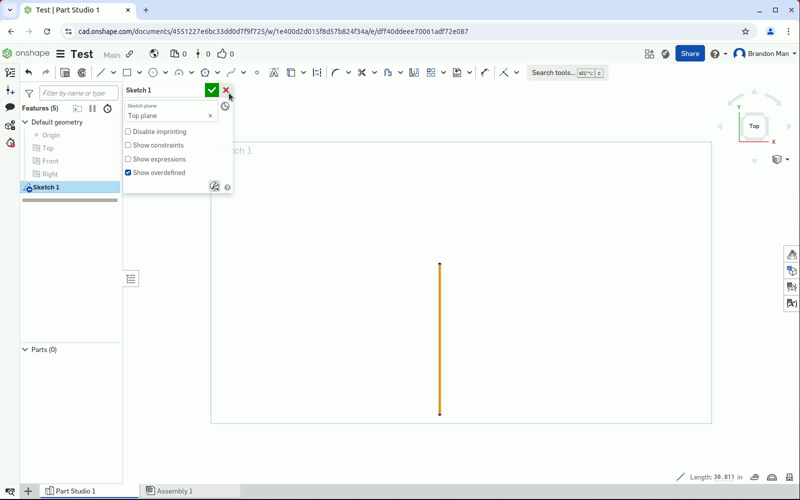
key(shift+h)
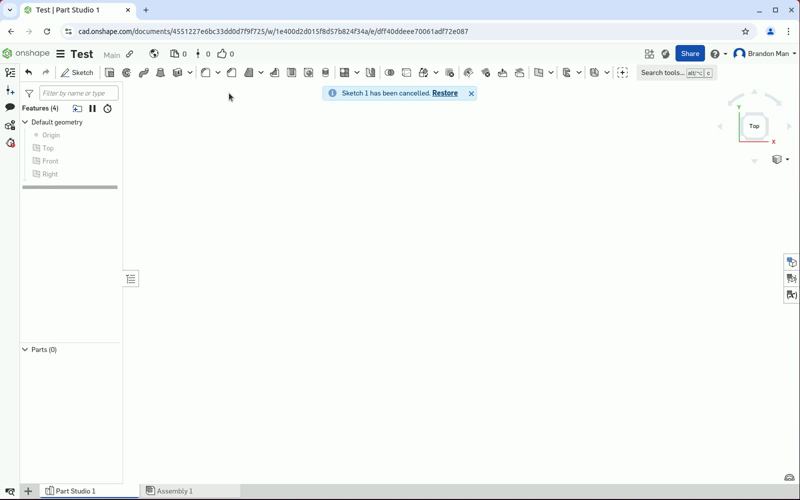
mouse_move(73, 352)
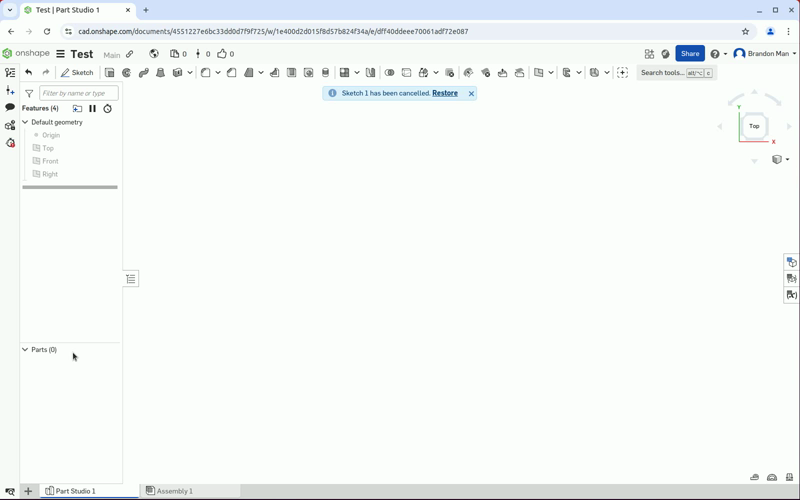
key(y)
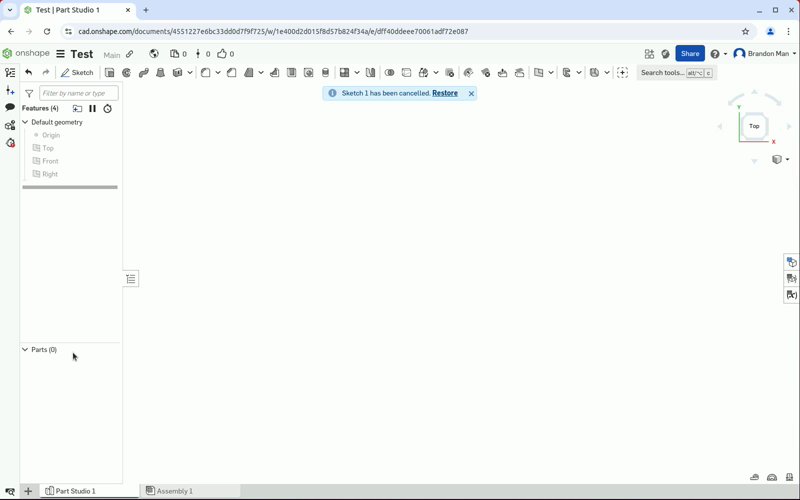
key(shift+p)
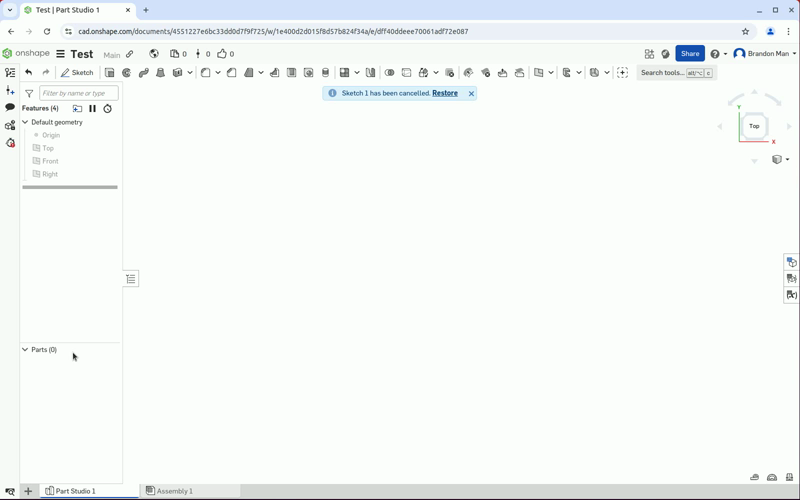
key(space)
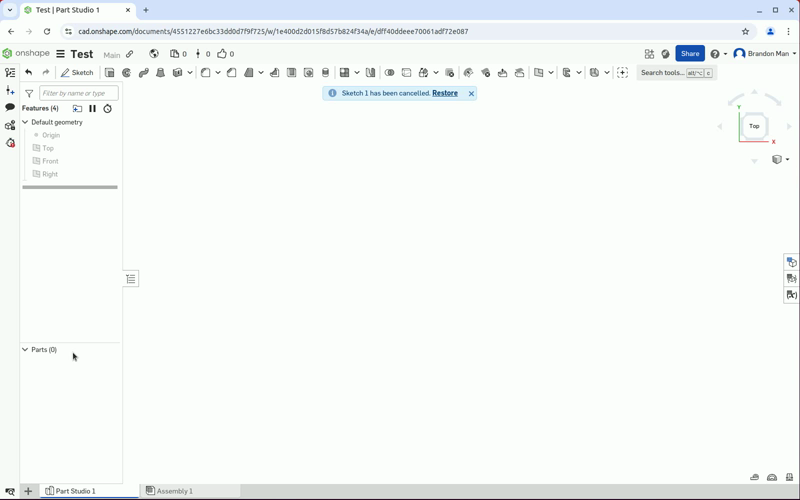
key_down(shift)
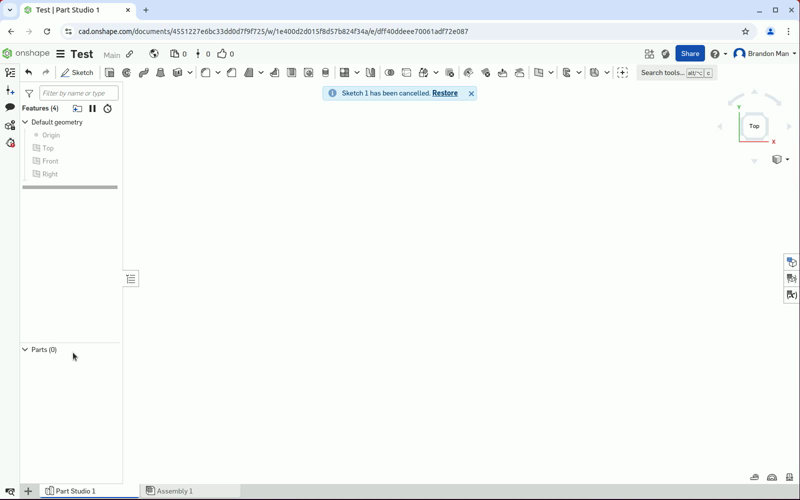
key(up)
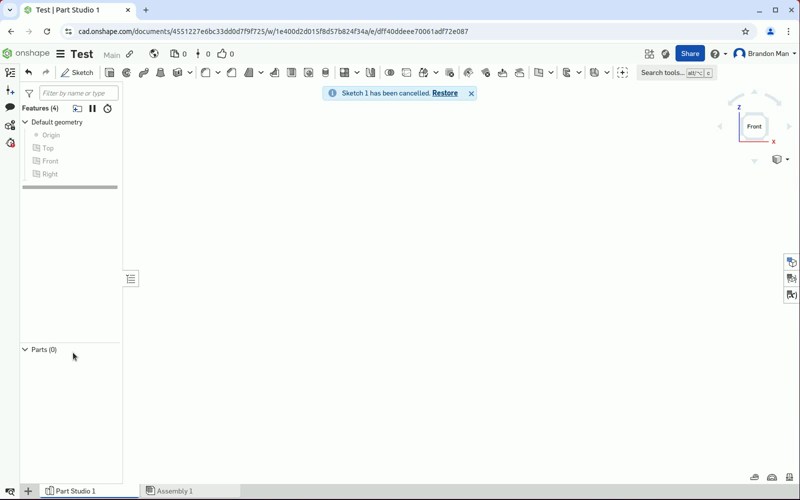
key_up(shift)
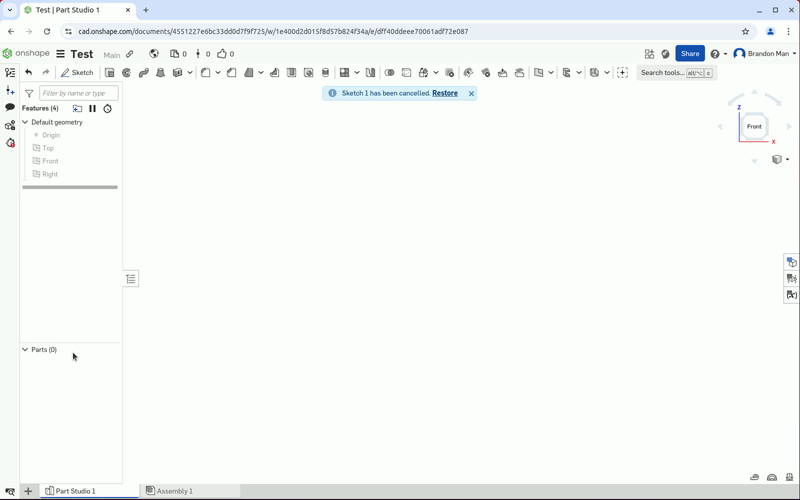
mouse_move(73, 352)
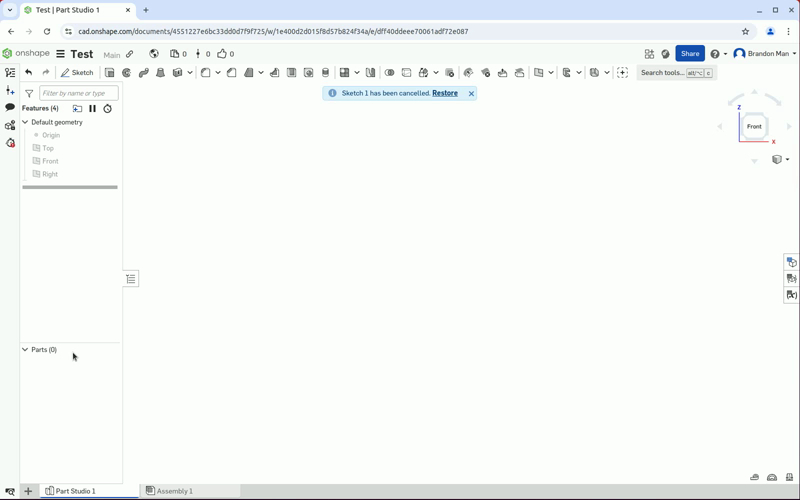
key(shift+y)
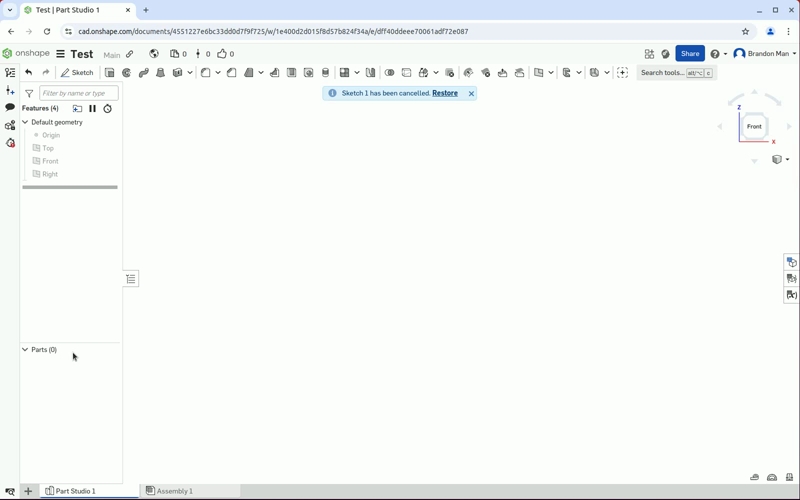
key(shift+s)
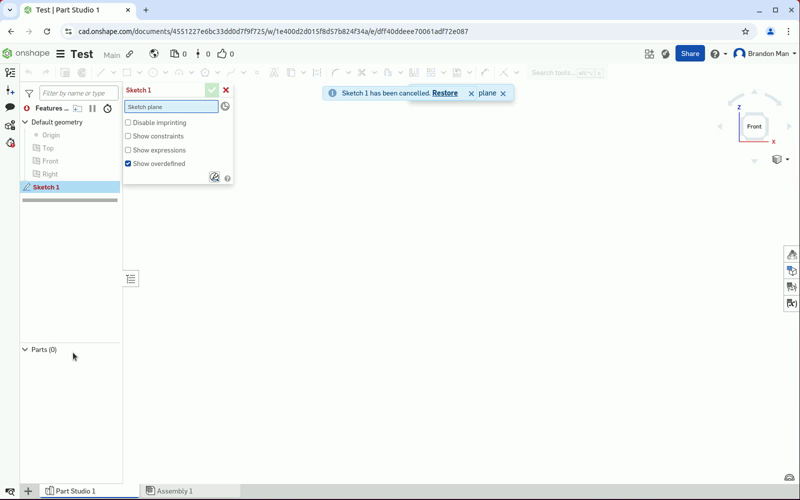
mouse_move(73, 163)
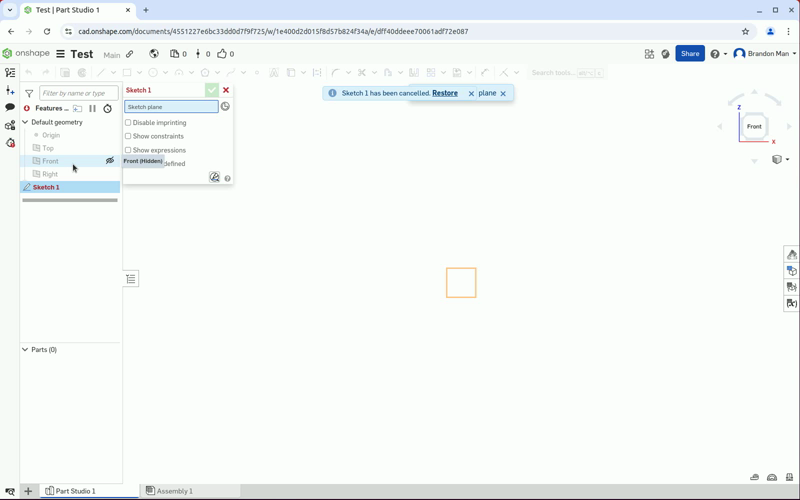
click(73, 163)
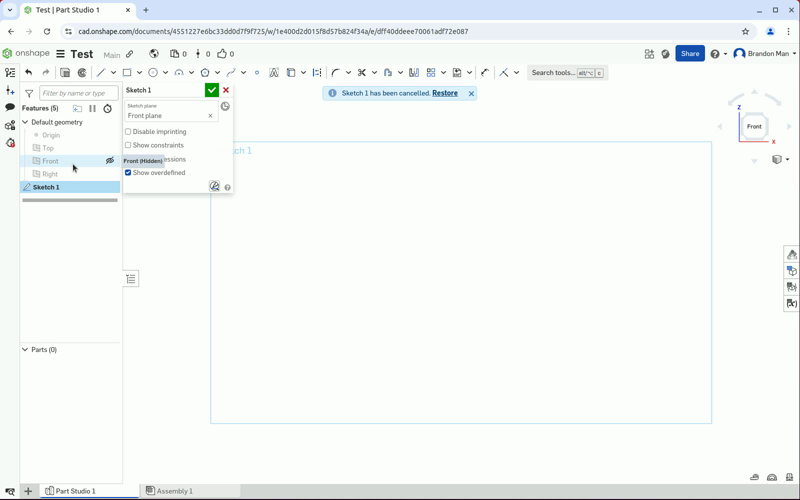
mouse_move(73, 352)
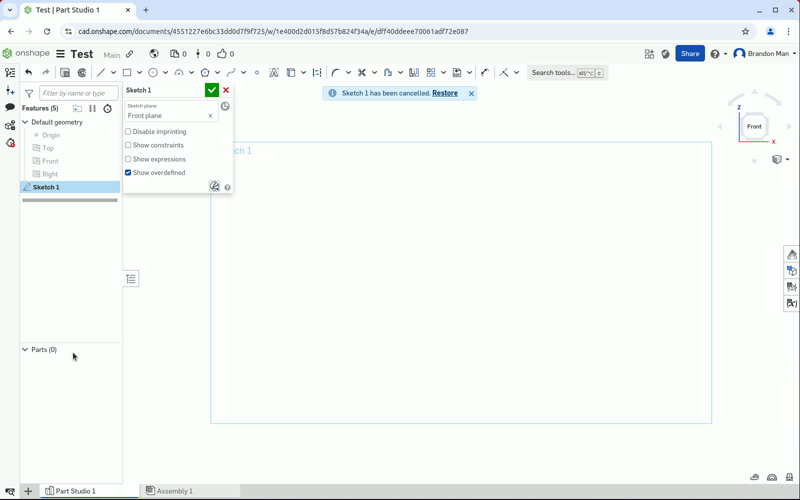
key(y)
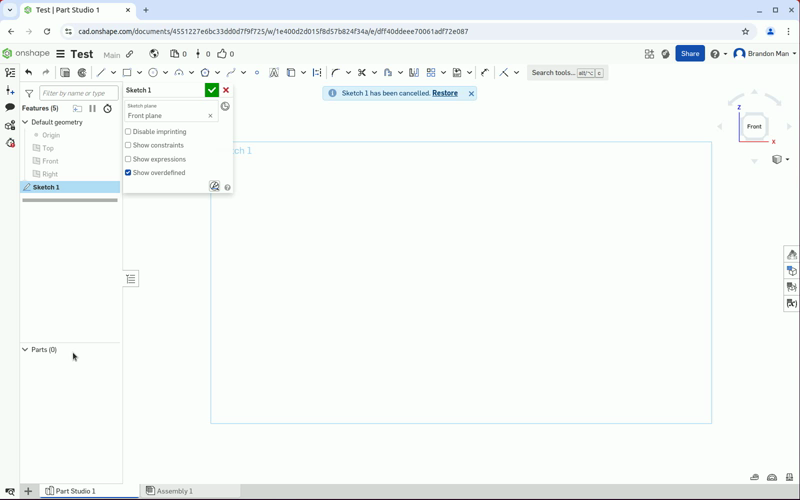
key(l)
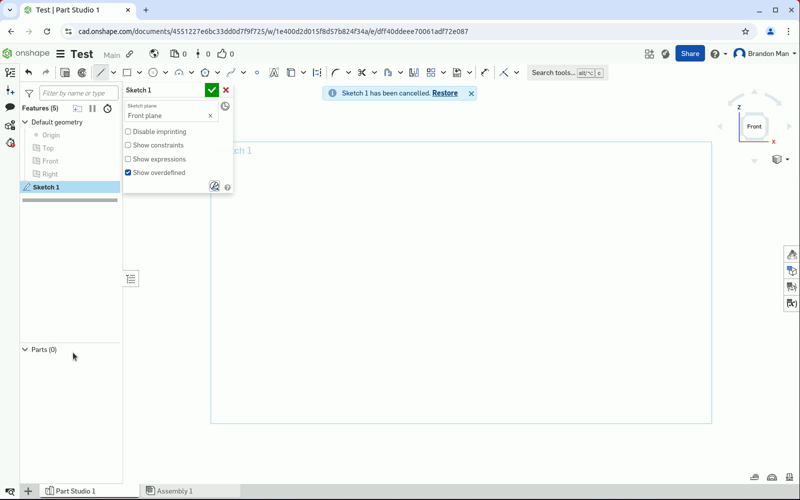
key_down(shift)
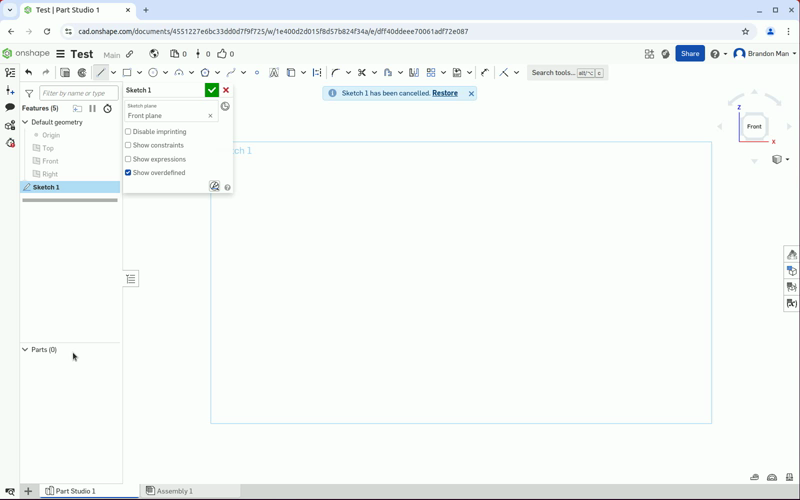
mouse_move(460, 383)
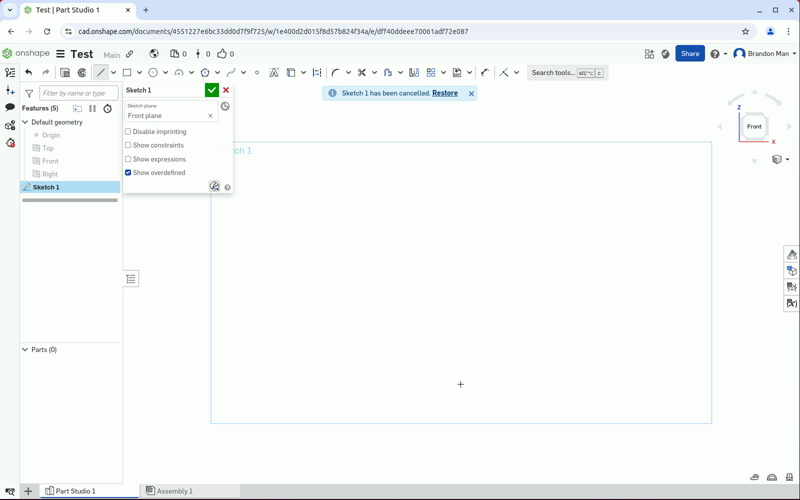
click(460, 383)
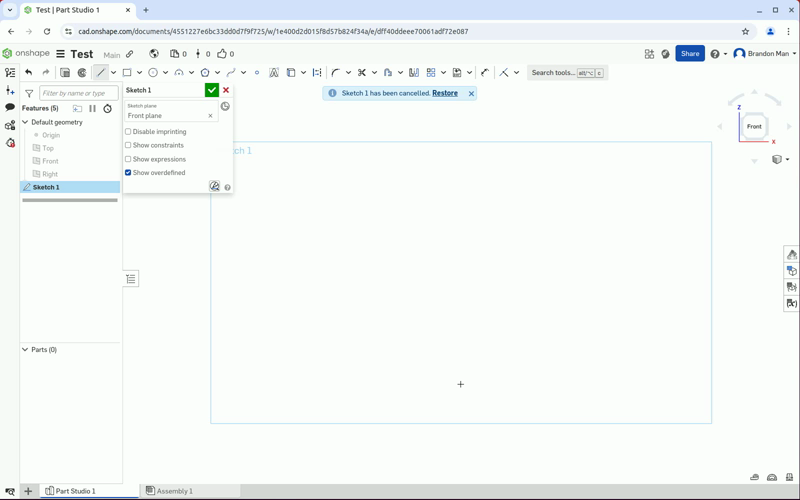
key_up(shift)
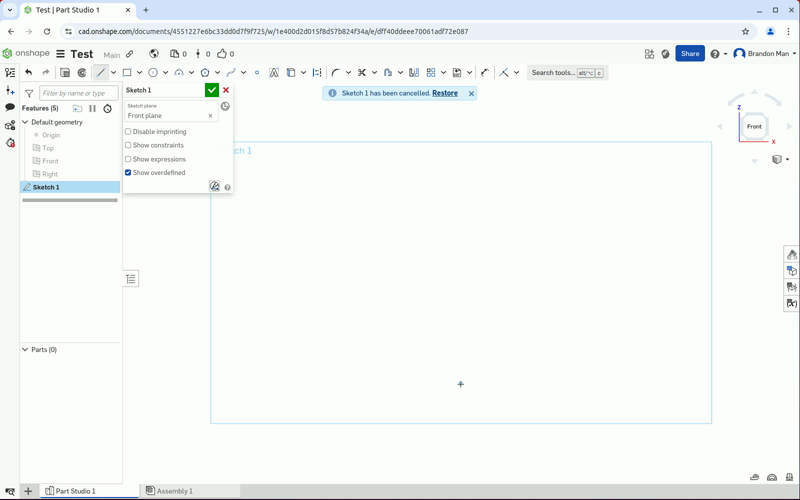
key_down(shift)
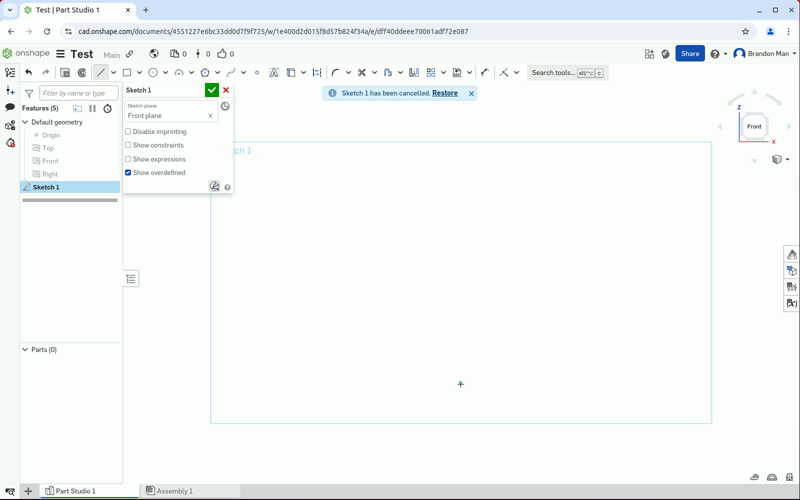
mouse_move(490, 383)
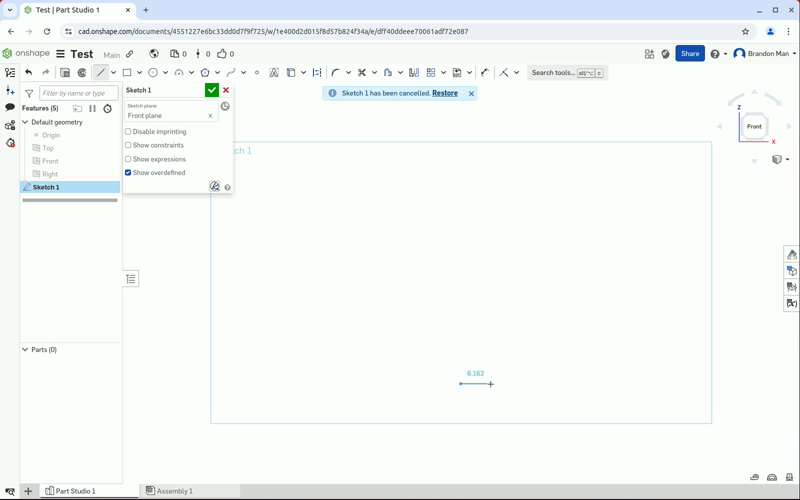
mouse_move(467, 383)
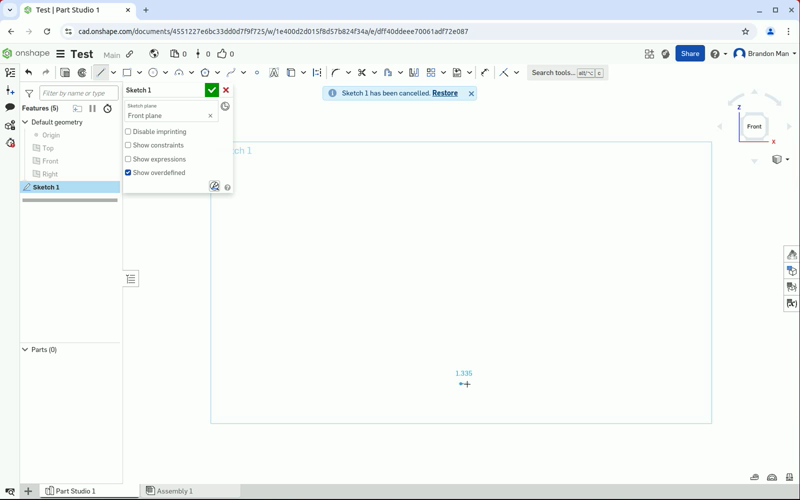
scroll(6)
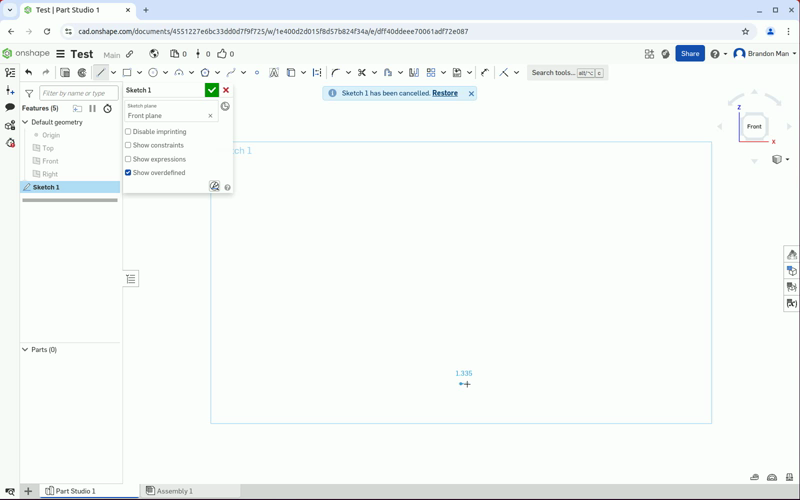
scroll(6)
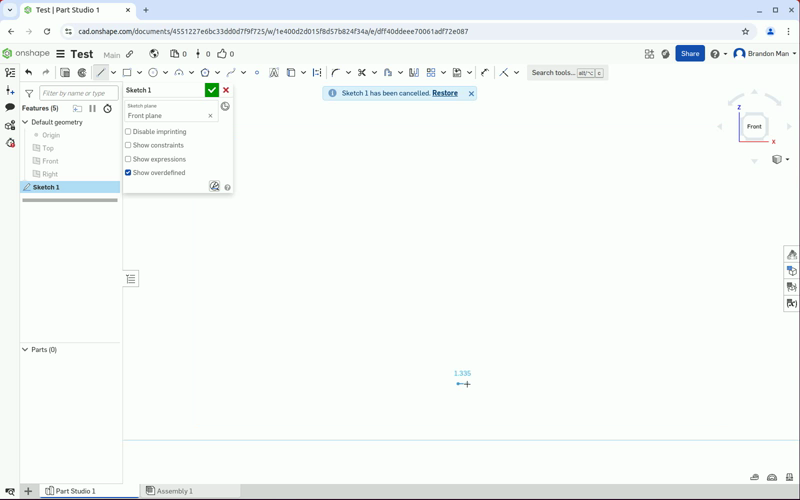
scroll(6)
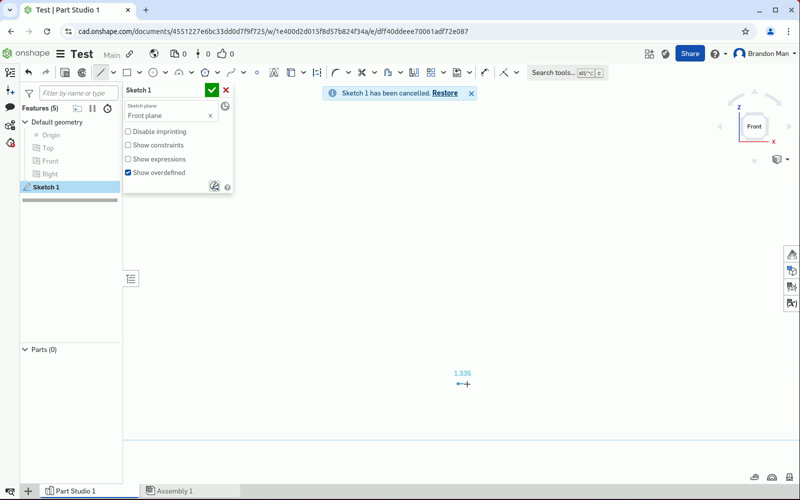
scroll(6)
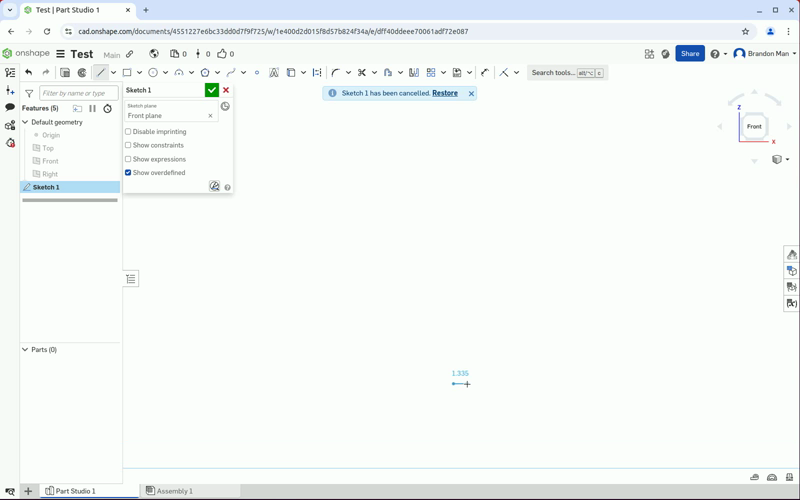
scroll(6)
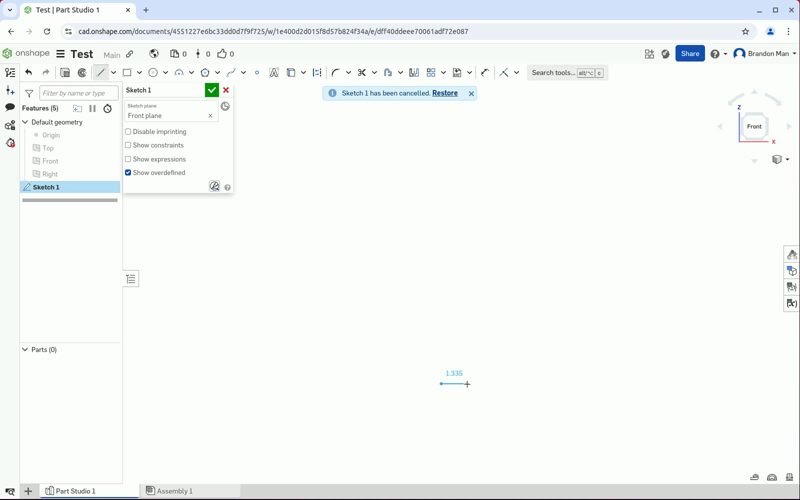
scroll(6)
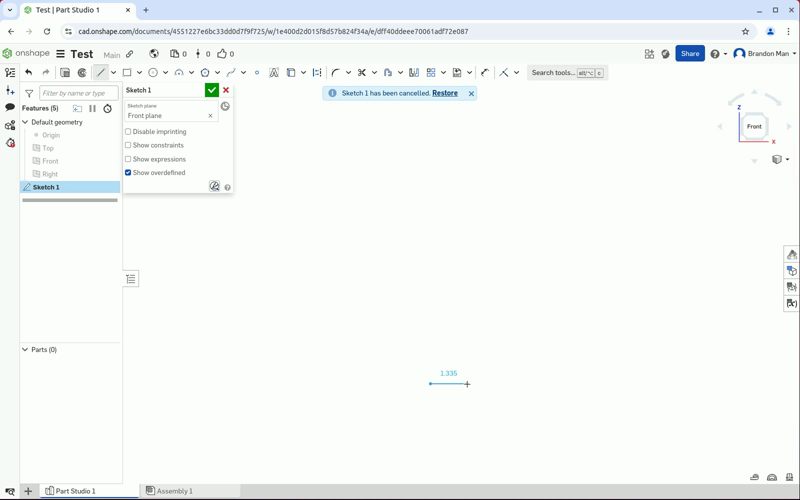
scroll(6)
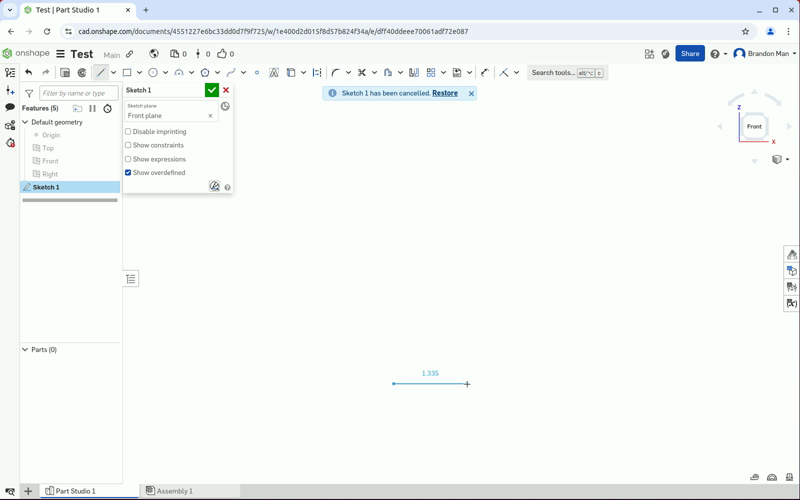
click(467, 383)
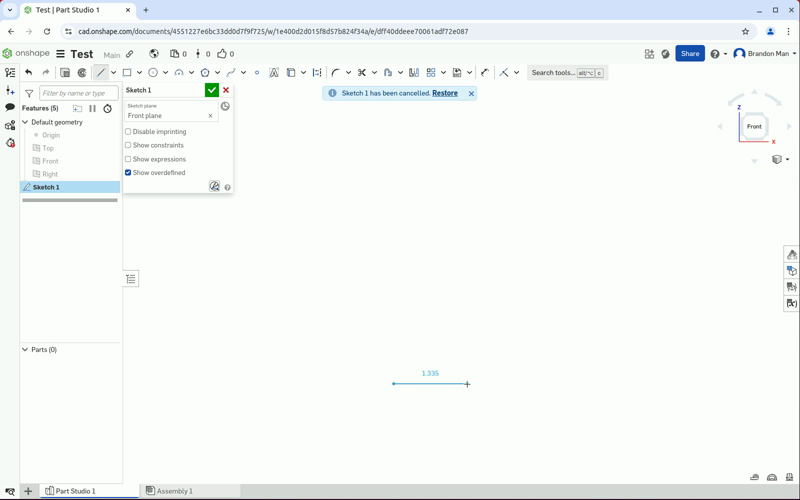
scroll(-6)
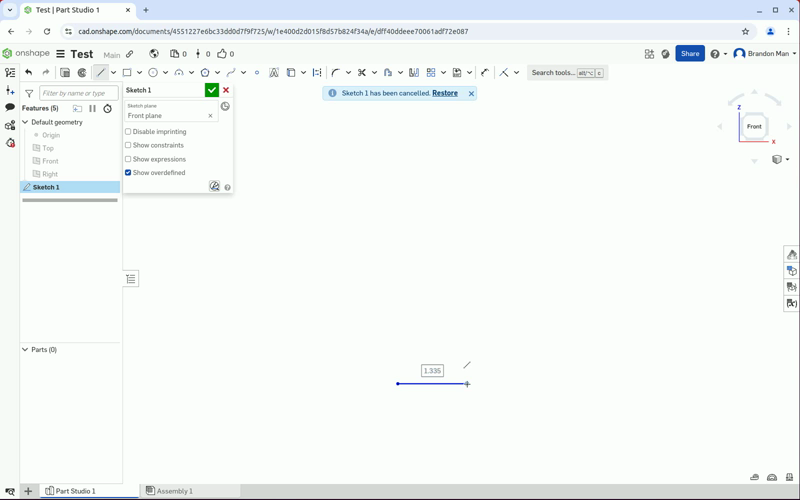
scroll(-6)
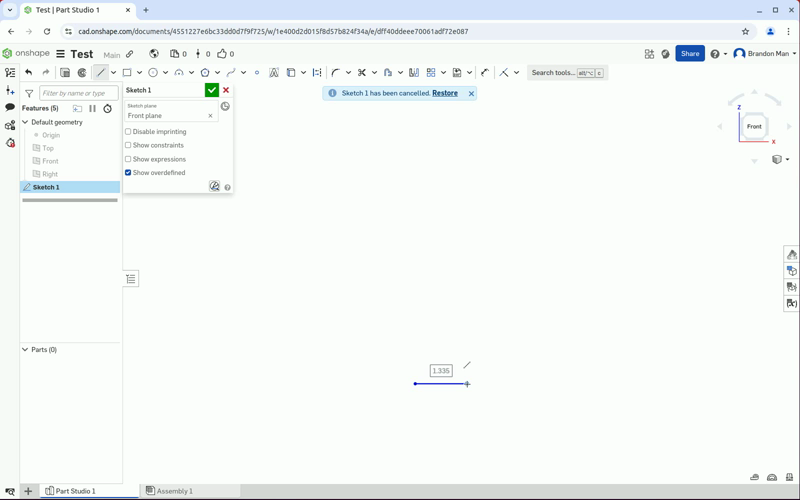
scroll(-6)
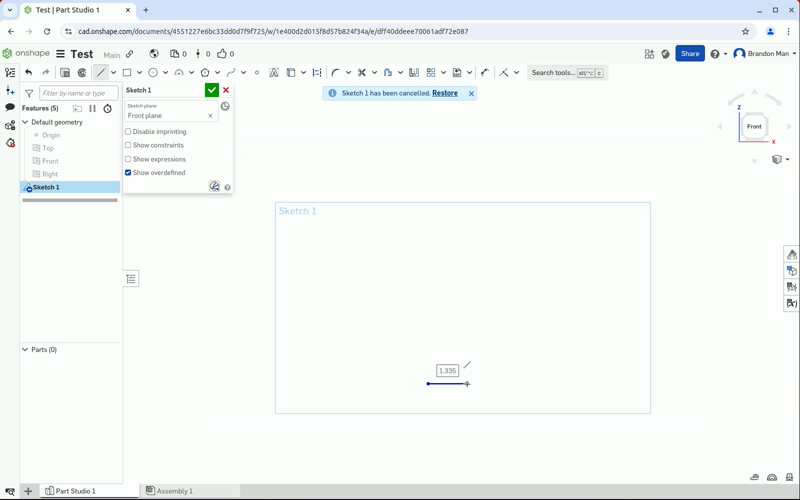
scroll(-6)
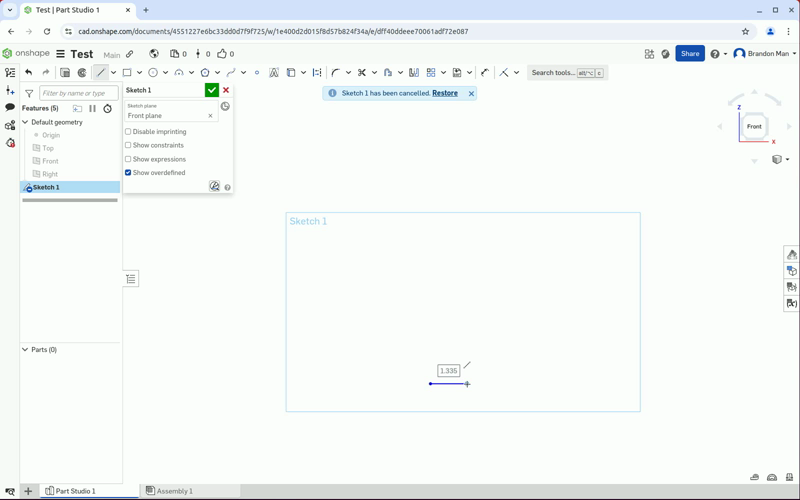
scroll(-6)
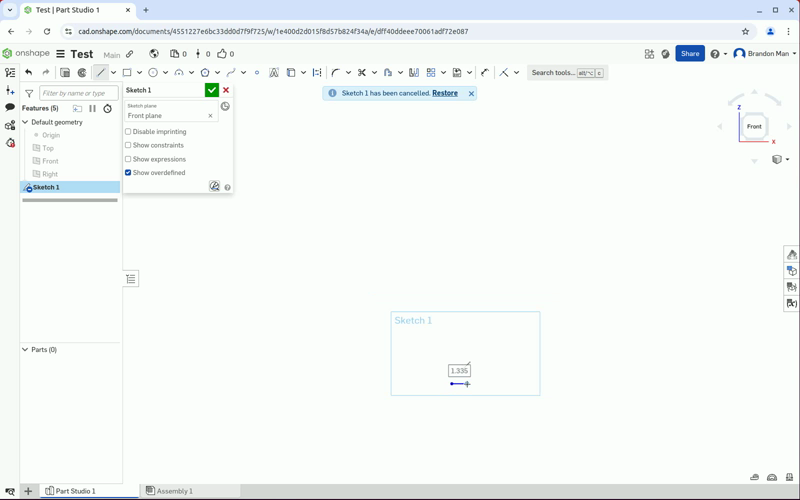
scroll(-6)
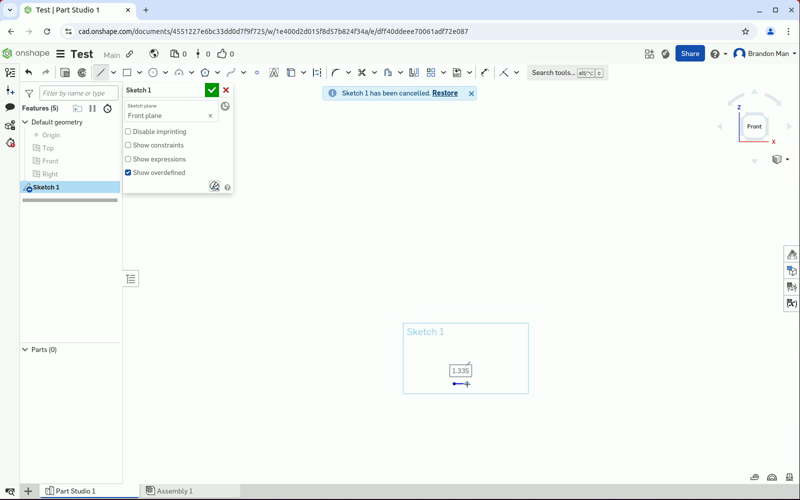
scroll(-6)
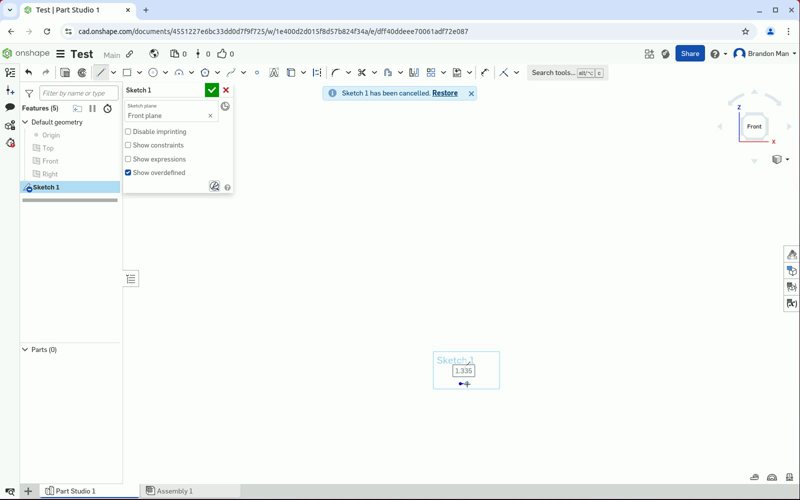
key_up(shift)
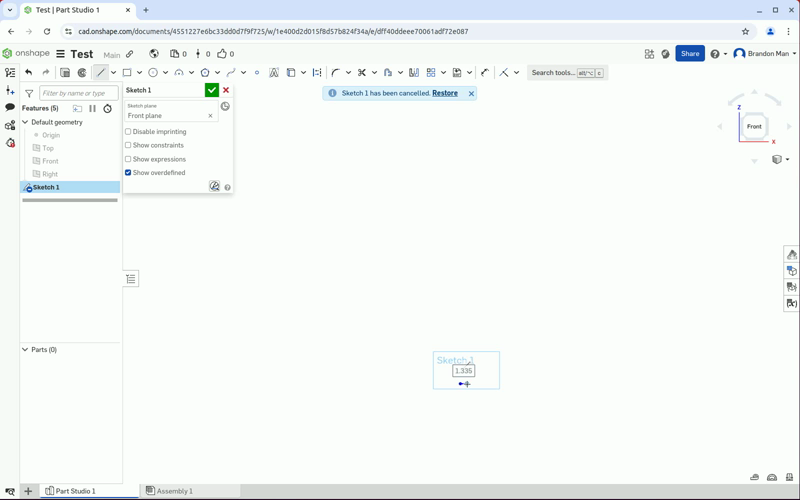
key_down(shift)
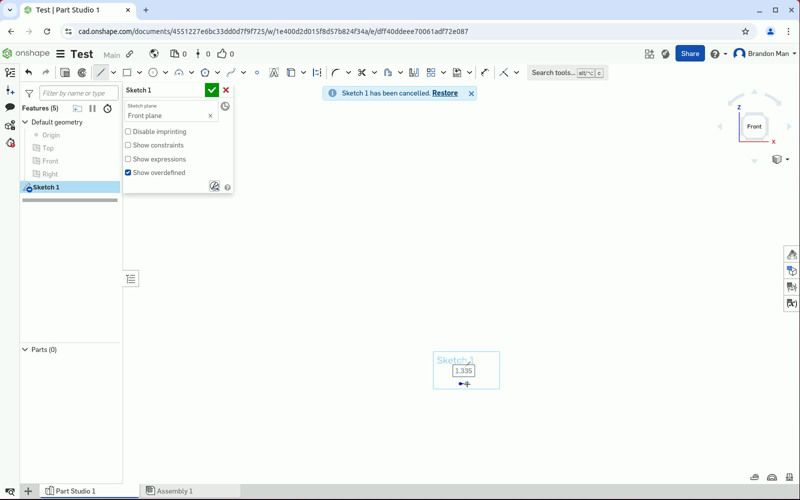
mouse_move(467, 283)
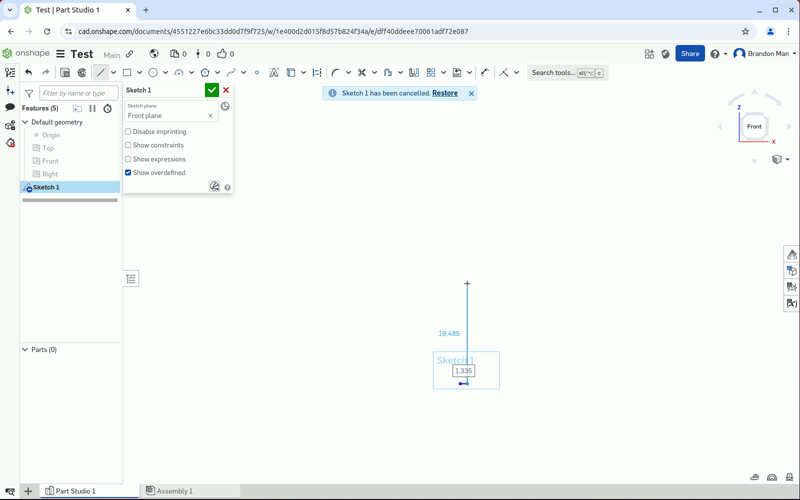
click(467, 283)
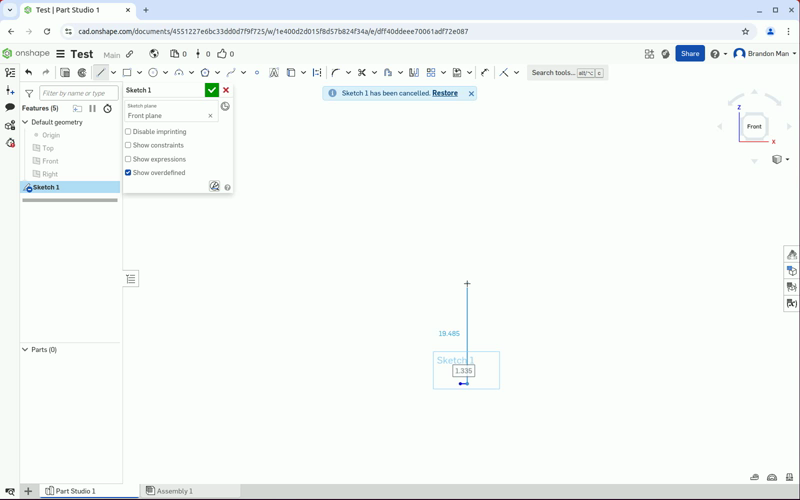
key_up(shift)
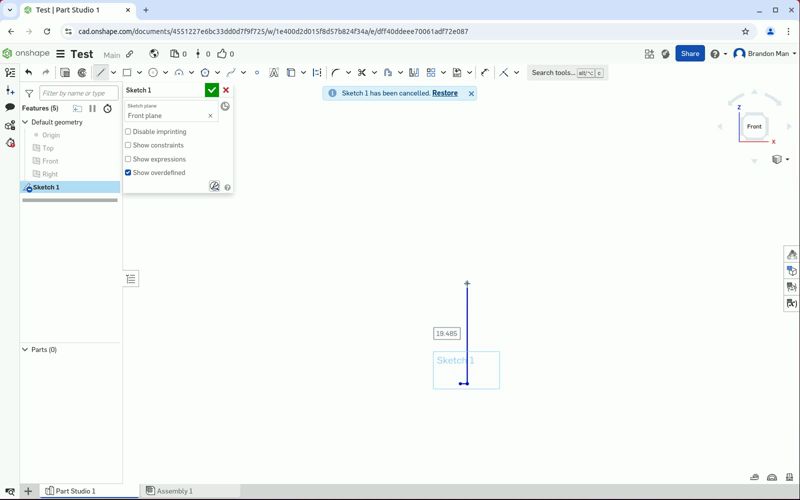
key_down(shift)
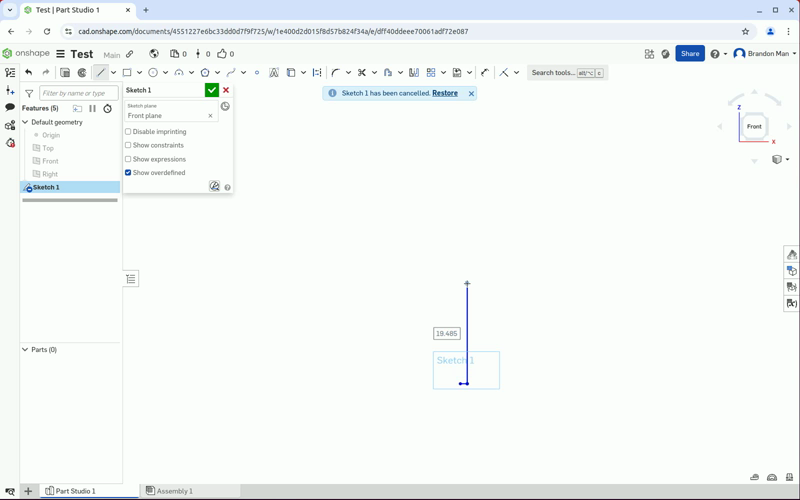
mouse_move(483, 171)
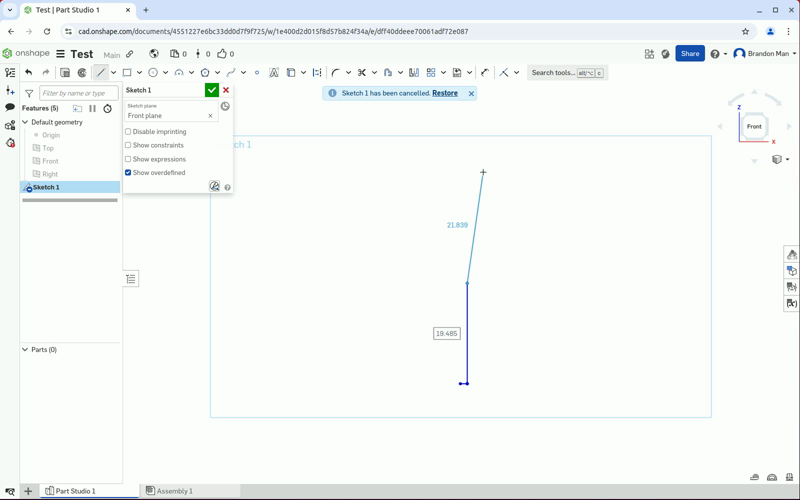
click(483, 171)
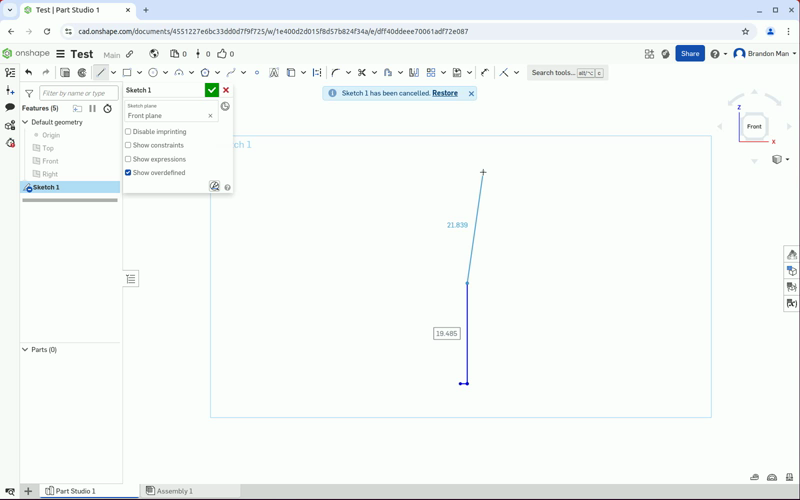
key_up(shift)
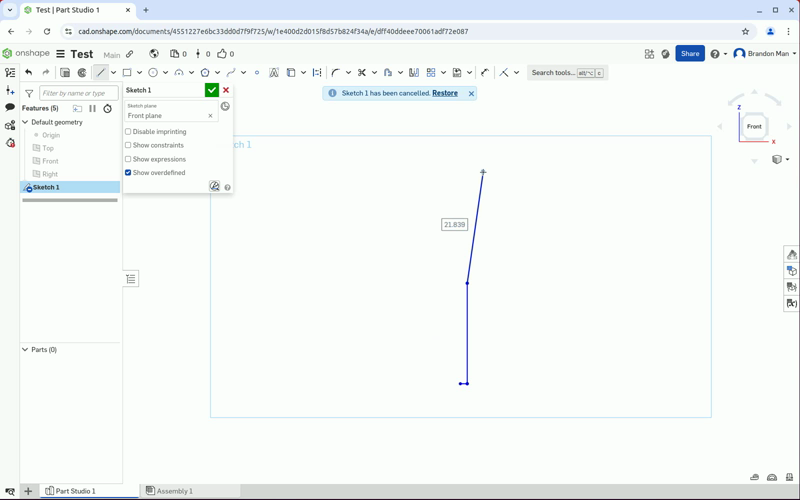
key_down(shift)
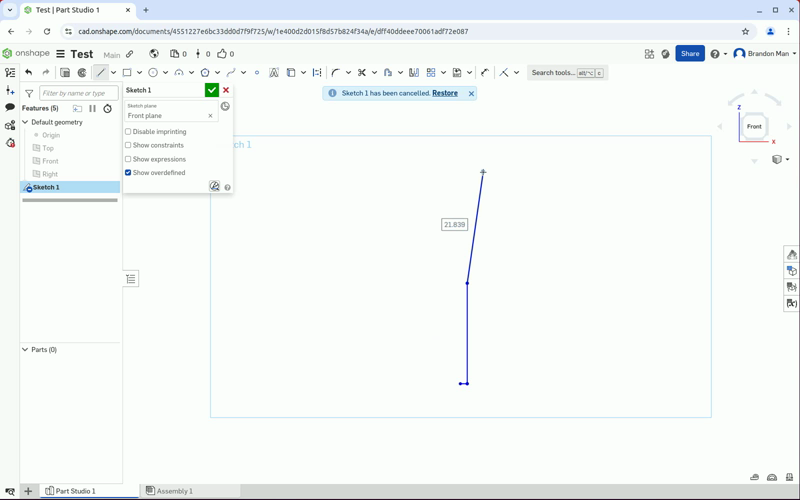
mouse_move(513, 171)
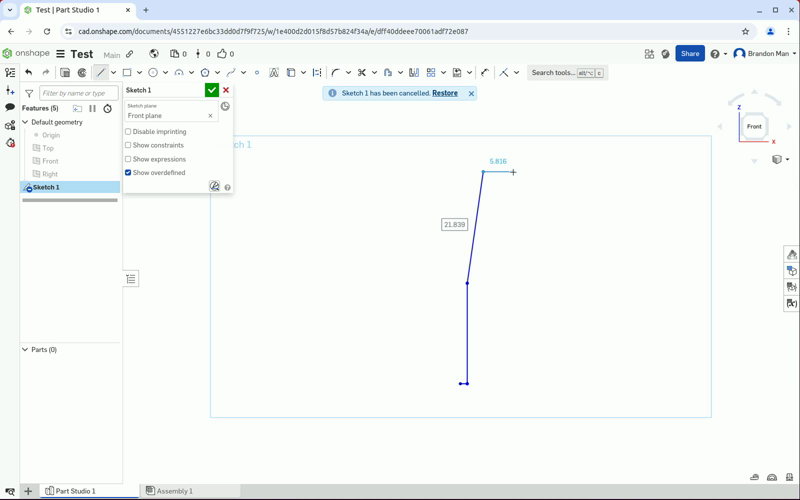
mouse_move(476, 171)
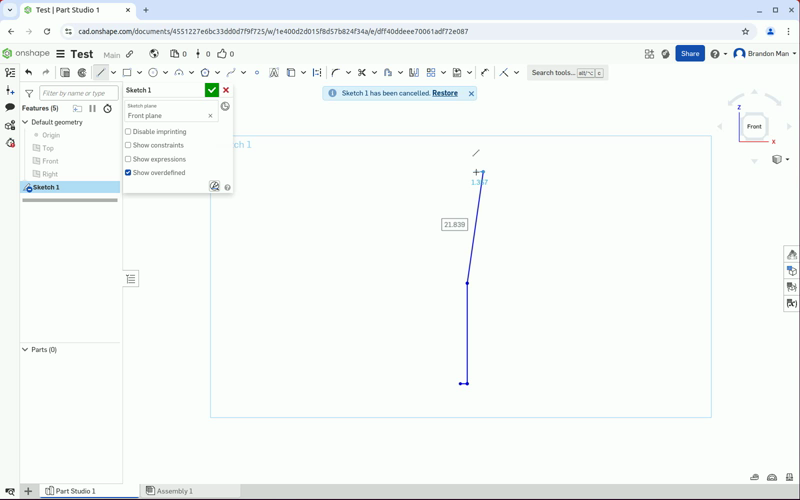
scroll(6)
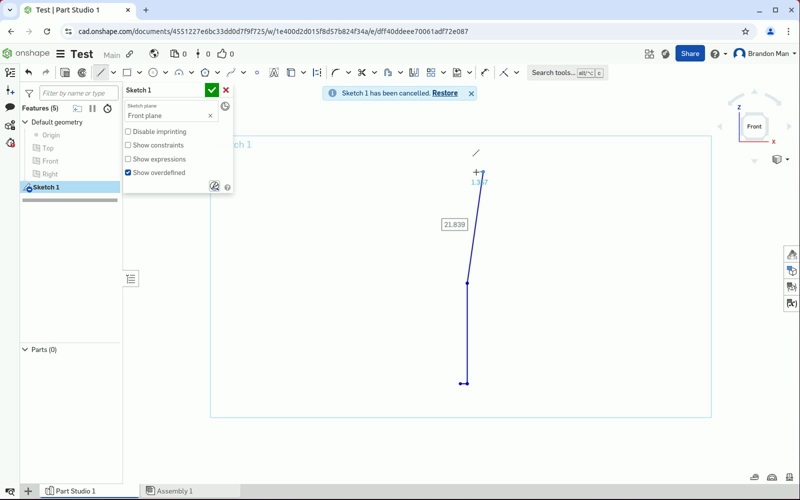
scroll(6)
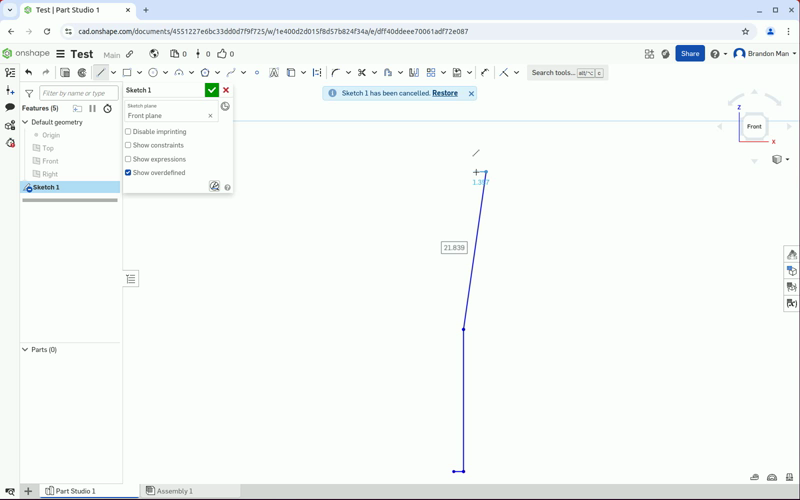
scroll(6)
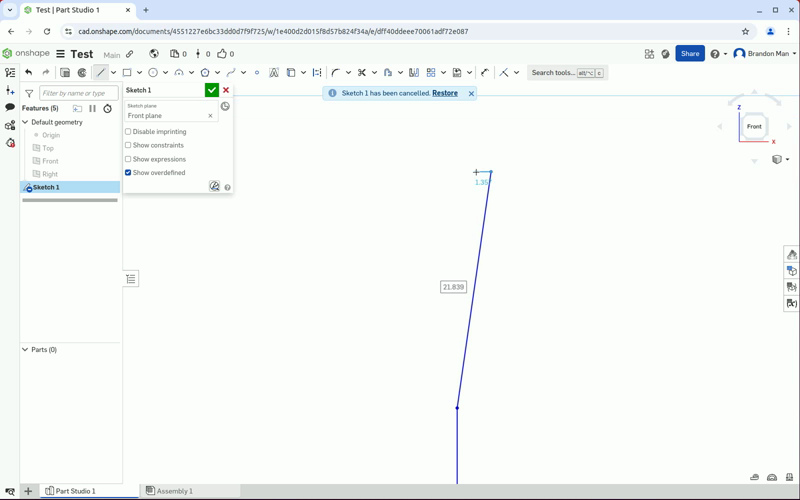
scroll(6)
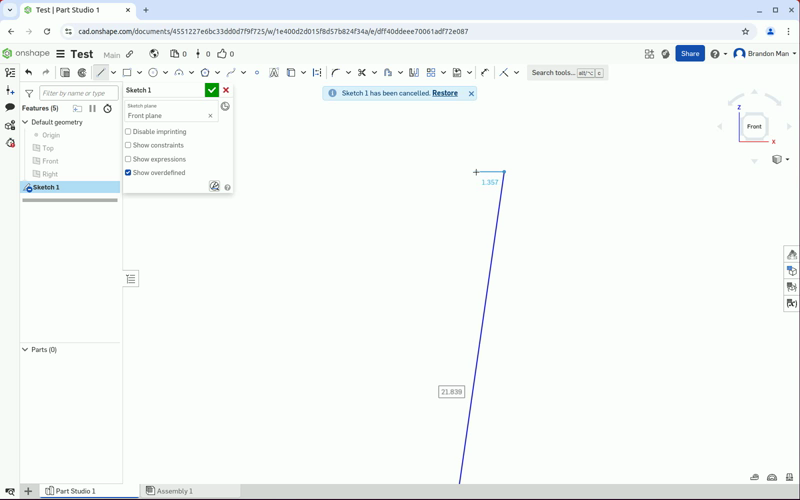
scroll(6)
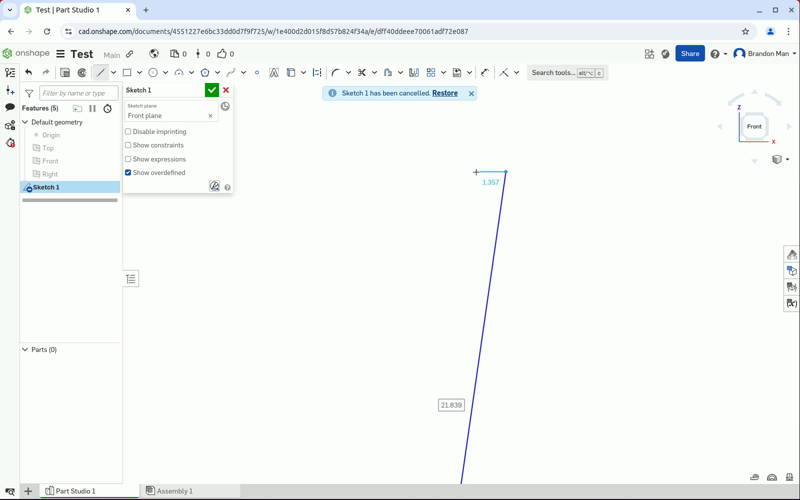
scroll(6)
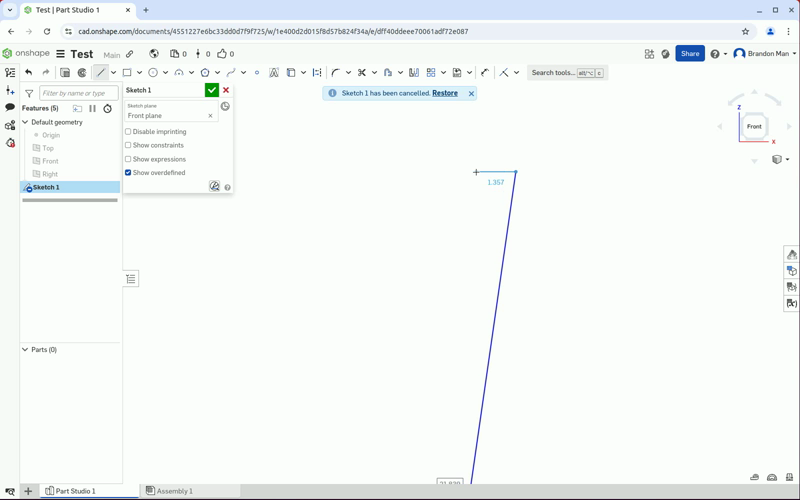
scroll(6)
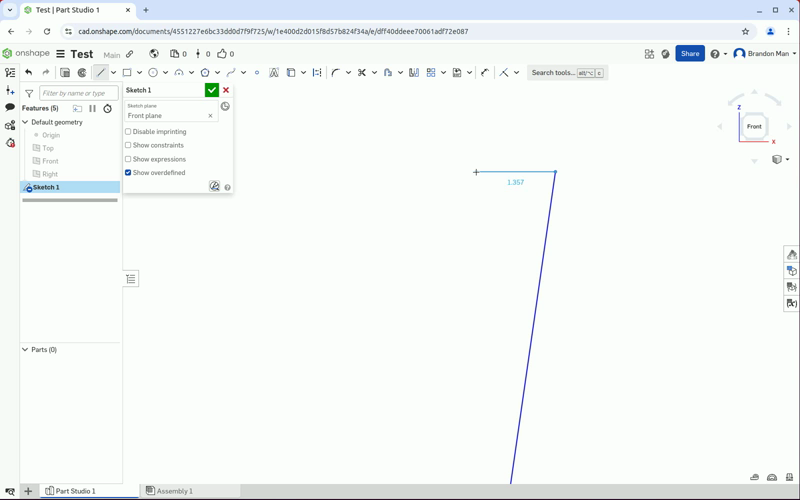
click(476, 171)
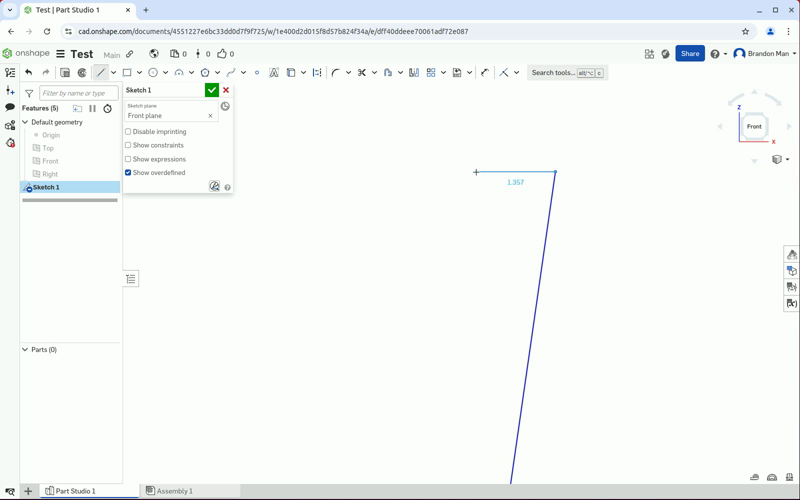
scroll(-6)
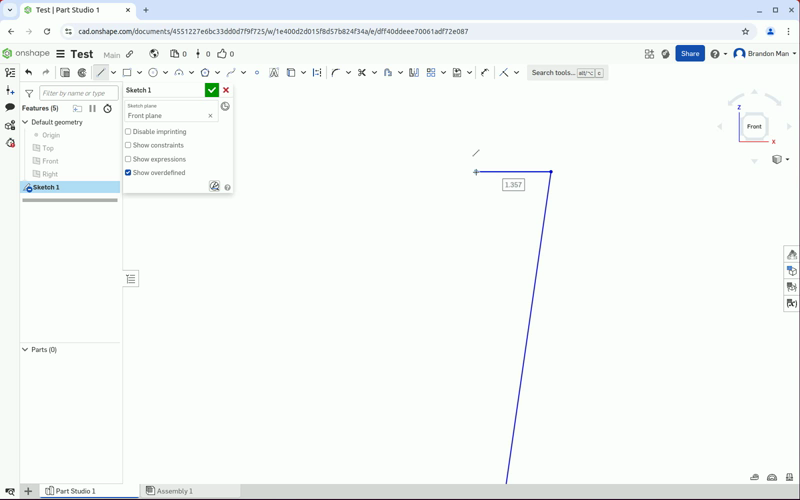
scroll(-6)
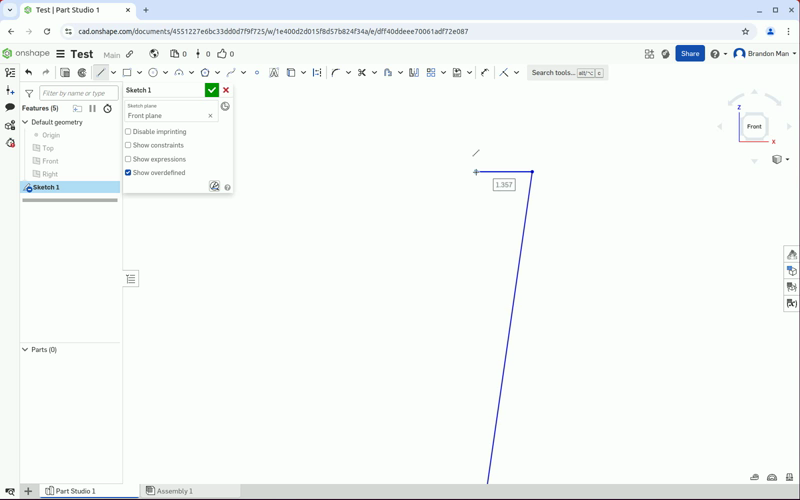
scroll(-6)
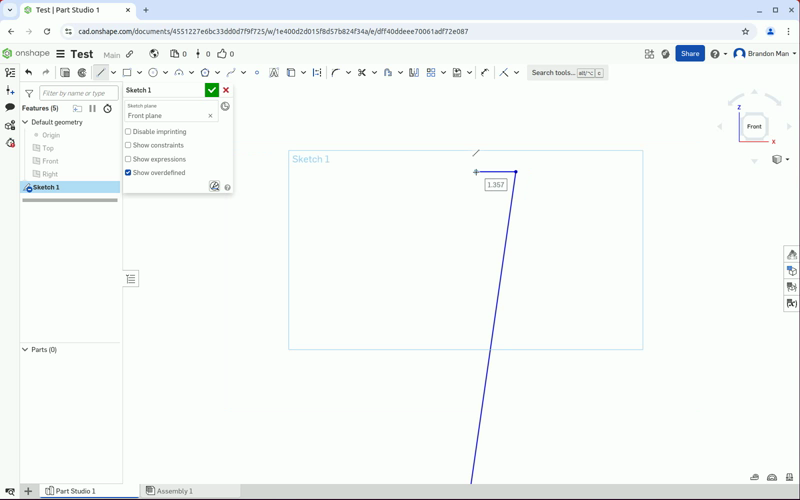
scroll(-6)
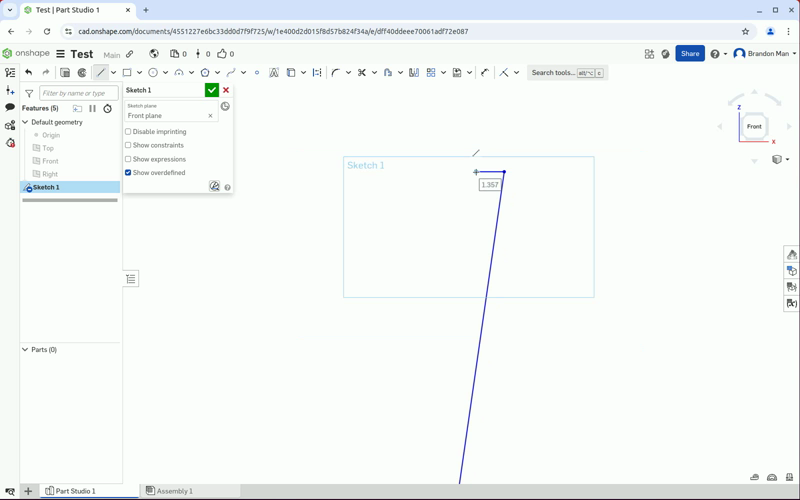
scroll(-6)
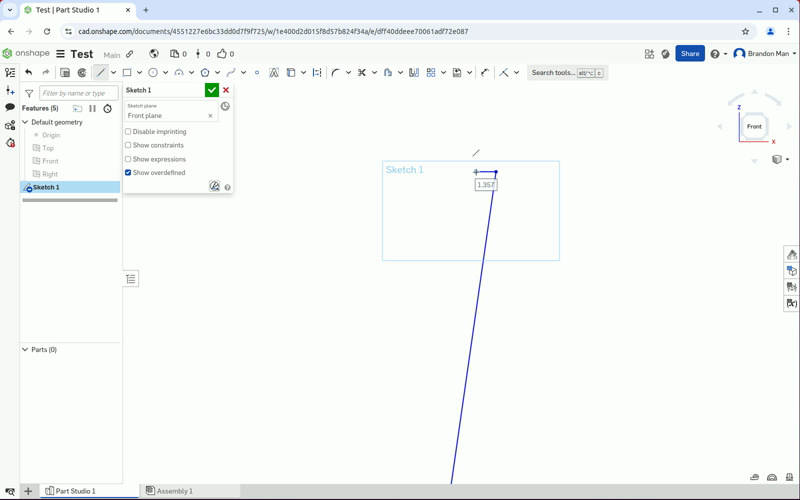
scroll(-6)
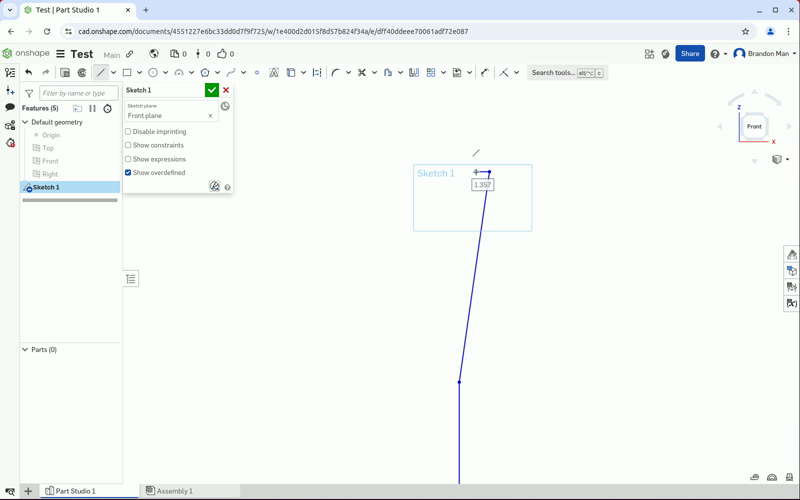
scroll(-6)
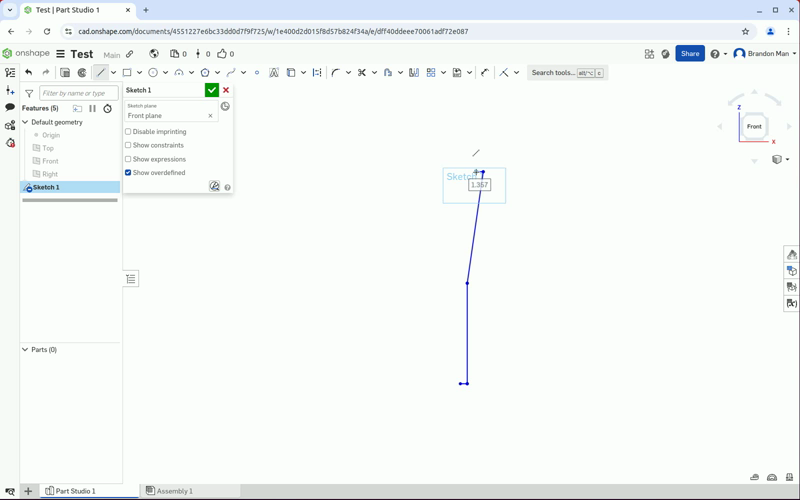
key_up(shift)
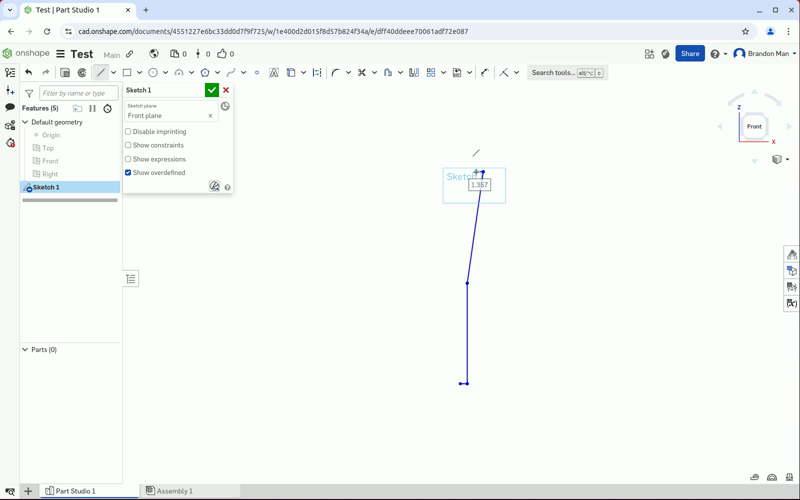
key_down(shift)
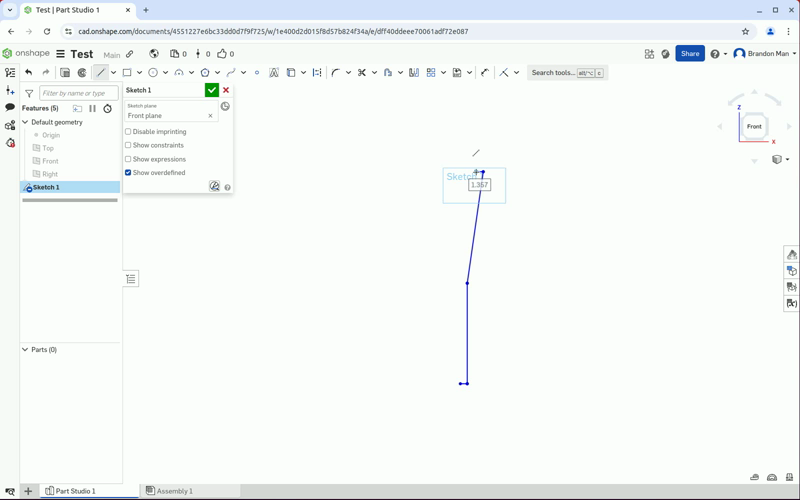
mouse_move(460, 283)
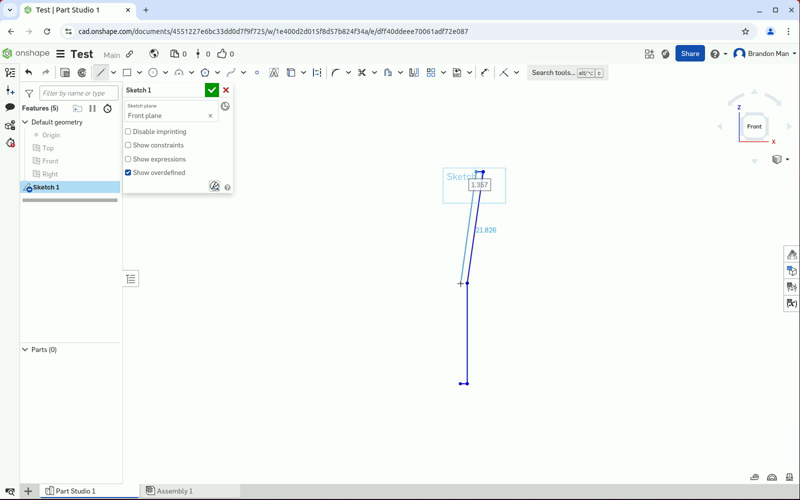
click(460, 283)
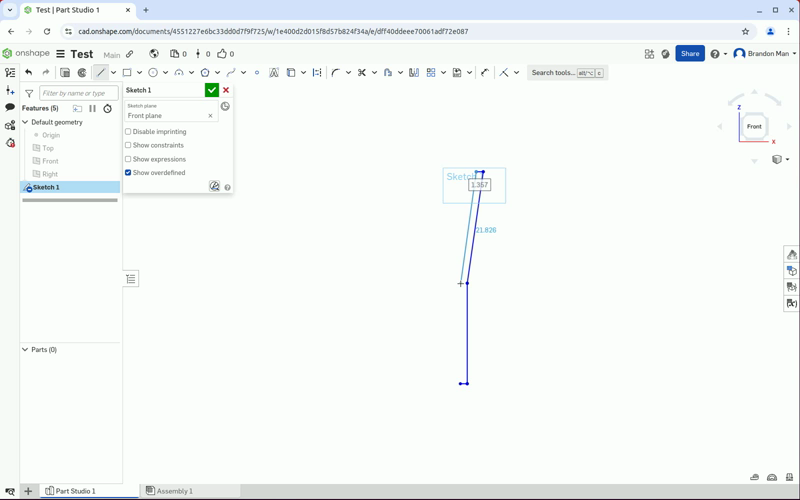
key_up(shift)
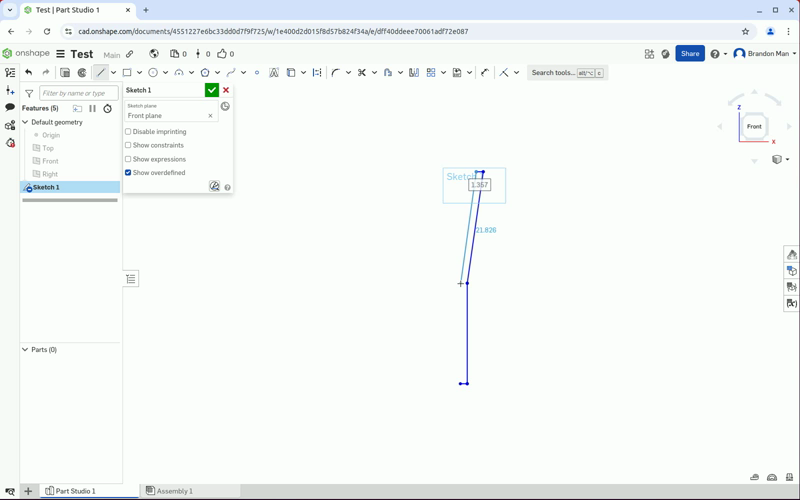
key_down(shift)
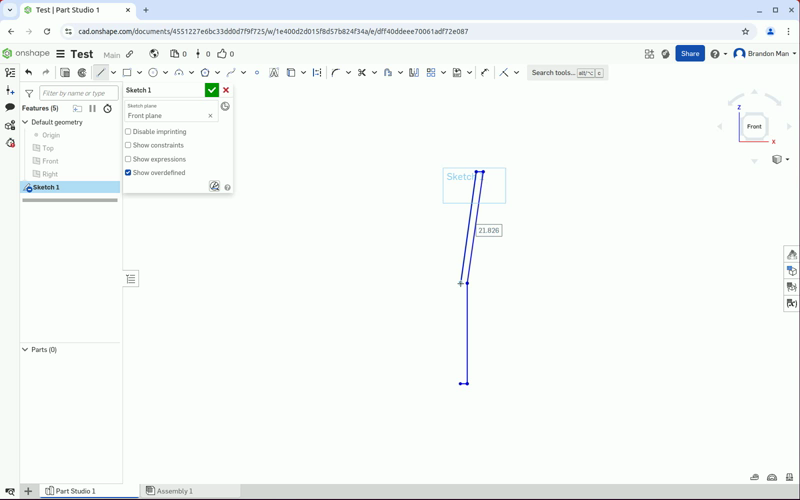
mouse_move(460, 383)
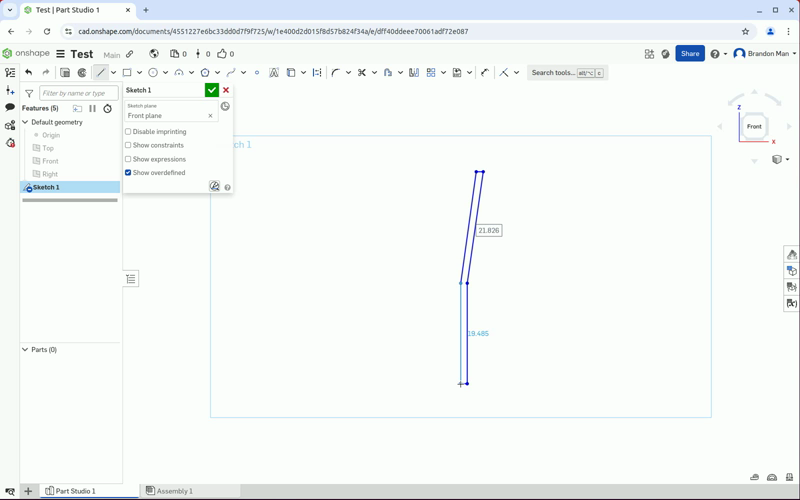
key_up(shift)
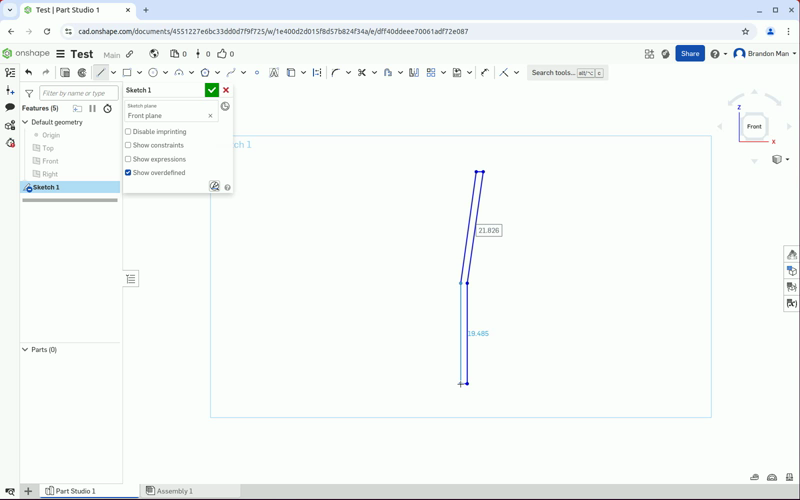
click(460, 383)
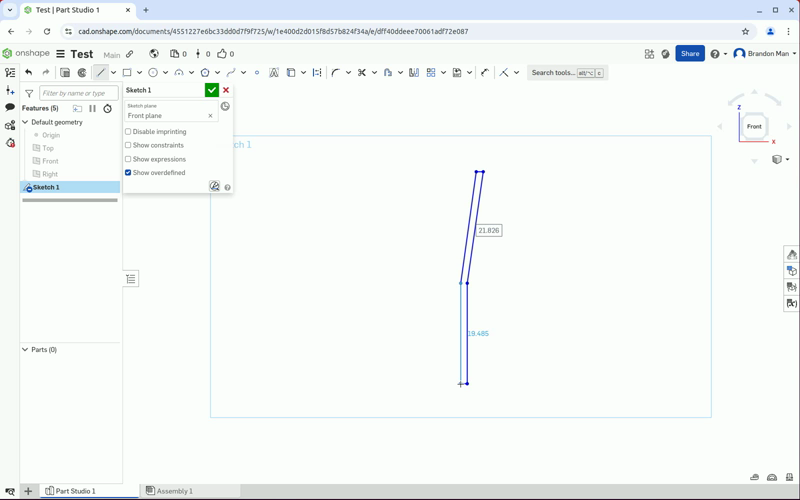
key(esc)
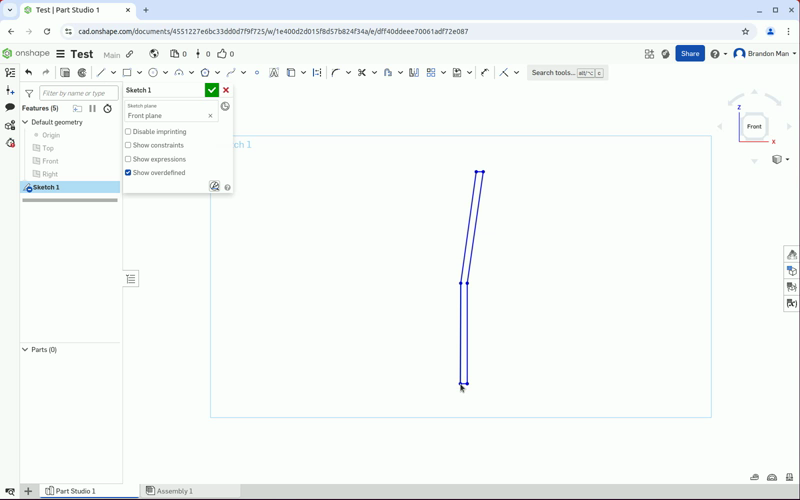
mouse_move(477, 186)
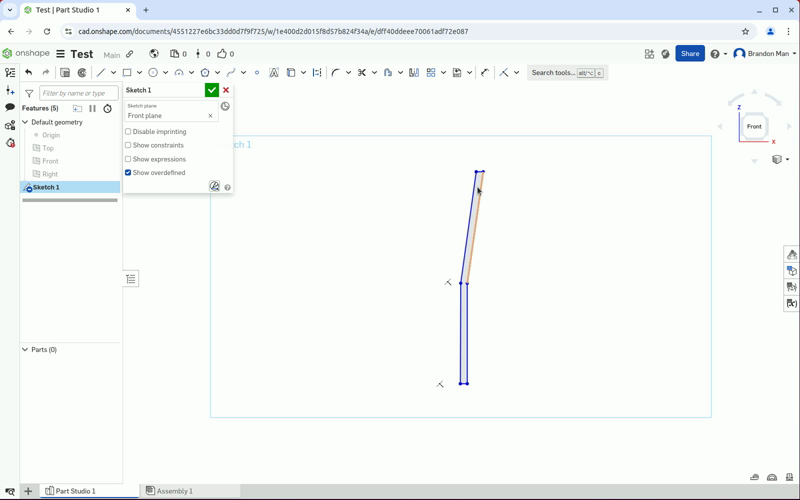
scroll(6)
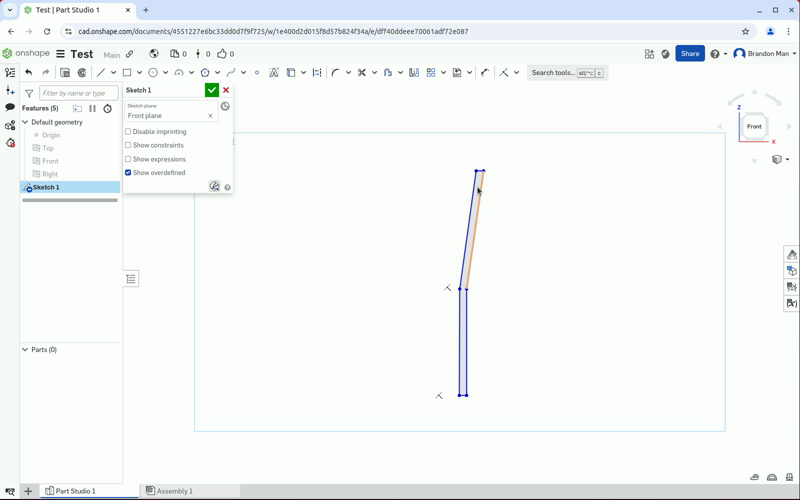
scroll(6)
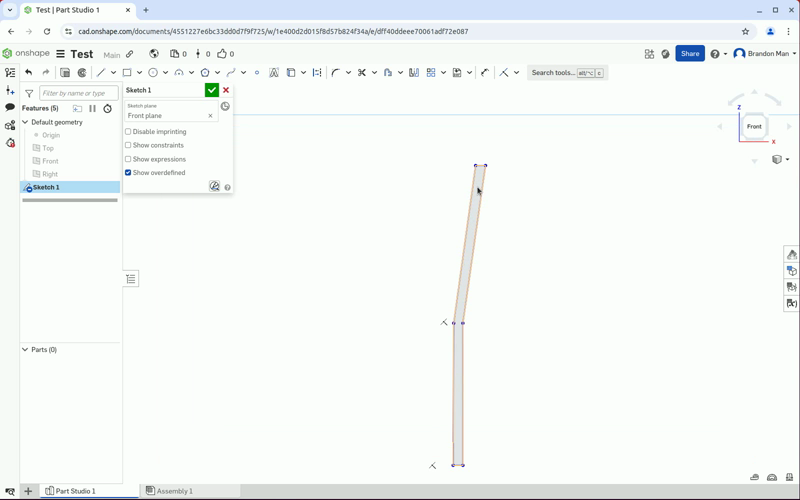
scroll(6)
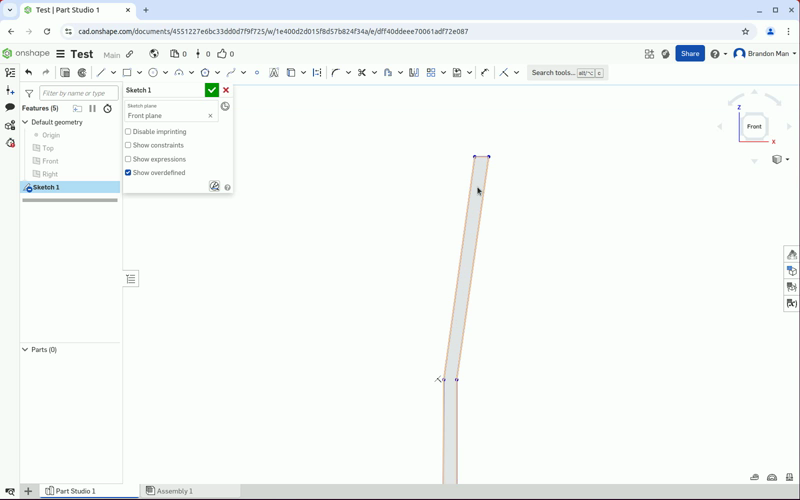
scroll(6)
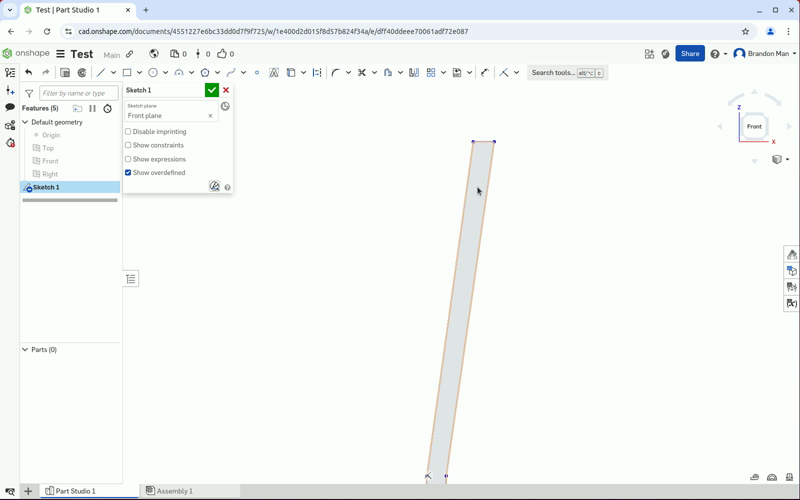
scroll(6)
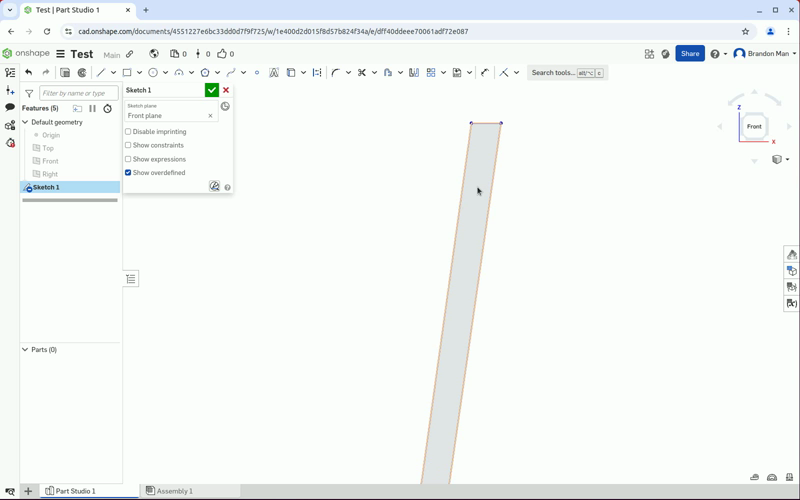
scroll(6)
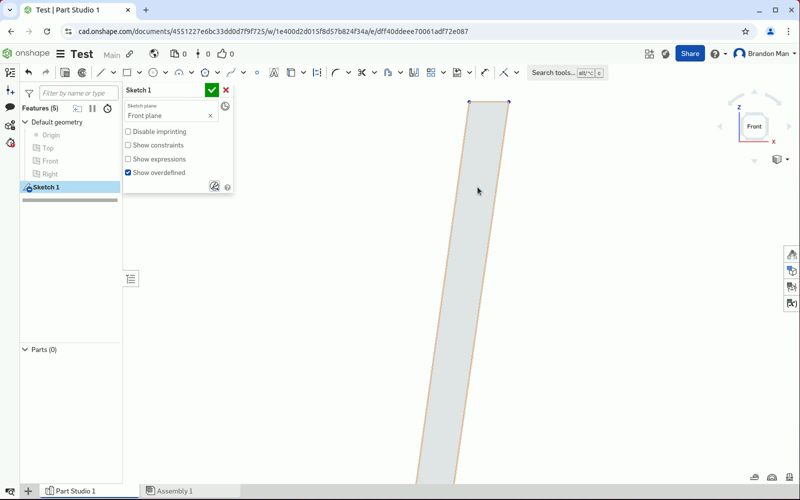
scroll(6)
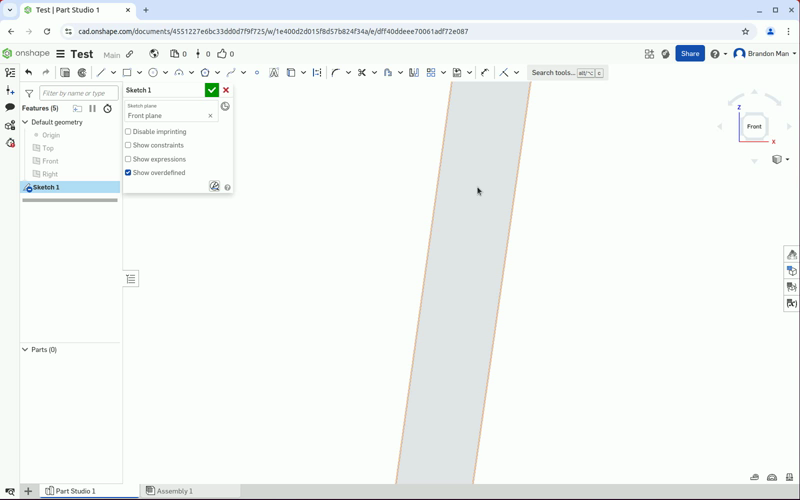
click(477, 186)
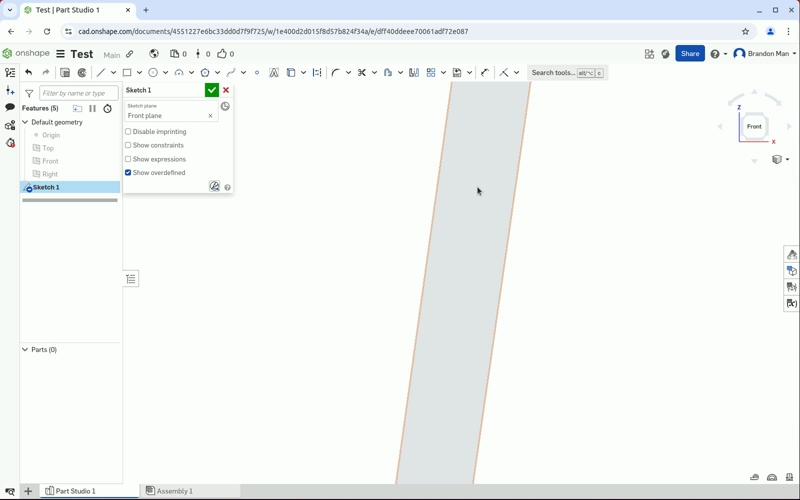
scroll(-6)
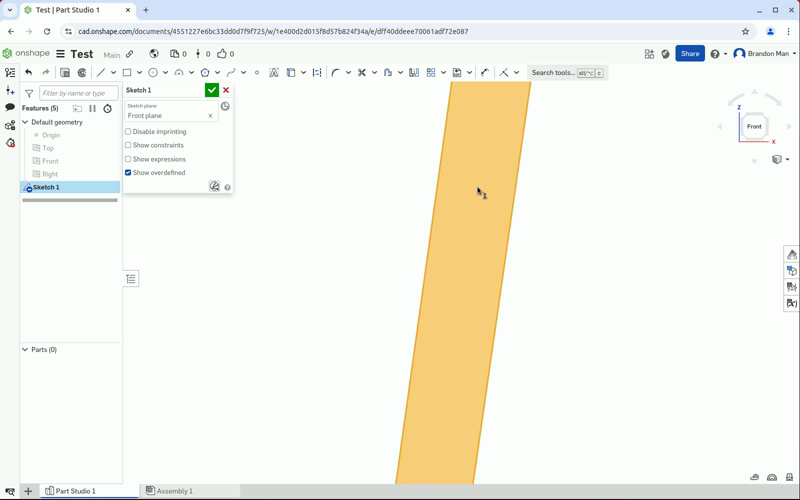
scroll(-6)
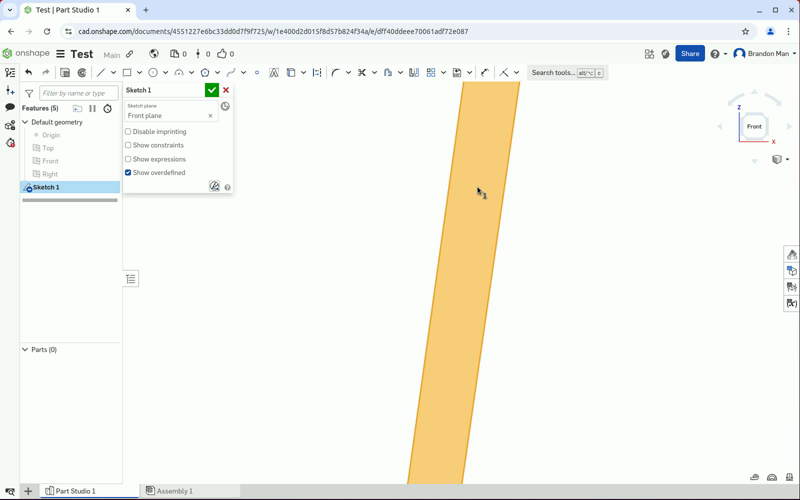
scroll(-6)
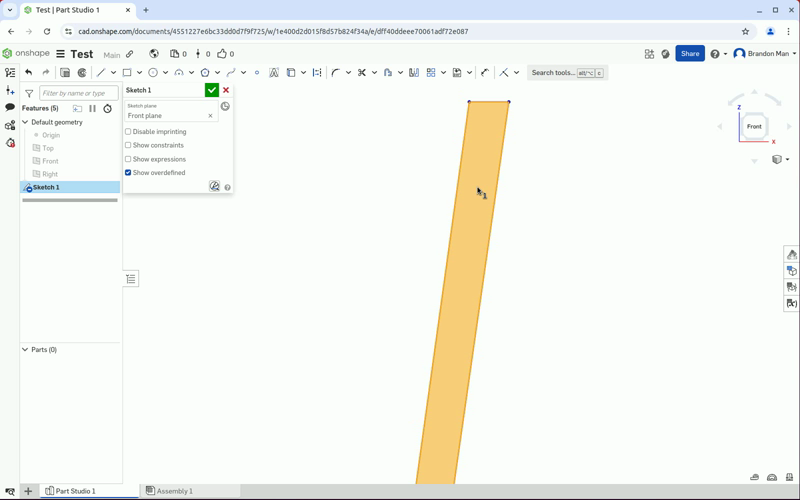
scroll(-6)
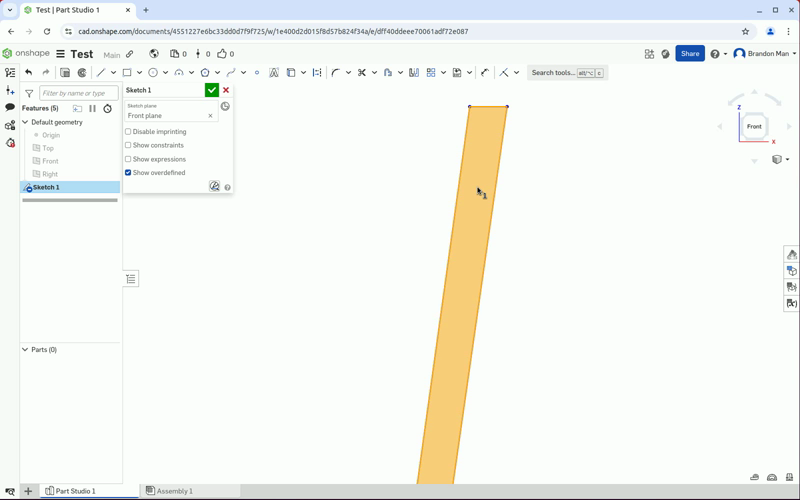
scroll(-6)
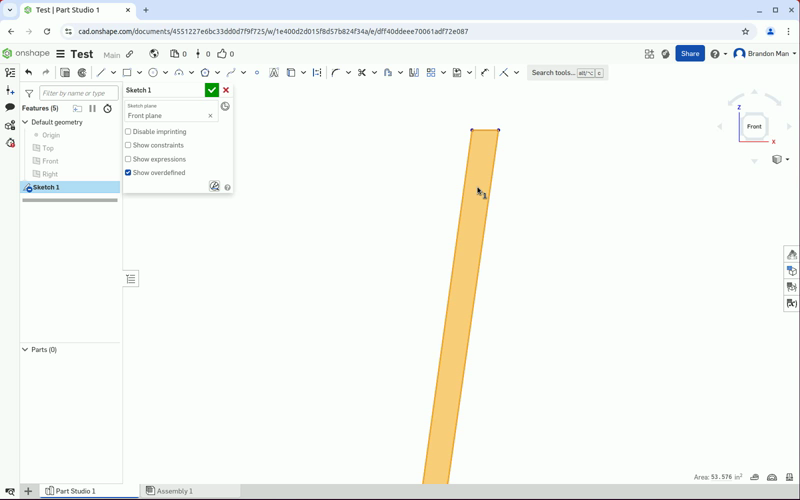
scroll(-6)
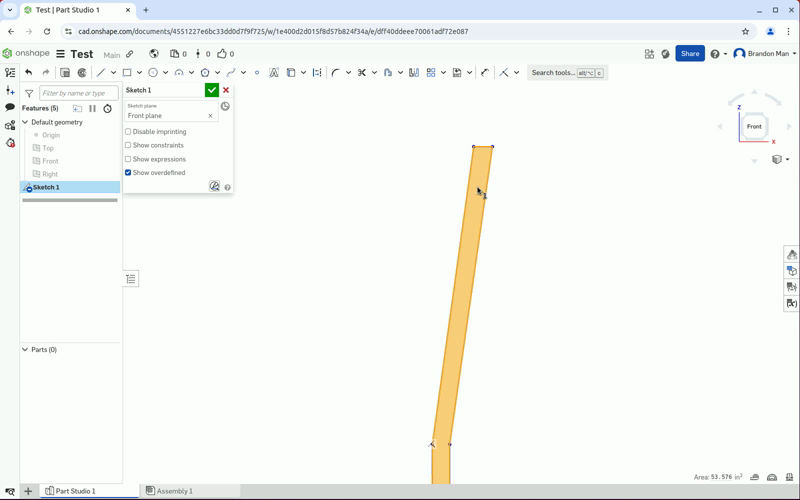
scroll(-6)
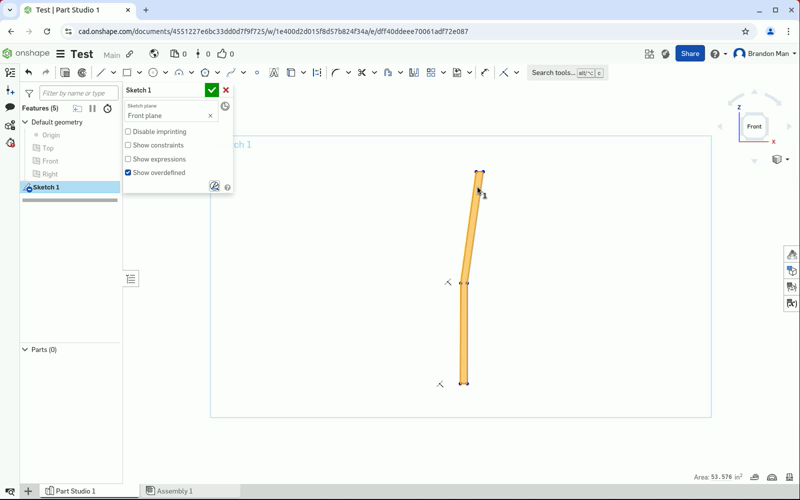
mouse_move(73, 352)
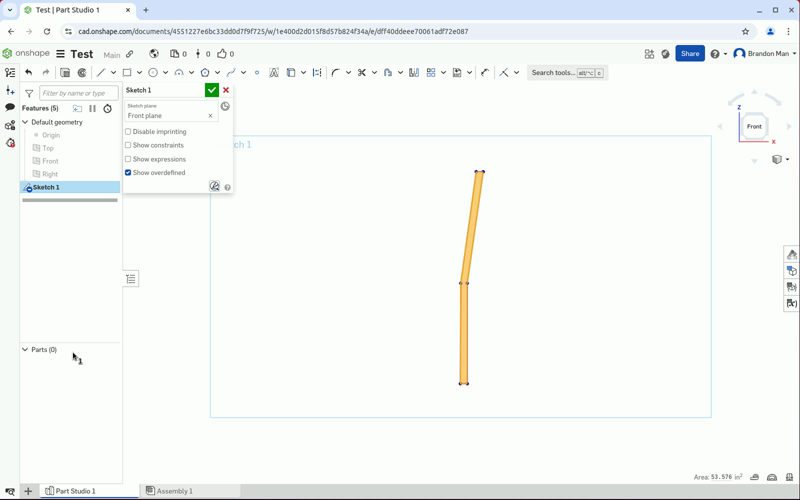
key(shift+y)
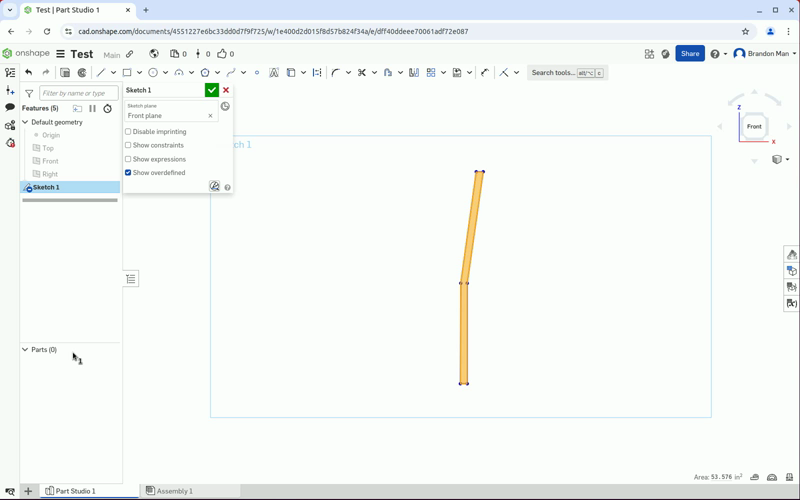
key(shift+e)
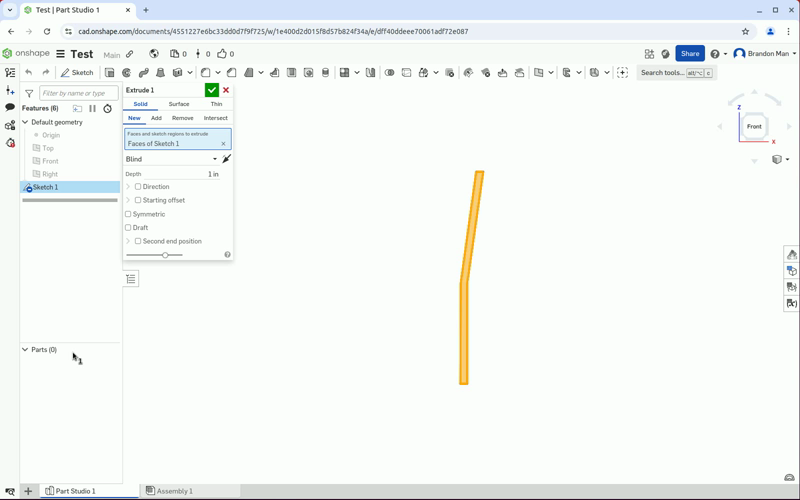
mouse_move(143, 106)
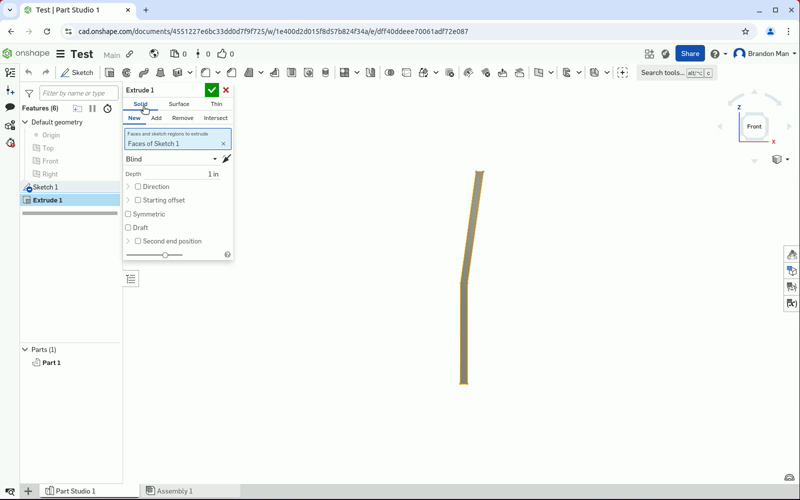
click(143, 106)
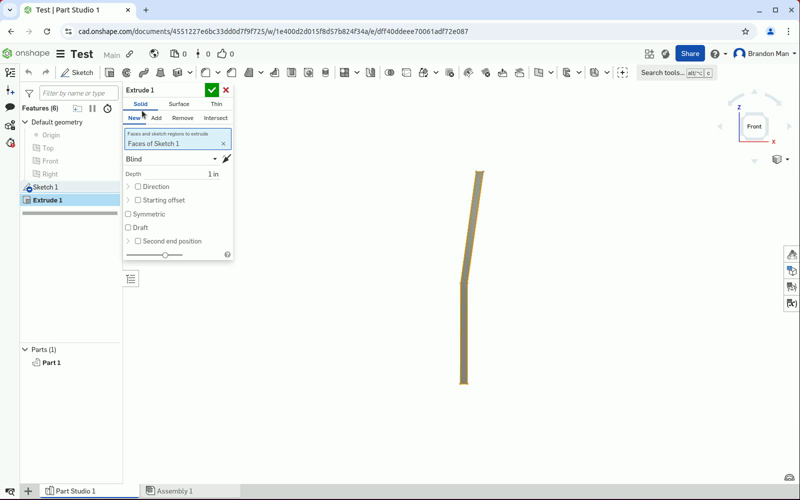
mouse_move(137, 120)
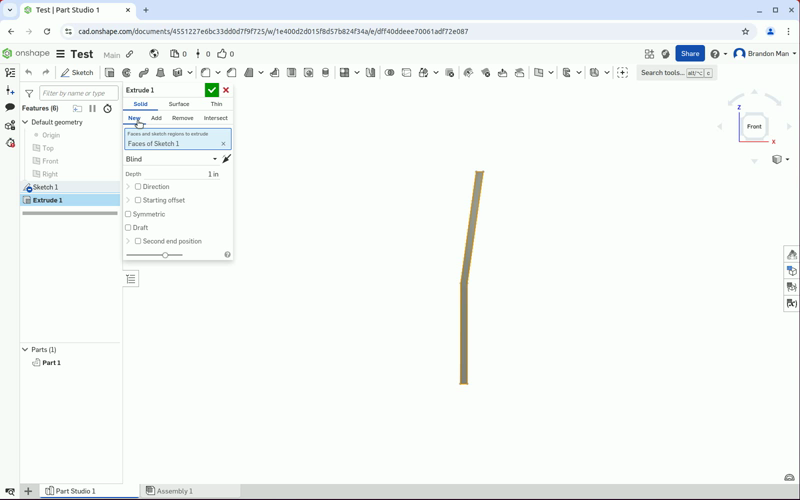
click(137, 120)
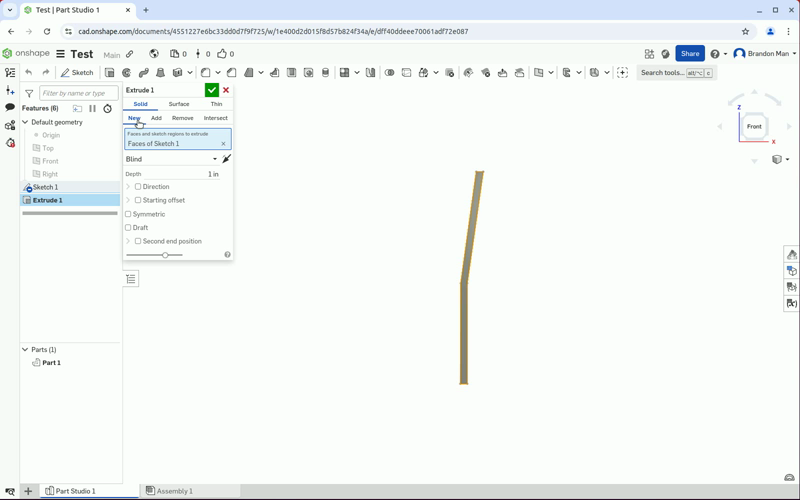
key(tab, 4)
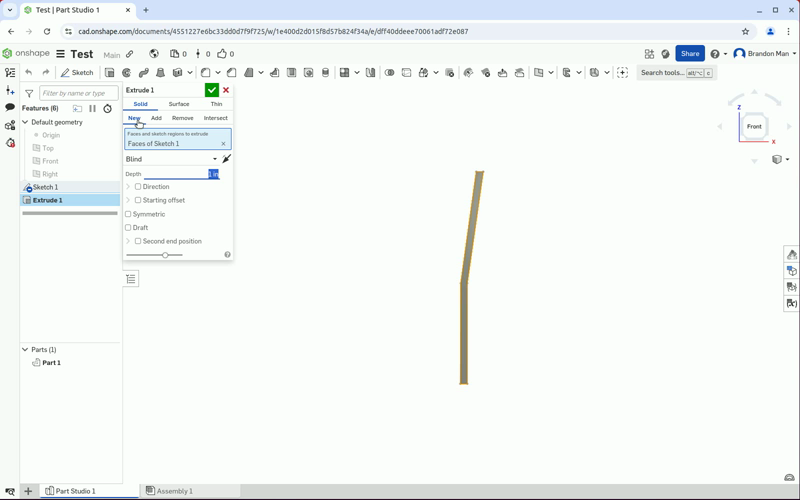
text(1.444)
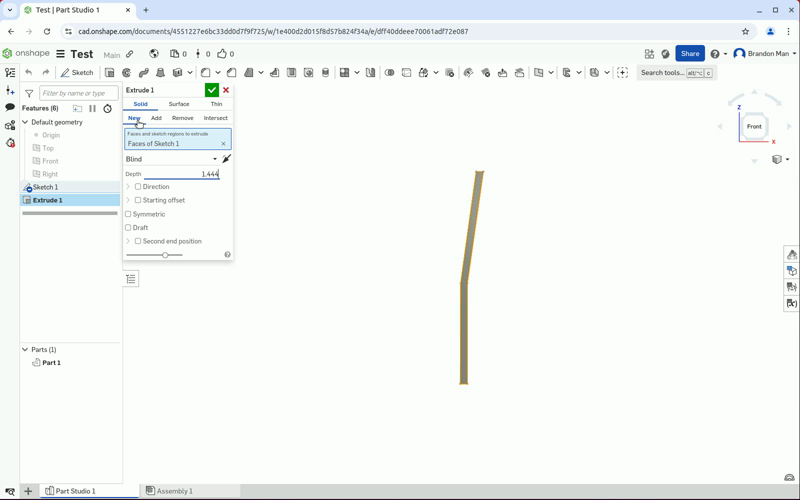
key(enter)
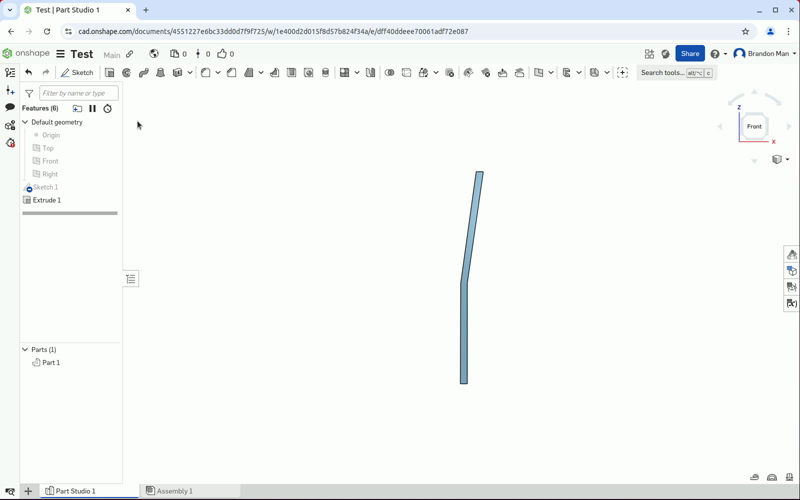
key(shift+h)
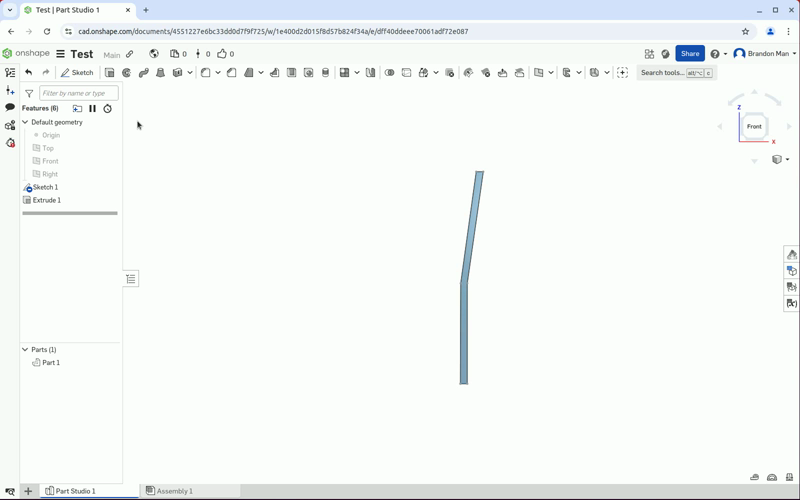
key(shift+h)
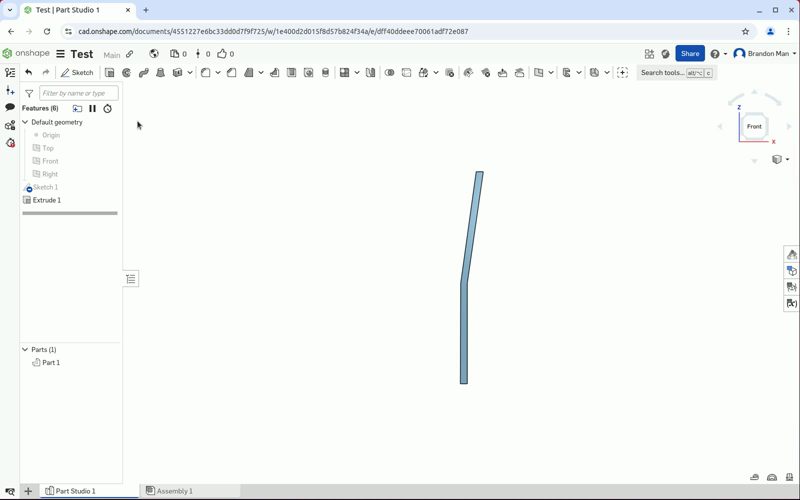
mouse_move(73, 189)
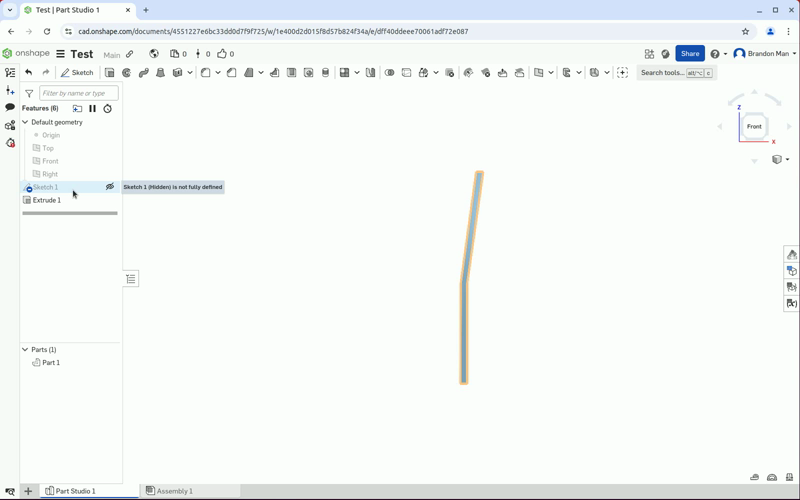
click(73, 189)
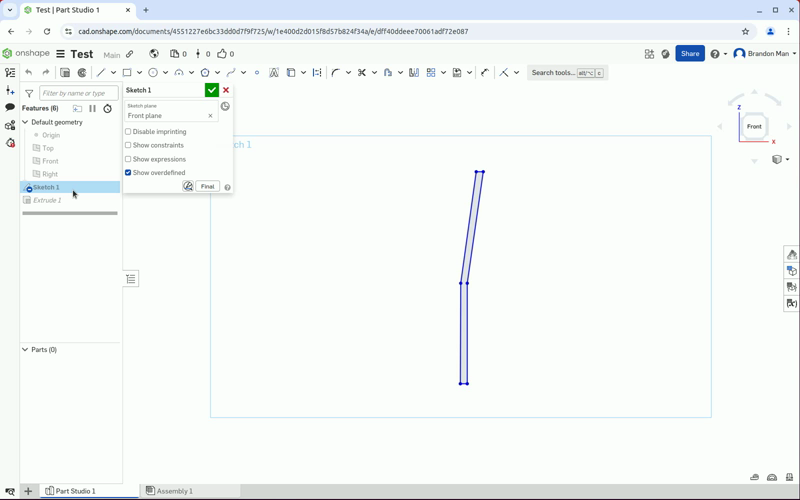
mouse_move(229, 92)
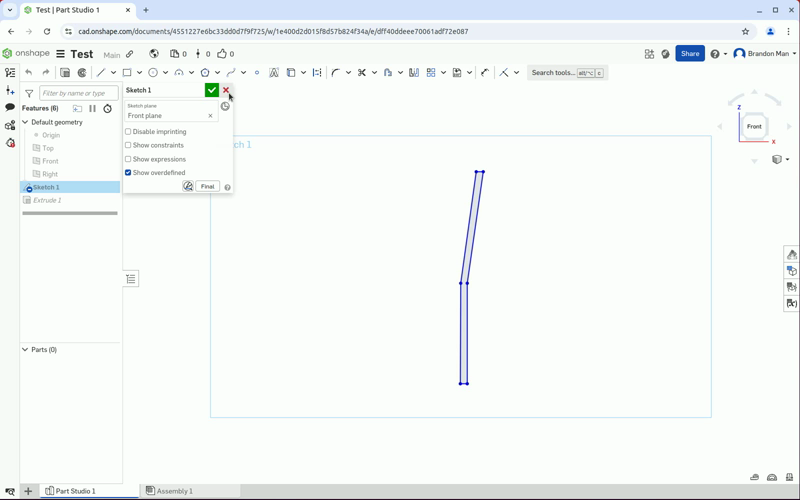
click(229, 92)
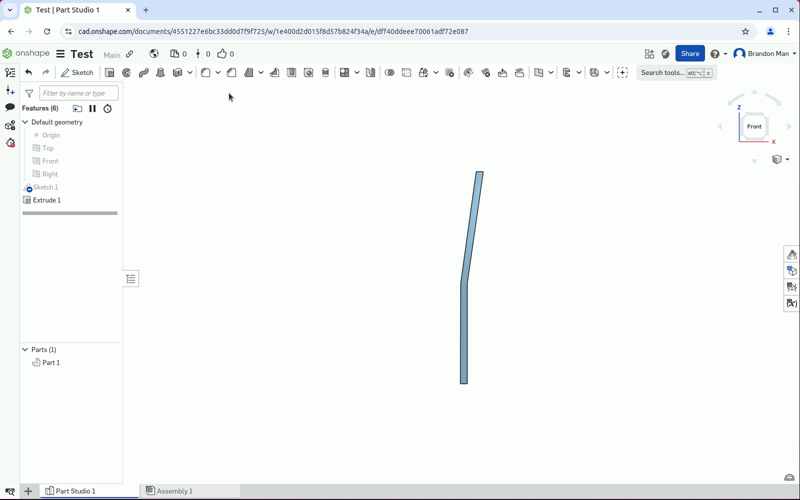
mouse_move(541, 75)
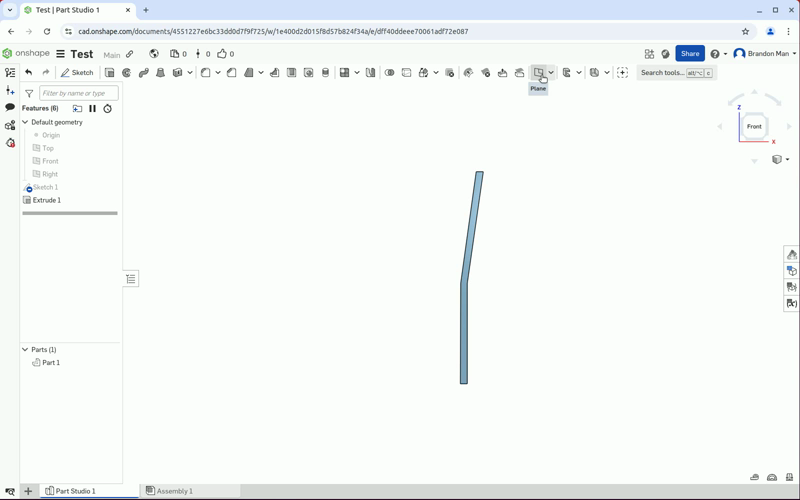
click(541, 75)
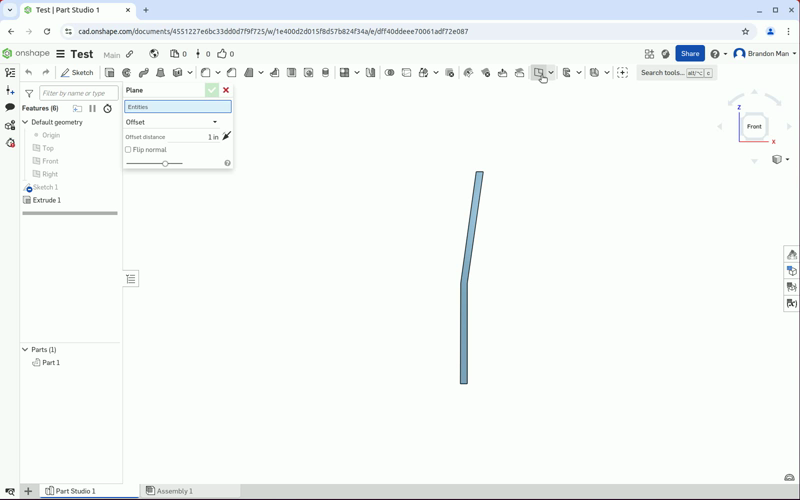
mouse_move(73, 163)
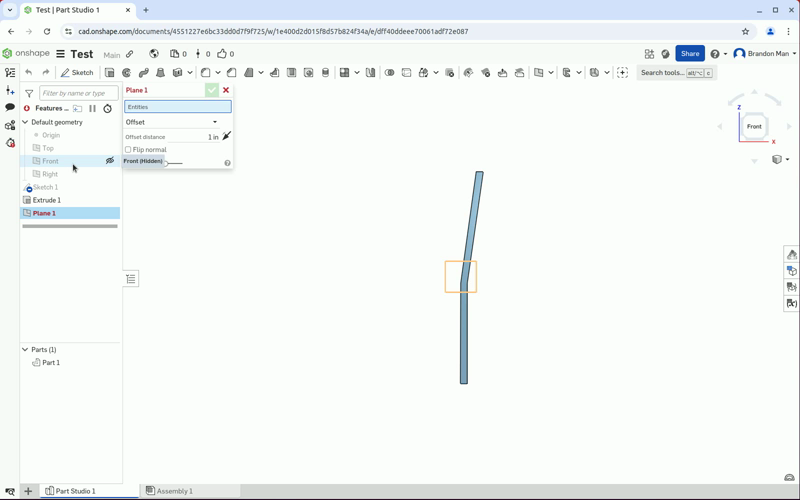
click(73, 163)
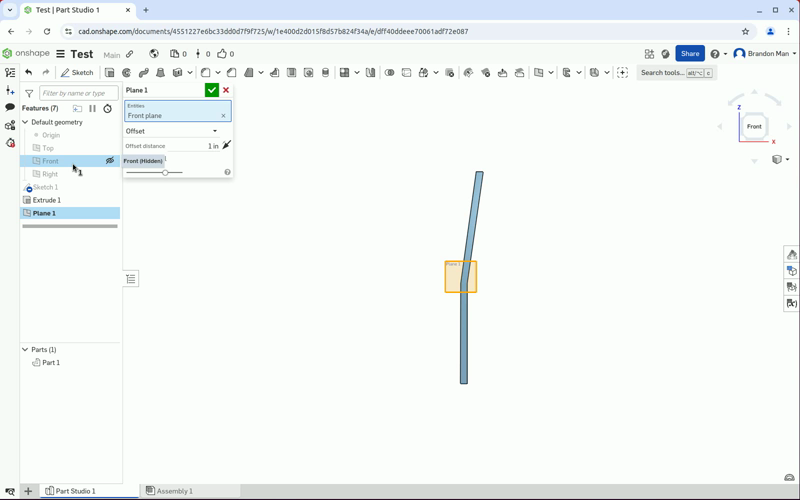
key(tab, 2)
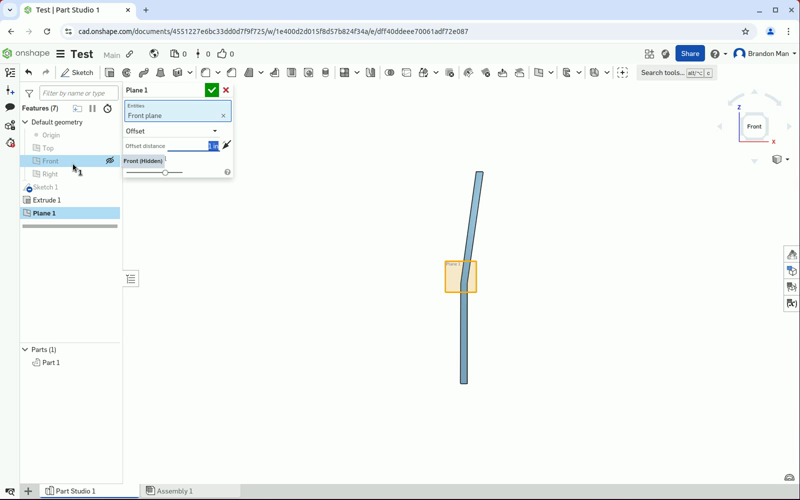
text(1.448)
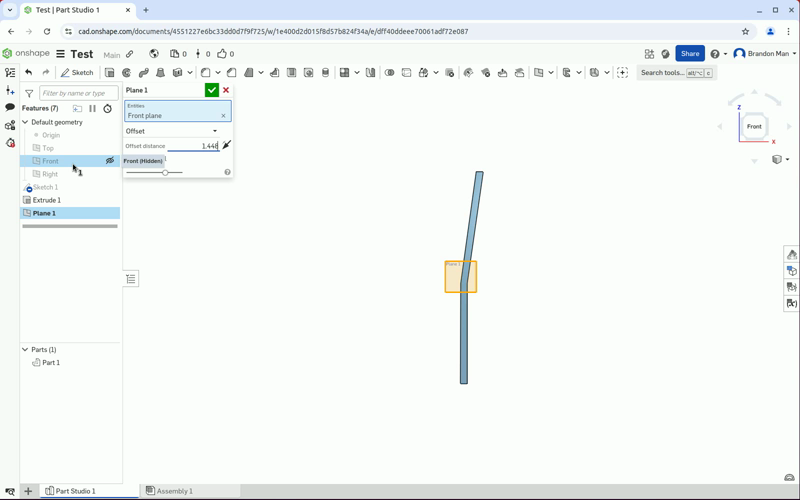
key(enter, 2)
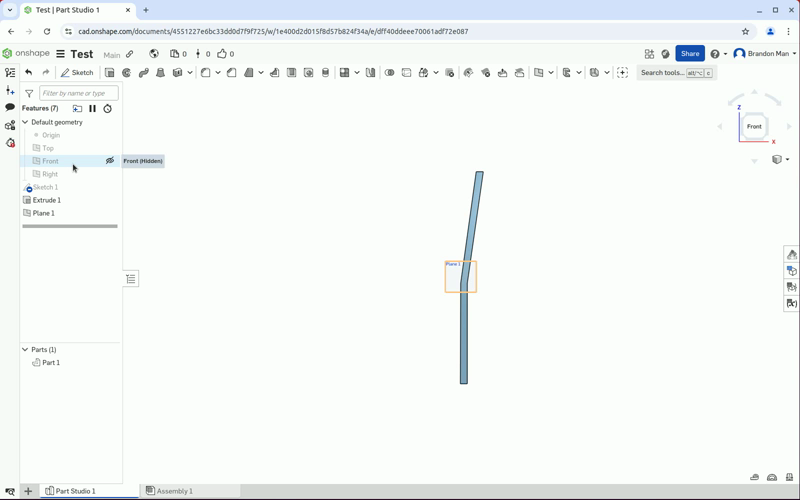
key(shift+s)
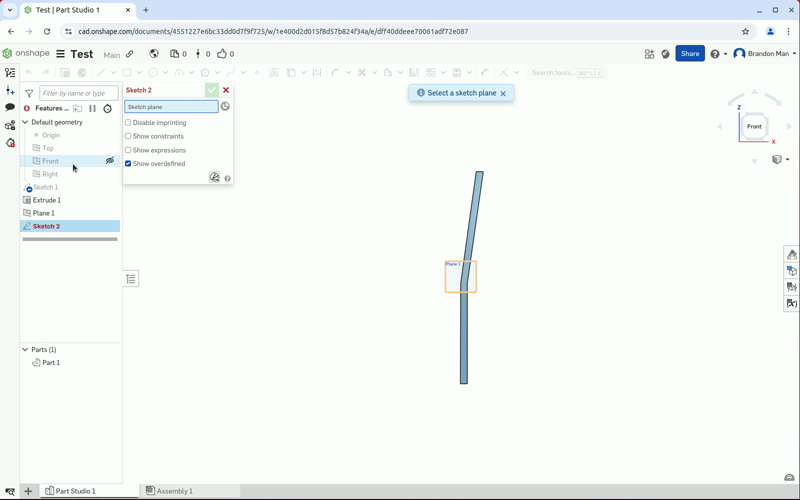
mouse_move(73, 215)
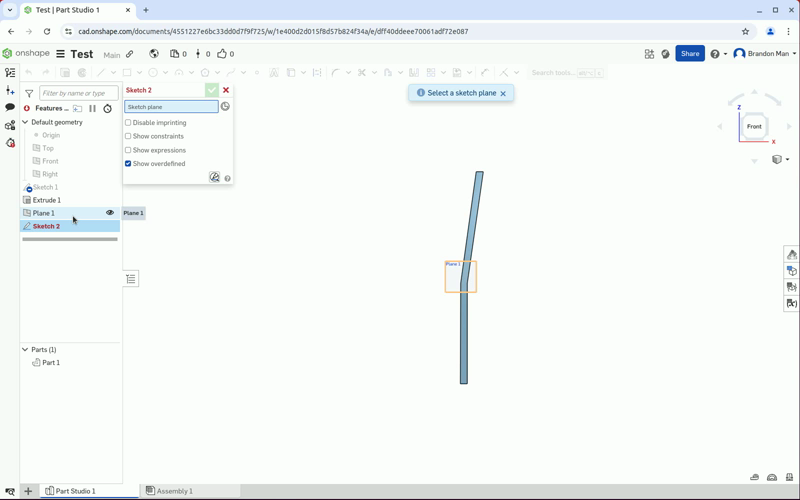
click(73, 215)
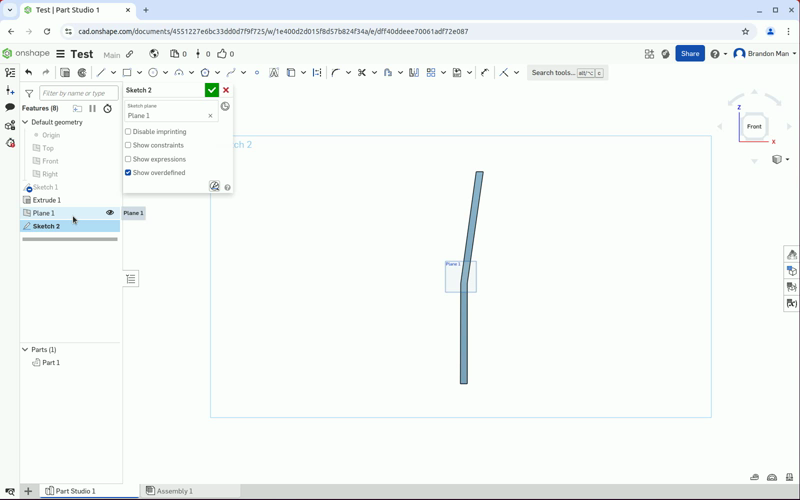
mouse_move(73, 352)
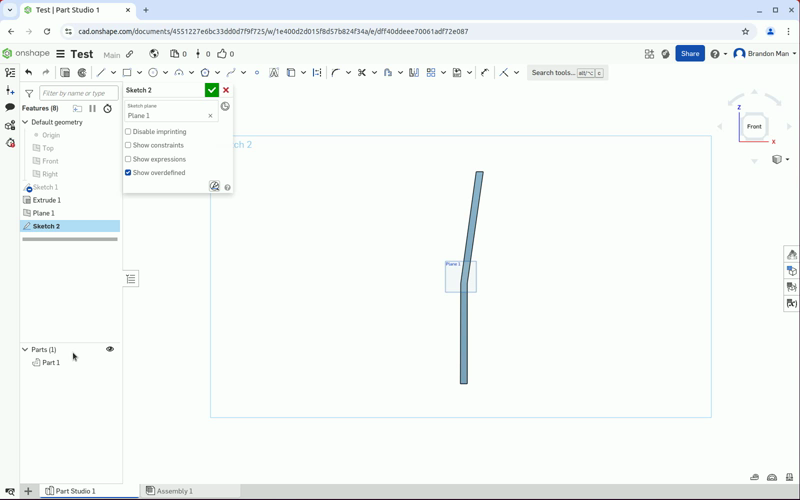
key(y)
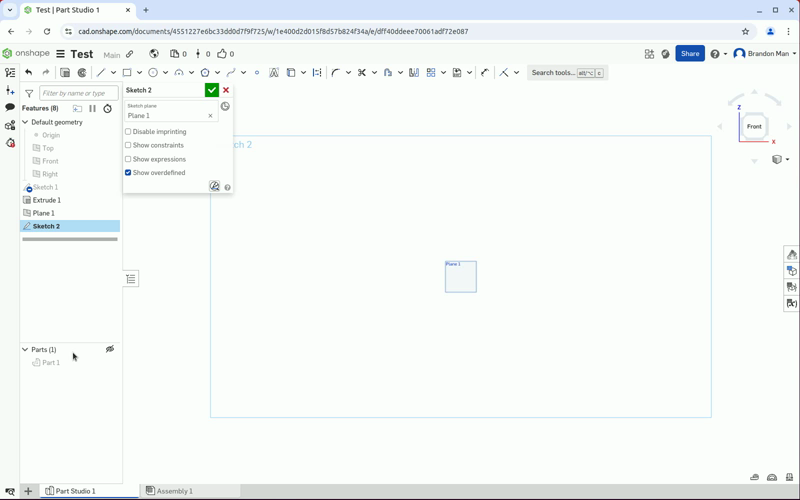
key(l)
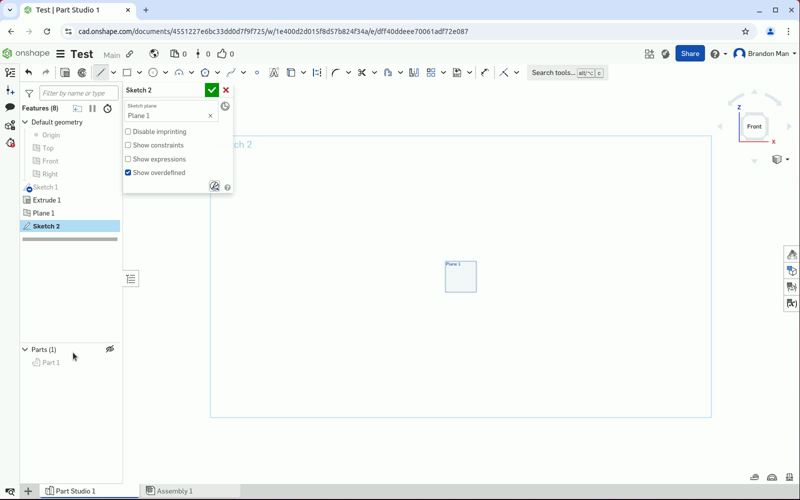
key_down(shift)
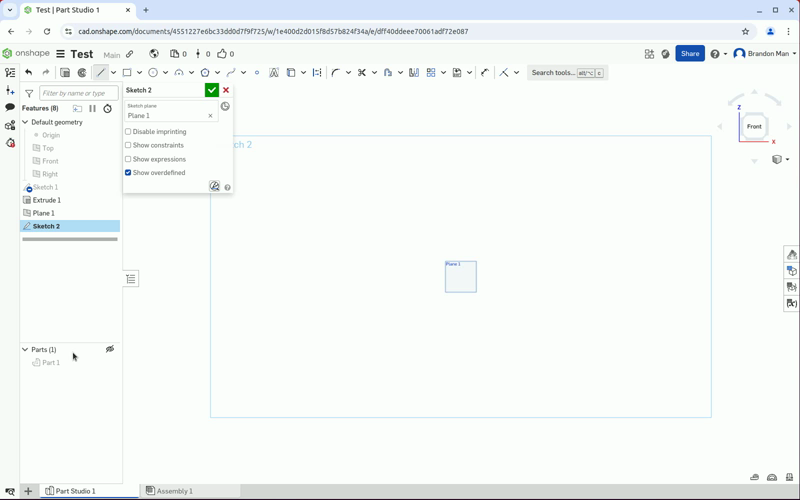
mouse_move(463, 294)
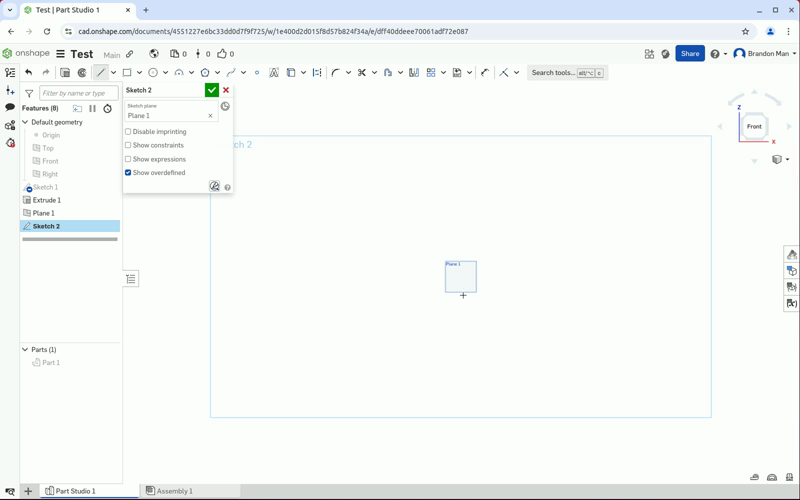
click(463, 294)
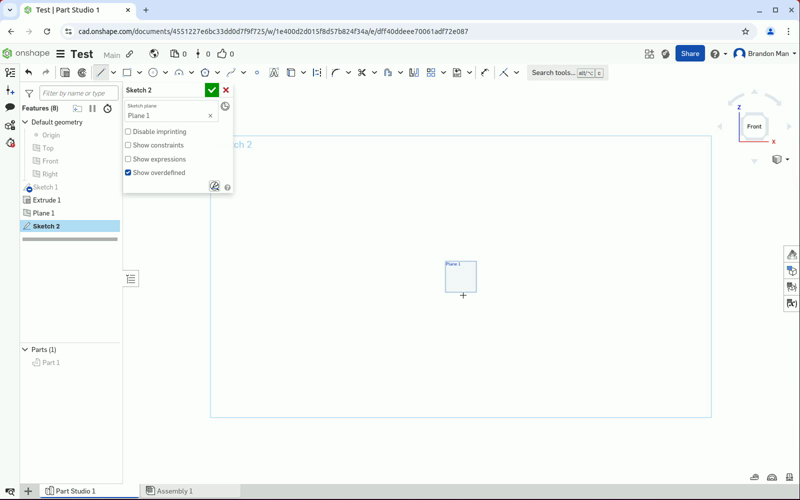
key_up(shift)
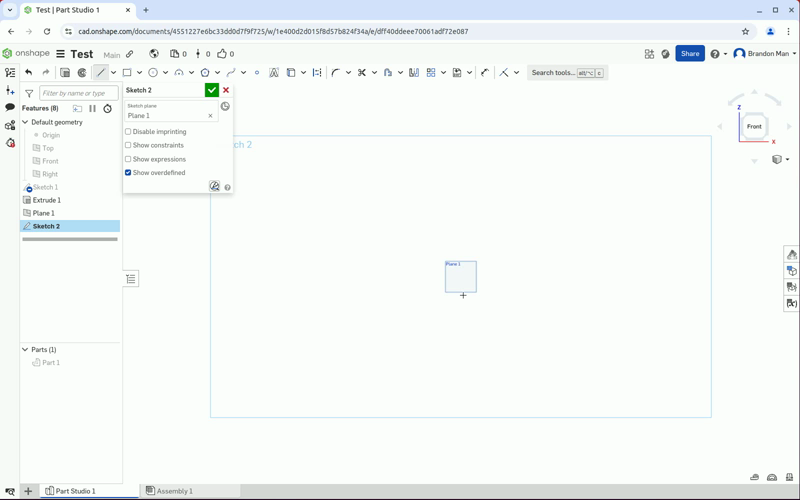
key_down(shift)
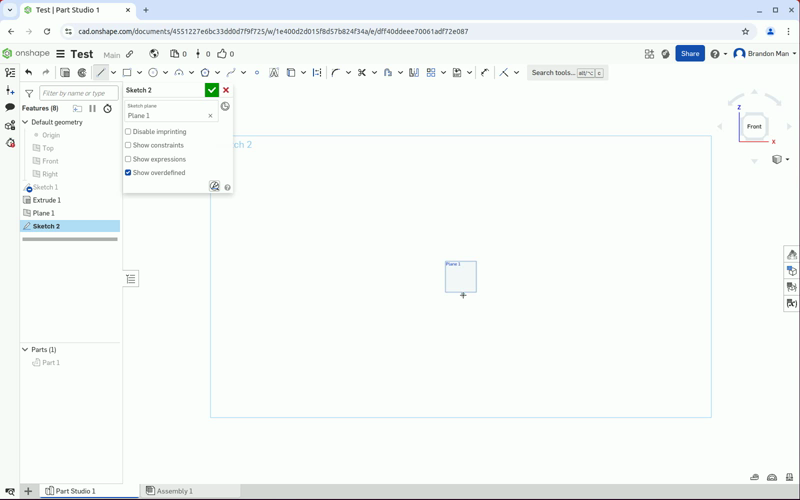
mouse_move(493, 294)
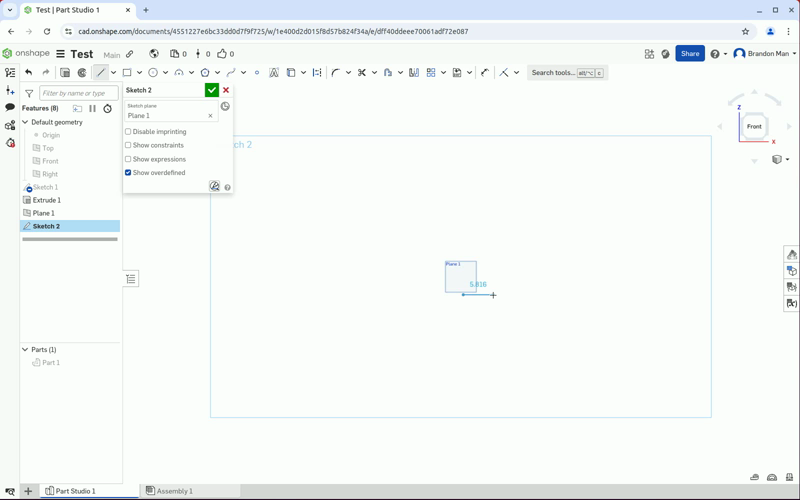
mouse_move(465, 294)
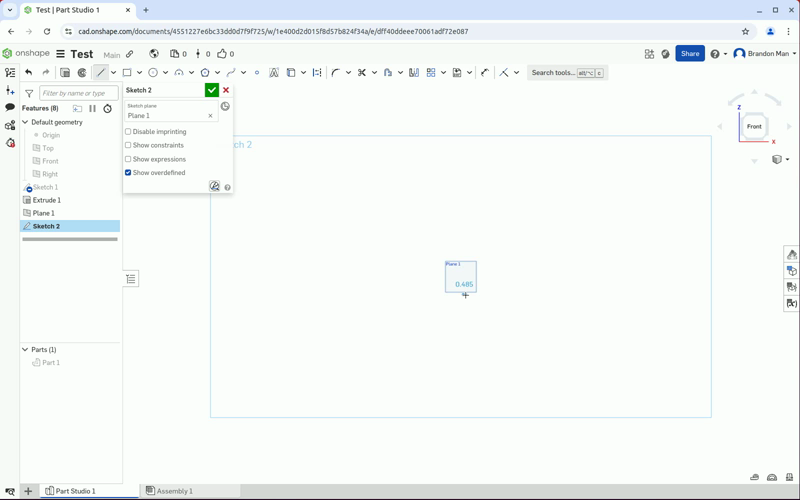
scroll(6)
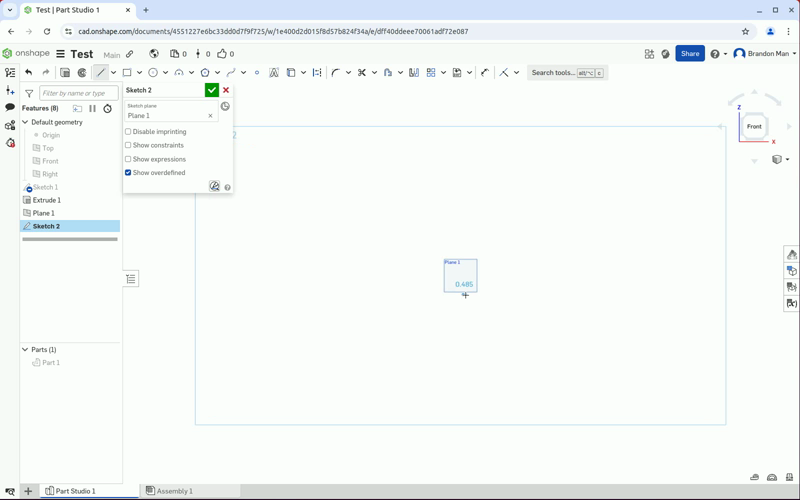
scroll(6)
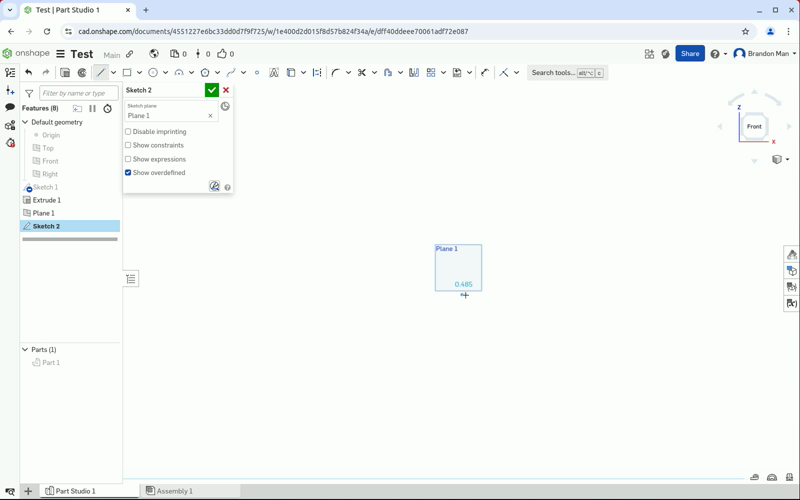
scroll(6)
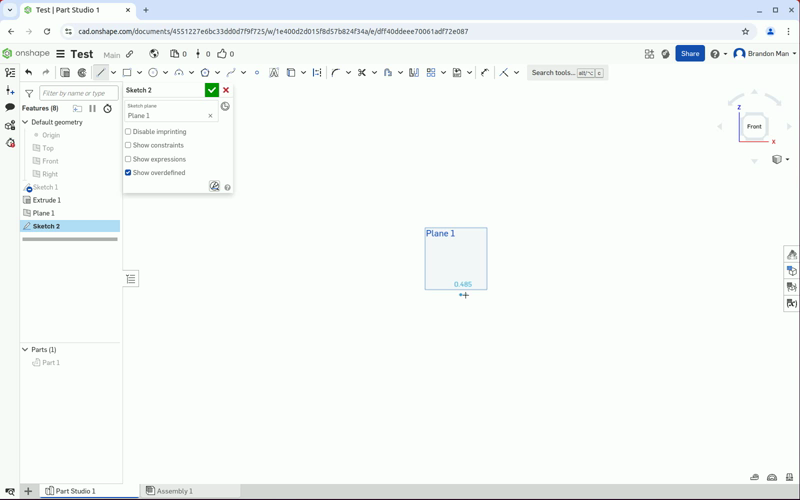
scroll(6)
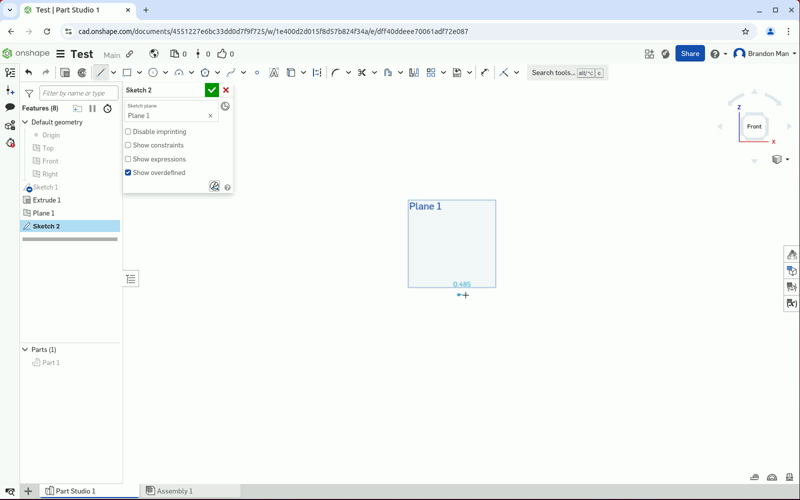
scroll(6)
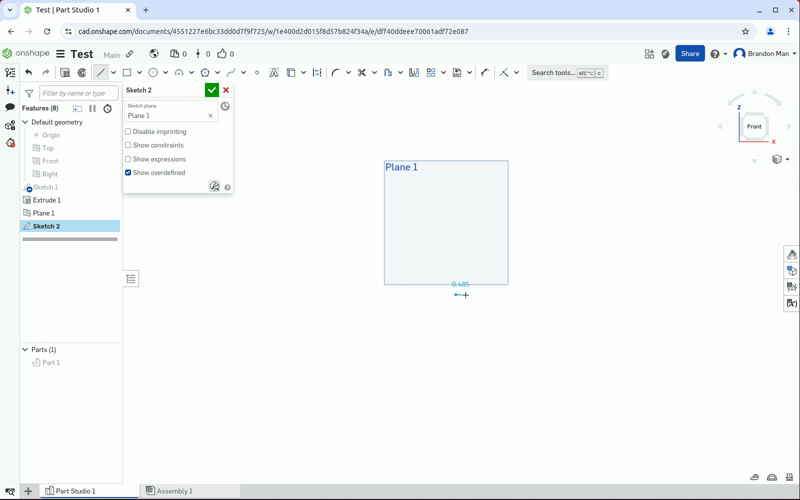
scroll(6)
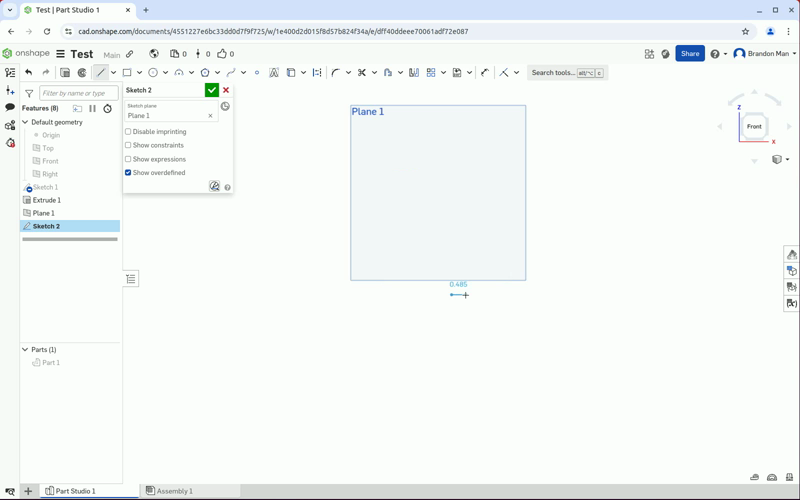
scroll(6)
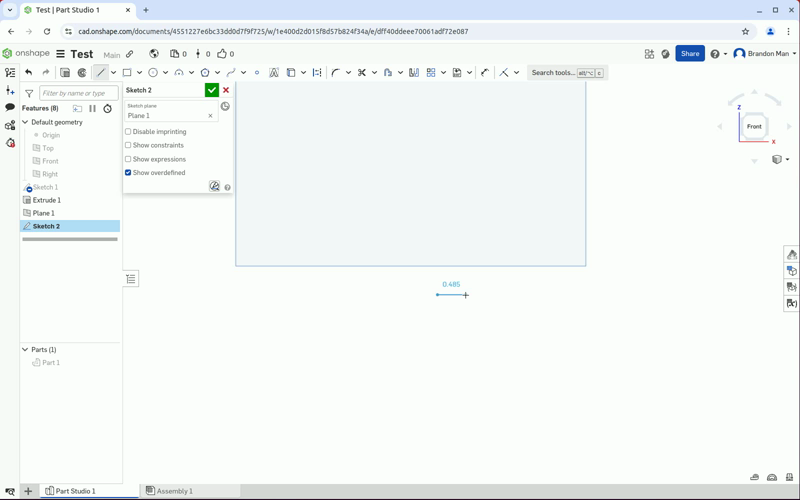
click(465, 294)
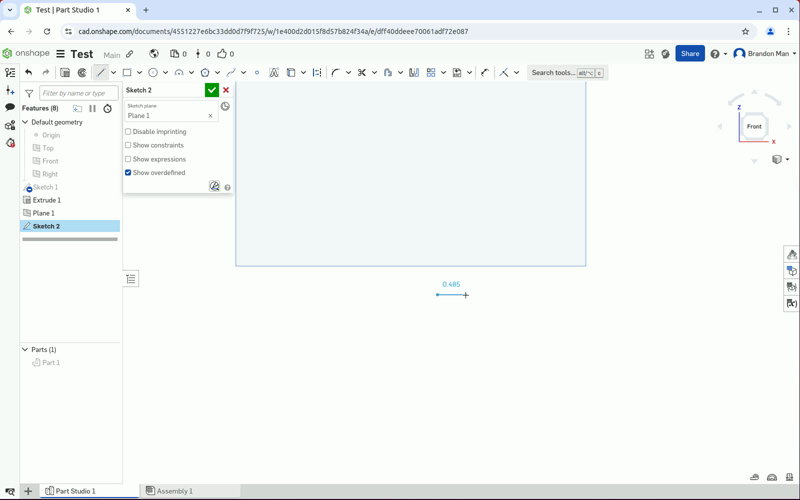
scroll(-6)
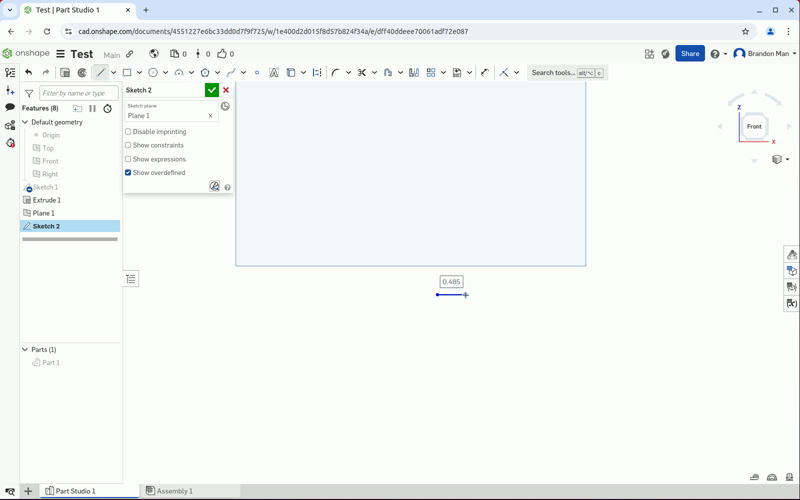
scroll(-6)
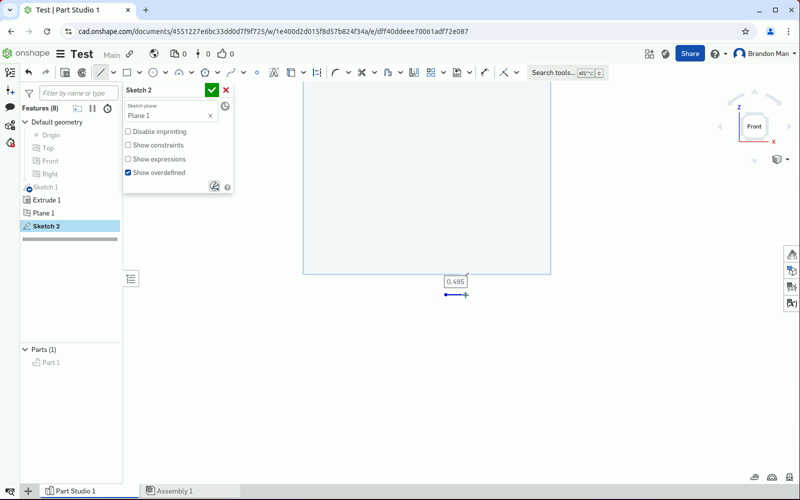
scroll(-6)
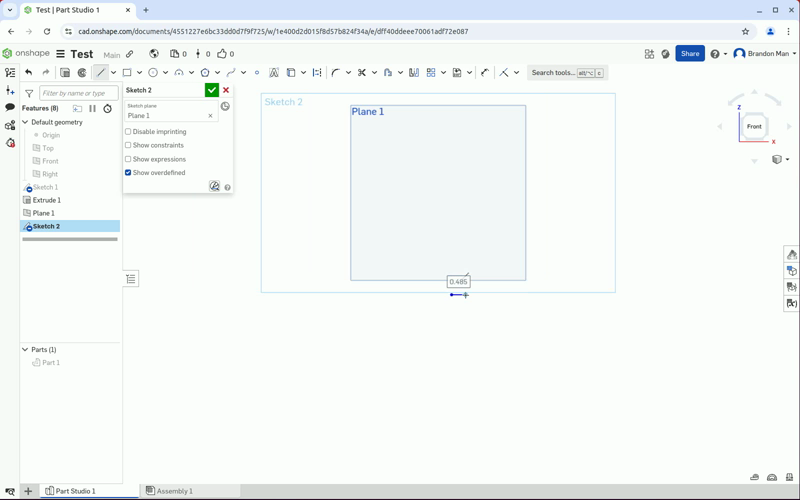
scroll(-6)
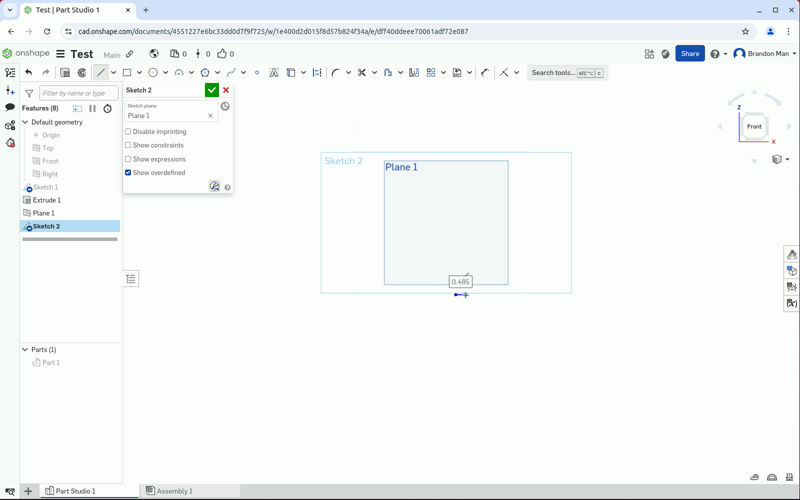
scroll(-6)
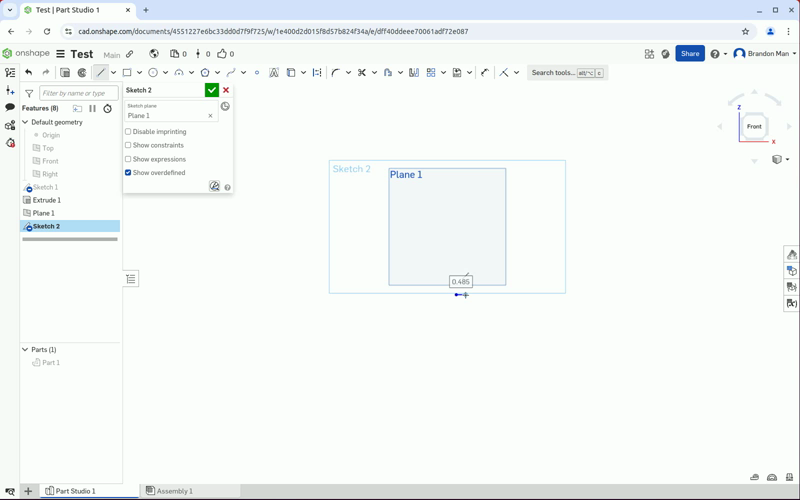
scroll(-6)
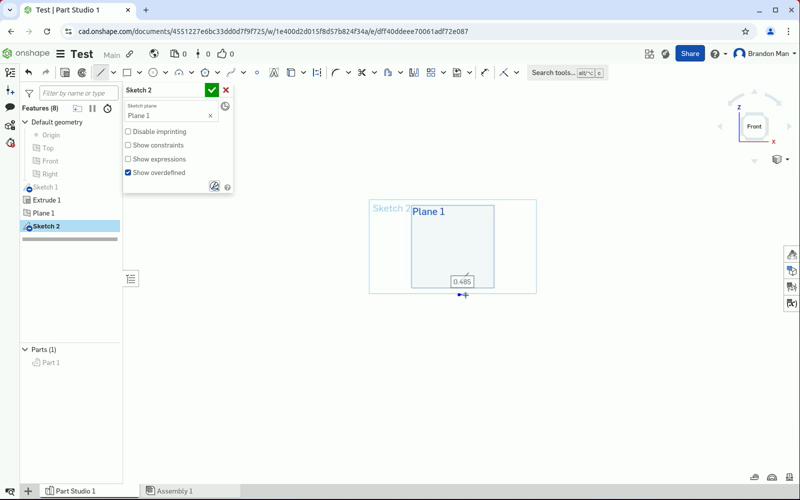
scroll(-6)
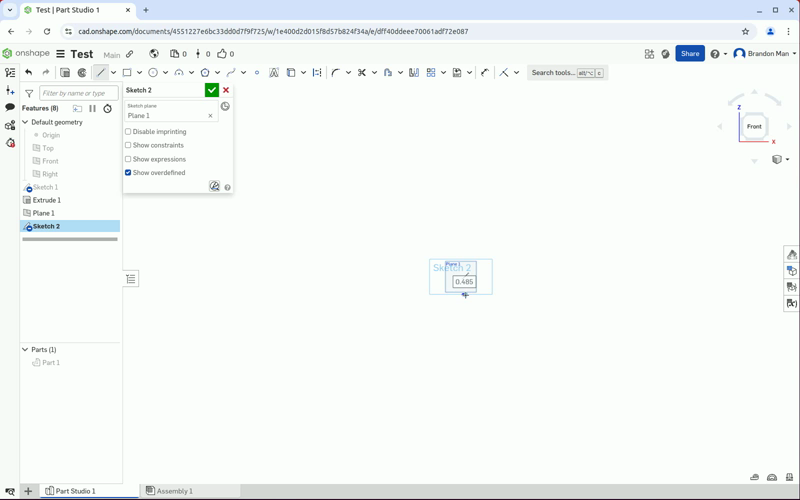
key_up(shift)
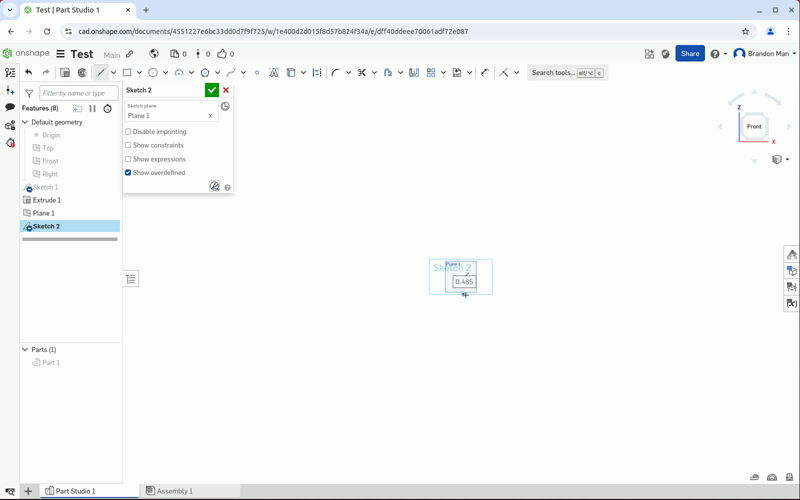
key_down(shift)
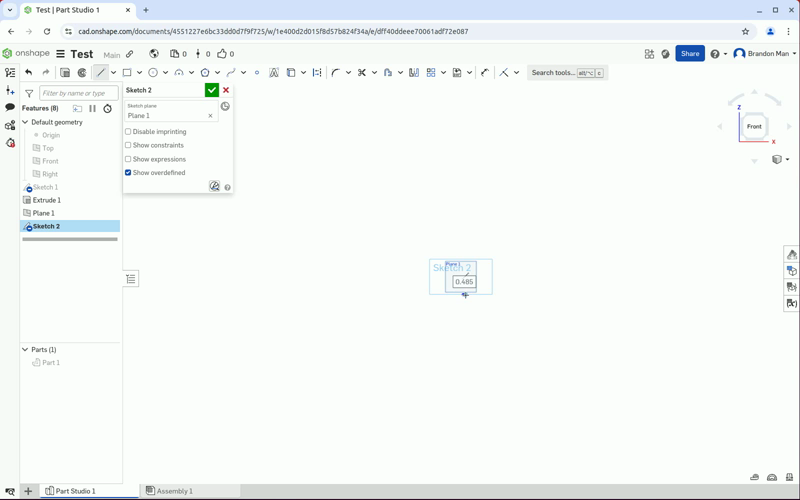
mouse_move(495, 294)
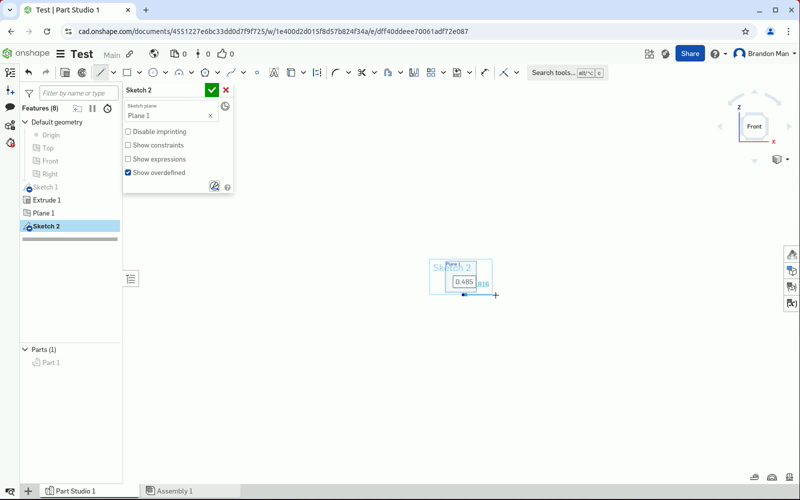
mouse_move(465, 286)
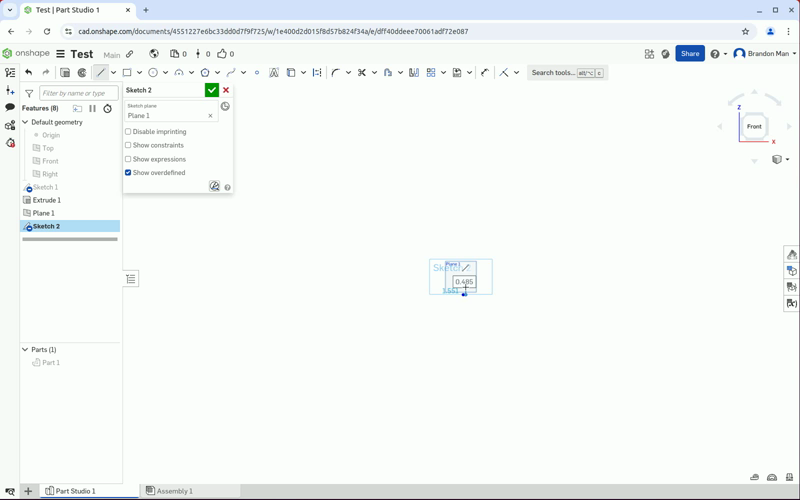
click(465, 286)
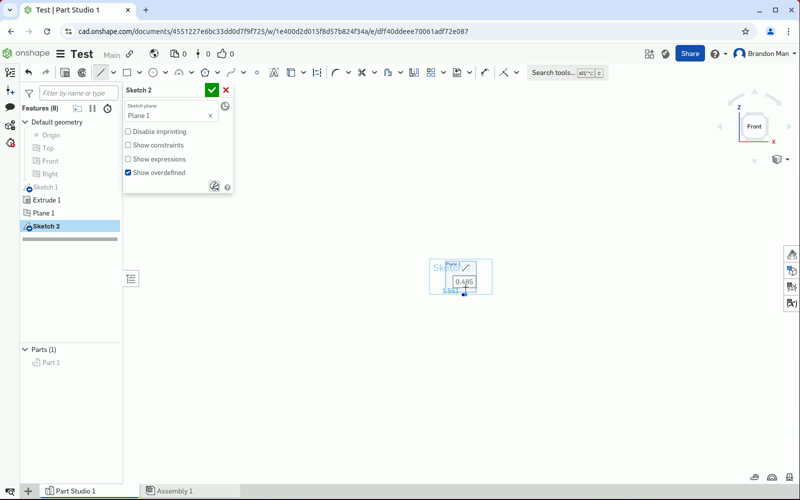
key_up(shift)
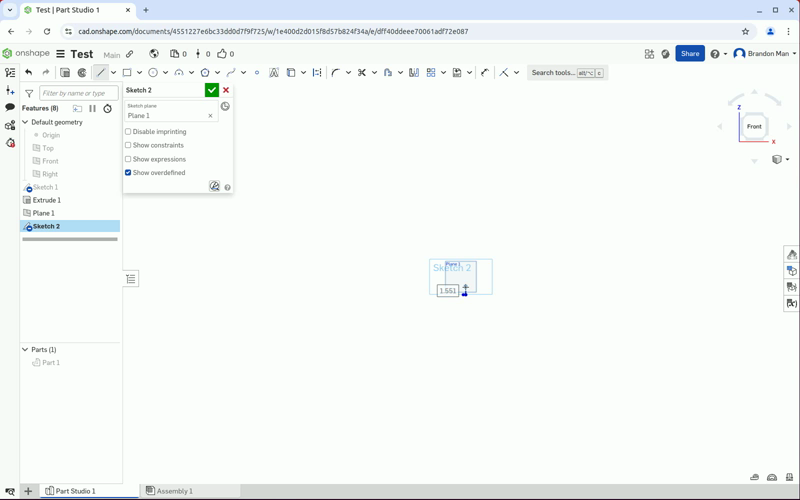
key_down(shift)
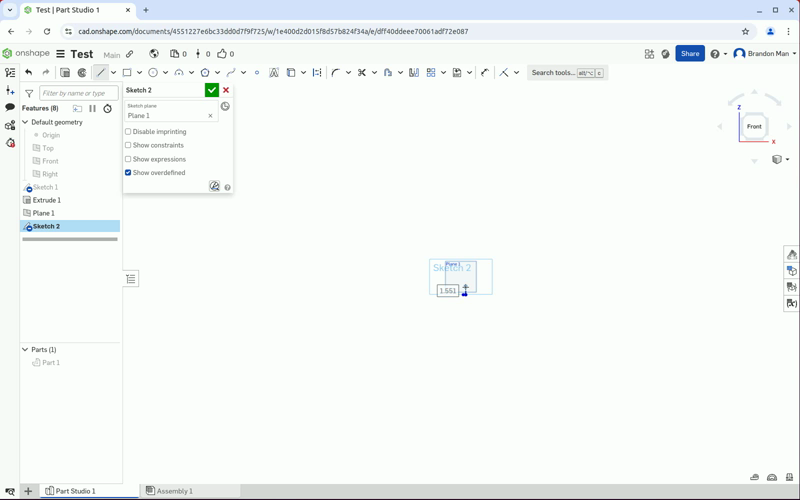
mouse_move(495, 286)
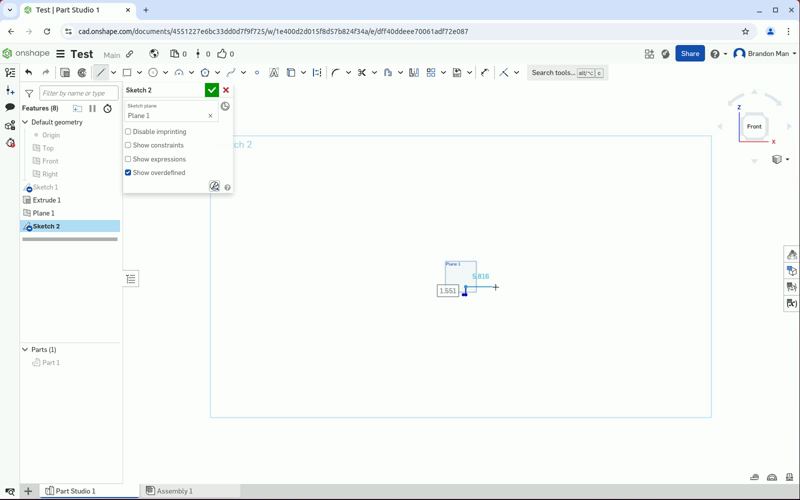
mouse_move(463, 286)
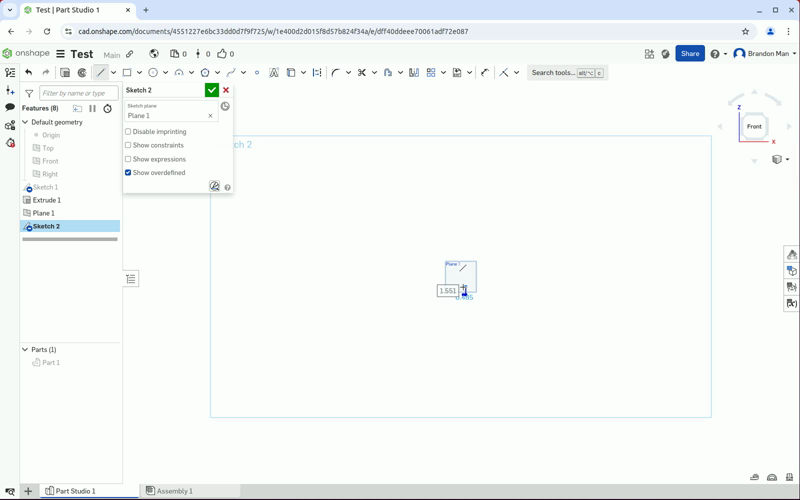
scroll(6)
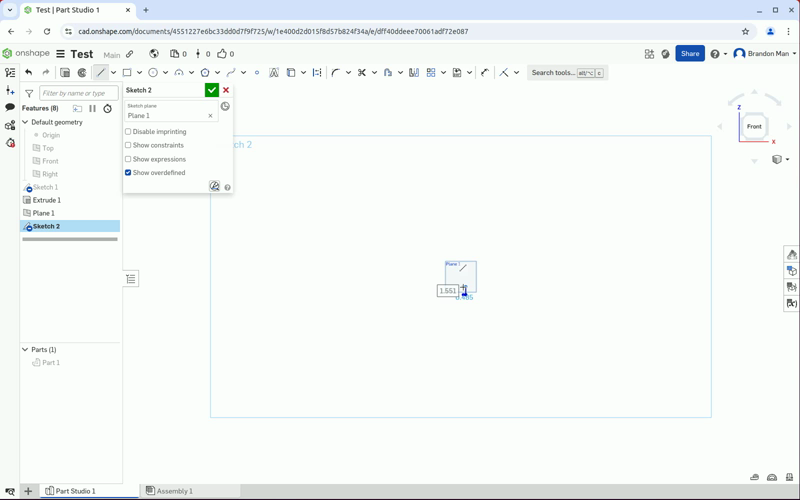
scroll(6)
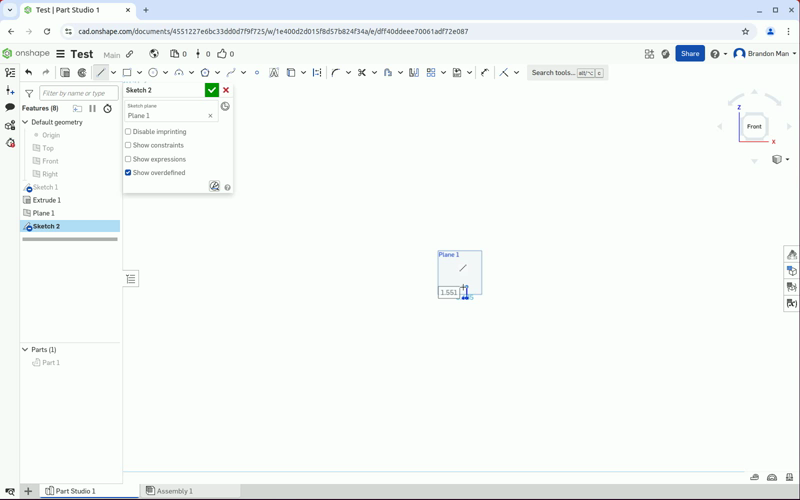
scroll(6)
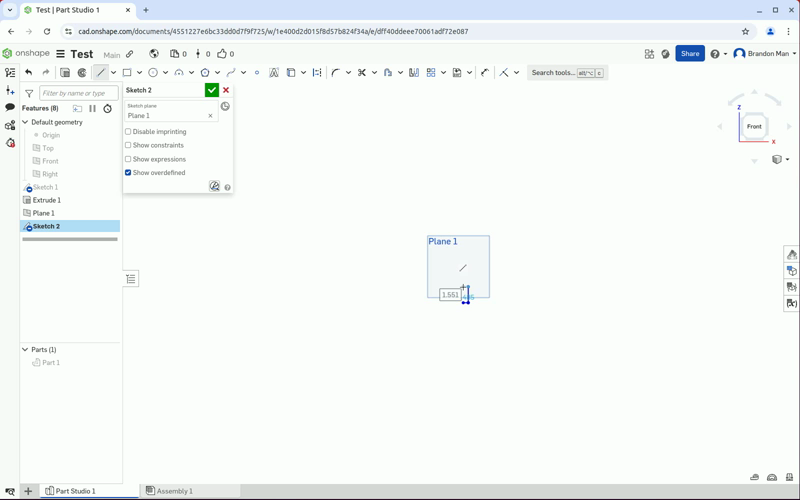
scroll(6)
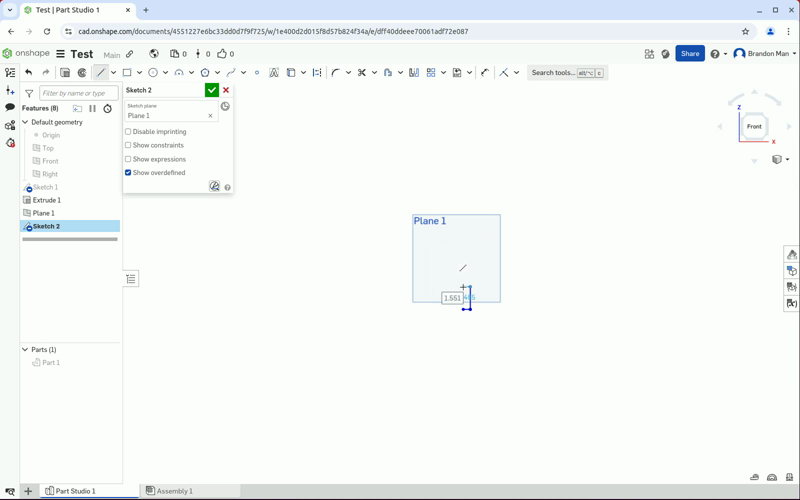
scroll(6)
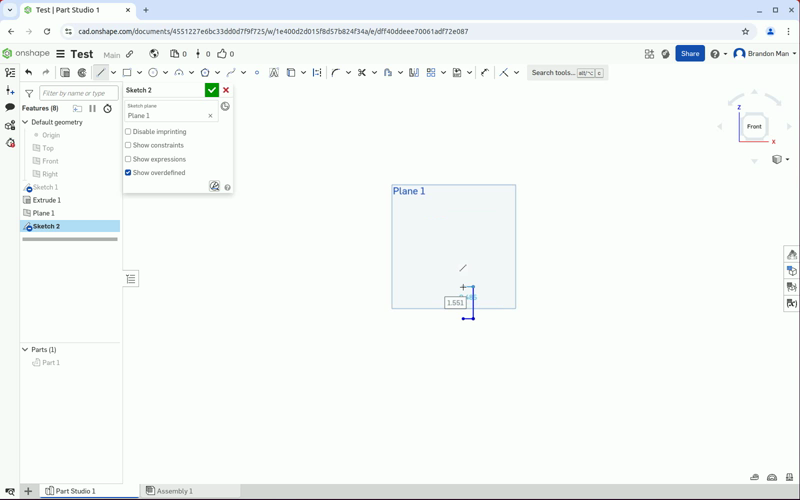
scroll(6)
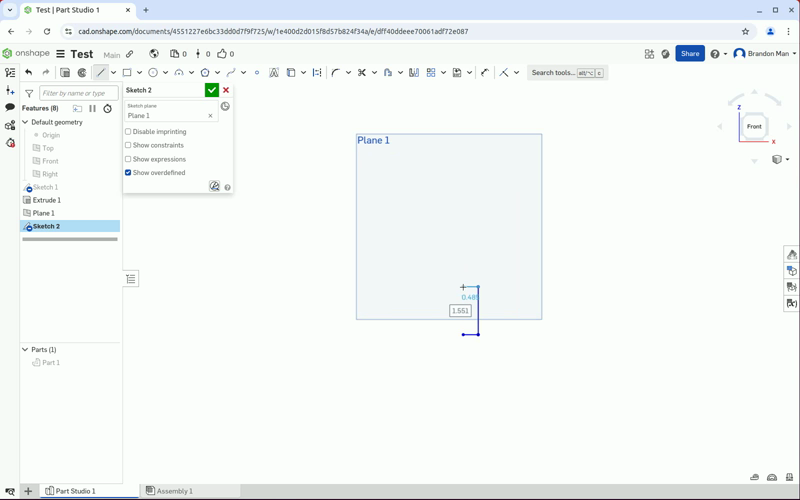
scroll(6)
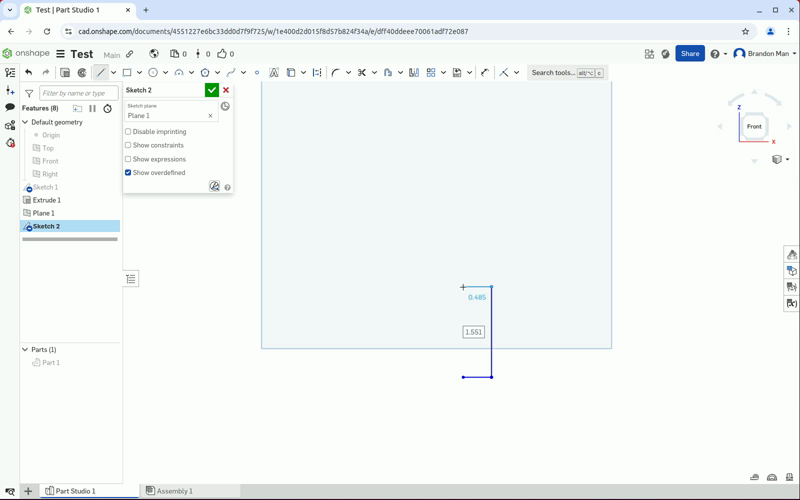
click(463, 286)
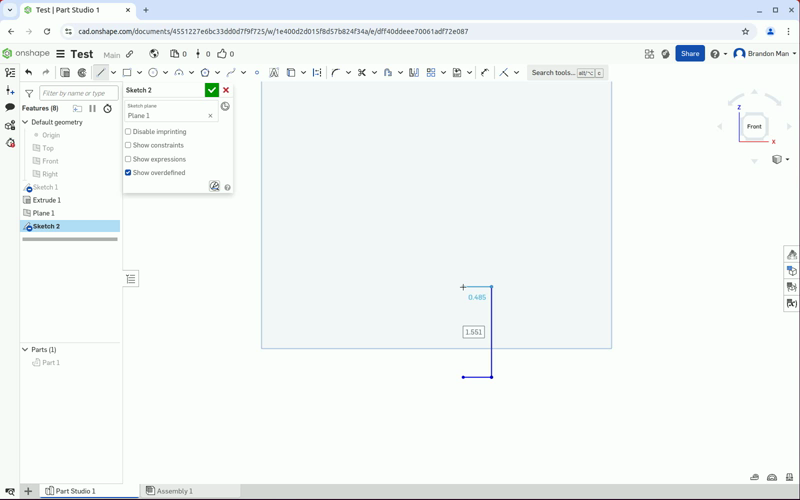
scroll(-6)
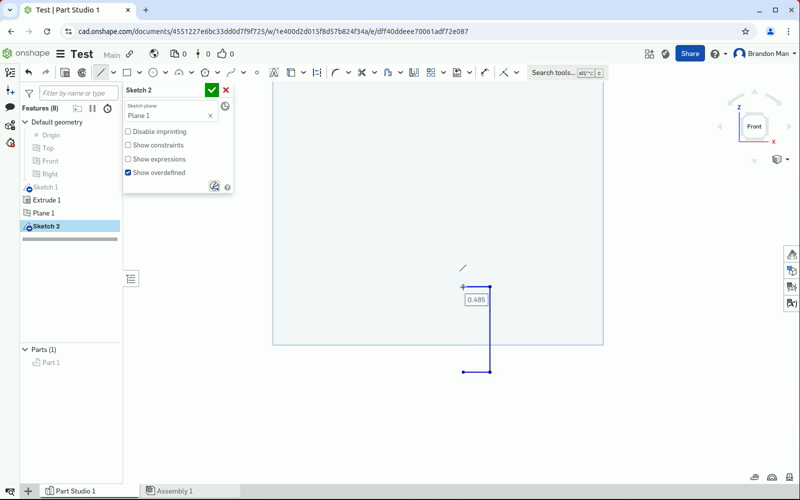
scroll(-6)
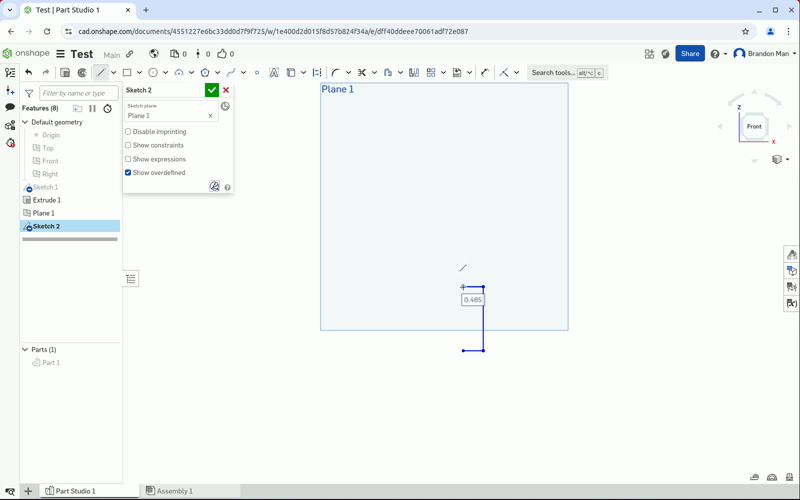
scroll(-6)
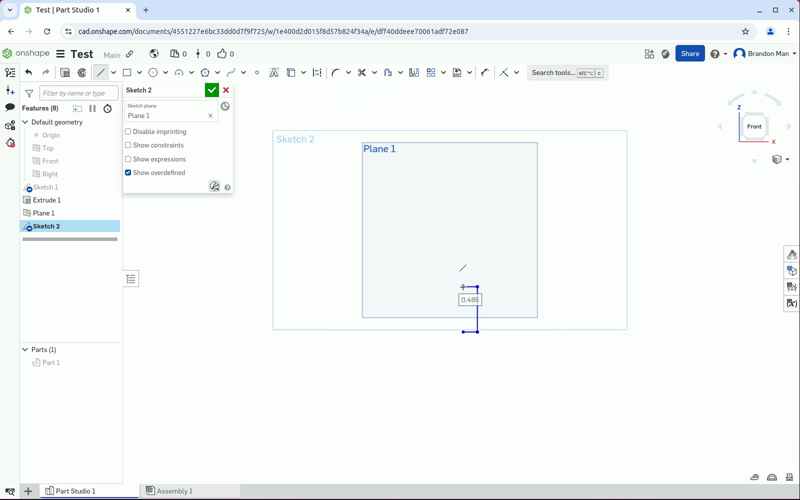
scroll(-6)
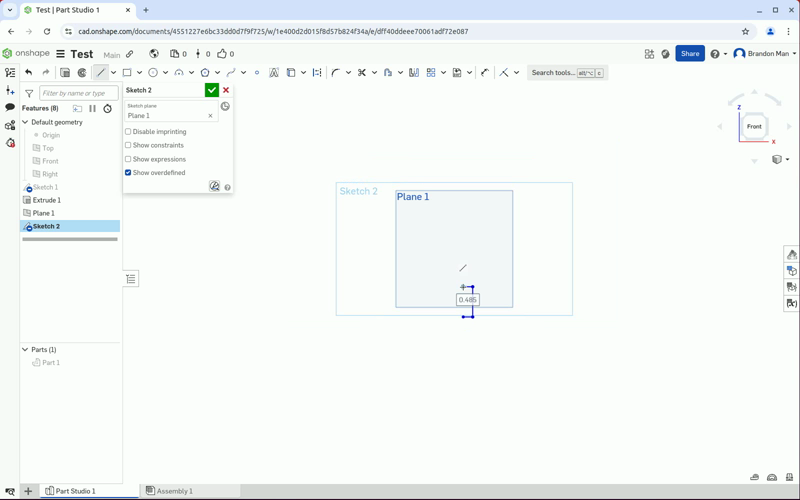
scroll(-6)
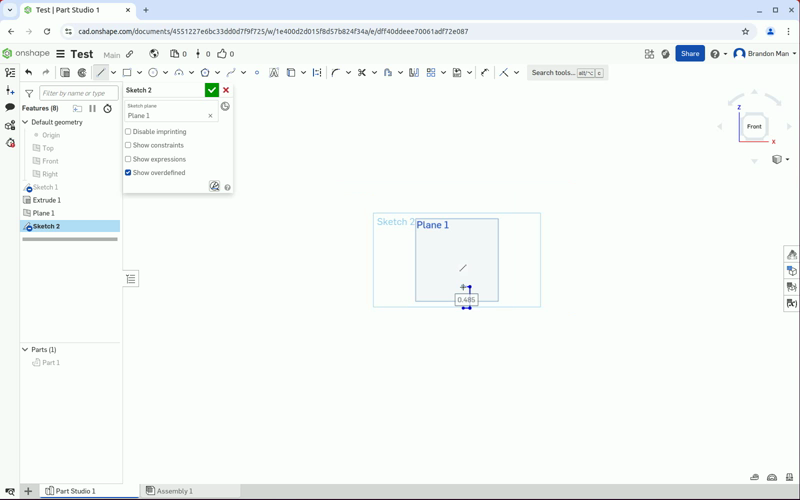
scroll(-6)
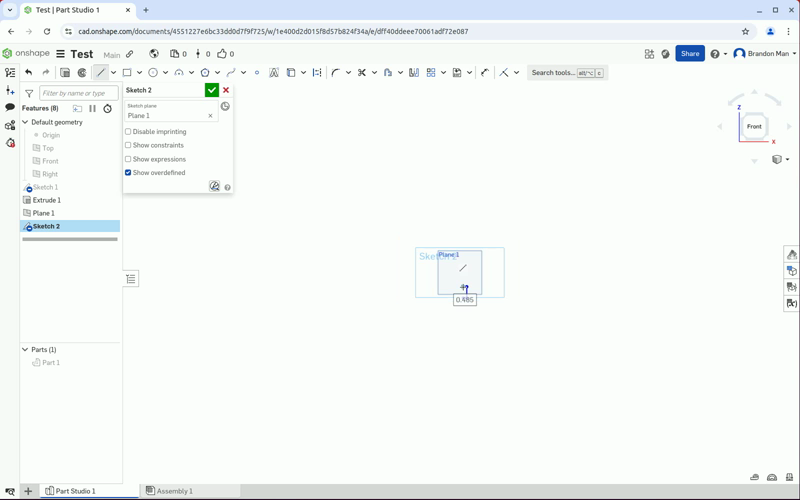
scroll(-6)
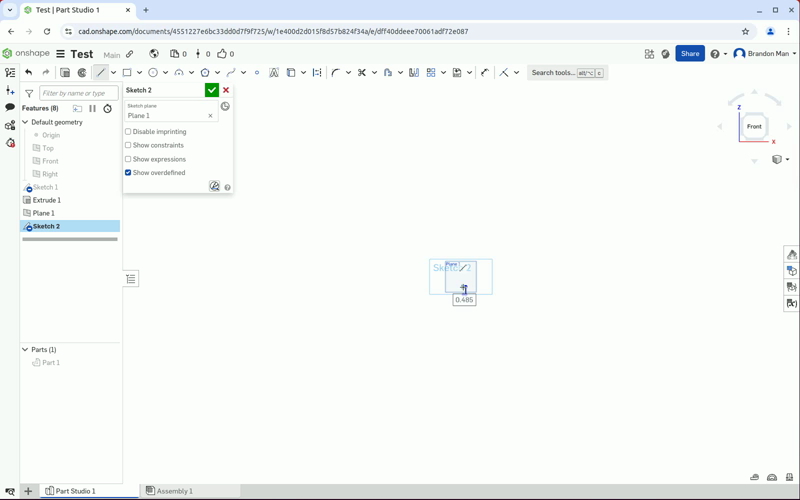
key_up(shift)
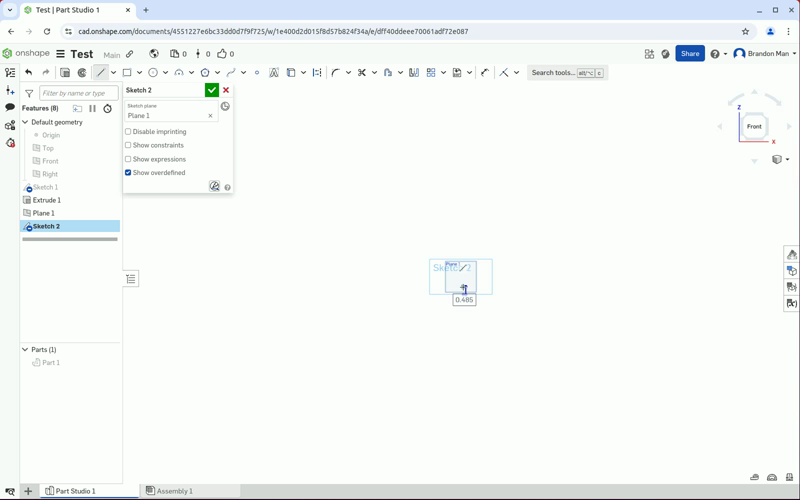
mouse_move(493, 286)
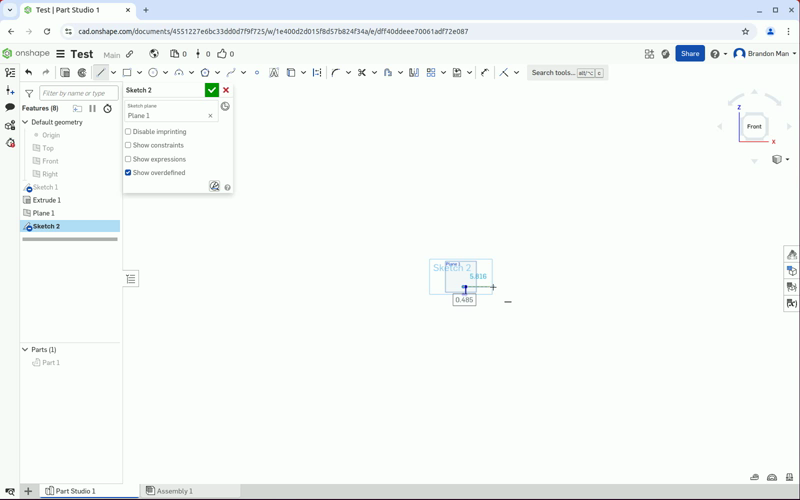
key_down(shift)
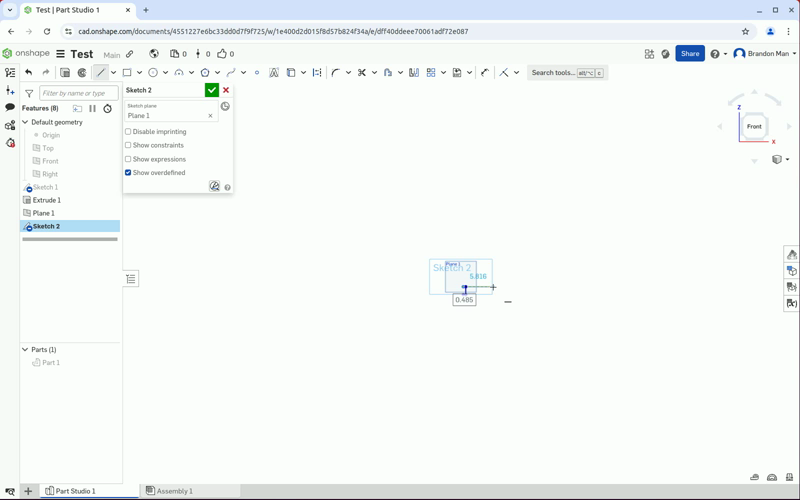
mouse_move(463, 294)
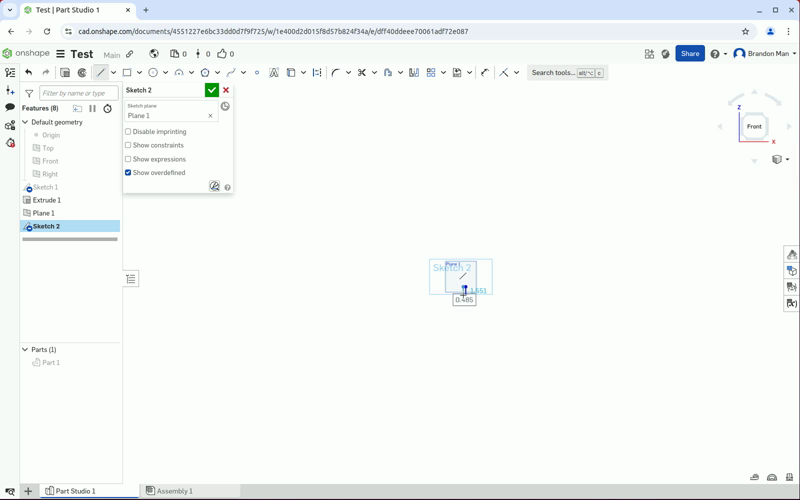
scroll(6)
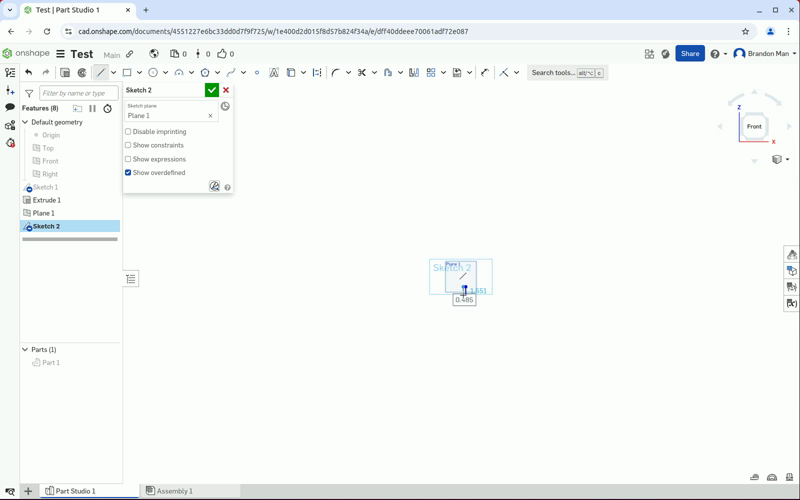
scroll(6)
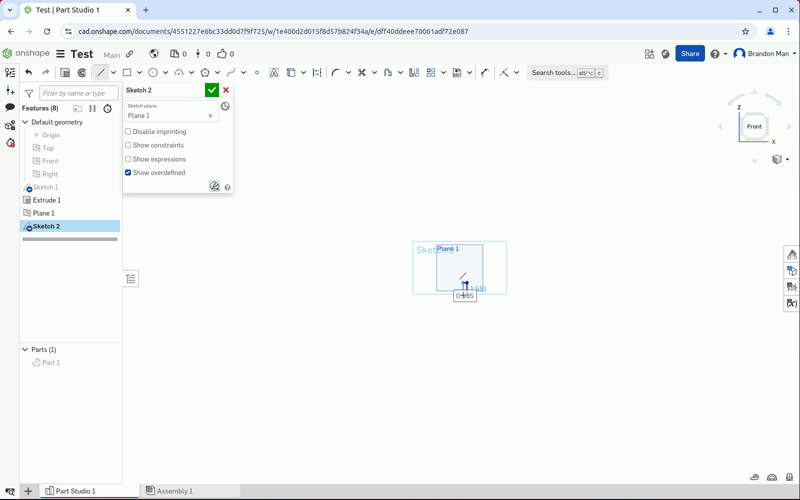
scroll(6)
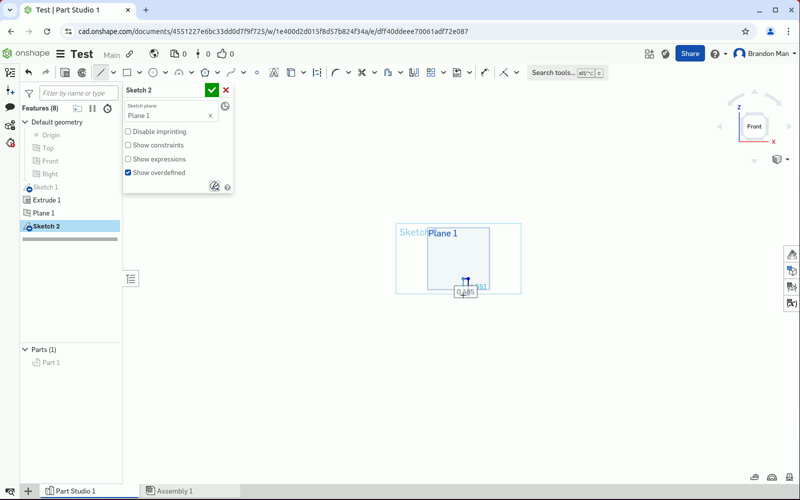
scroll(6)
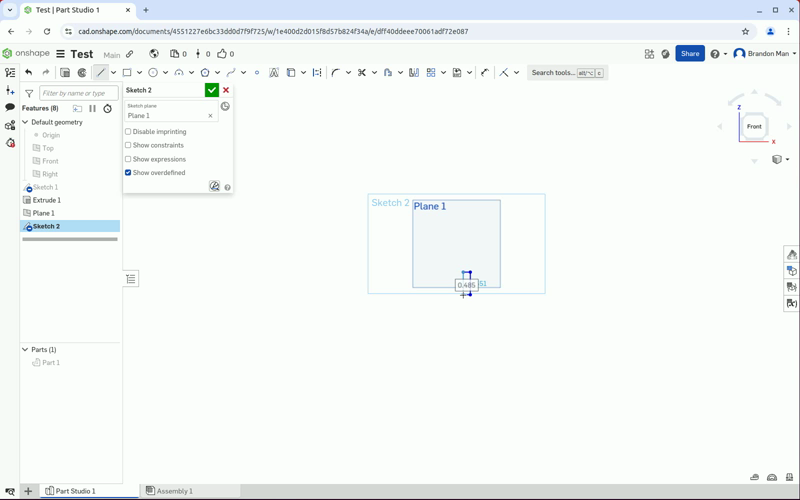
scroll(6)
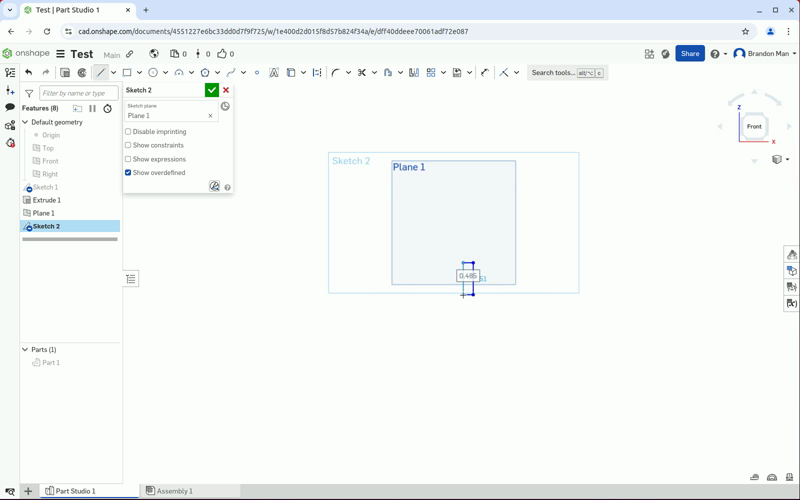
scroll(6)
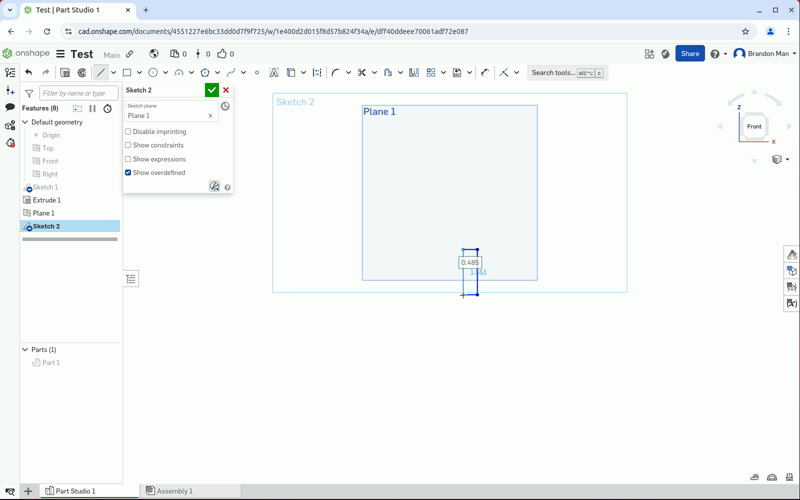
scroll(6)
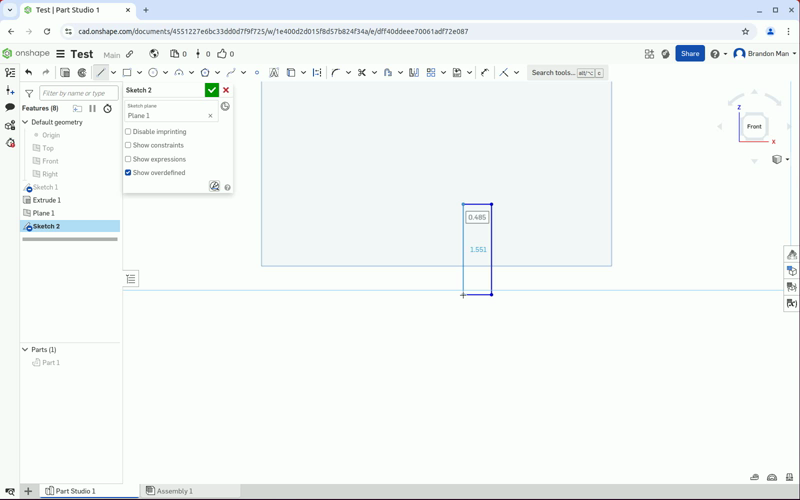
key_up(shift)
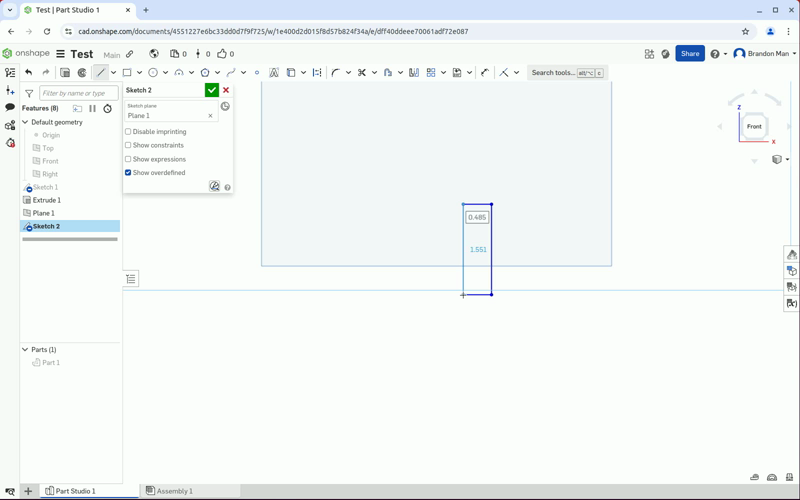
click(463, 294)
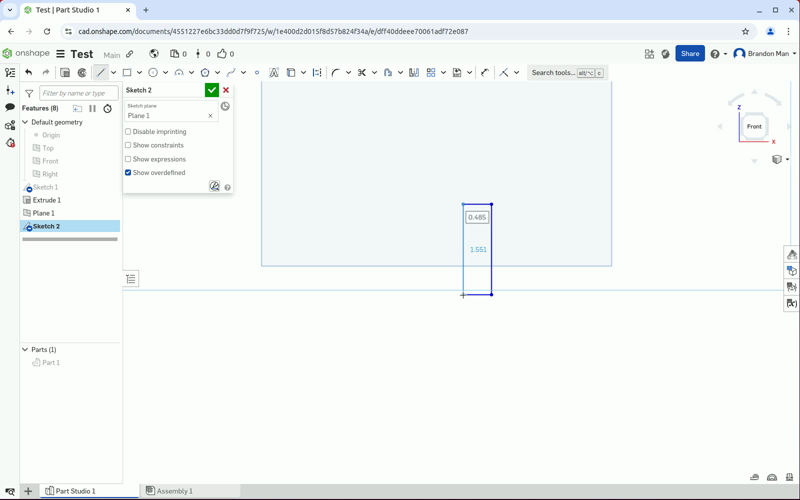
scroll(-6)
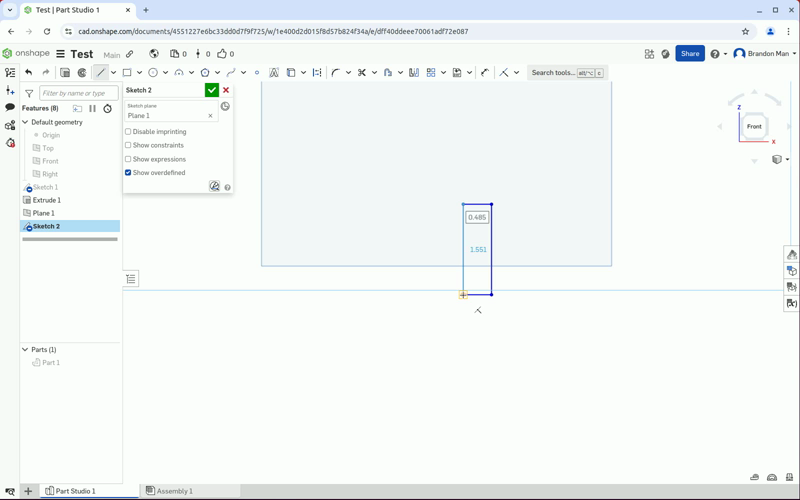
scroll(-6)
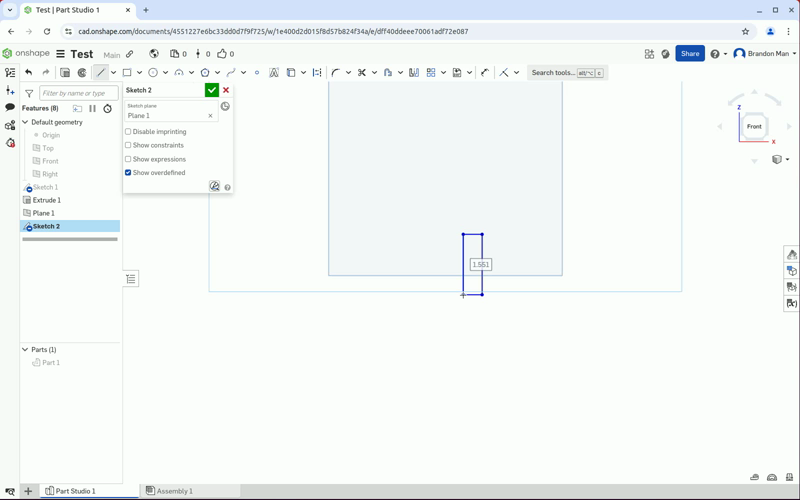
scroll(-6)
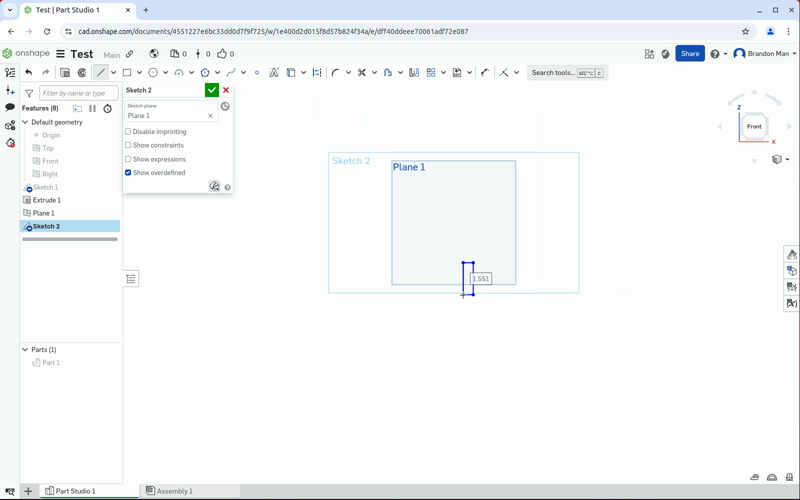
scroll(-6)
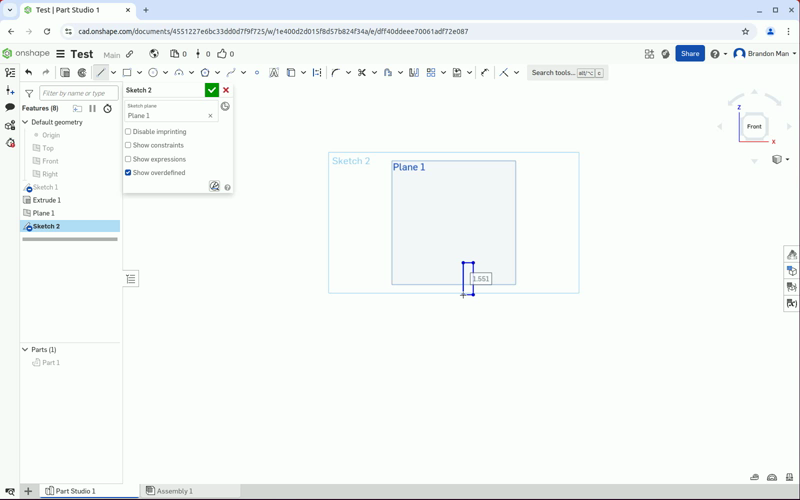
scroll(-6)
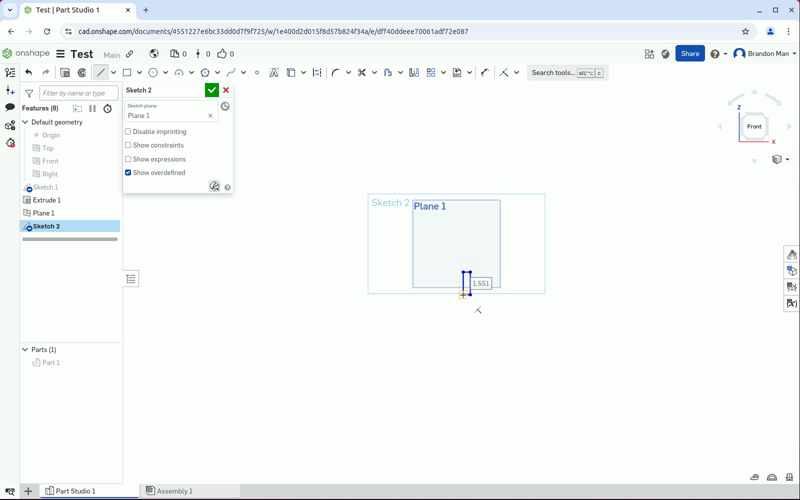
scroll(-6)
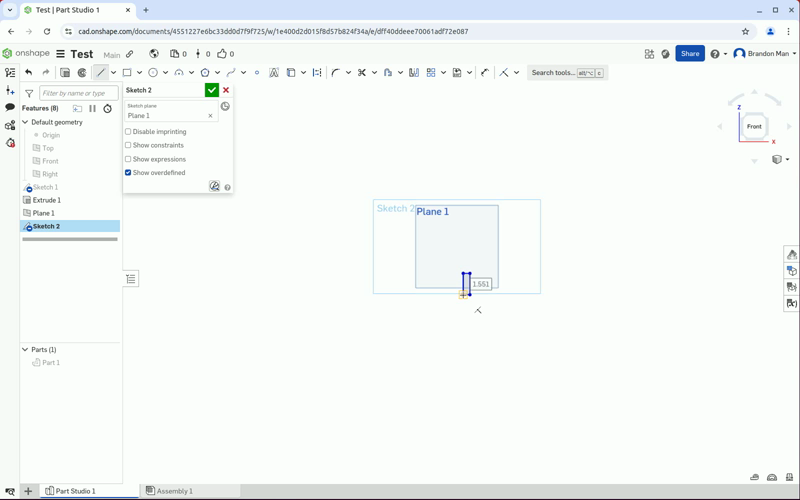
scroll(-6)
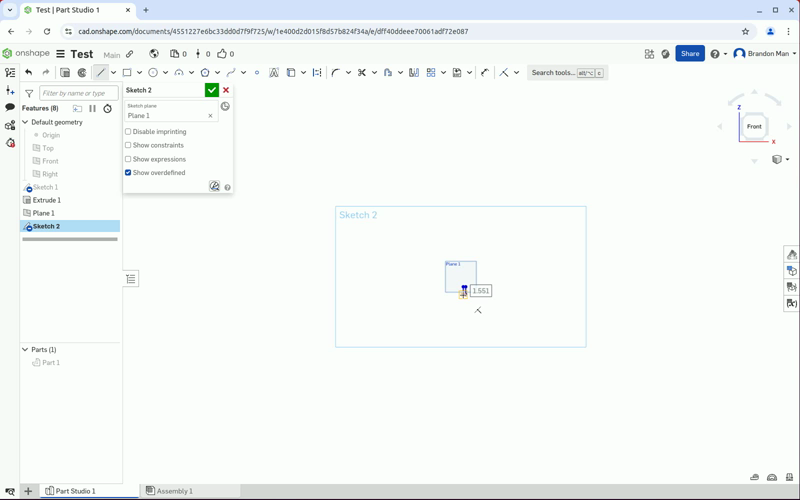
key(esc)
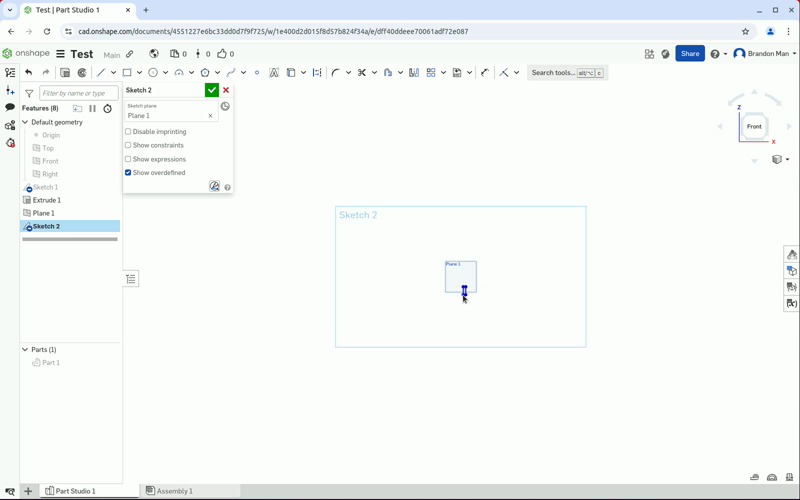
mouse_move(464, 293)
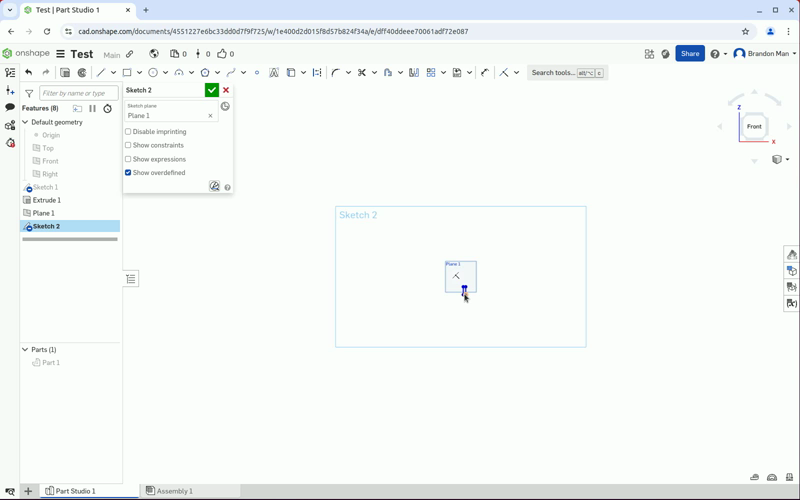
scroll(6)
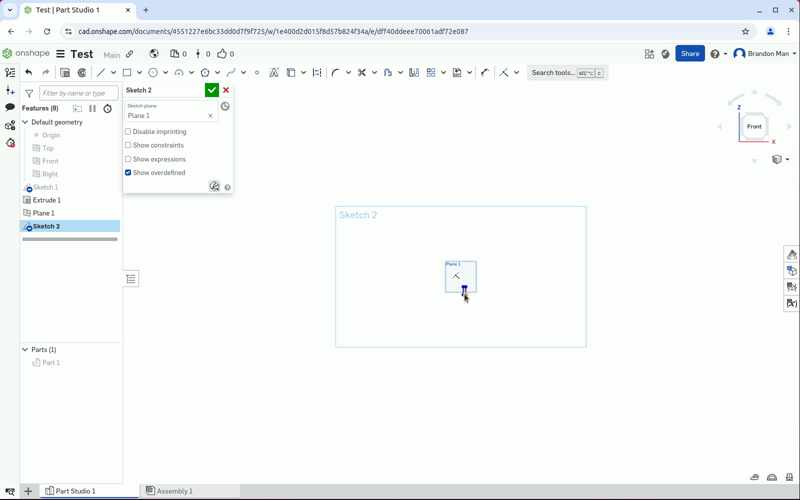
scroll(6)
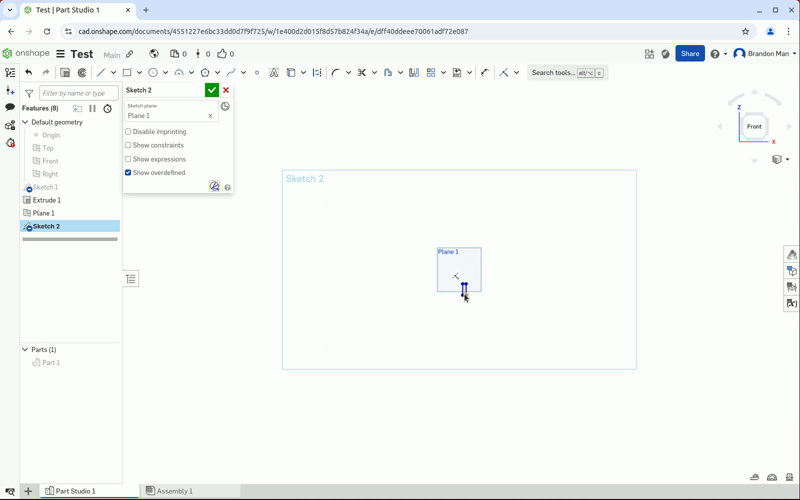
scroll(6)
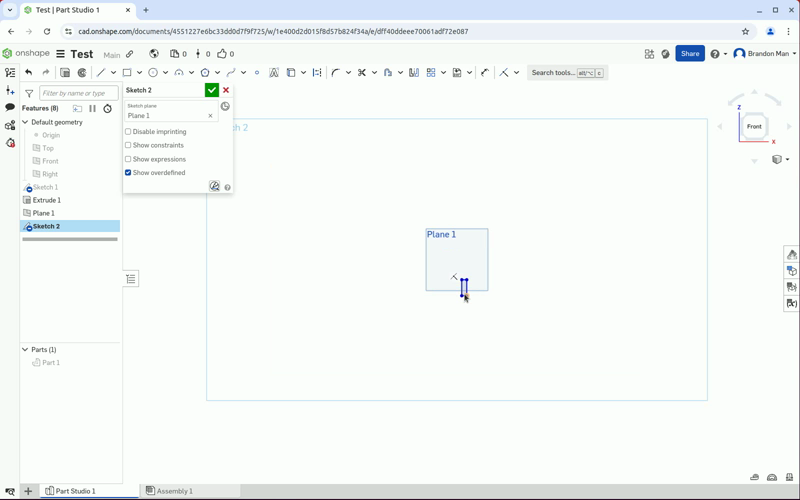
scroll(6)
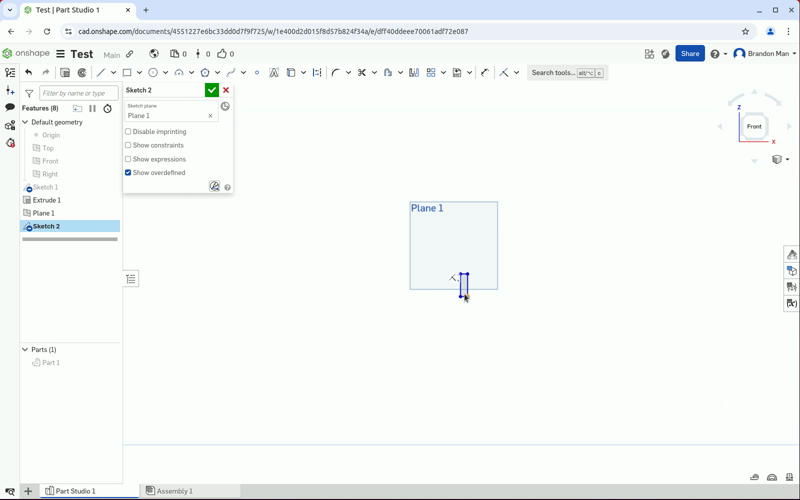
scroll(6)
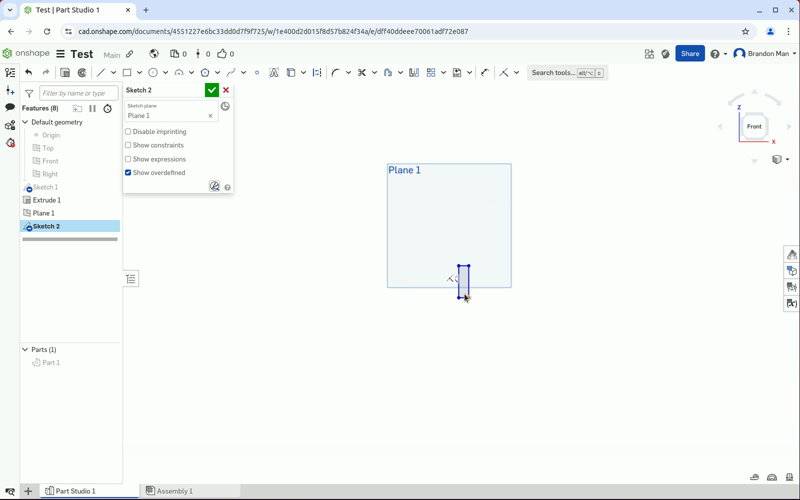
scroll(6)
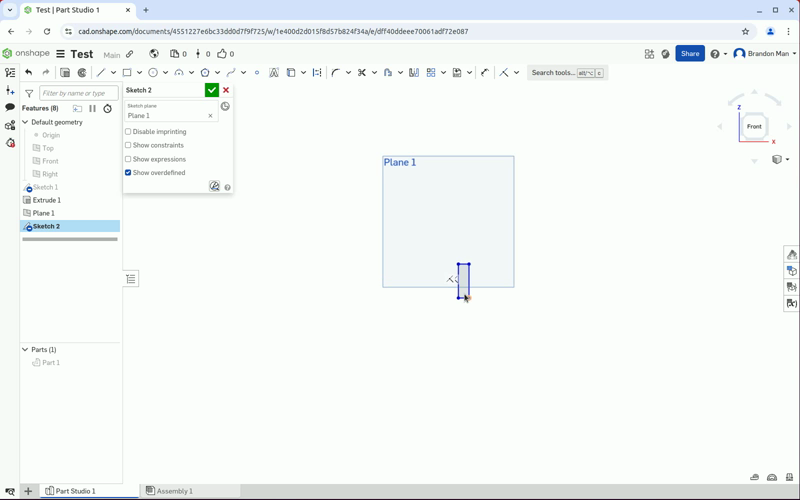
scroll(6)
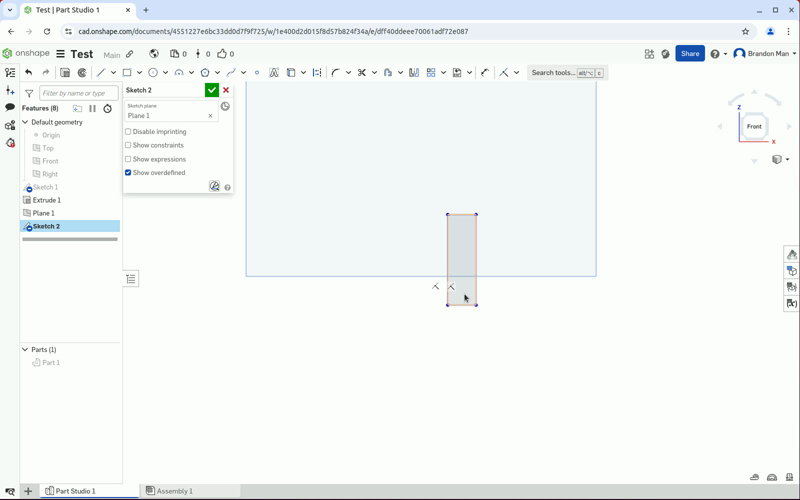
click(464, 293)
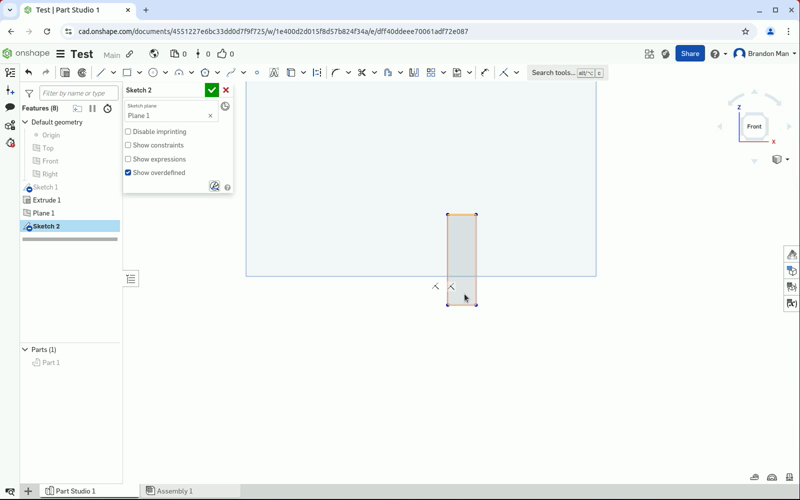
scroll(-6)
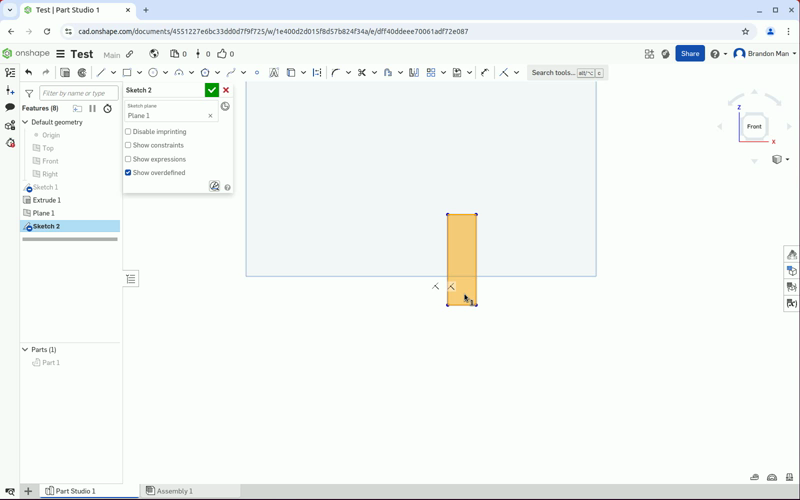
scroll(-6)
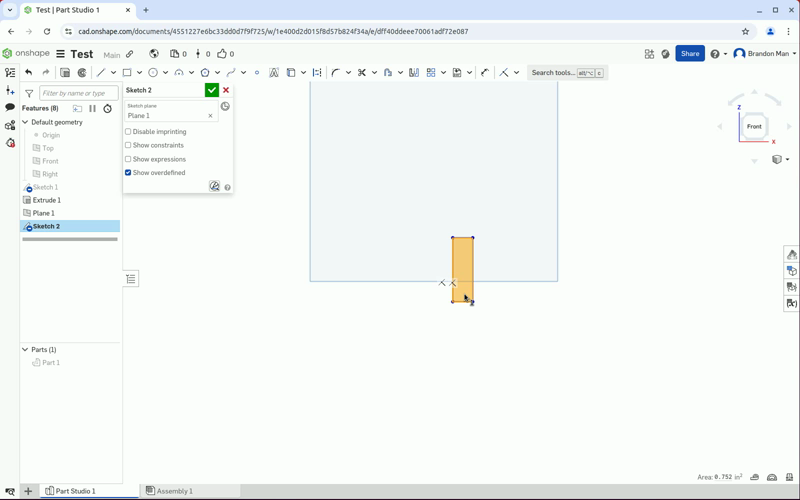
scroll(-6)
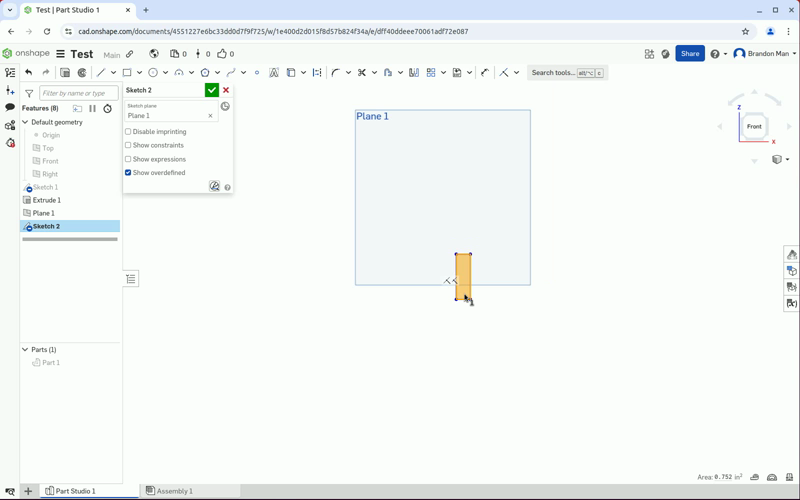
scroll(-6)
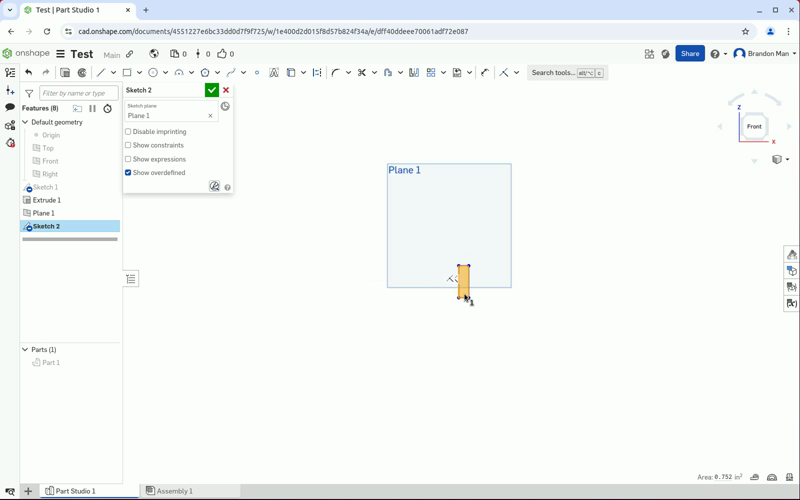
scroll(-6)
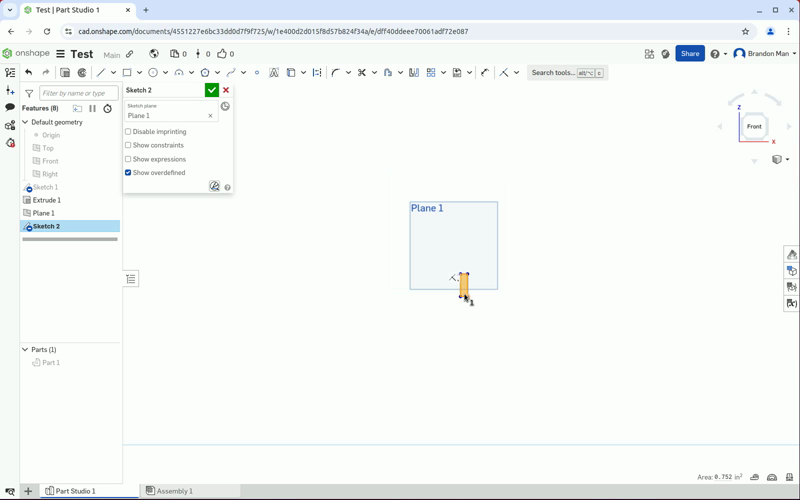
scroll(-6)
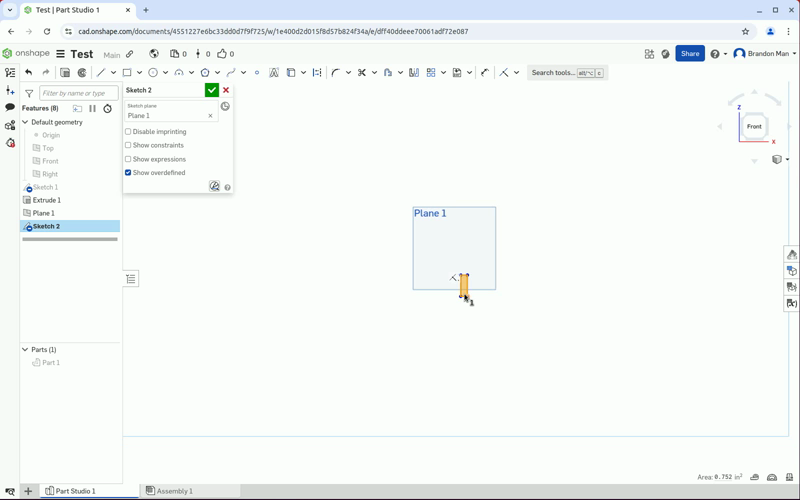
scroll(-6)
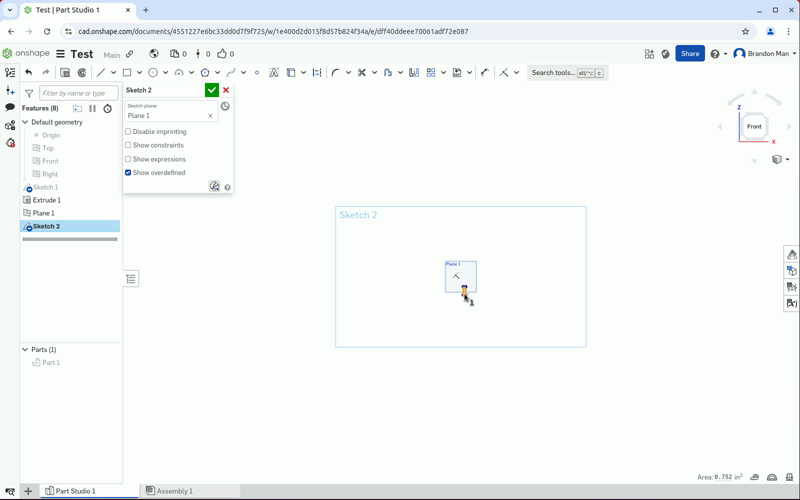
mouse_move(73, 352)
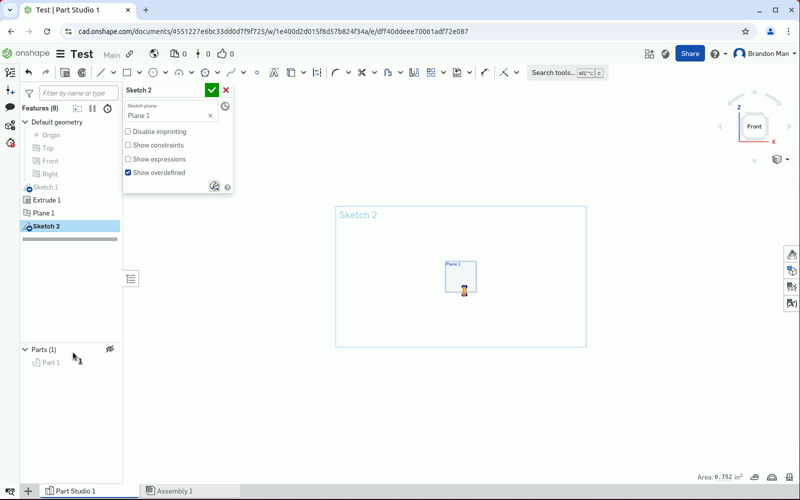
key(shift+y)
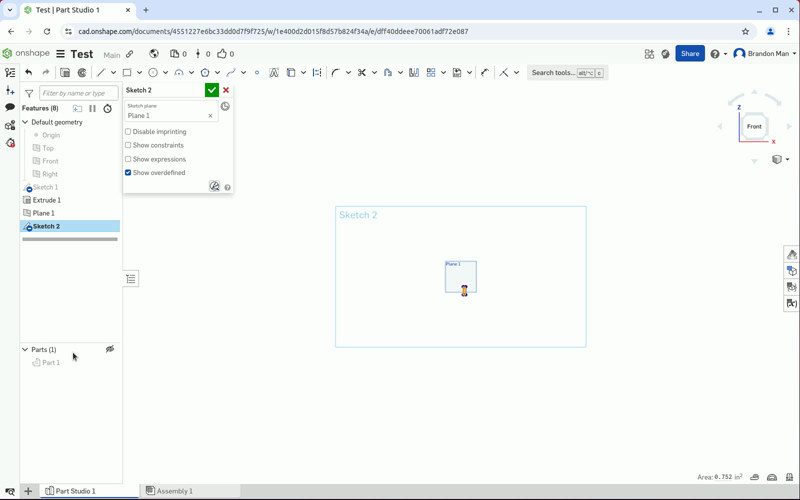
key(shift+e)
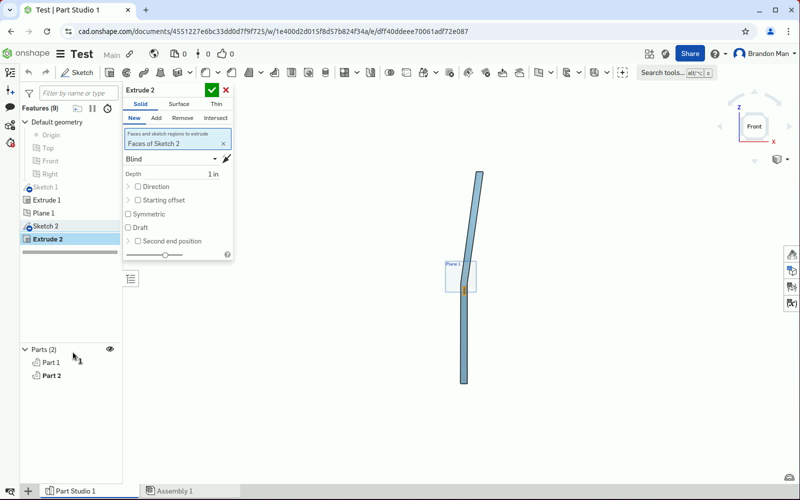
mouse_move(143, 106)
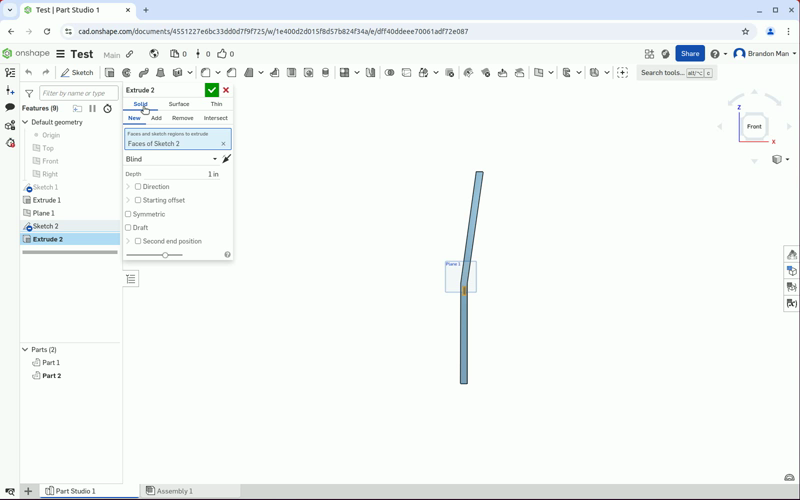
click(143, 106)
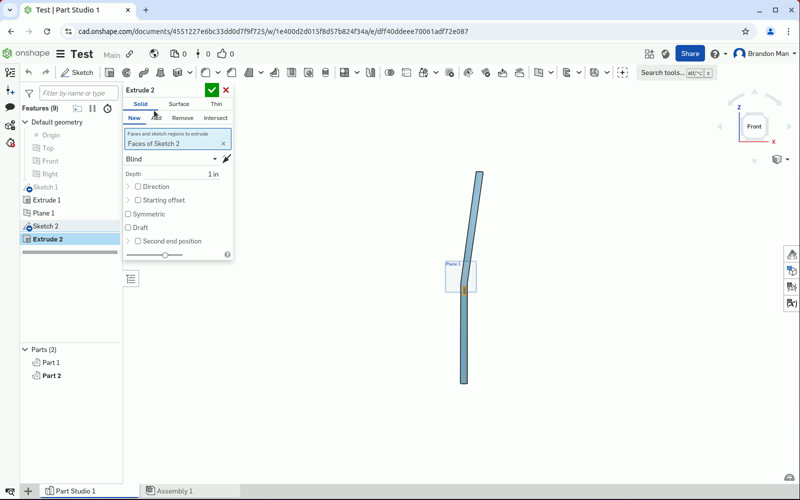
mouse_move(186, 120)
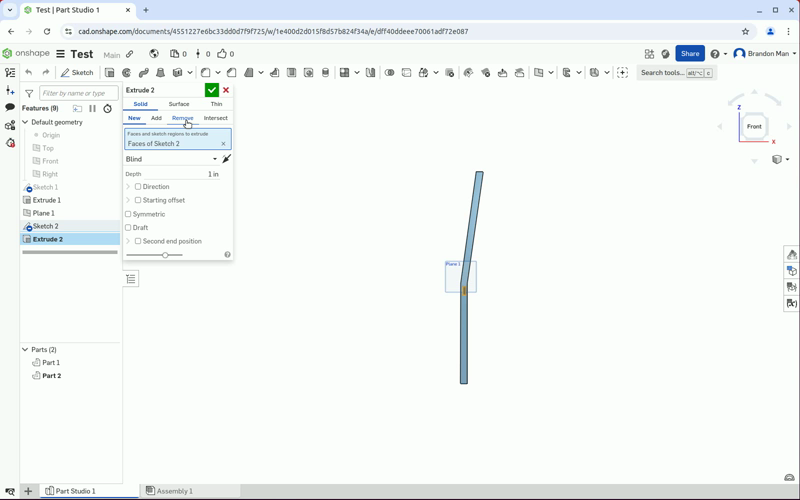
click(186, 120)
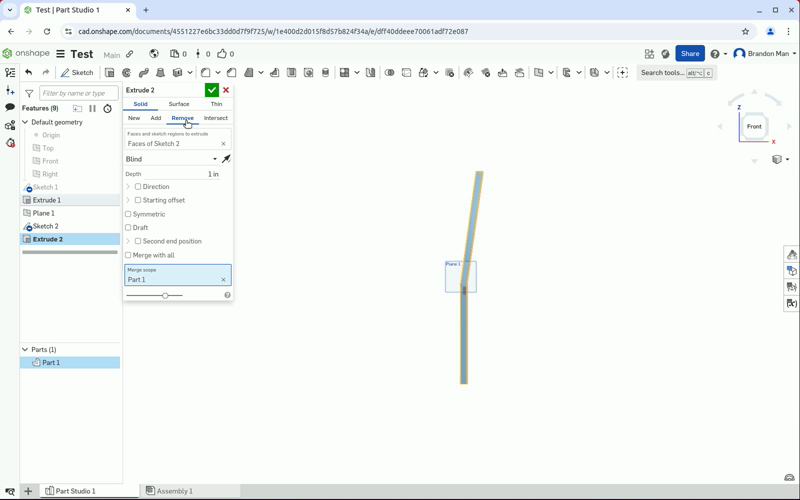
key(tab, 4)
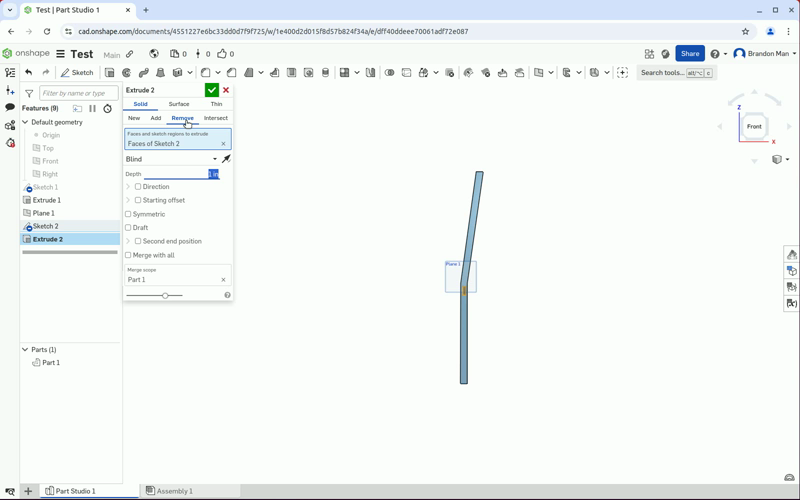
text(0.481)
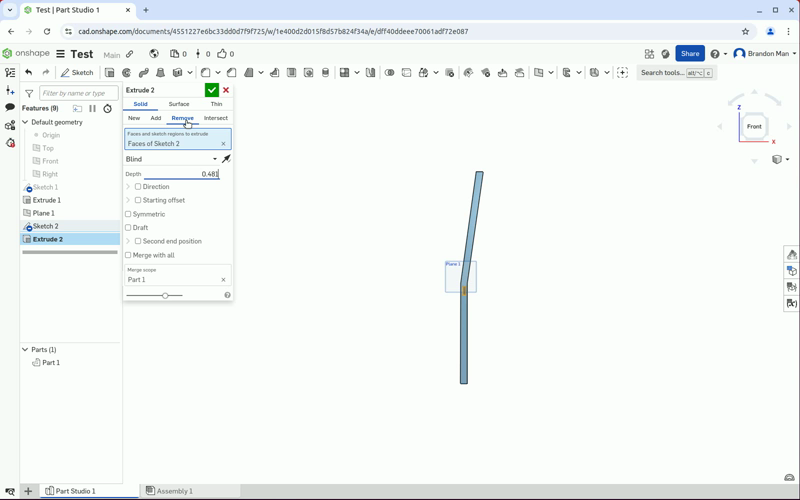
key(tab, 6)
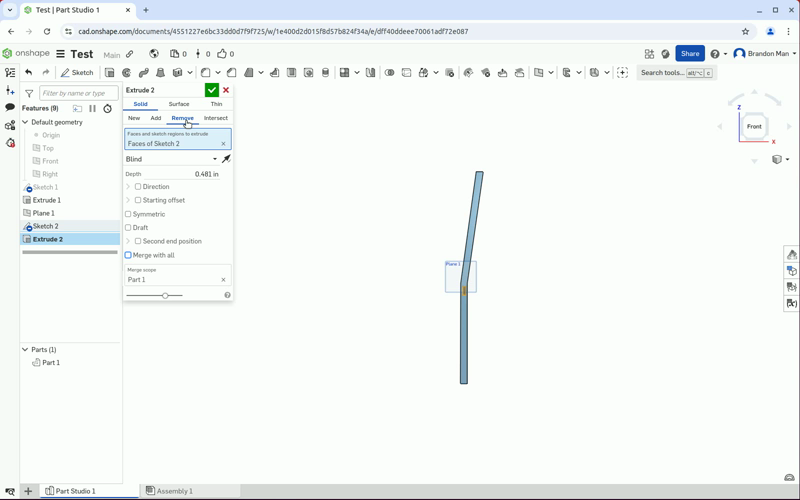
key(space)
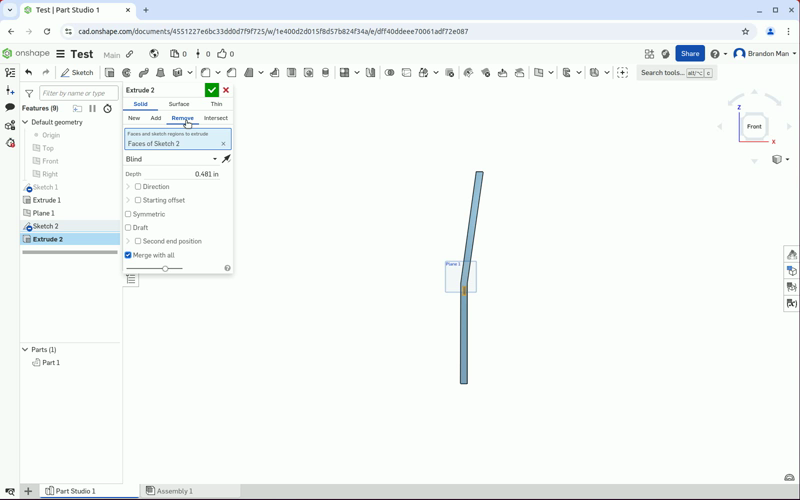
key(enter)
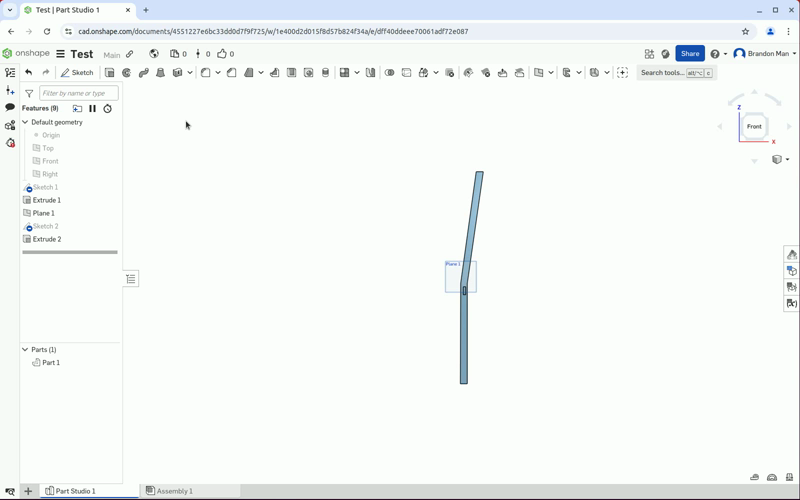
key(shift+h)
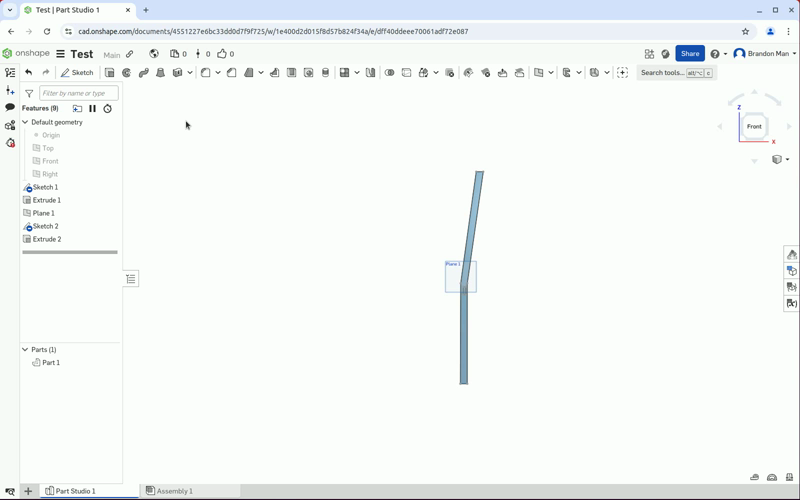
key(shift+h)
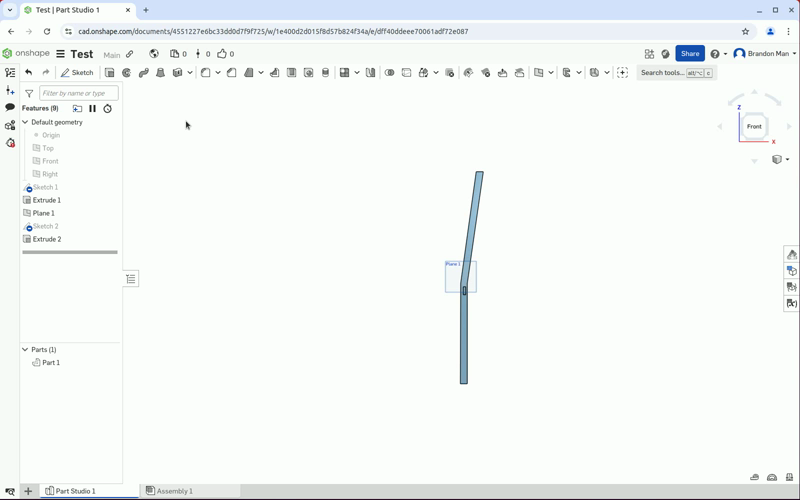
mouse_move(73, 189)
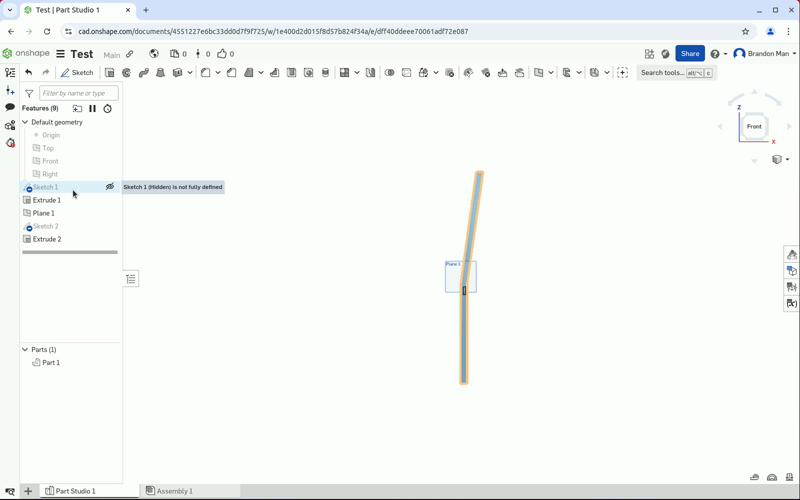
click(73, 189)
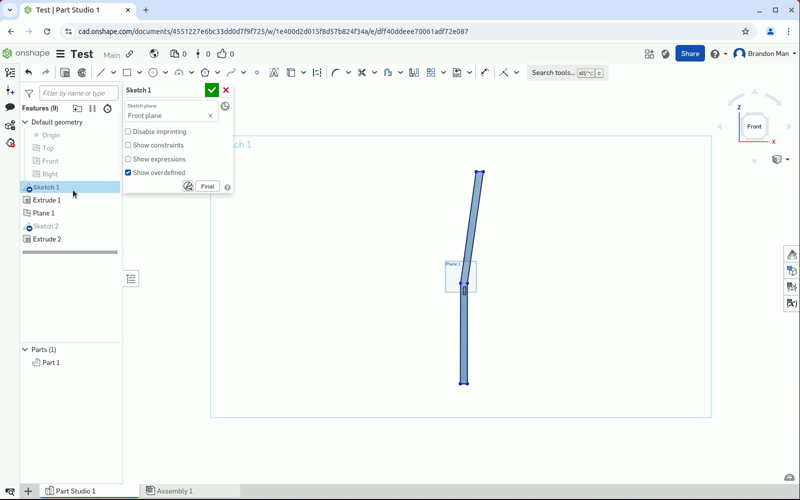
mouse_move(229, 92)
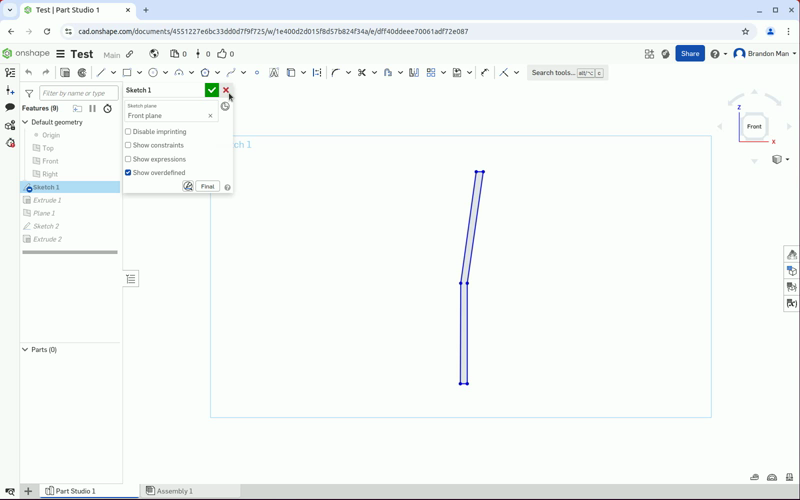
click(229, 92)
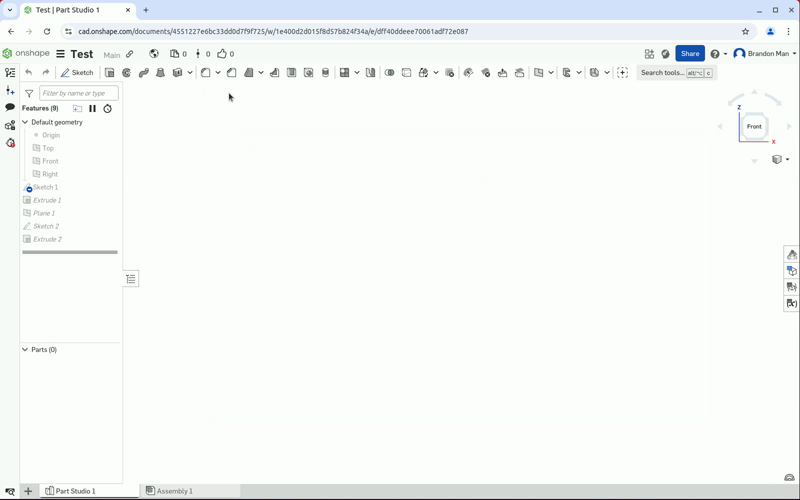
key(shift+s)
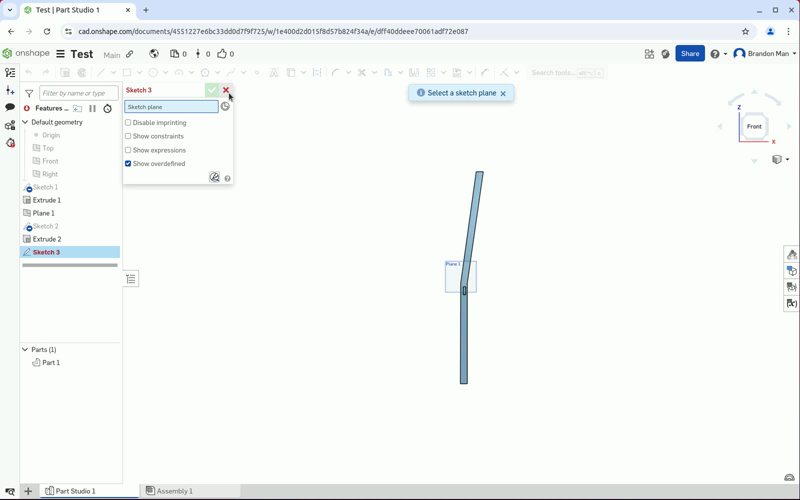
mouse_move(73, 215)
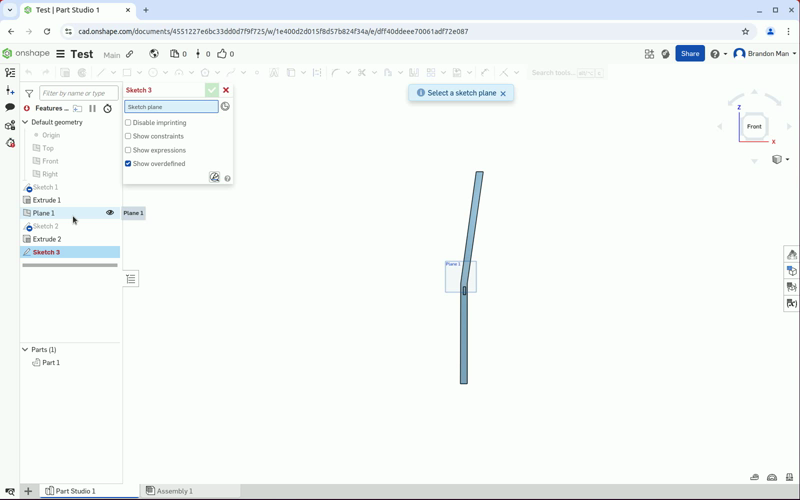
click(73, 215)
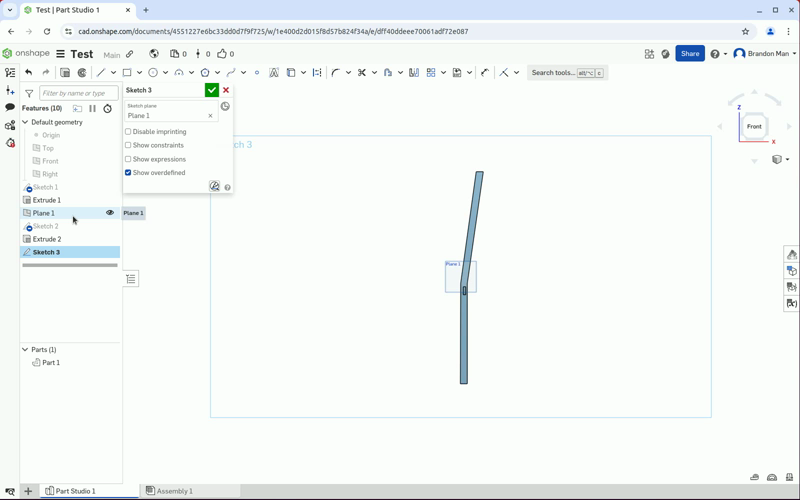
mouse_move(73, 352)
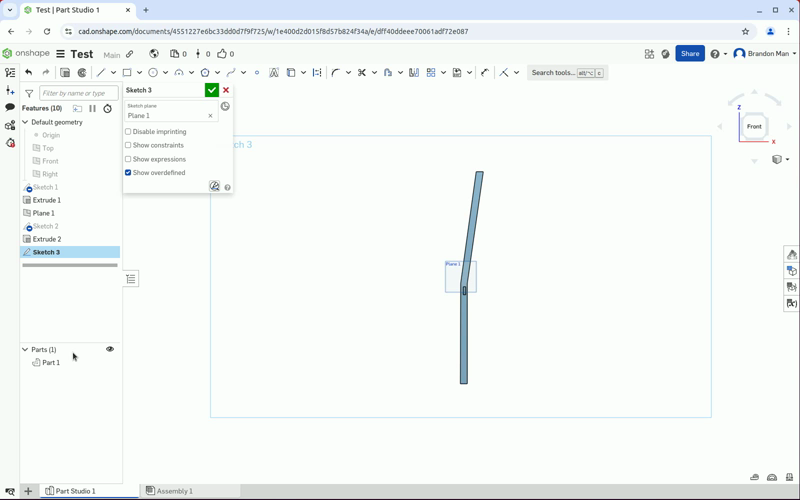
key(y)
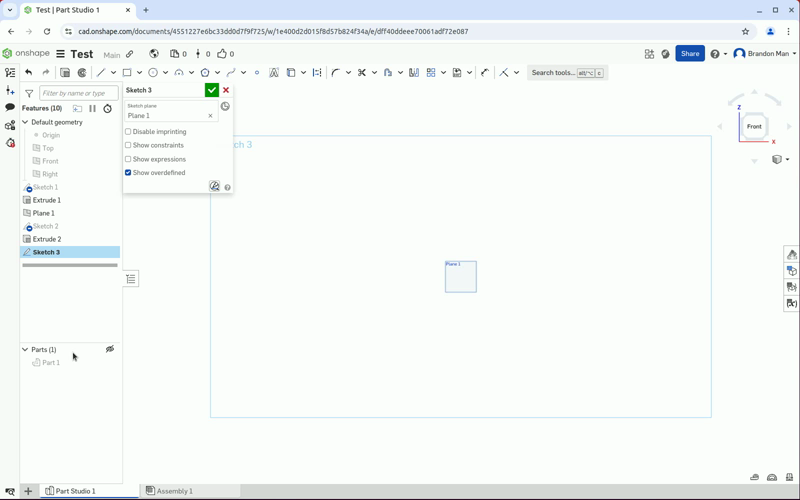
key(l)
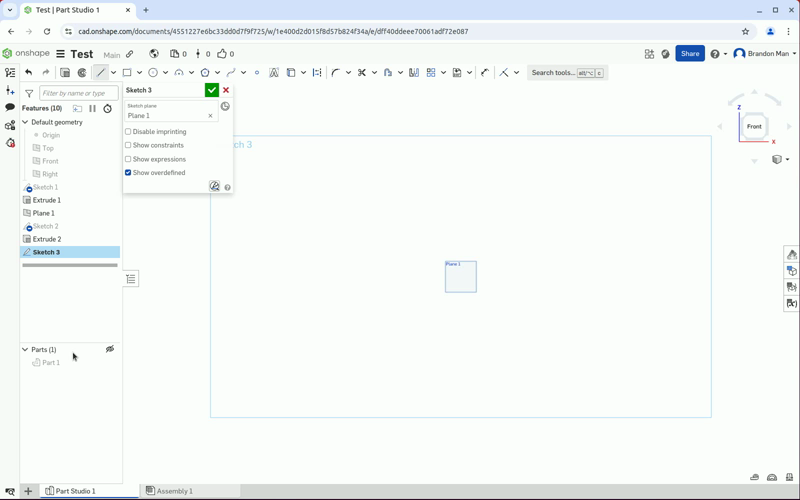
key_down(shift)
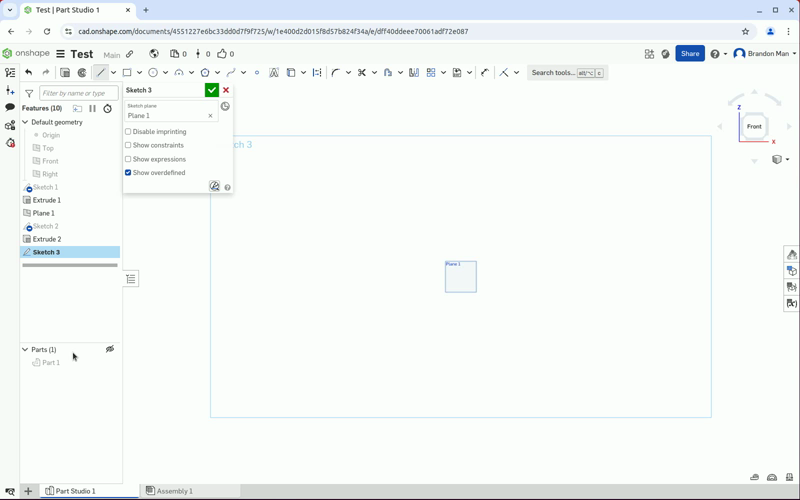
mouse_move(476, 186)
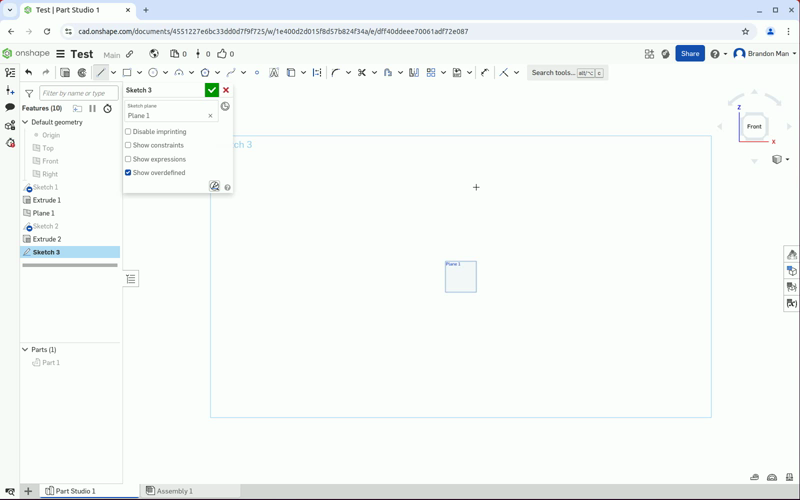
click(476, 186)
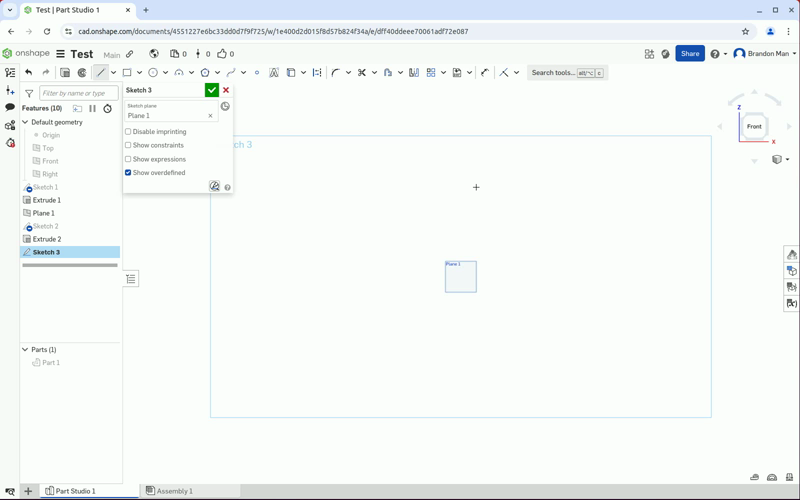
key_up(shift)
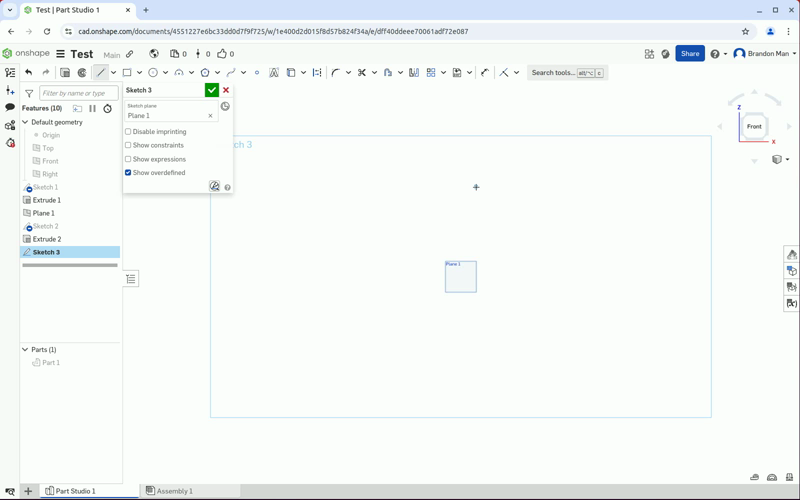
key_down(shift)
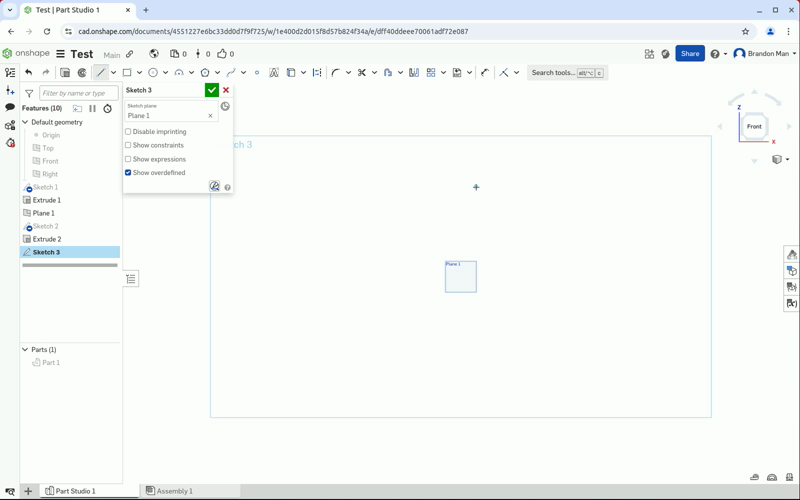
mouse_move(506, 186)
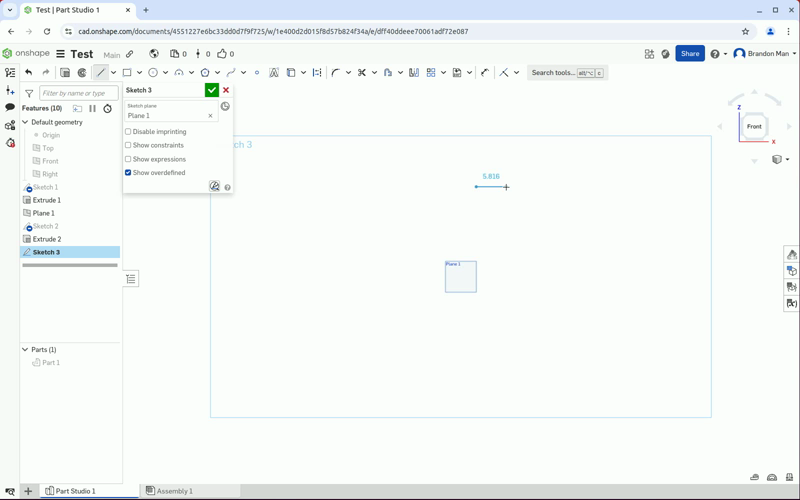
mouse_move(479, 187)
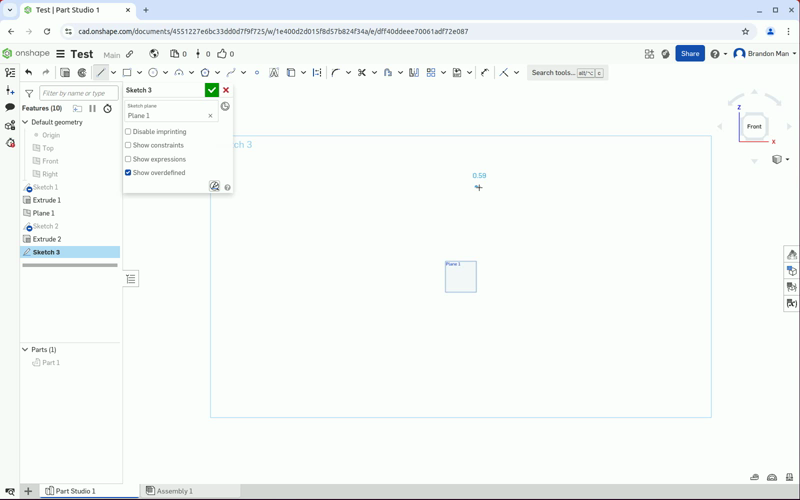
scroll(6)
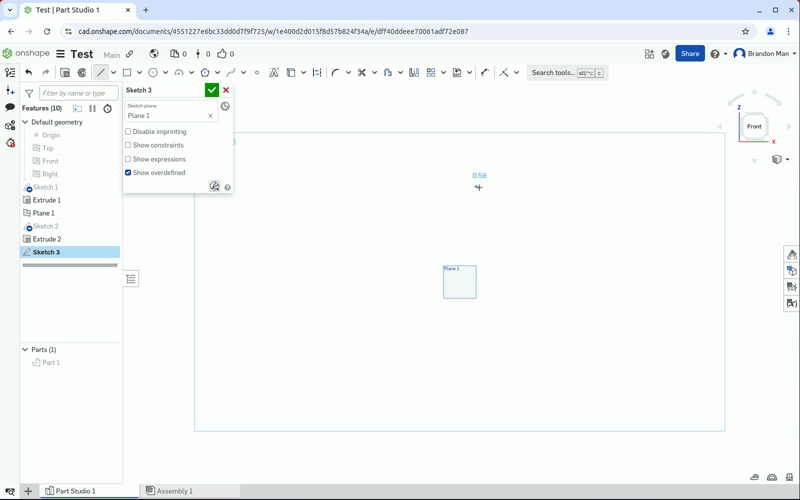
scroll(6)
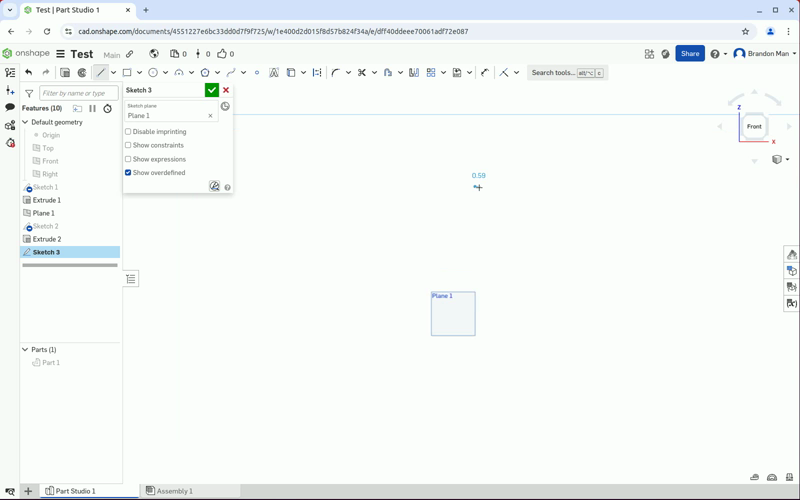
scroll(6)
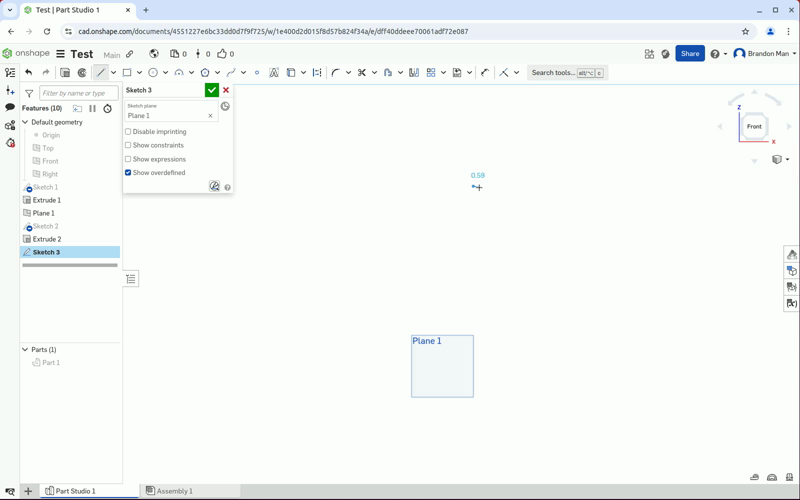
scroll(6)
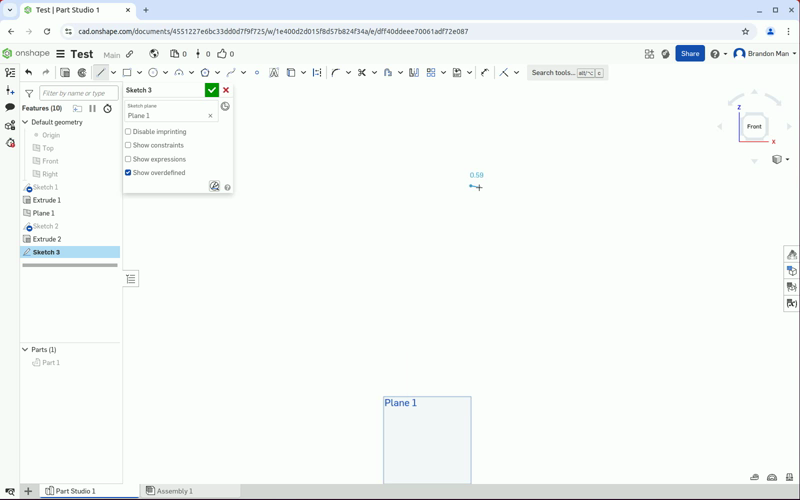
scroll(6)
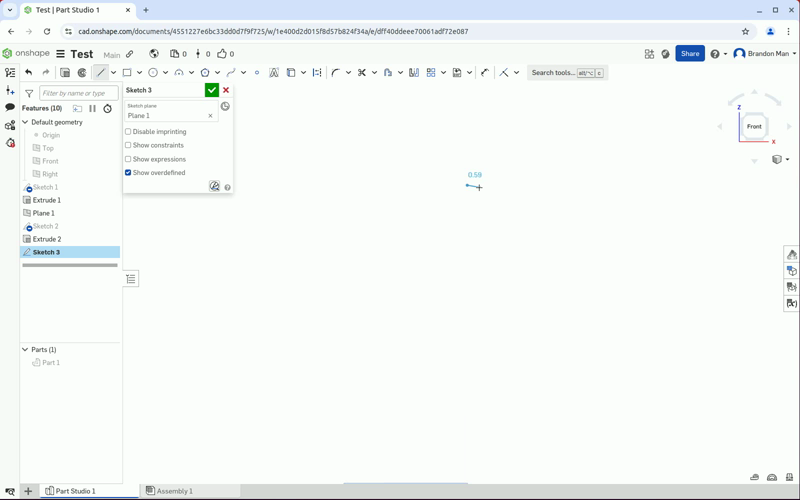
scroll(6)
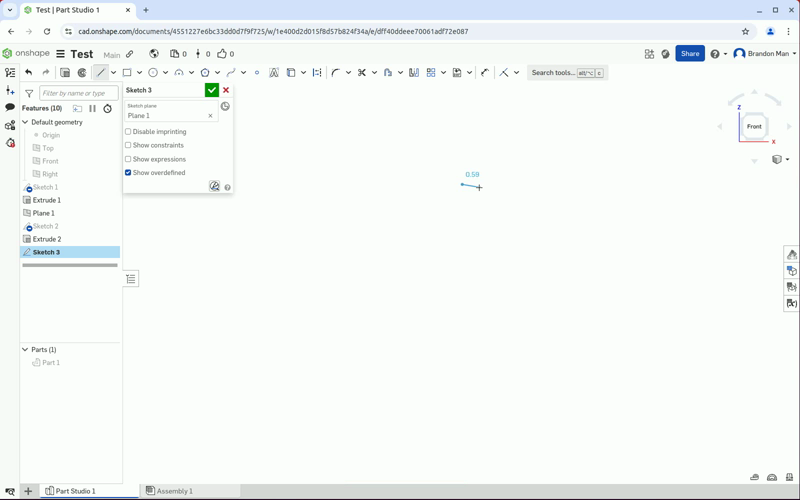
scroll(6)
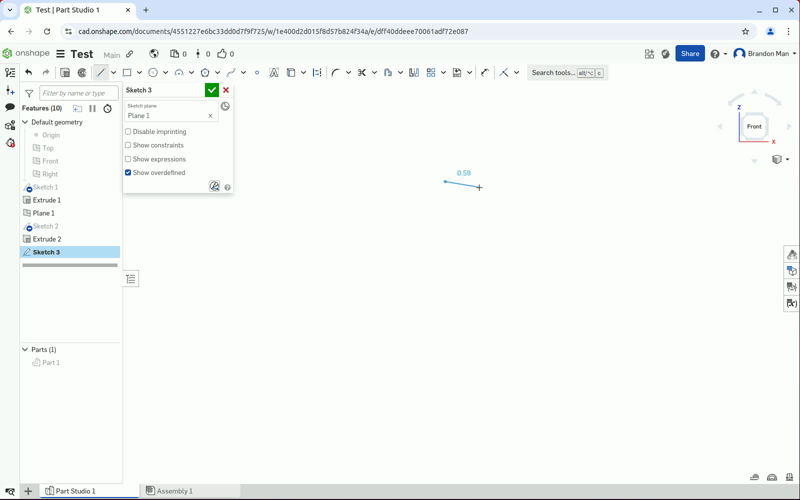
click(479, 187)
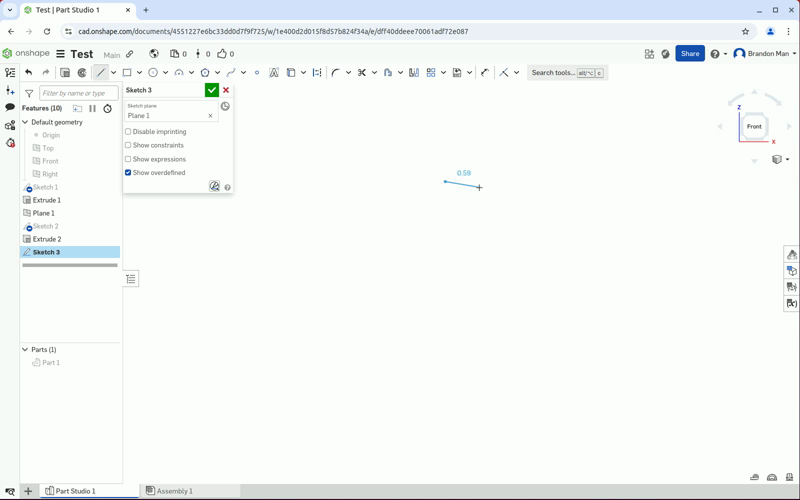
scroll(-6)
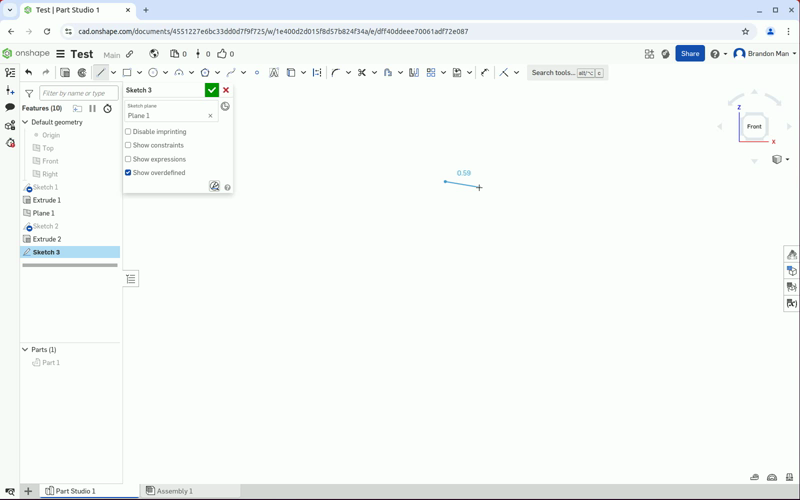
scroll(-6)
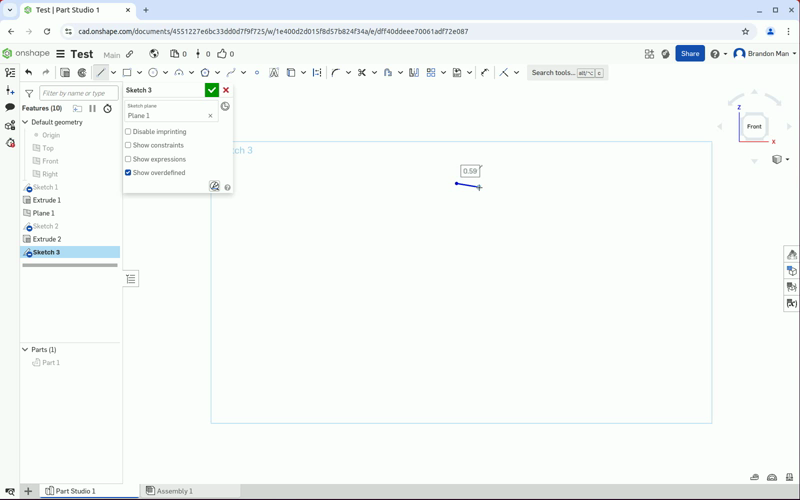
scroll(-6)
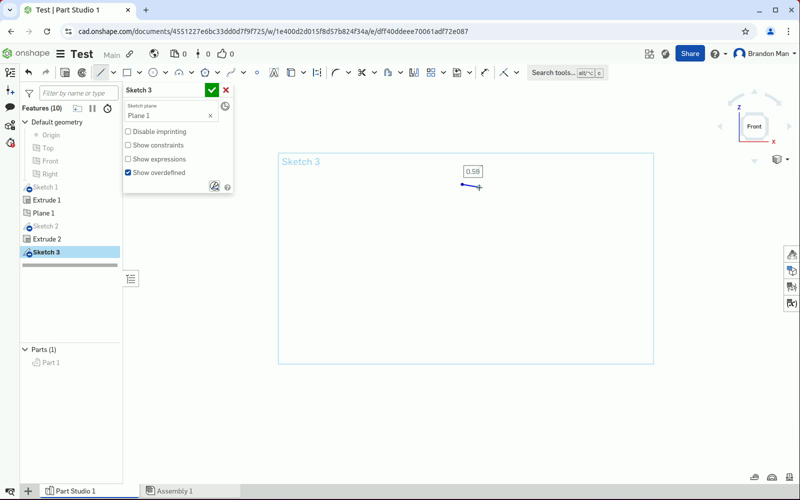
scroll(-6)
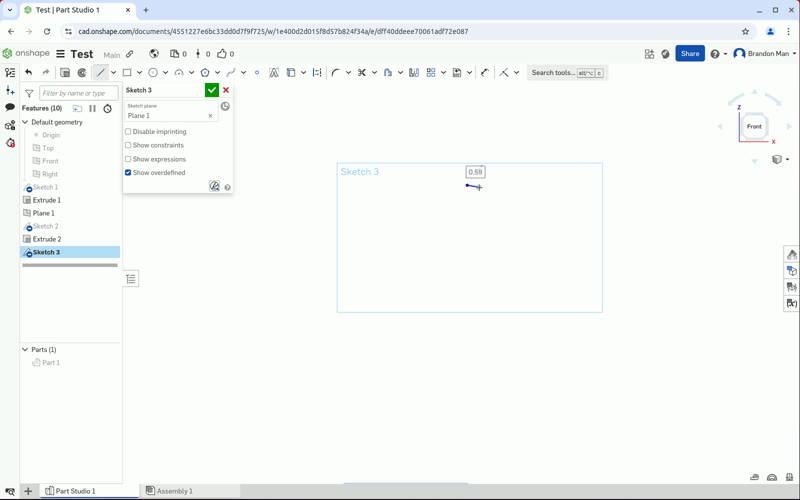
scroll(-6)
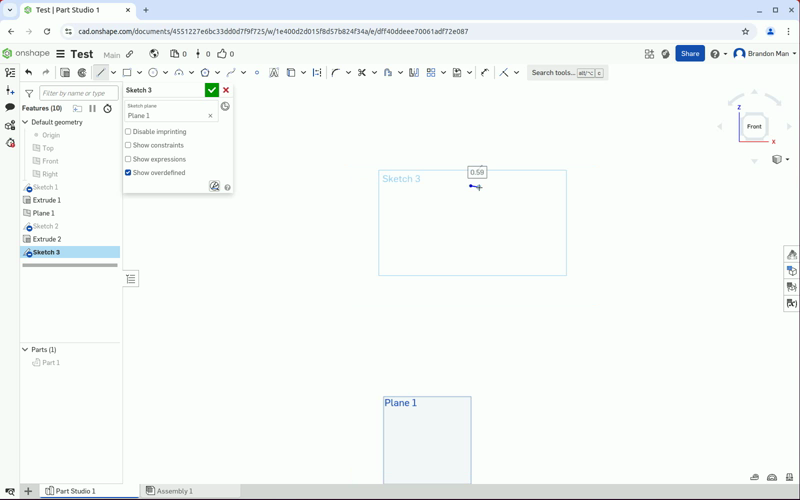
scroll(-6)
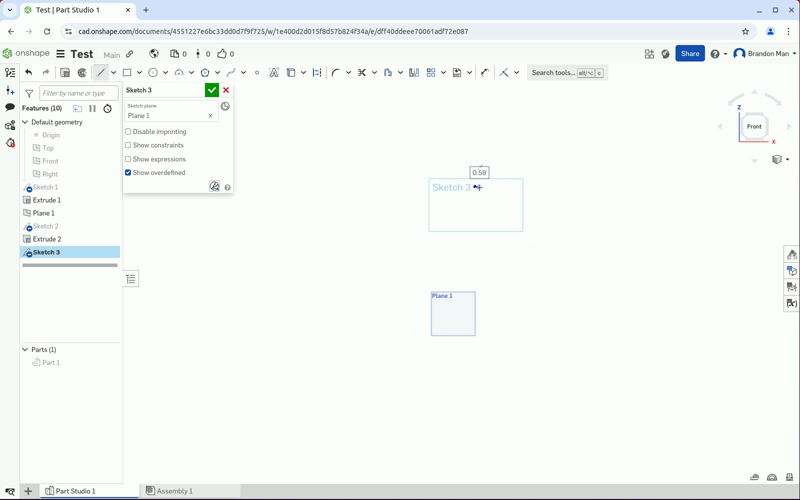
scroll(-6)
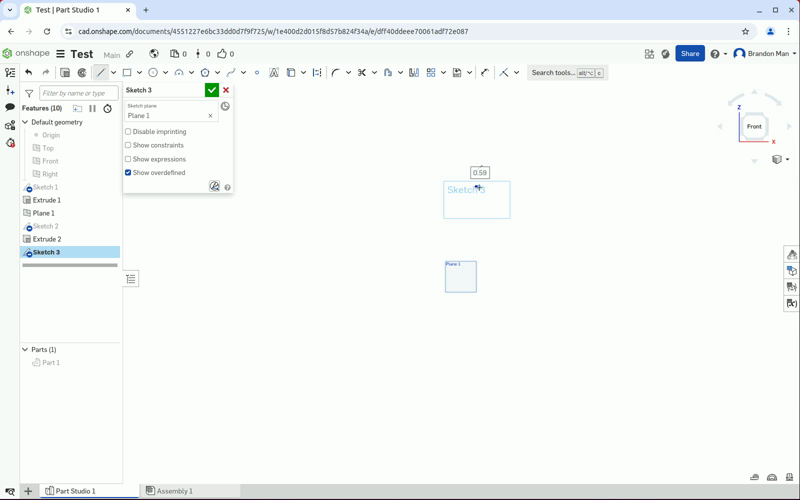
key_up(shift)
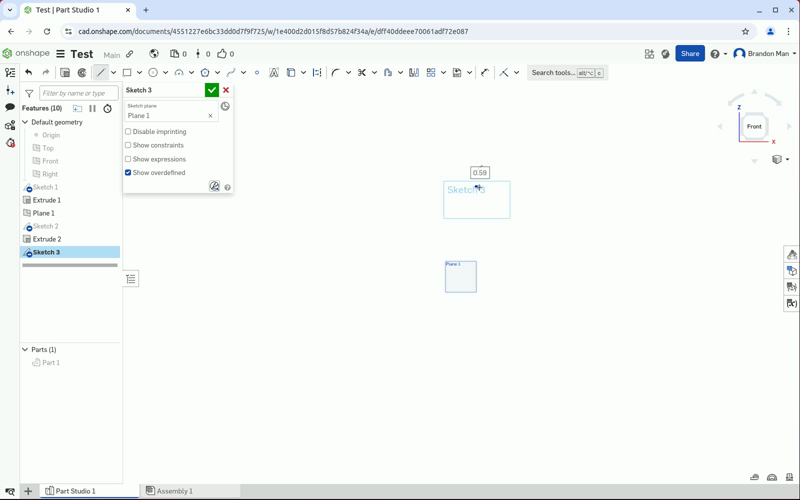
key_down(shift)
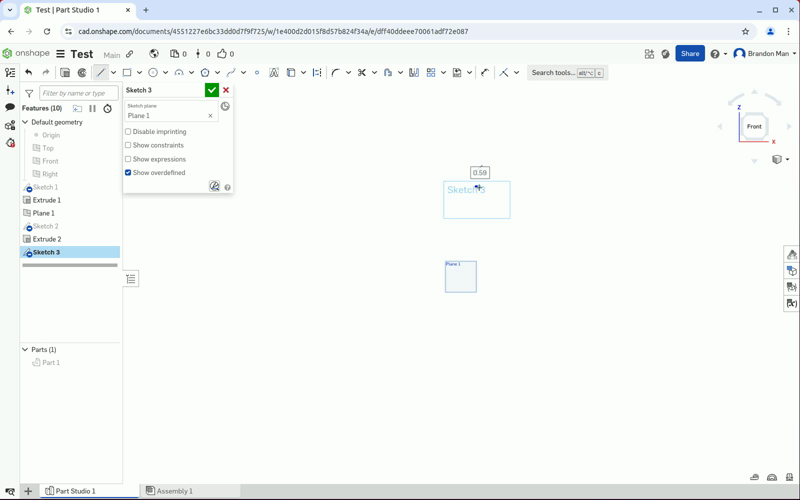
mouse_move(509, 187)
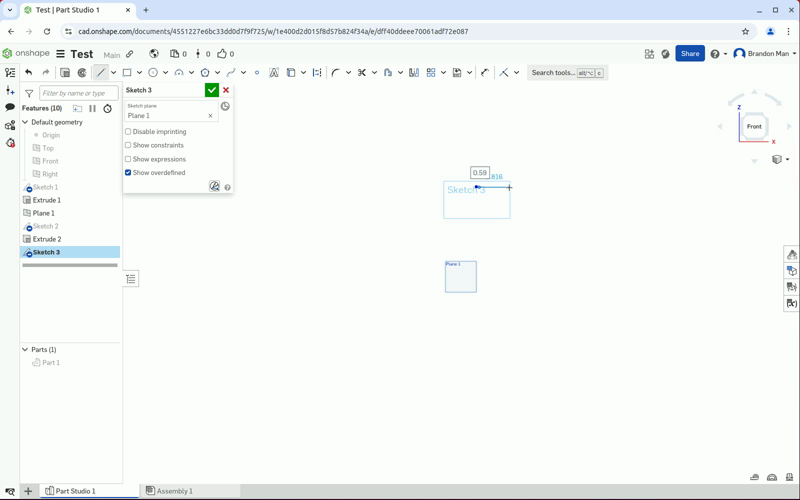
mouse_move(479, 181)
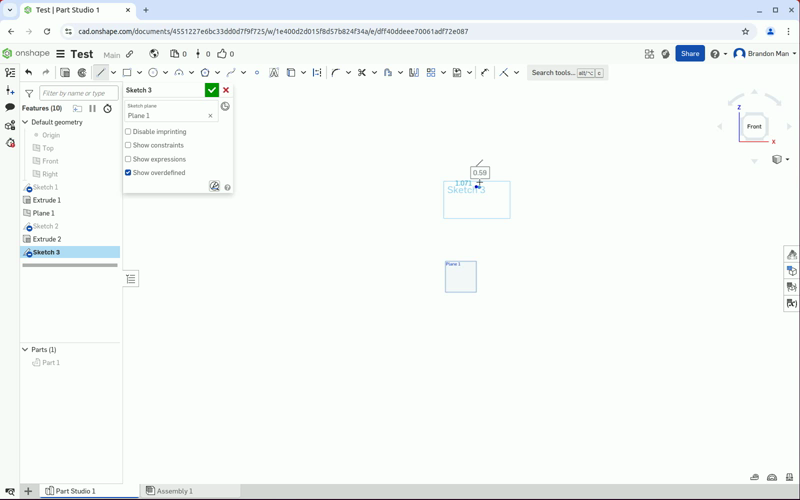
scroll(6)
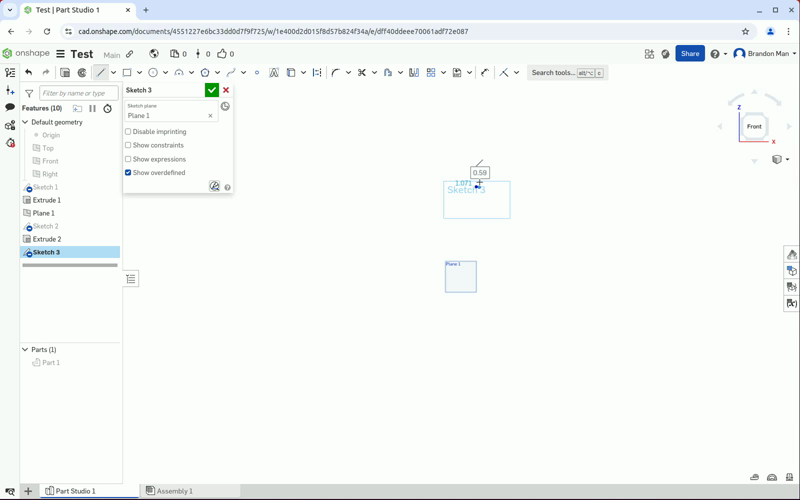
scroll(6)
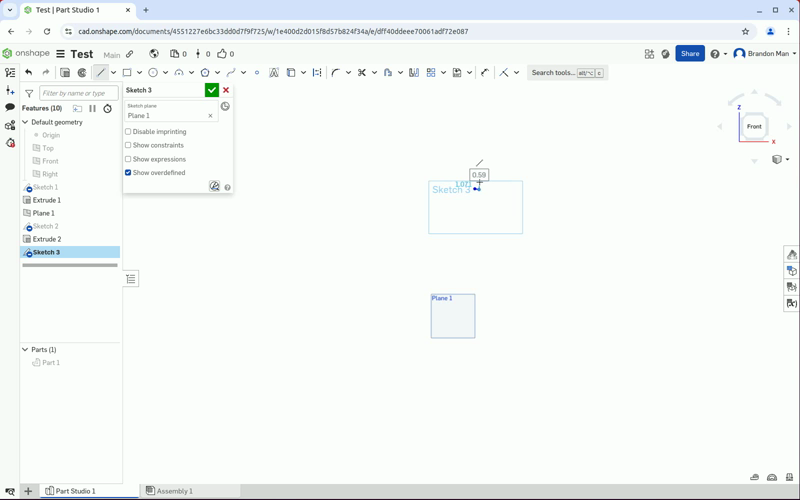
scroll(6)
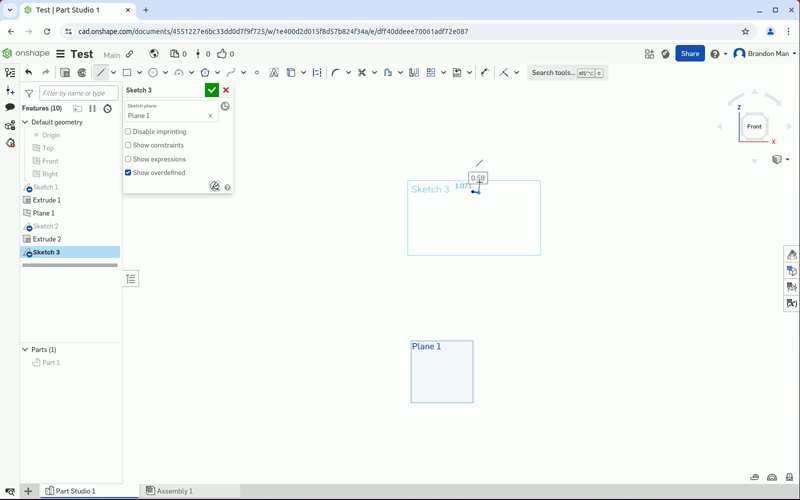
scroll(6)
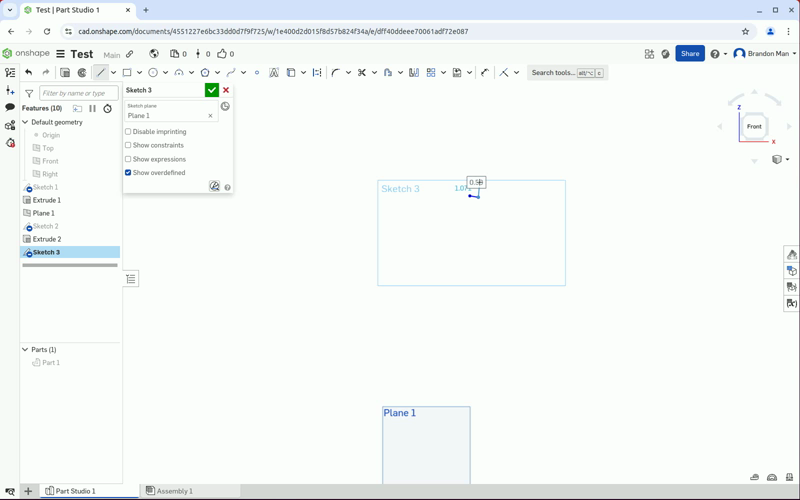
scroll(6)
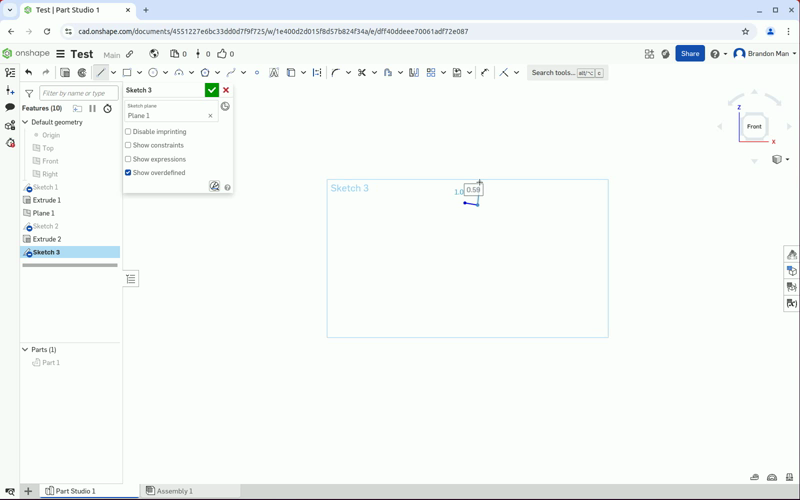
scroll(6)
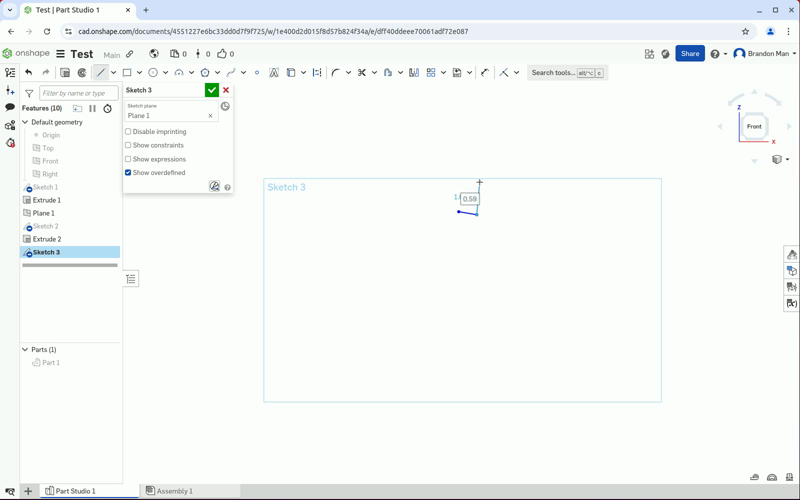
scroll(6)
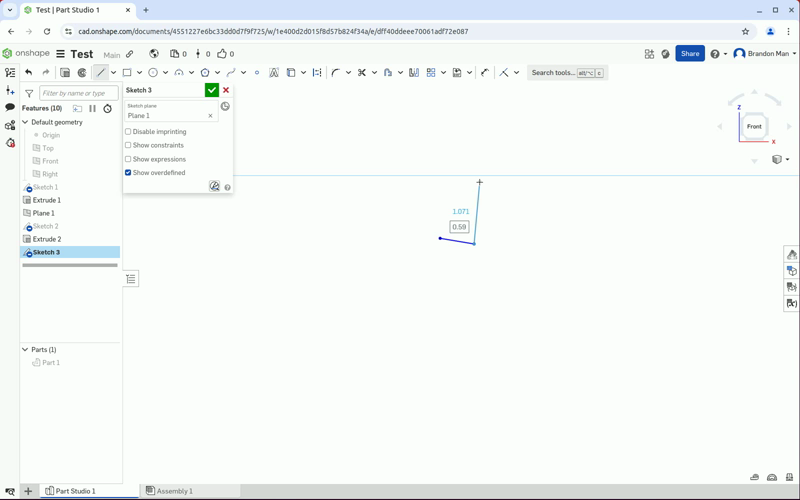
click(479, 181)
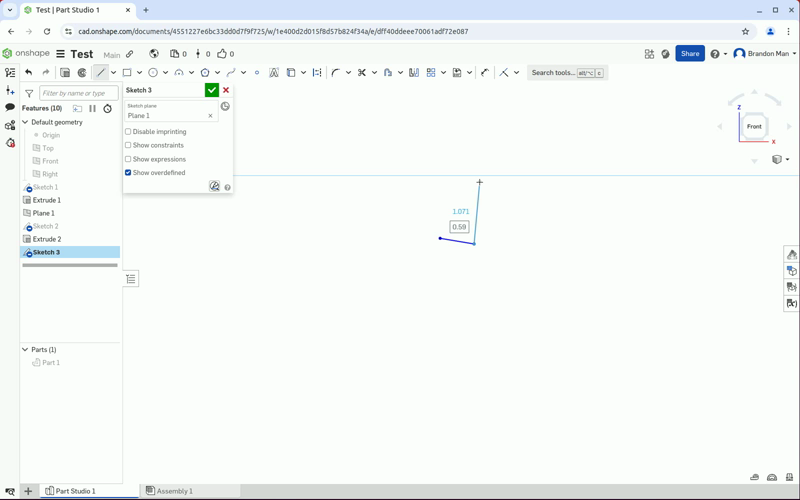
scroll(-6)
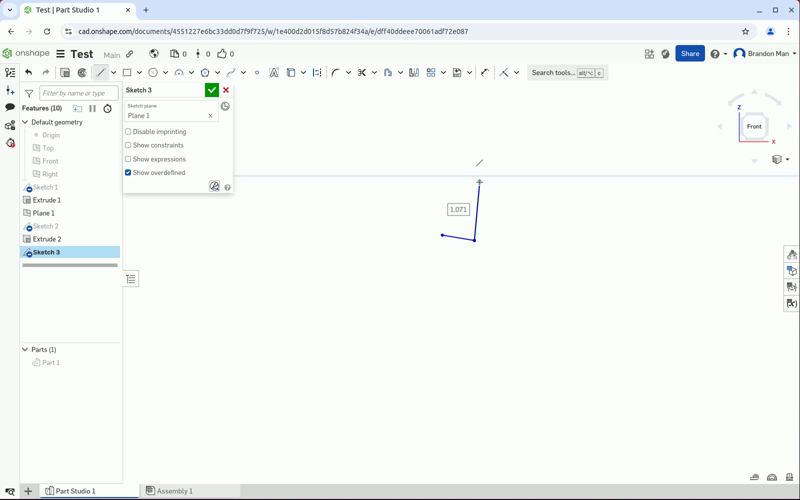
scroll(-6)
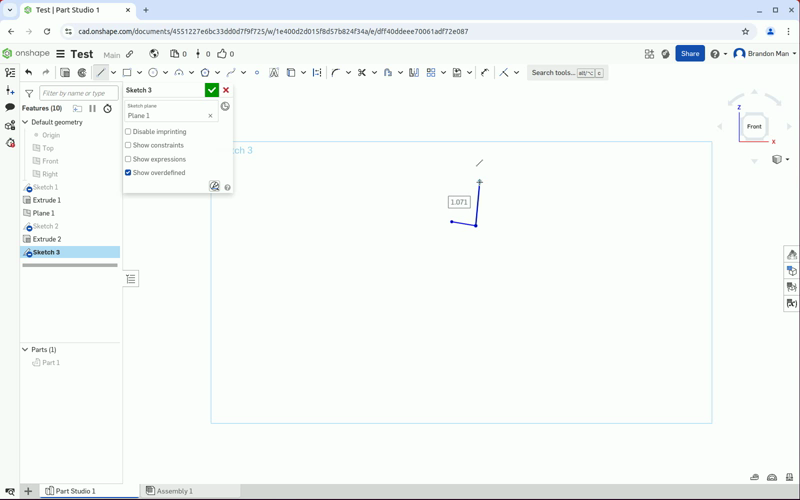
scroll(-6)
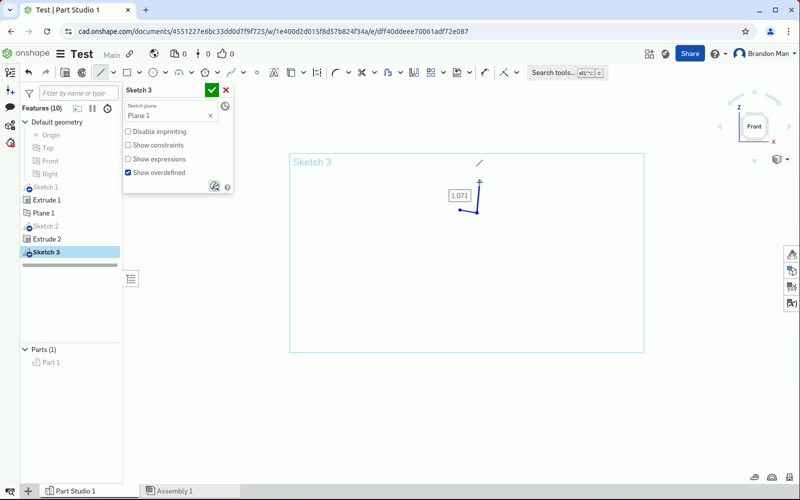
scroll(-6)
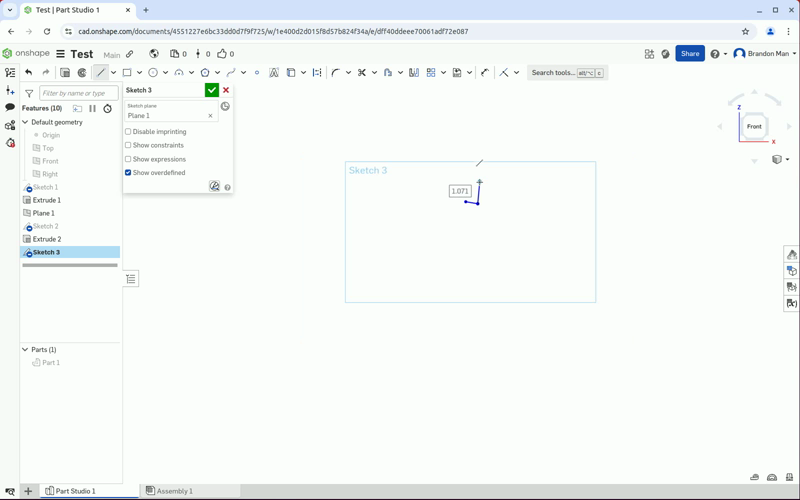
scroll(-6)
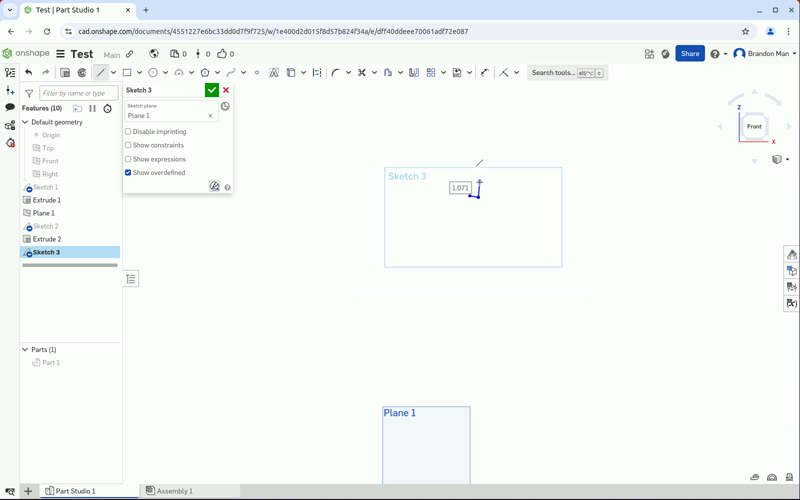
scroll(-6)
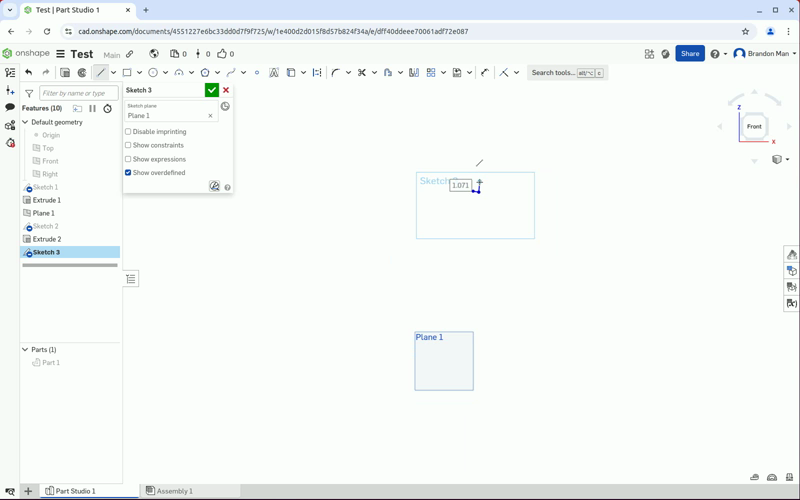
scroll(-6)
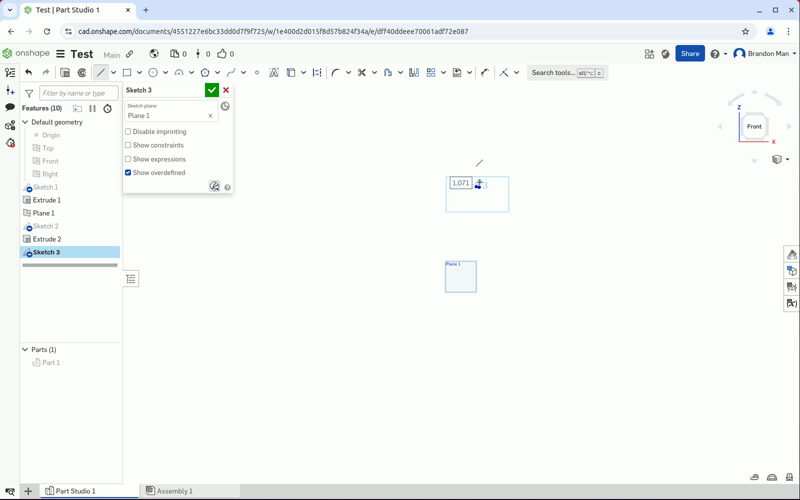
key_up(shift)
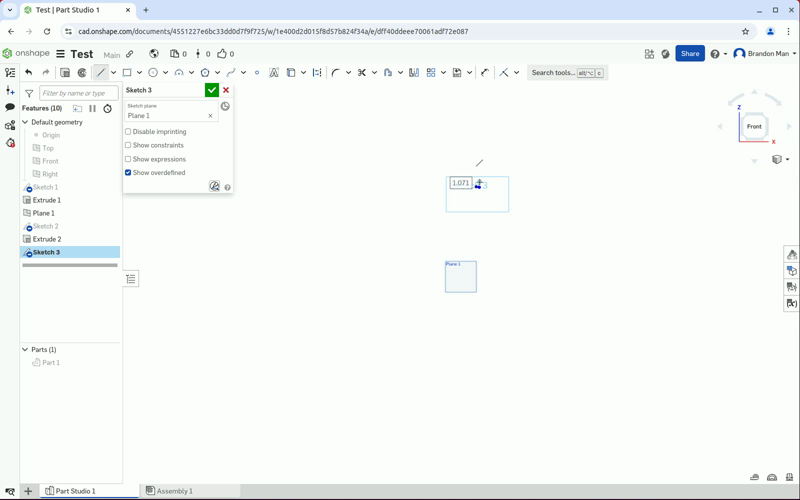
key_down(shift)
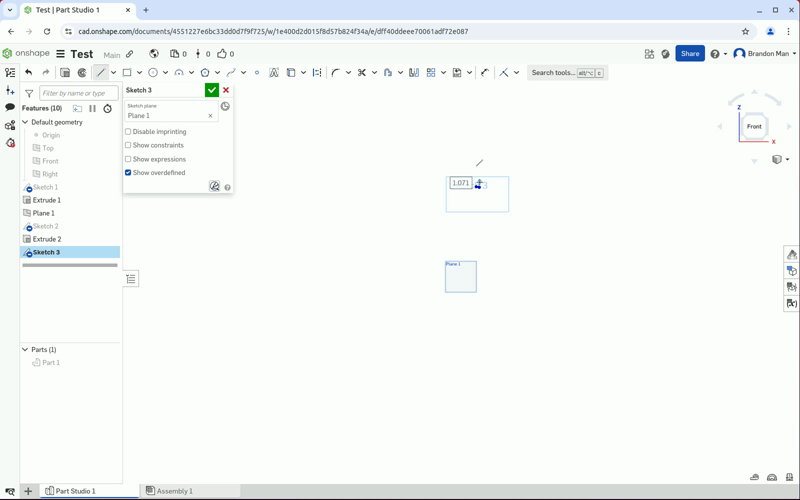
mouse_move(509, 181)
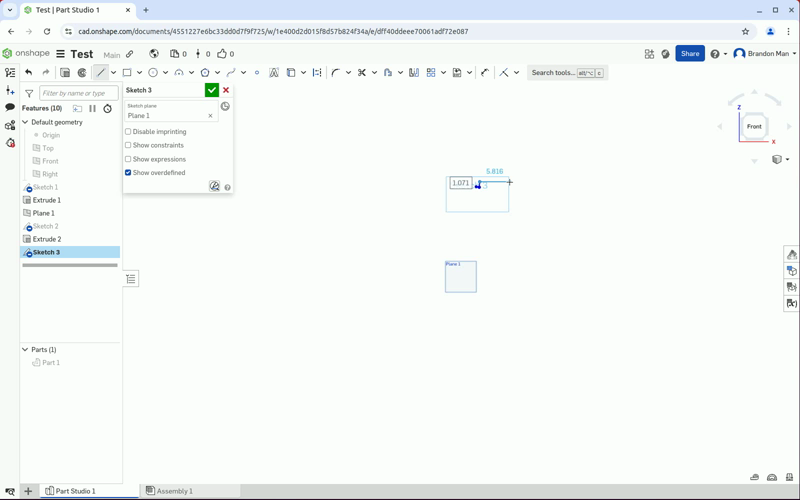
mouse_move(477, 180)
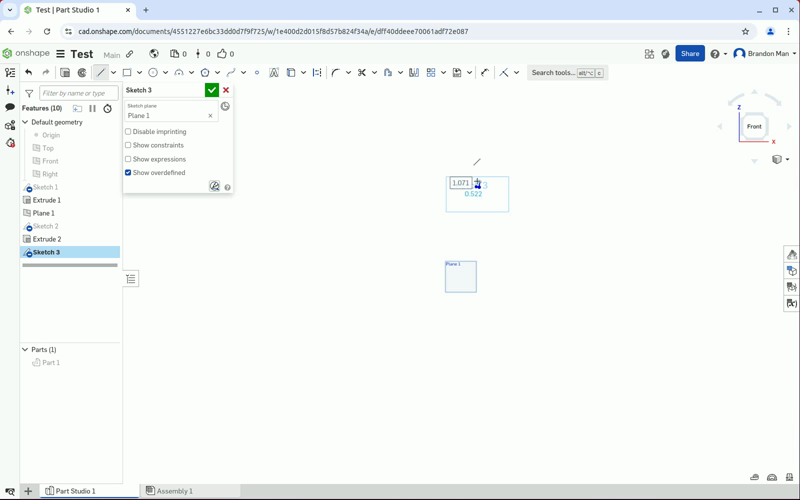
scroll(6)
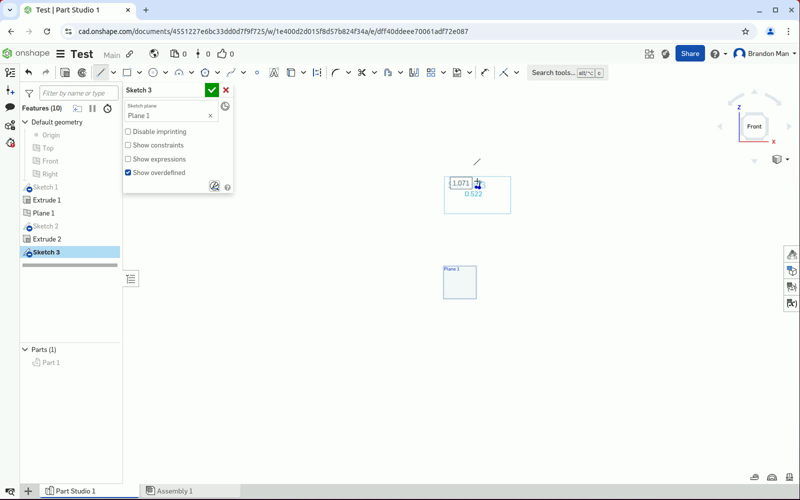
scroll(6)
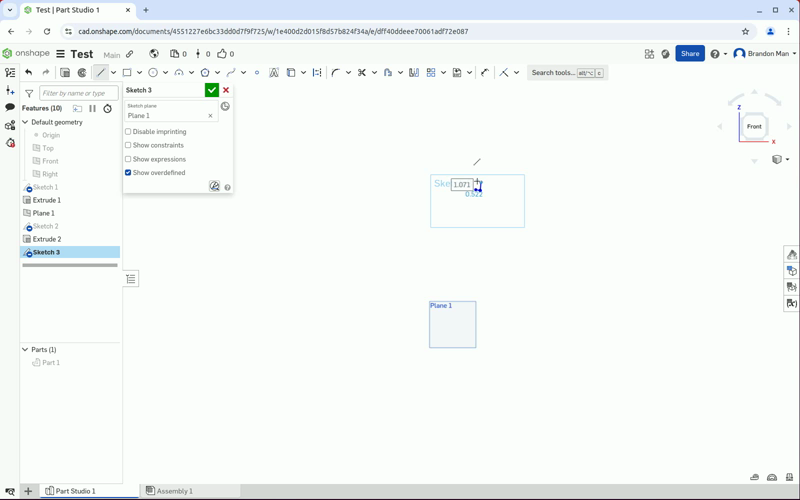
scroll(6)
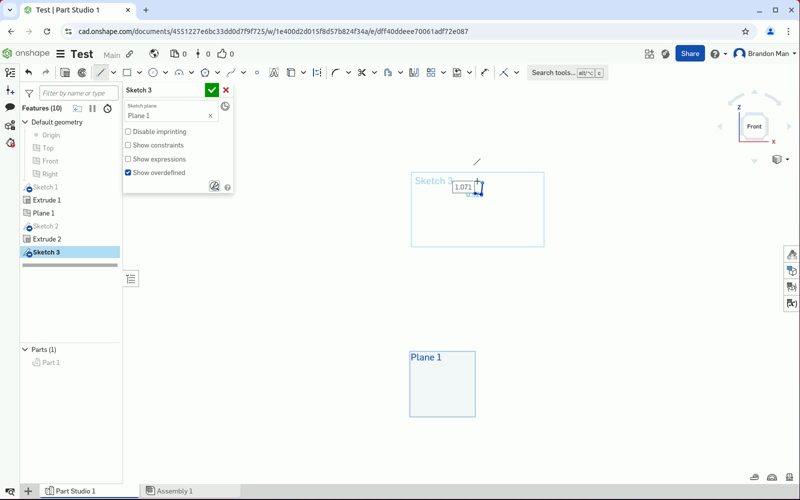
scroll(6)
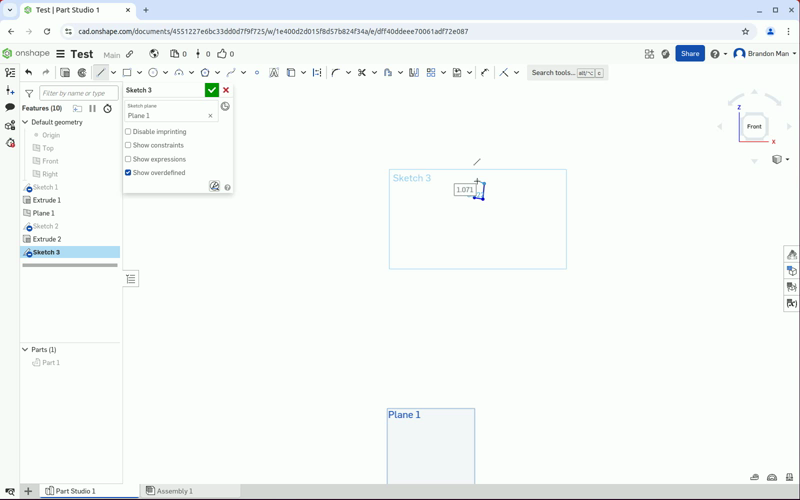
scroll(6)
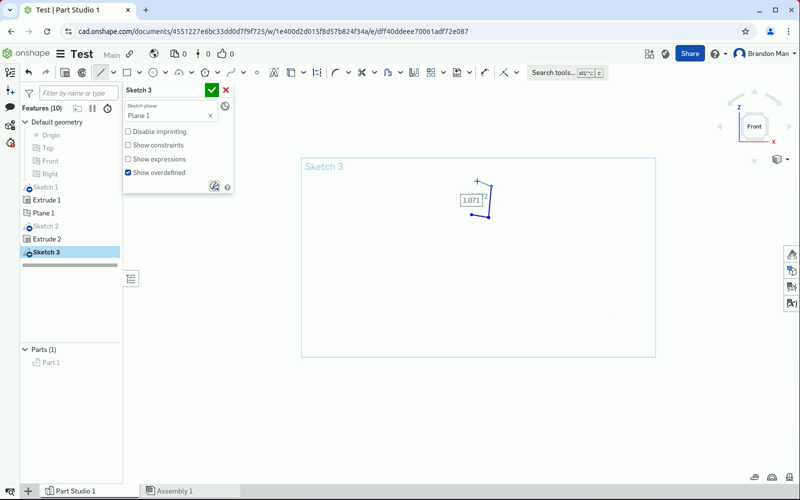
scroll(6)
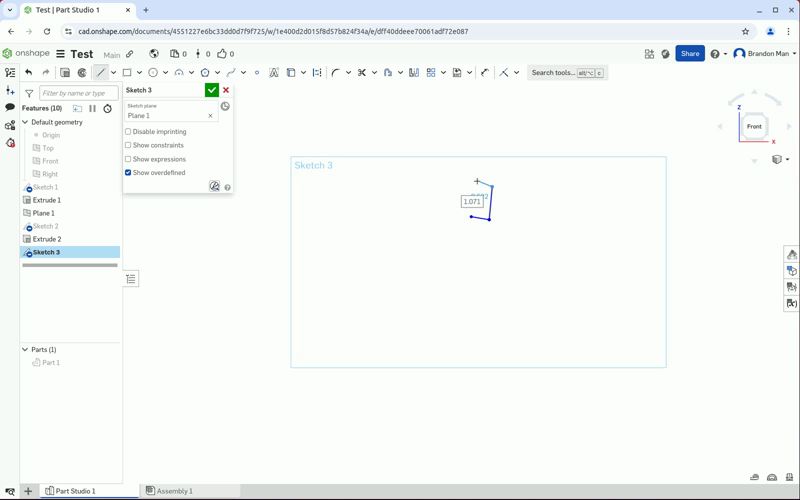
scroll(6)
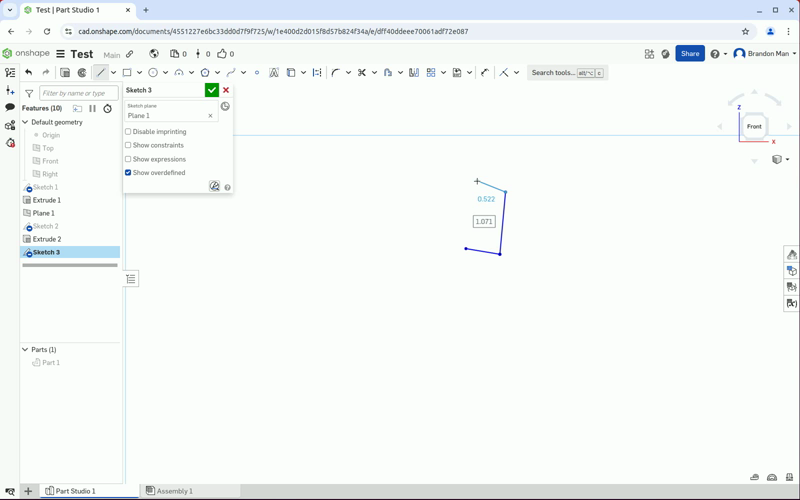
click(477, 180)
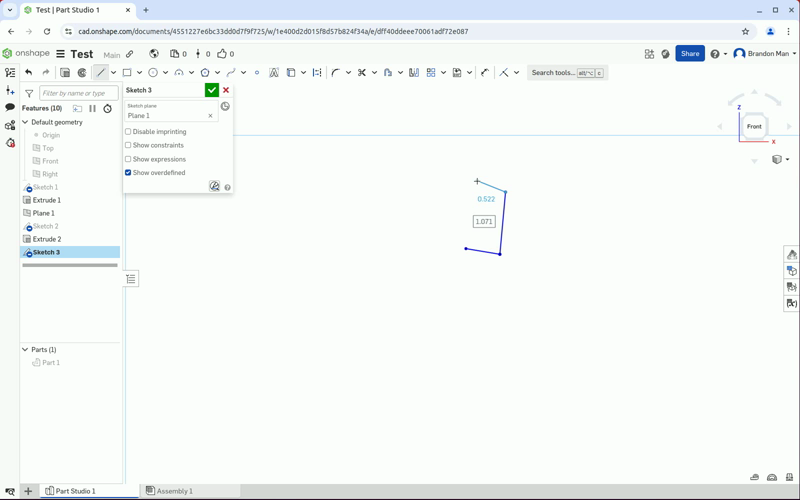
scroll(-6)
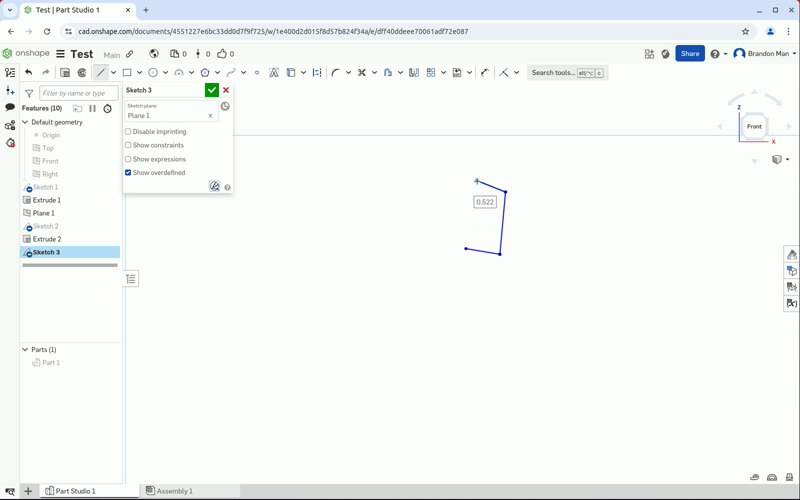
scroll(-6)
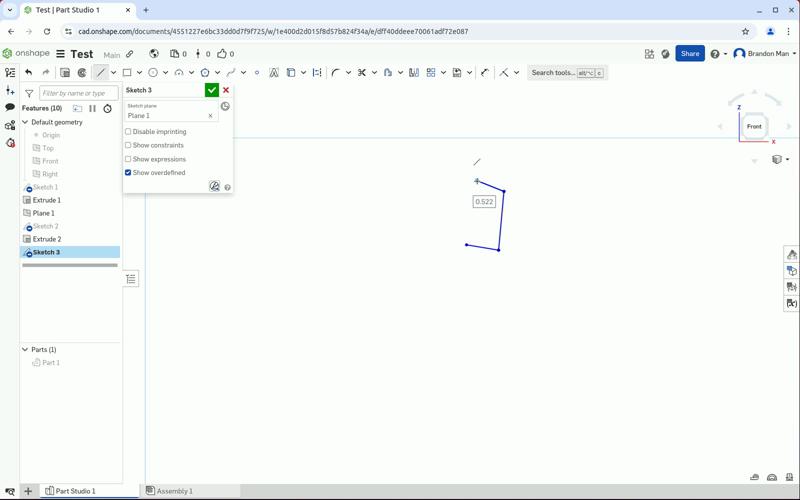
scroll(-6)
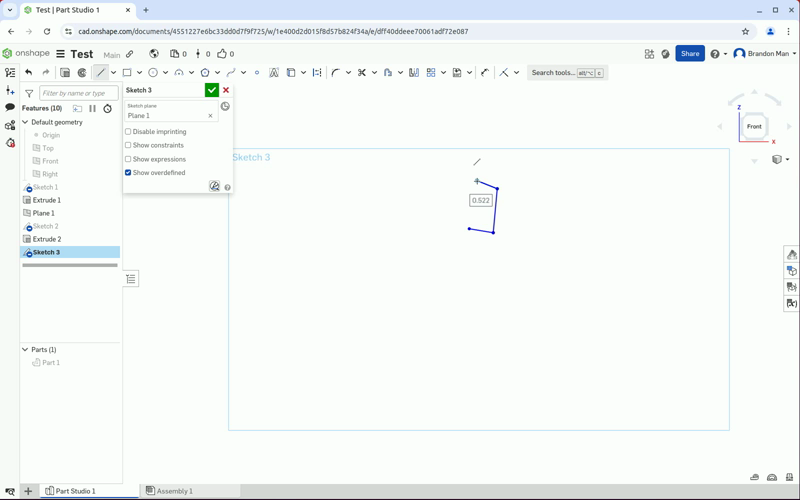
scroll(-6)
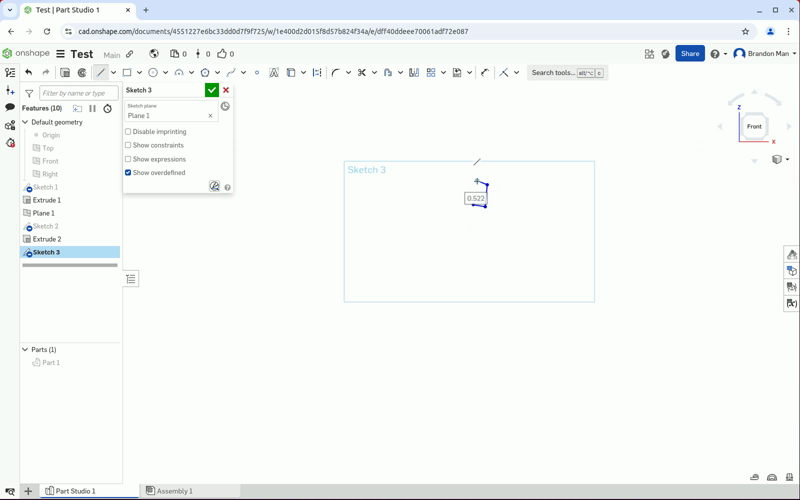
scroll(-6)
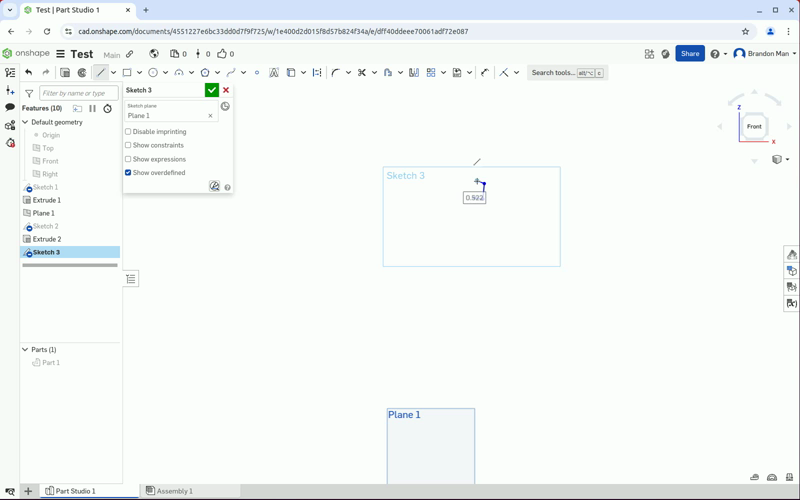
scroll(-6)
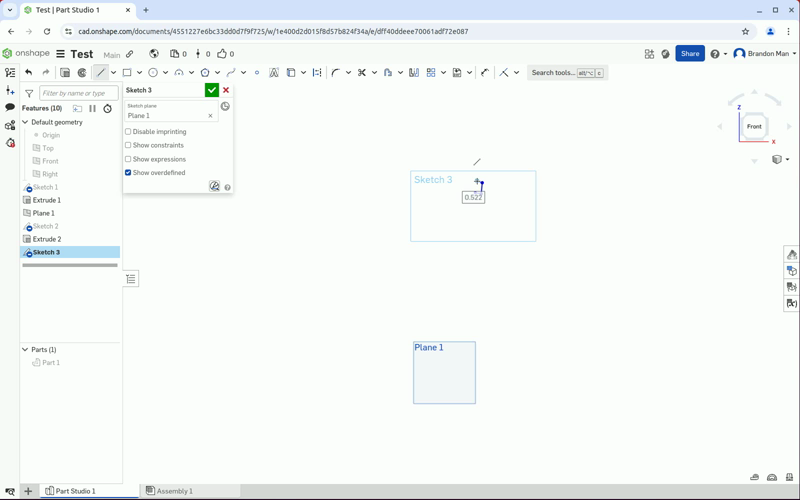
scroll(-6)
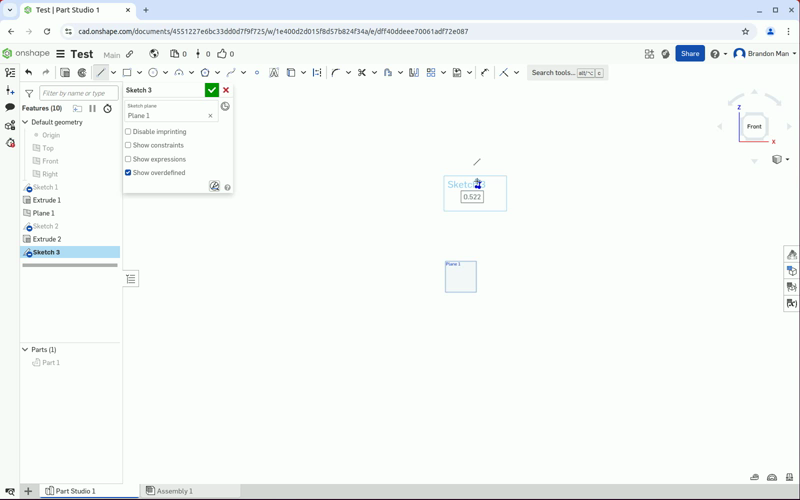
key_up(shift)
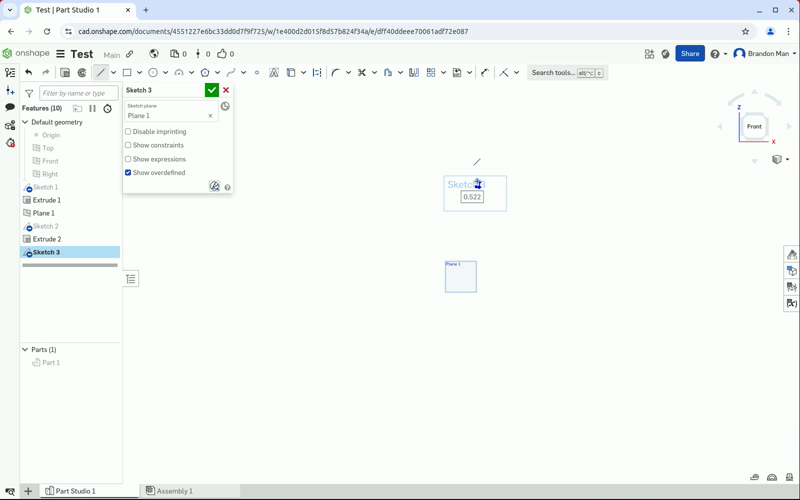
mouse_move(507, 180)
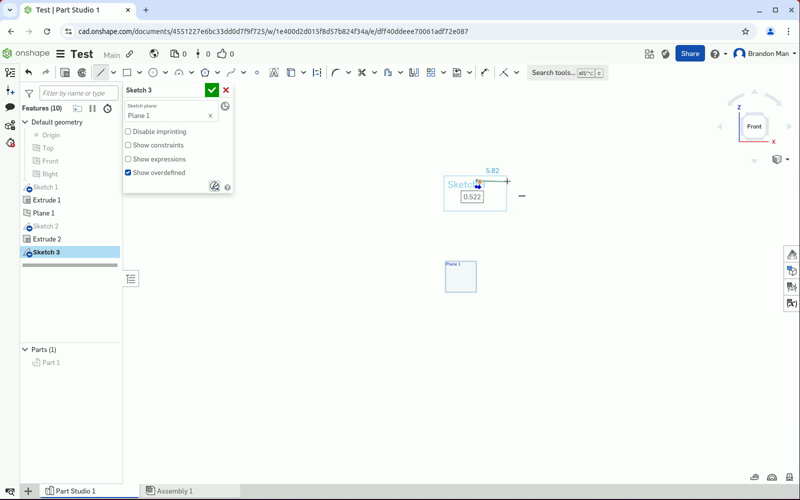
key_down(shift)
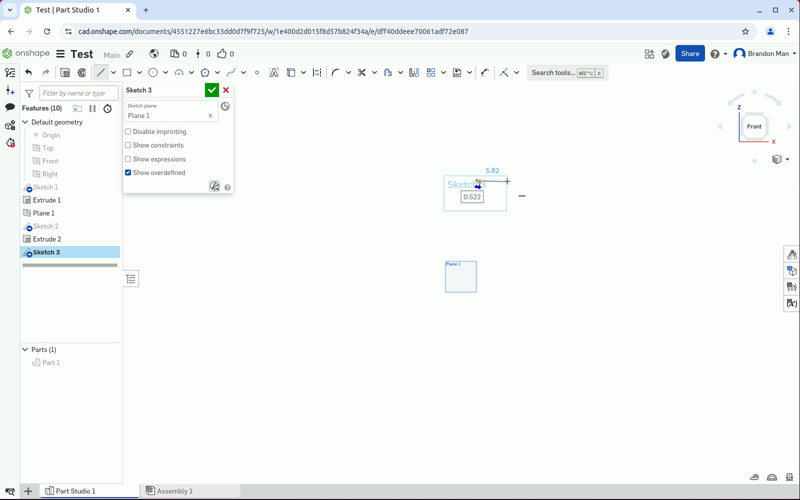
mouse_move(476, 186)
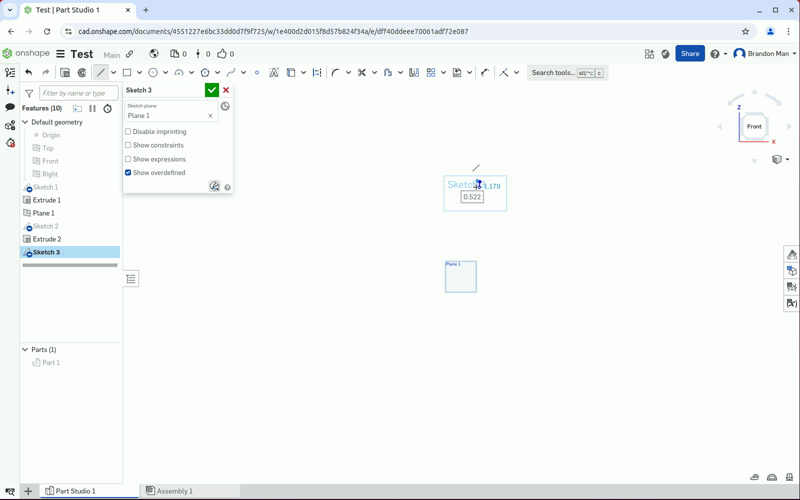
scroll(6)
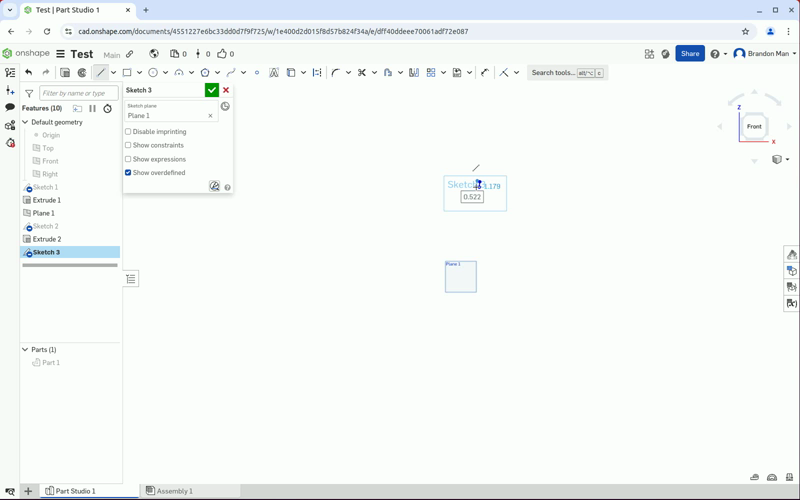
scroll(6)
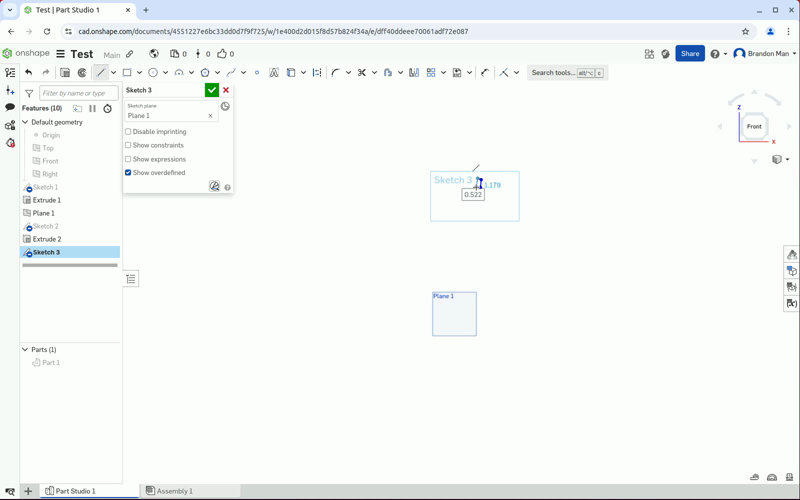
scroll(6)
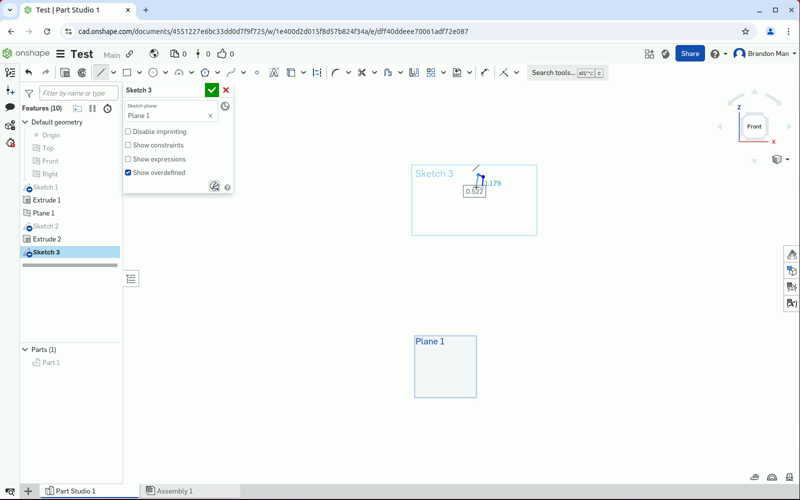
scroll(6)
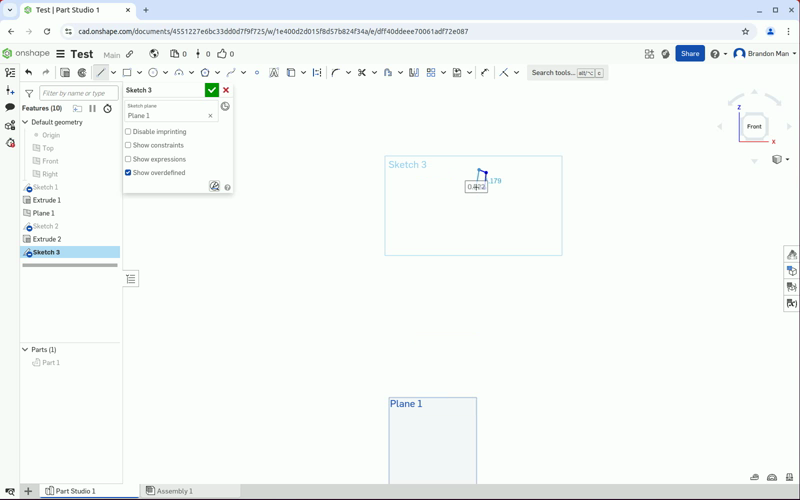
scroll(6)
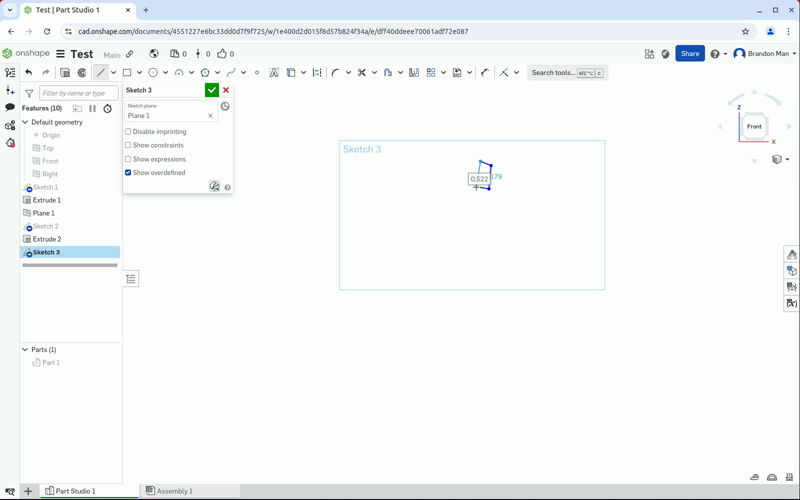
scroll(6)
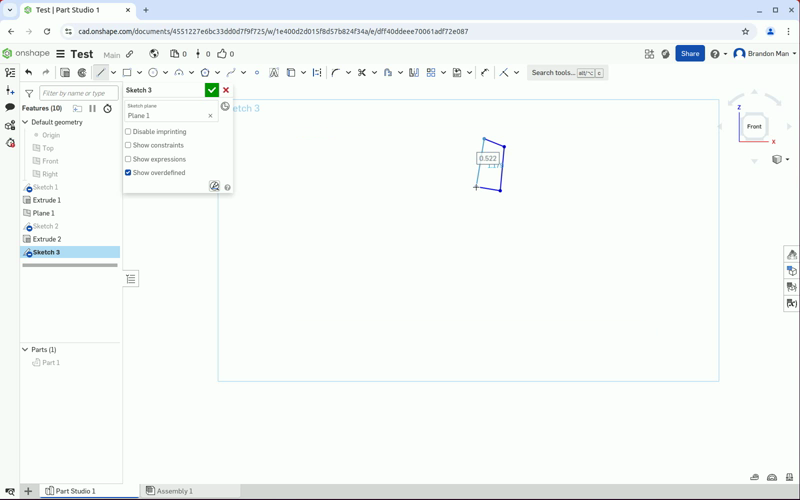
scroll(6)
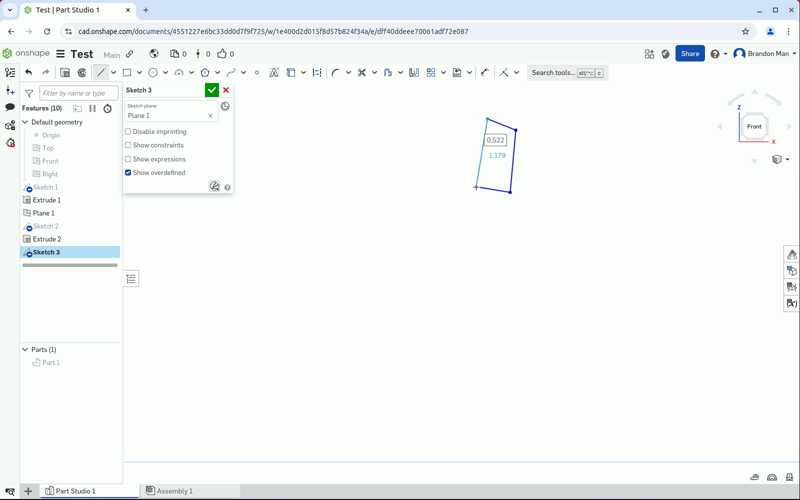
key_up(shift)
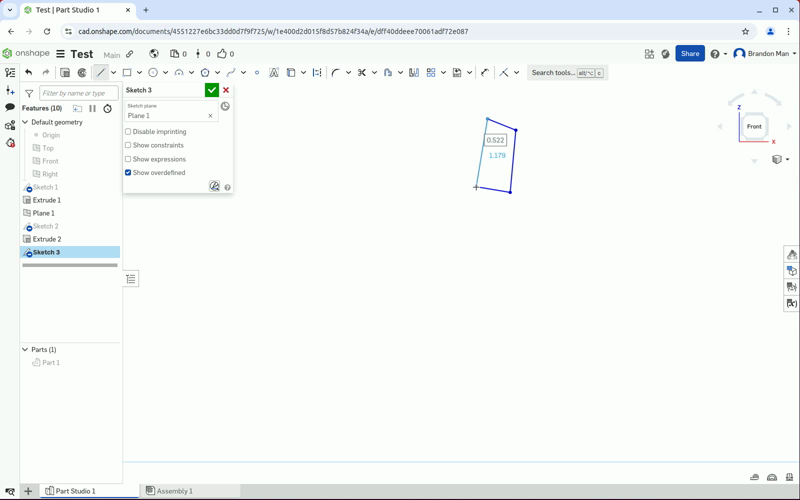
click(476, 186)
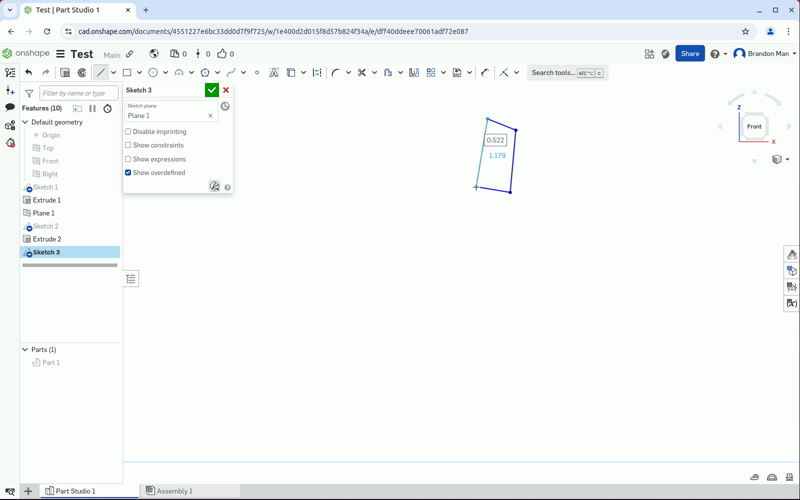
scroll(-6)
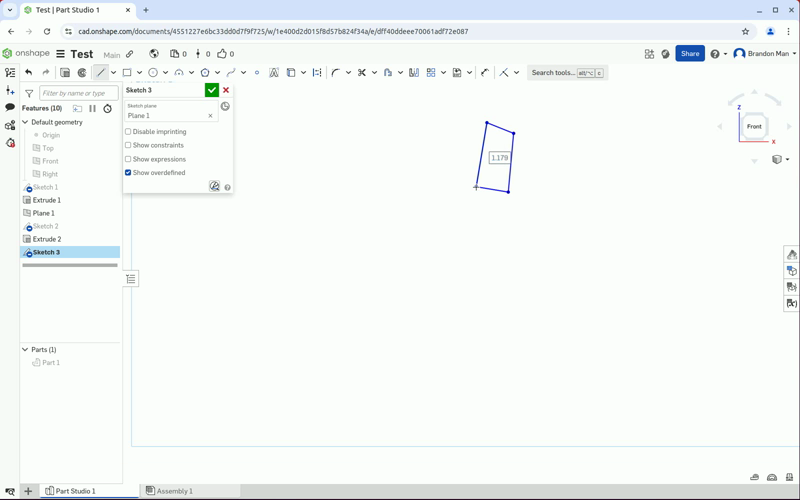
scroll(-6)
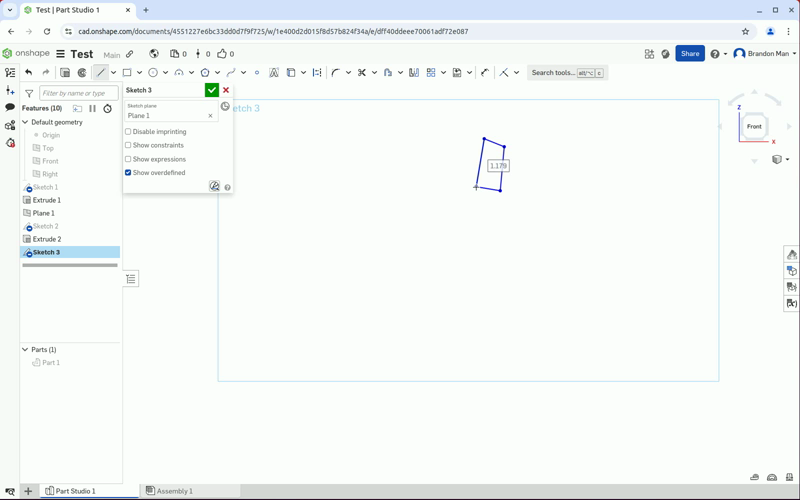
scroll(-6)
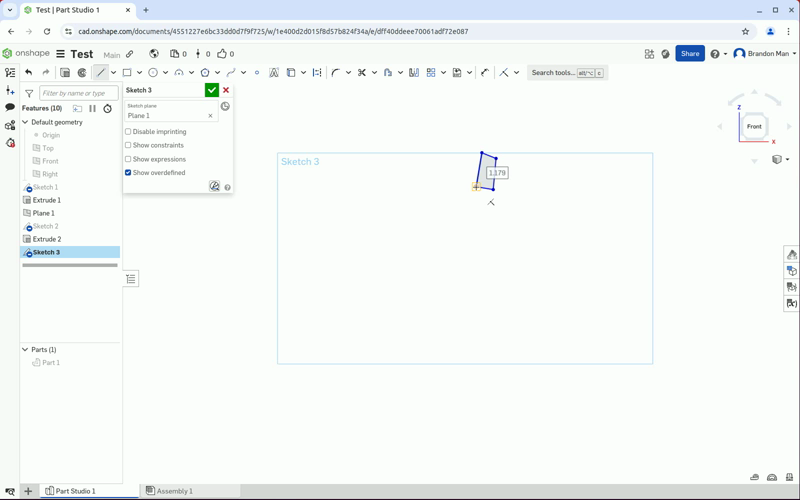
scroll(-6)
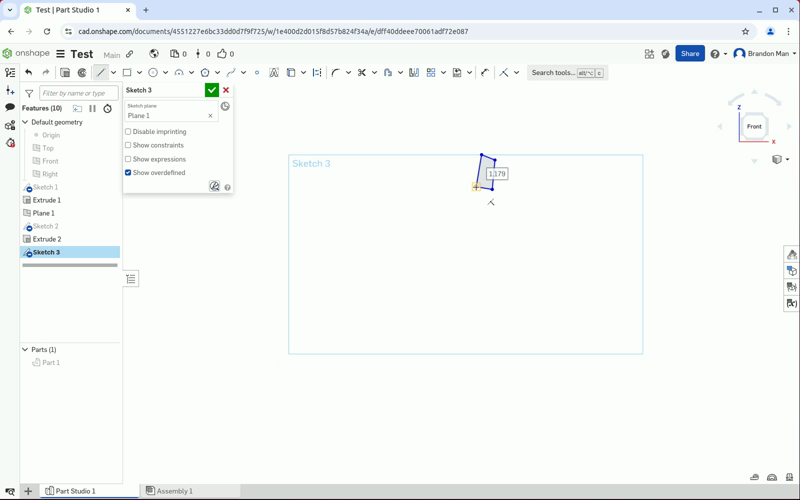
scroll(-6)
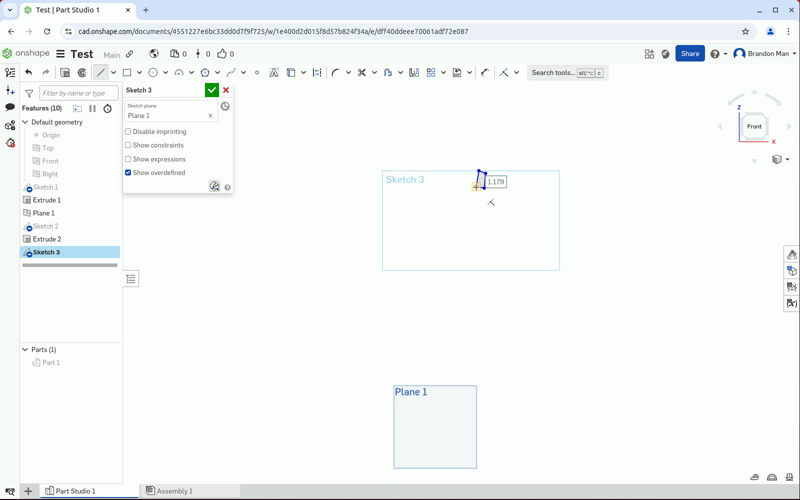
scroll(-6)
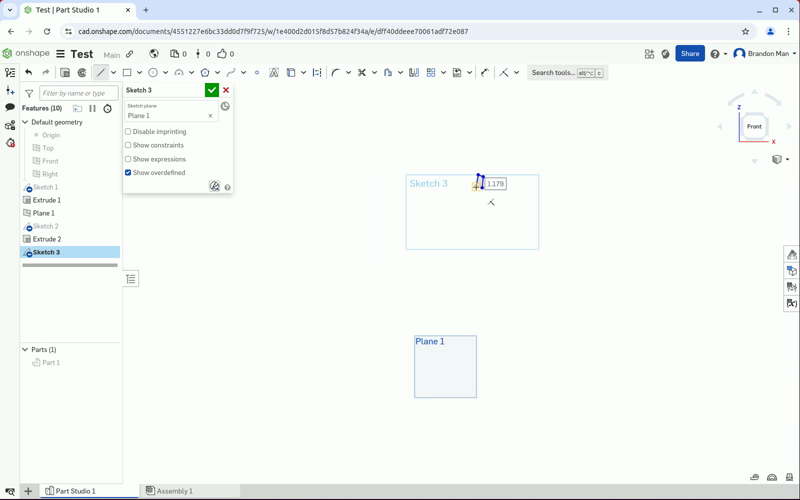
scroll(-6)
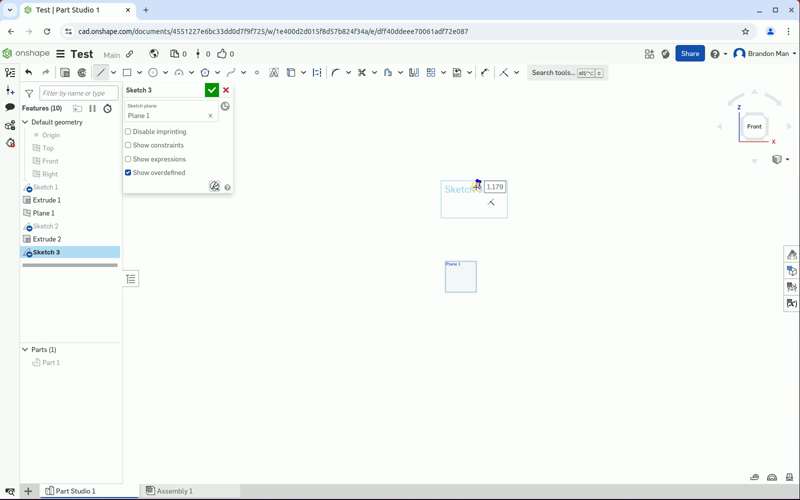
key(esc)
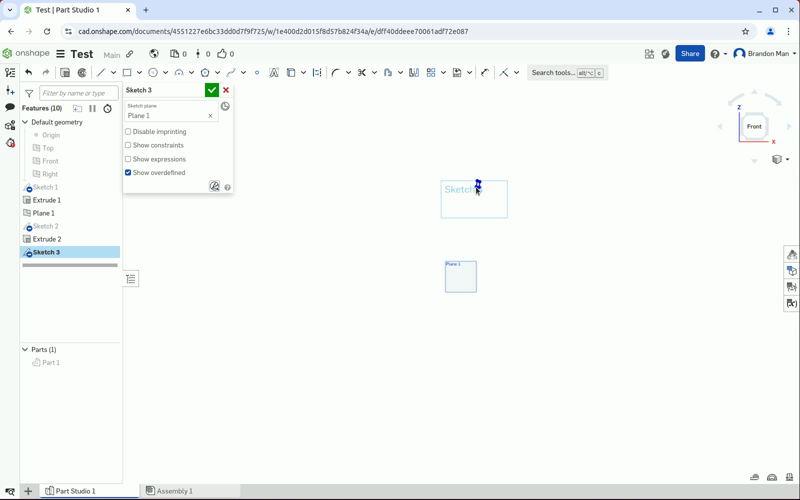
mouse_move(477, 185)
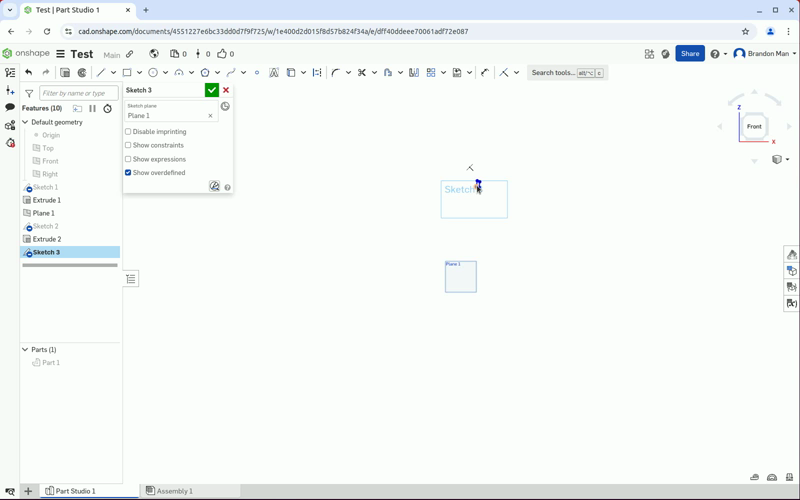
scroll(6)
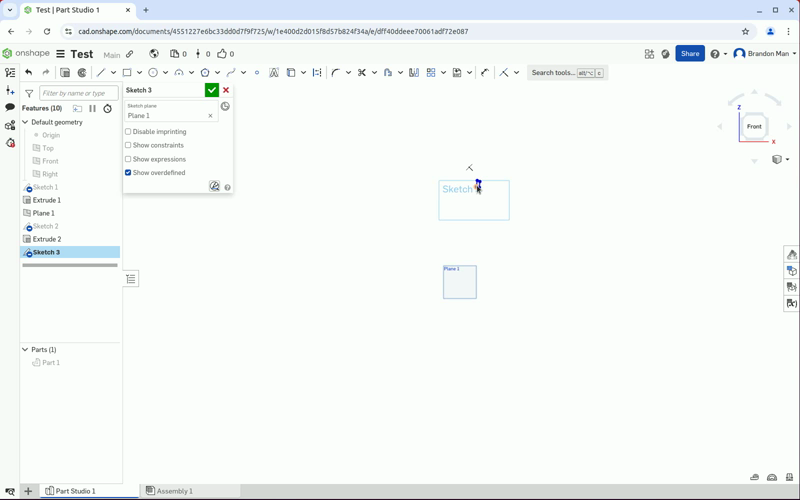
scroll(6)
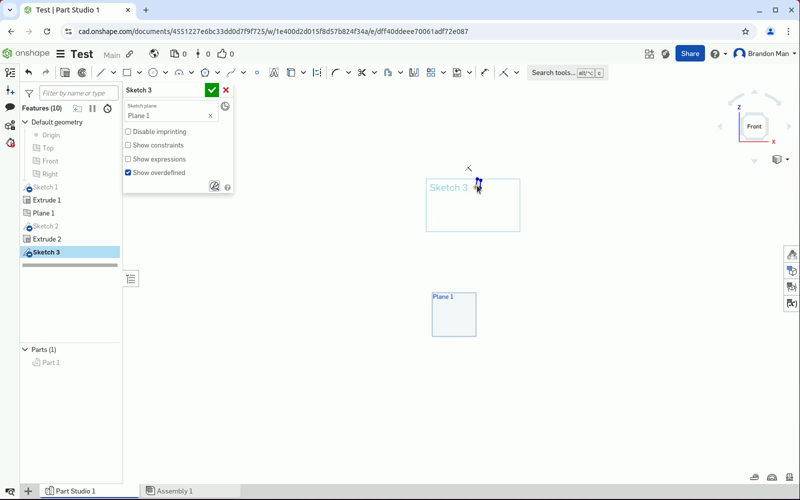
scroll(6)
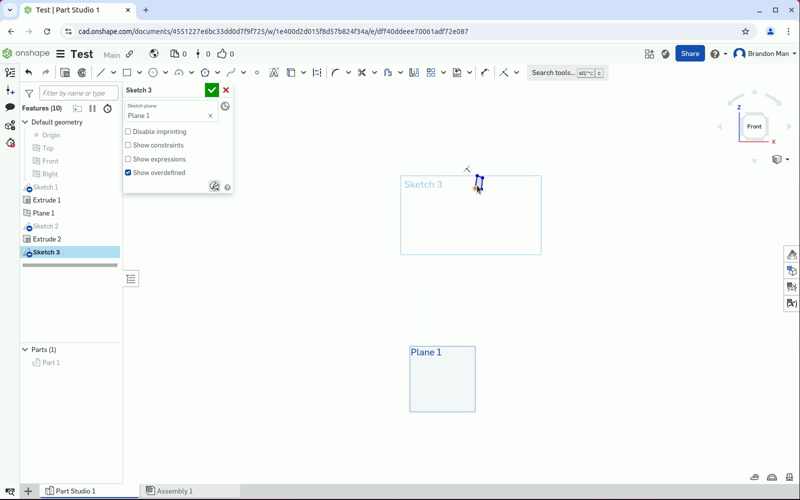
scroll(6)
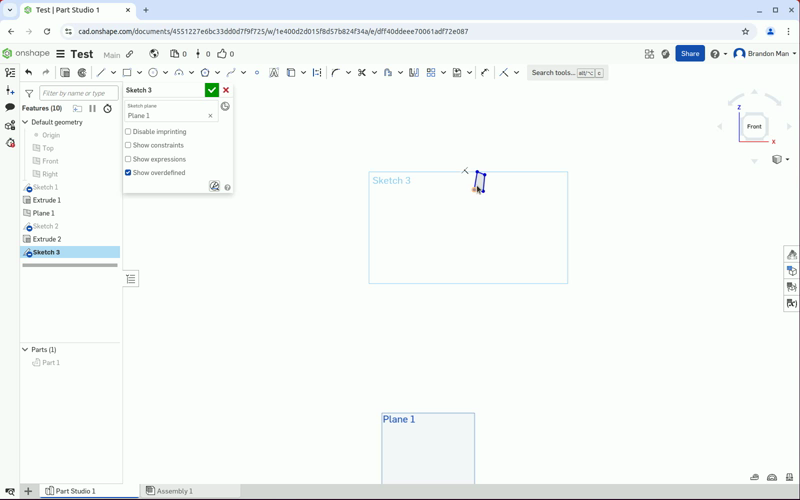
scroll(6)
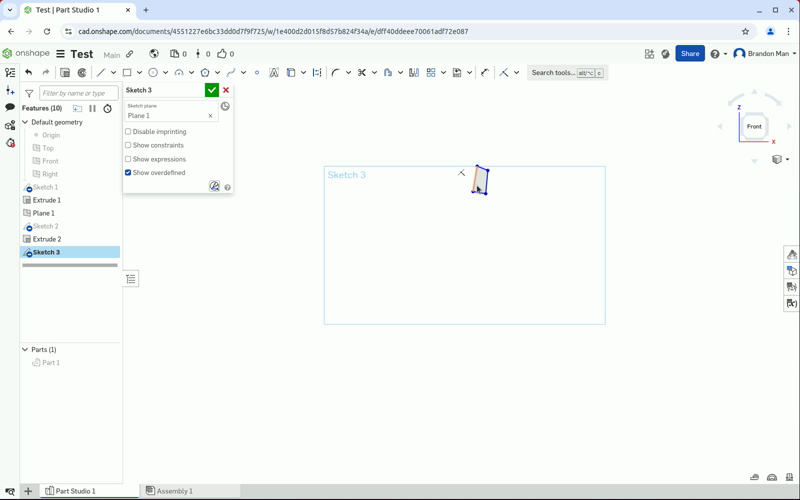
scroll(6)
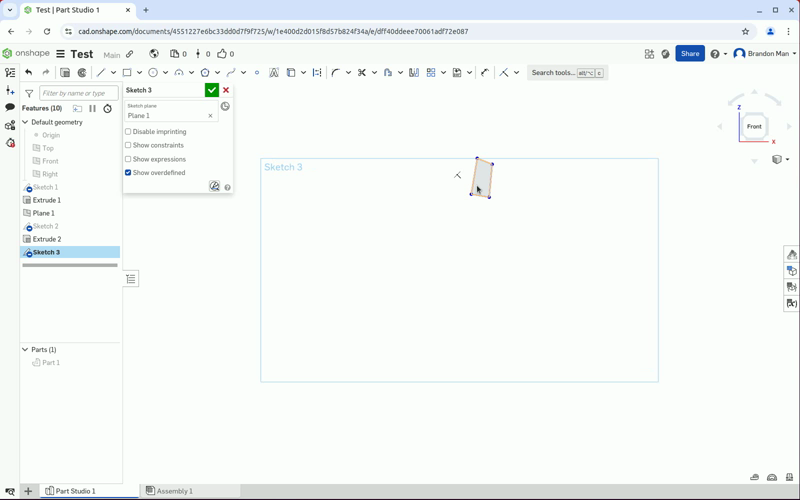
scroll(6)
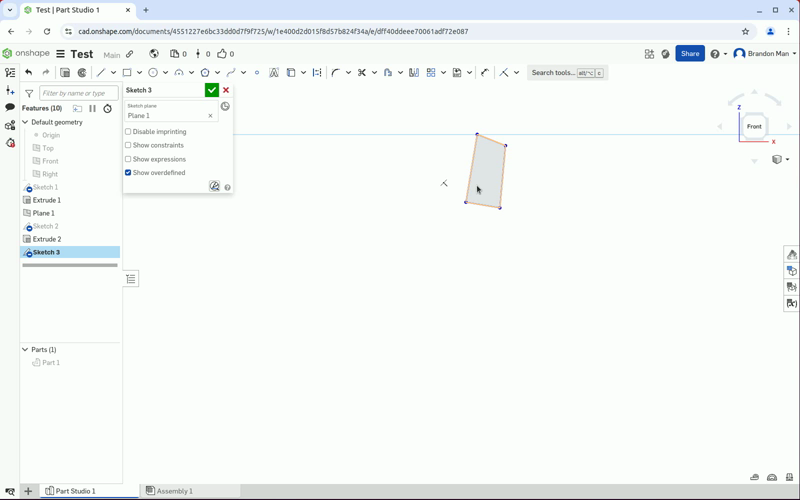
click(477, 185)
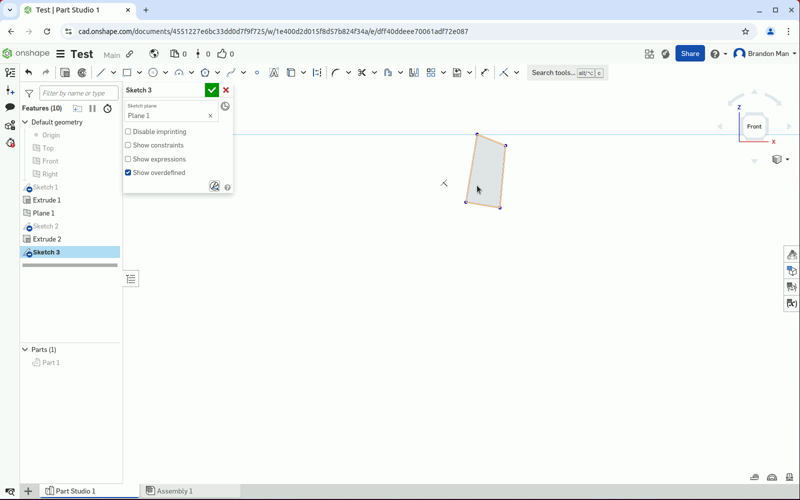
scroll(-6)
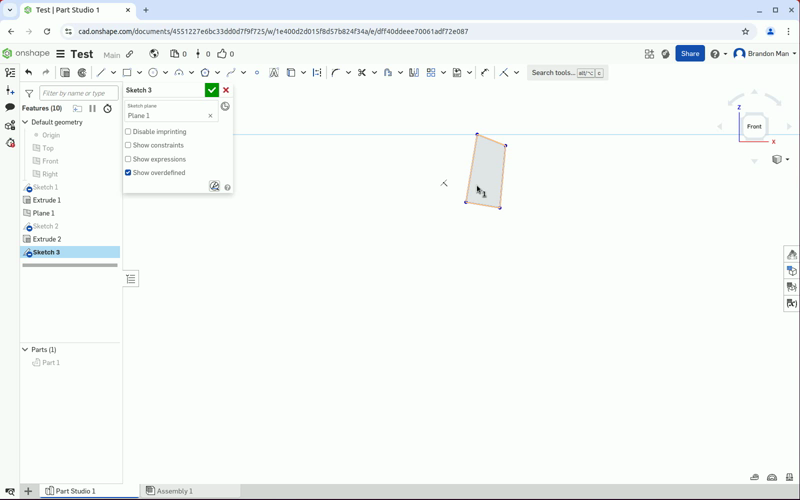
scroll(-6)
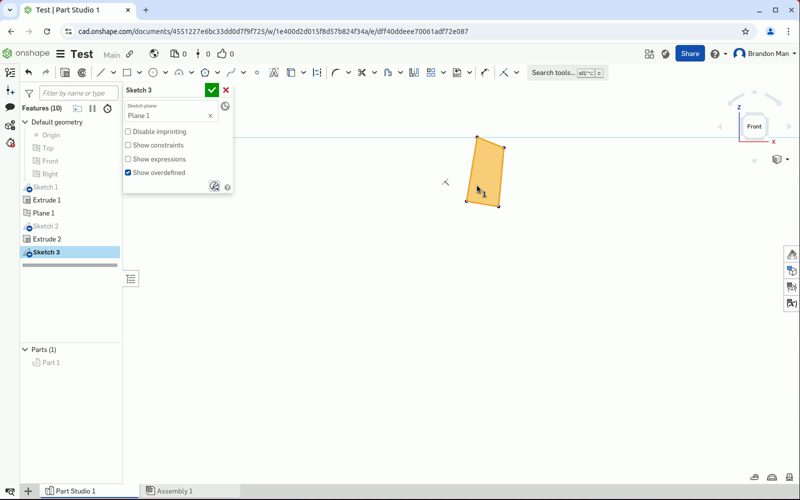
scroll(-6)
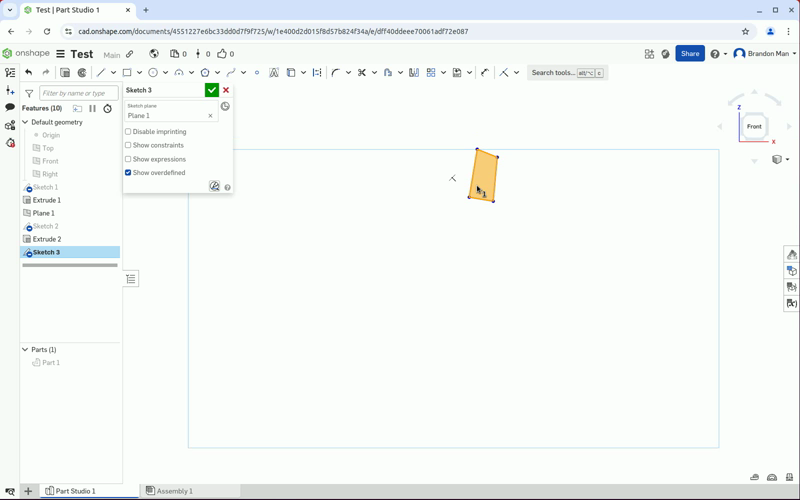
scroll(-6)
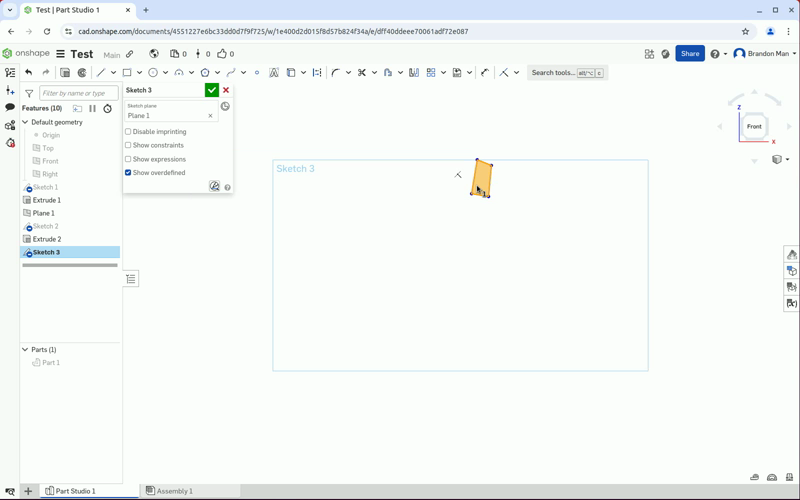
scroll(-6)
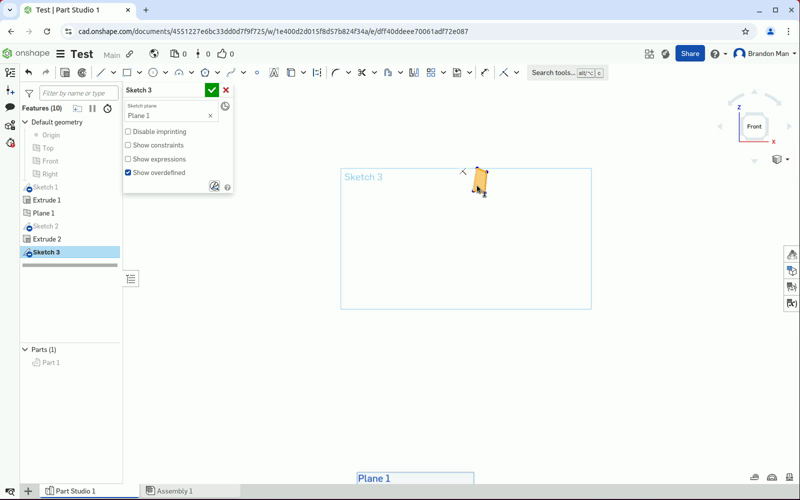
scroll(-6)
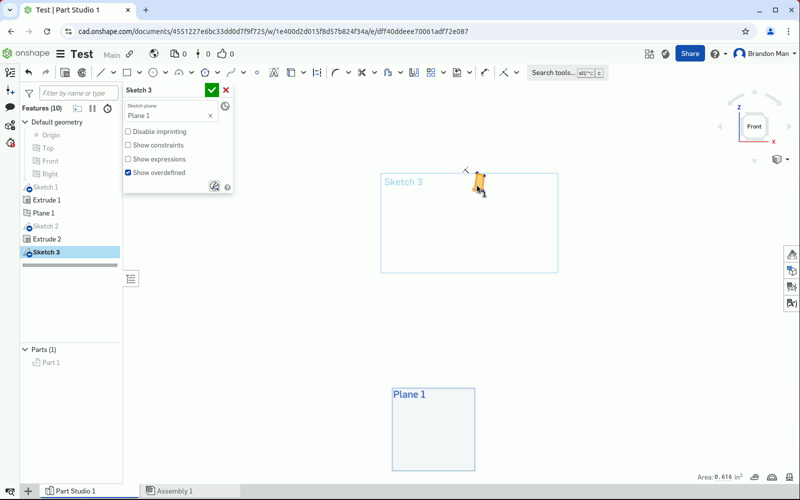
scroll(-6)
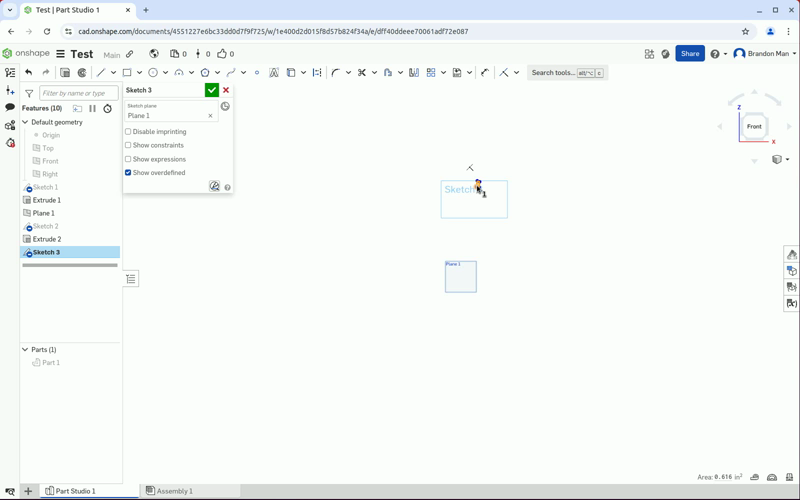
mouse_move(73, 352)
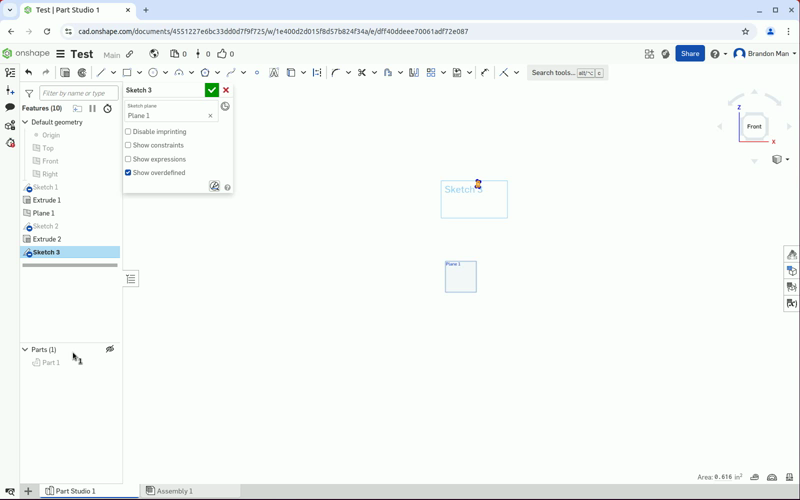
key(shift+y)
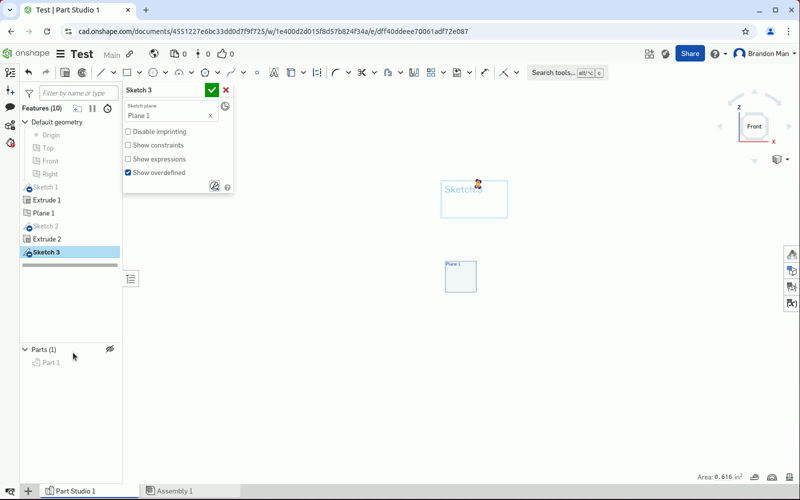
key(shift+e)
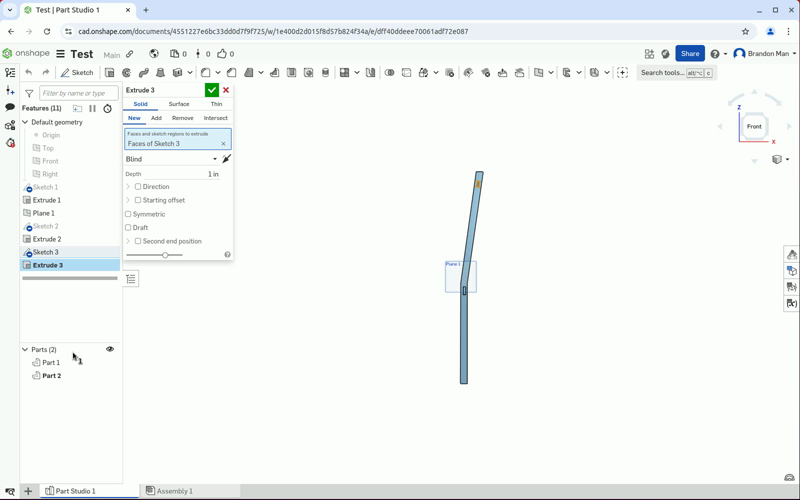
mouse_move(143, 106)
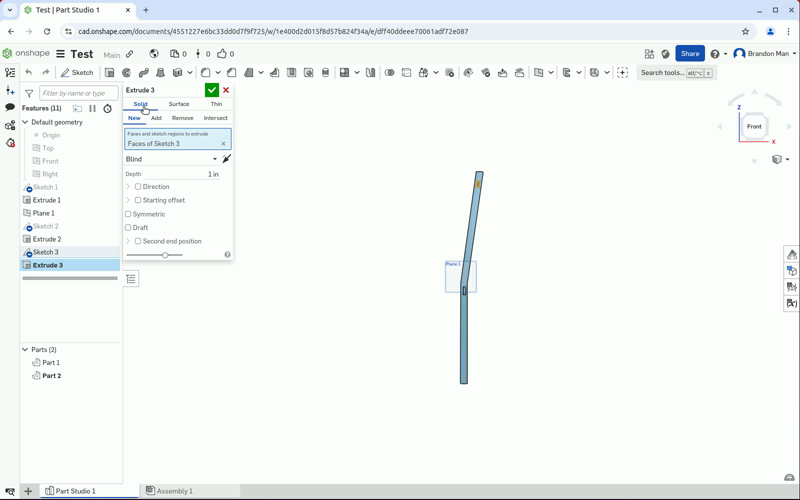
click(143, 106)
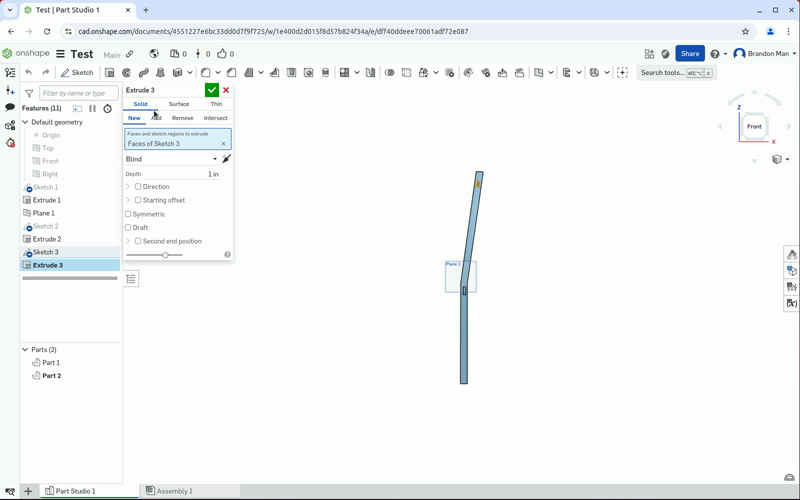
mouse_move(186, 120)
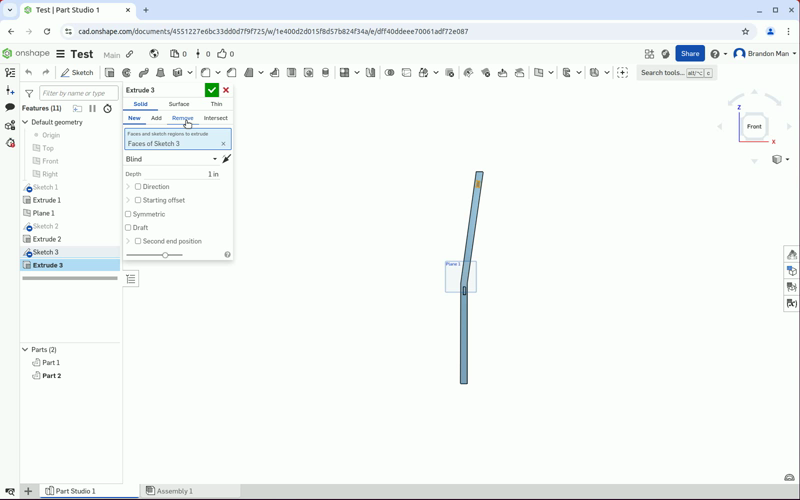
click(186, 120)
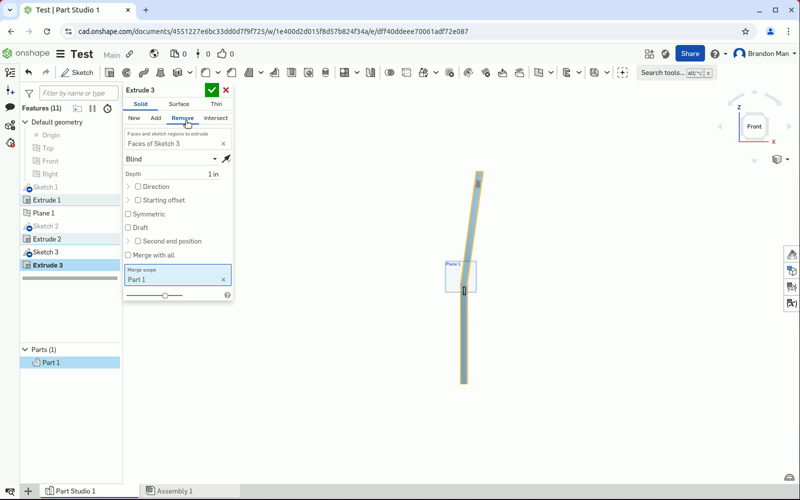
key(tab, 4)
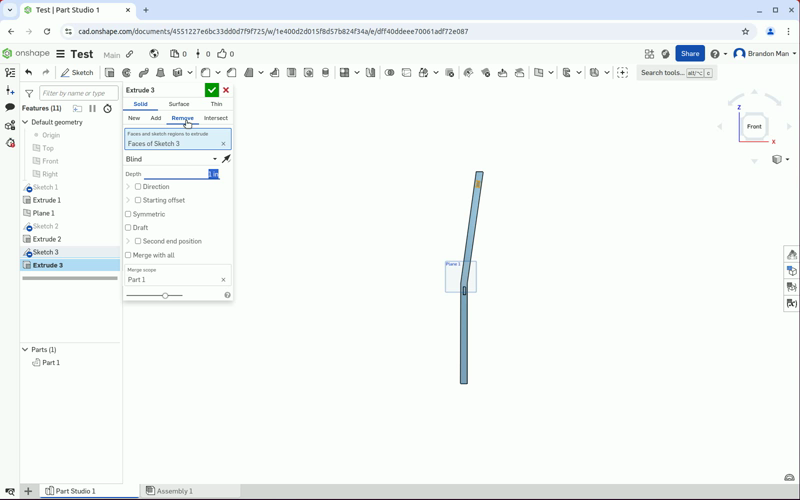
text(0.481)
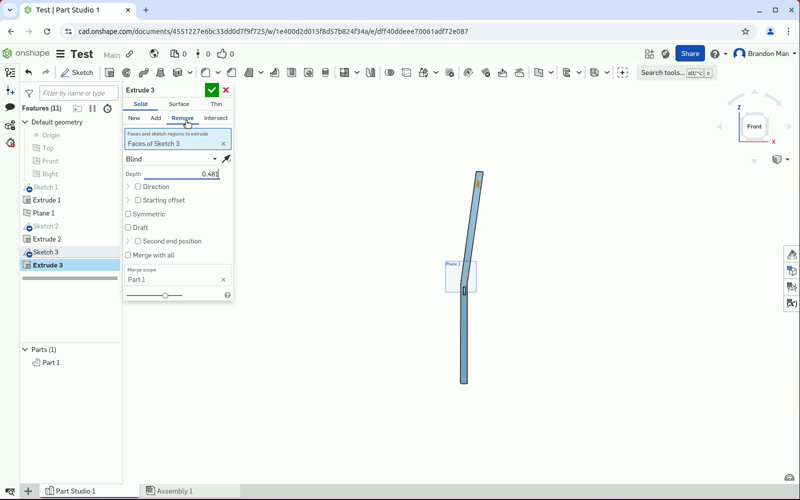
key(tab, 6)
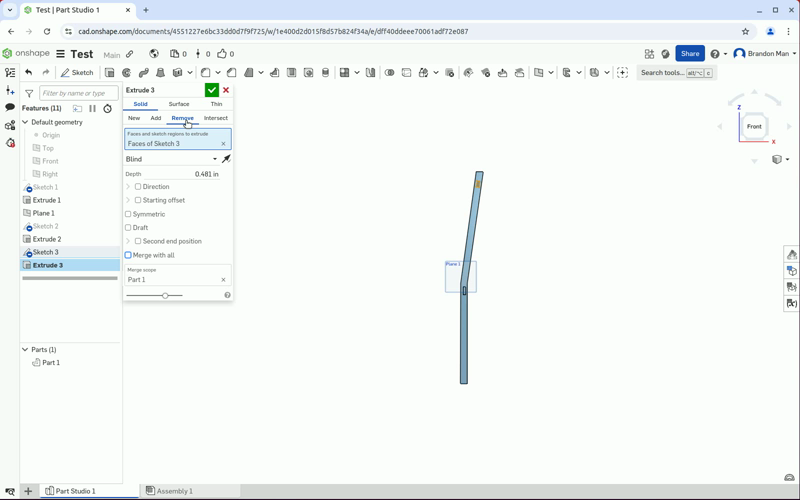
key(space)
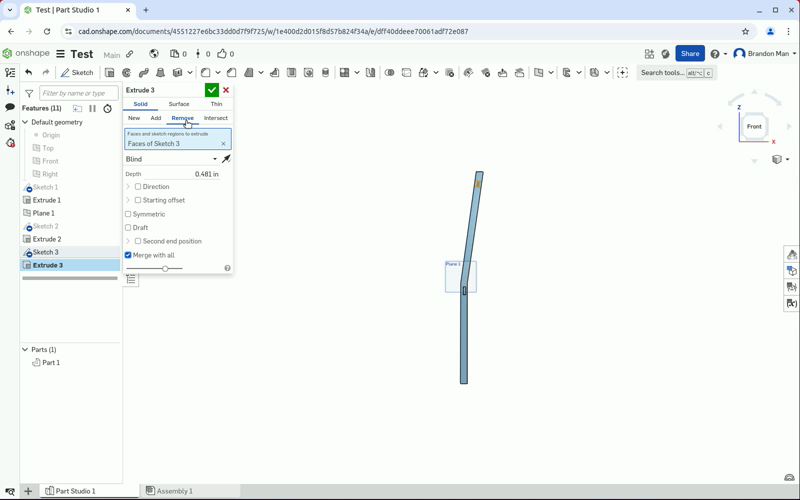
key(enter)
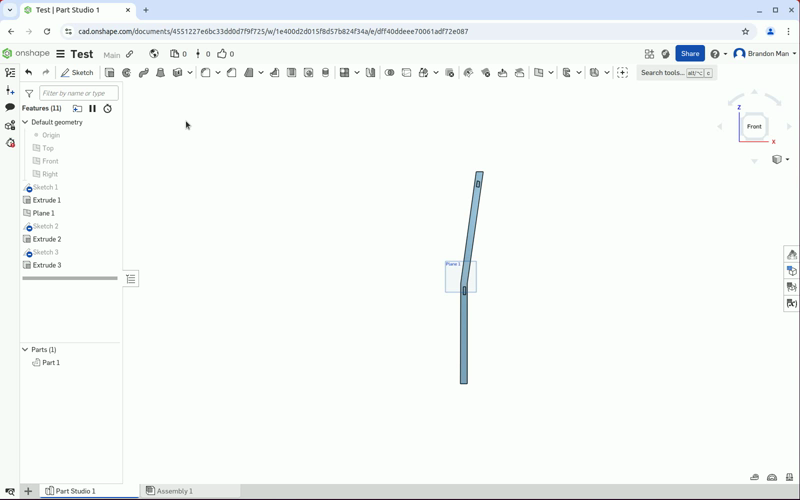
key(shift+h)
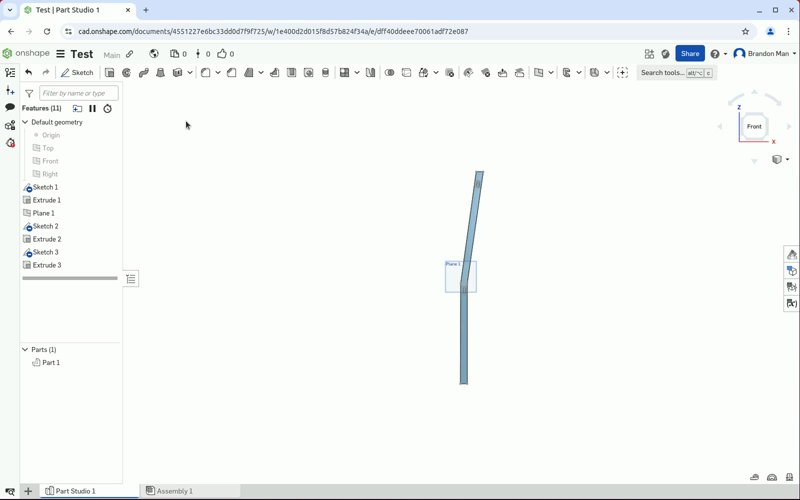
key(shift+h)
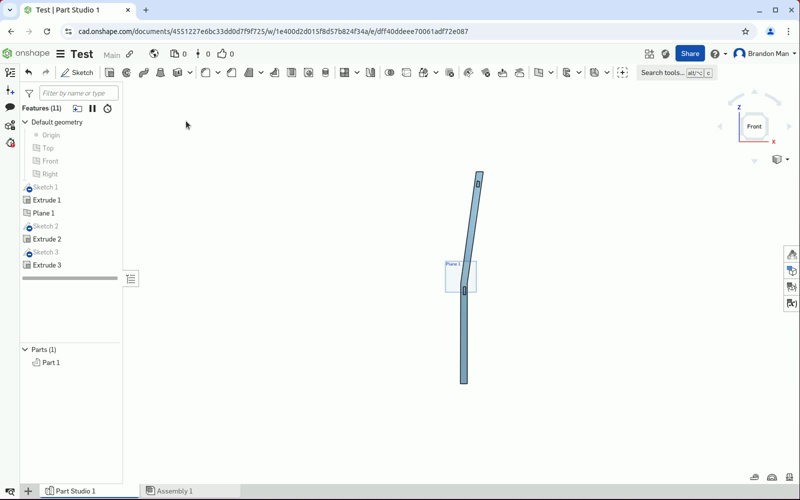
mouse_move(73, 189)
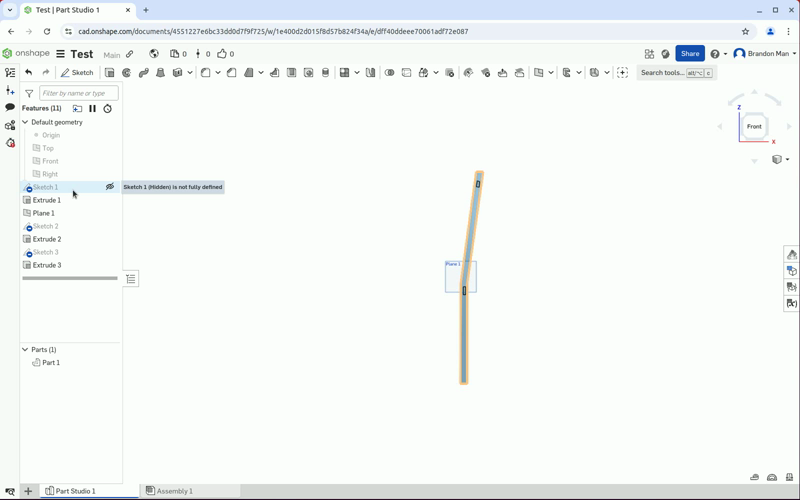
click(73, 189)
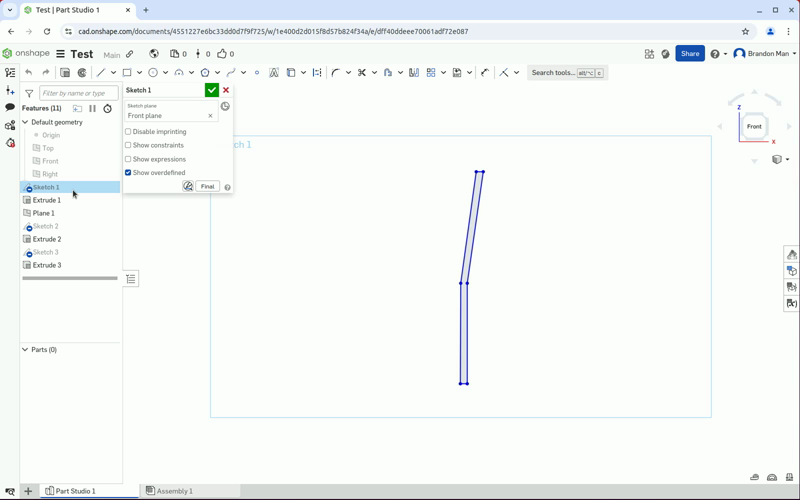
mouse_move(229, 92)
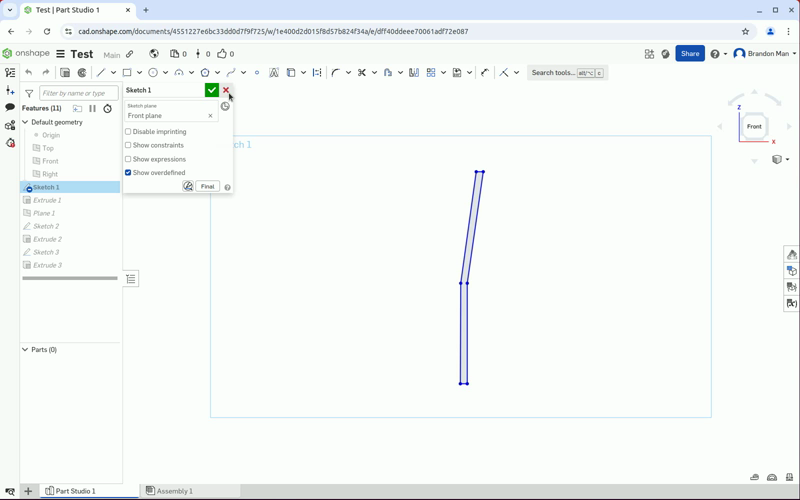
click(229, 92)
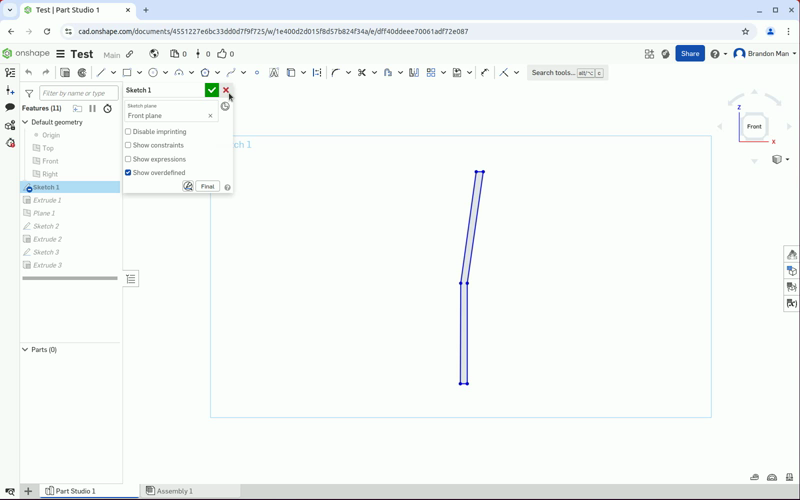
key(shift+s)
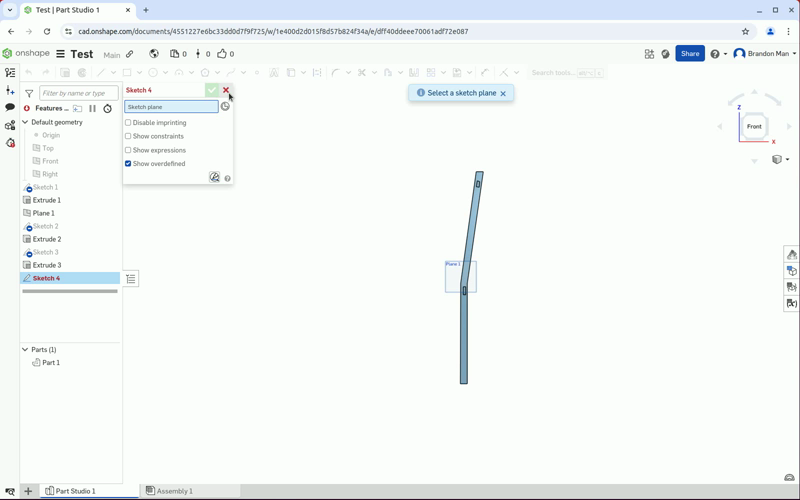
mouse_move(73, 215)
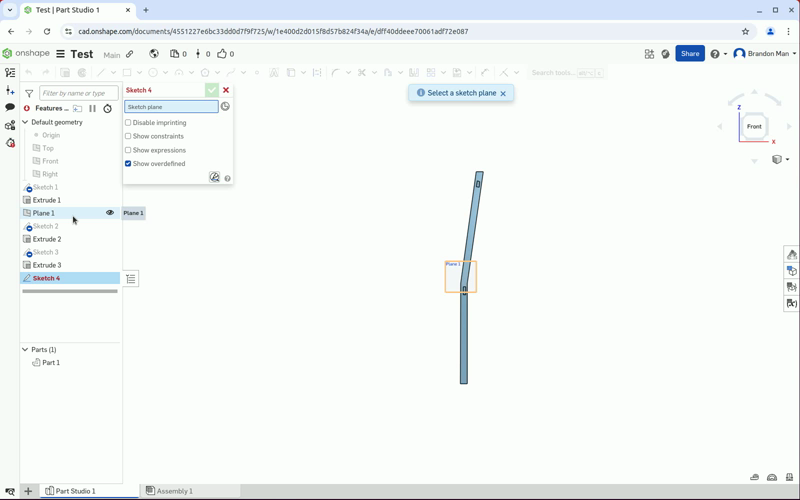
click(73, 215)
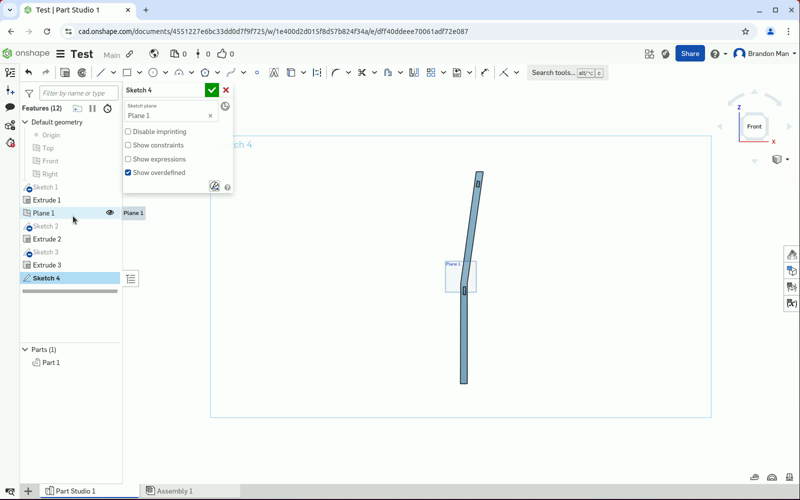
mouse_move(73, 352)
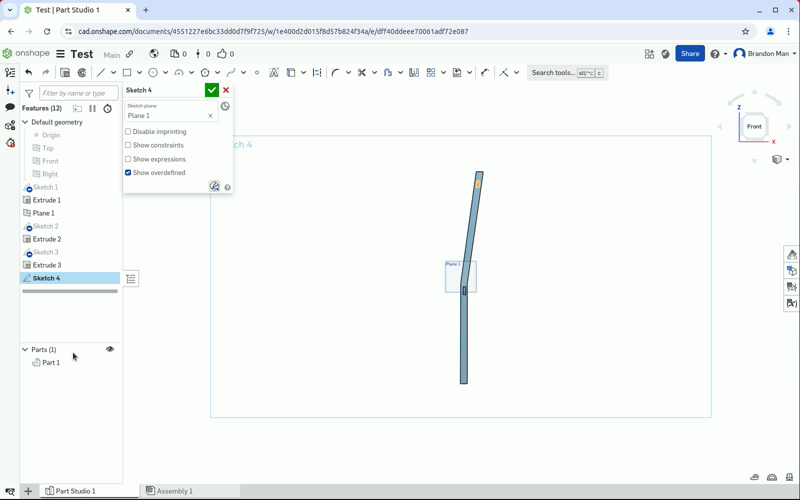
key(y)
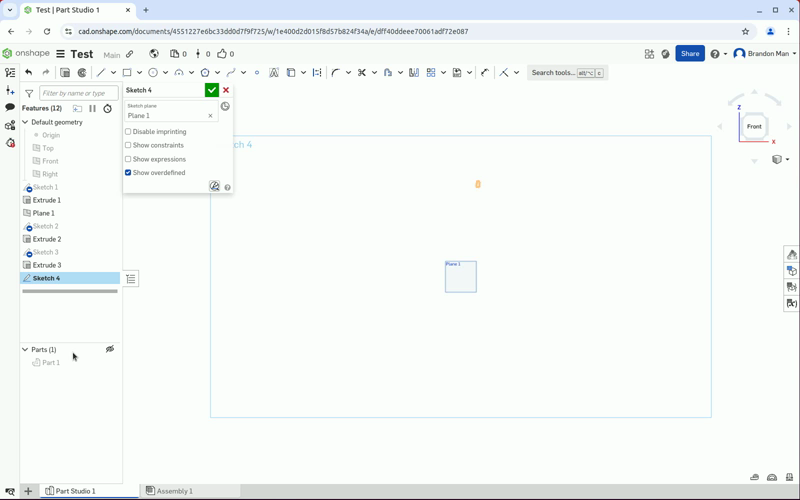
key(l)
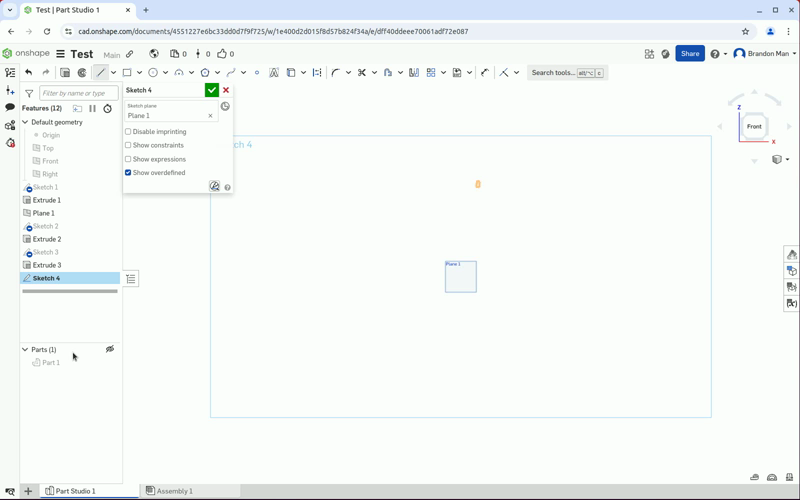
key_down(shift)
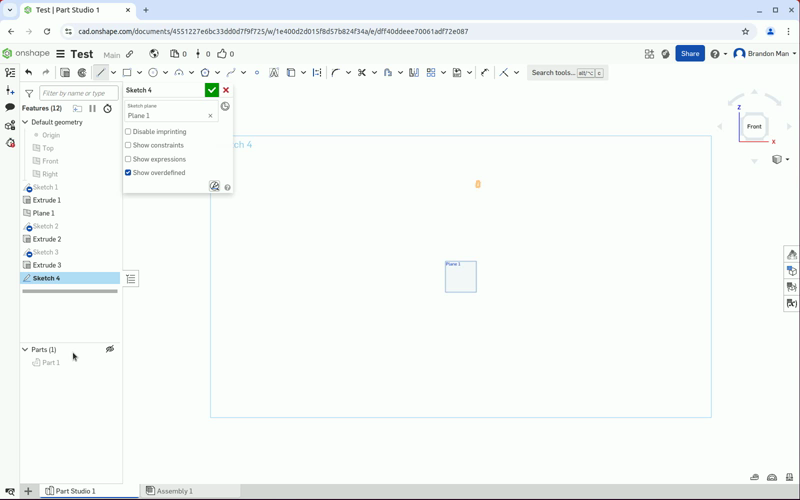
mouse_move(474, 201)
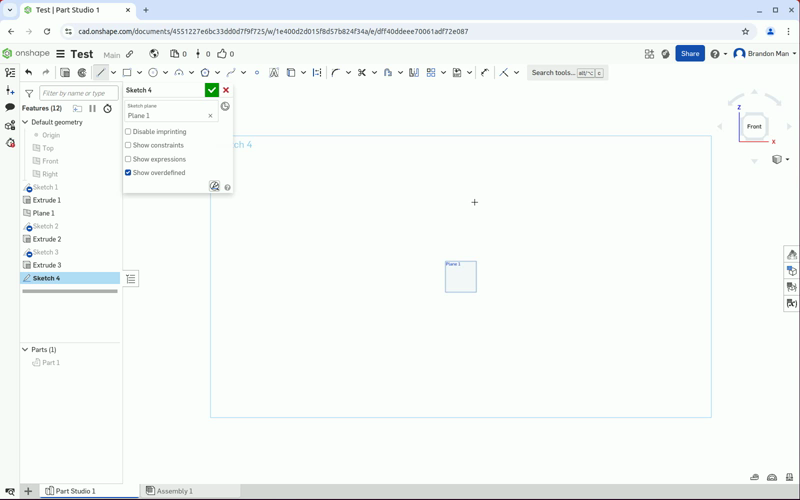
click(474, 201)
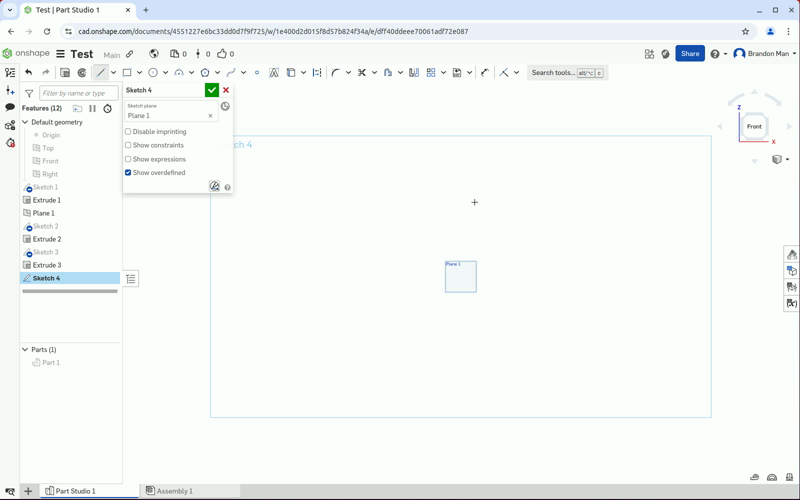
key_up(shift)
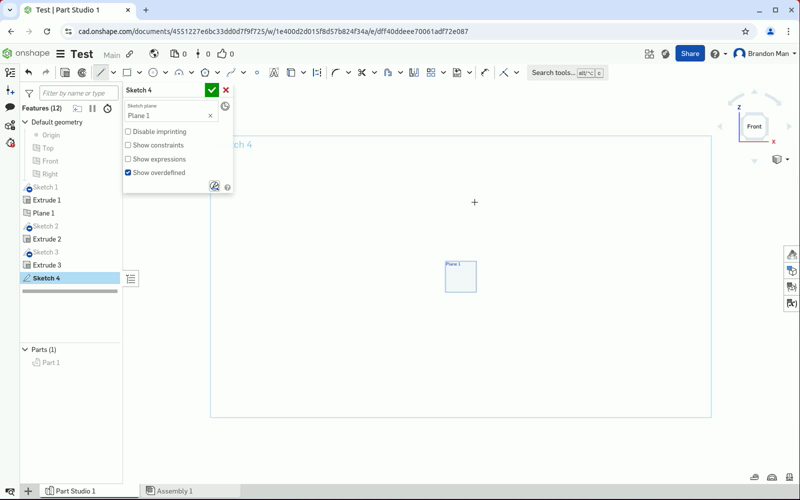
key_down(shift)
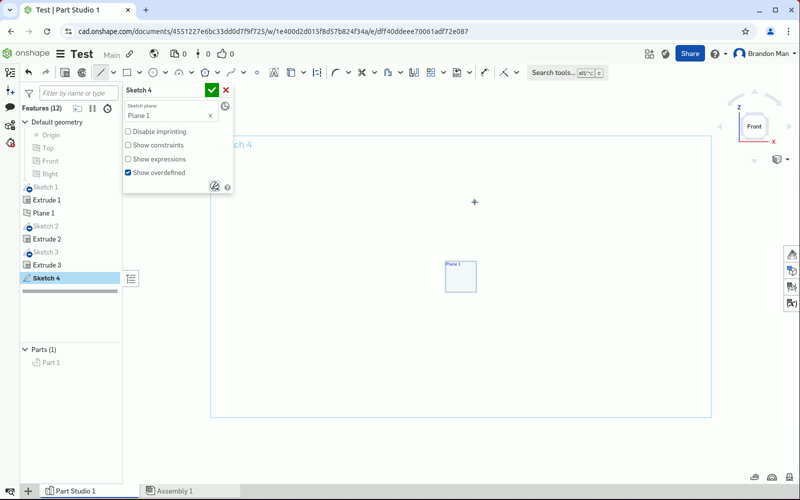
mouse_move(504, 201)
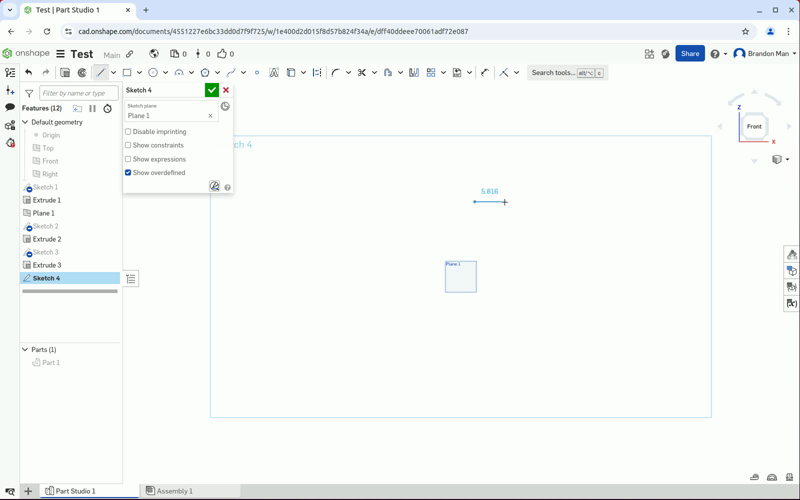
mouse_move(477, 202)
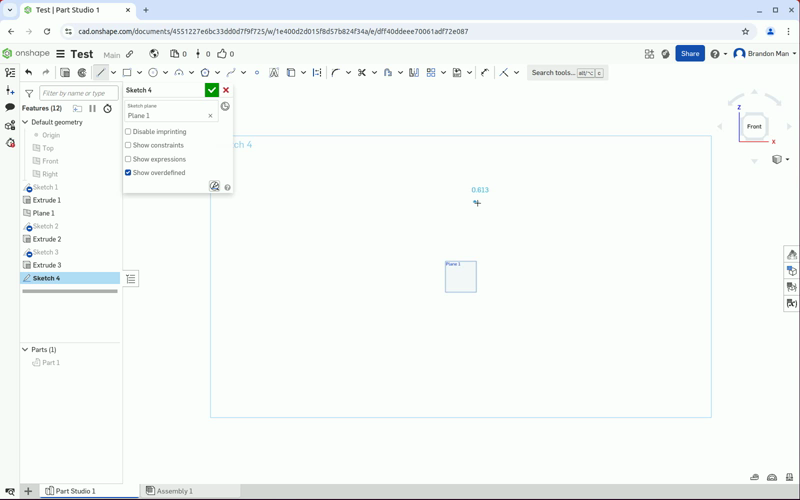
scroll(6)
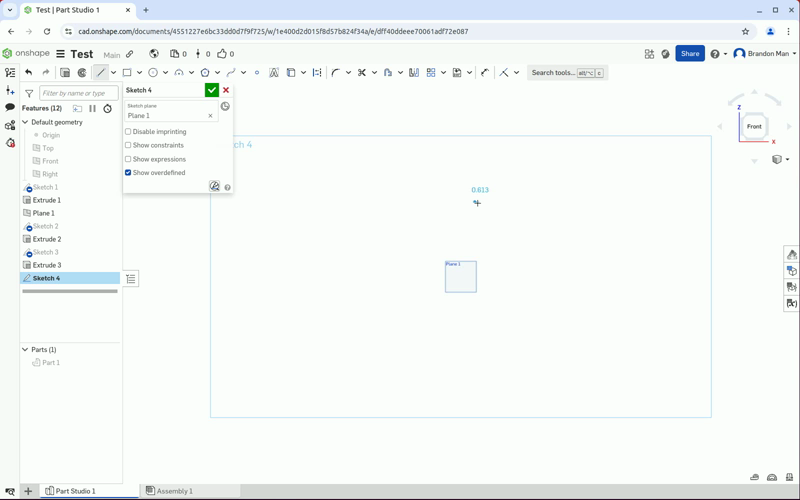
scroll(6)
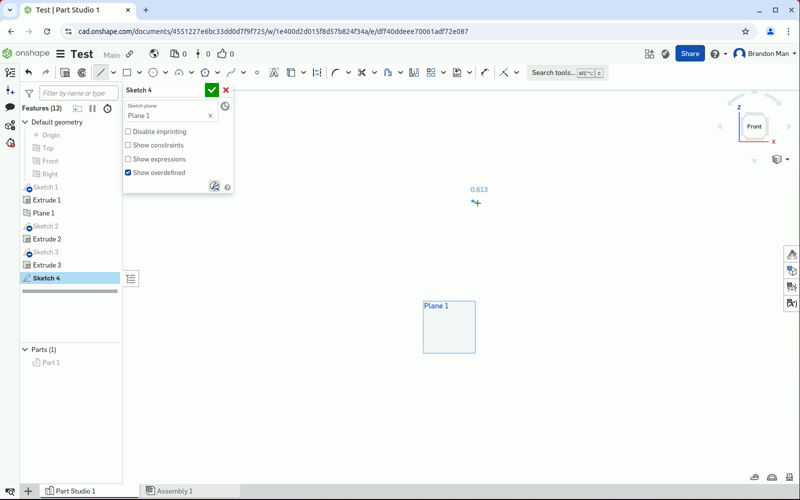
scroll(6)
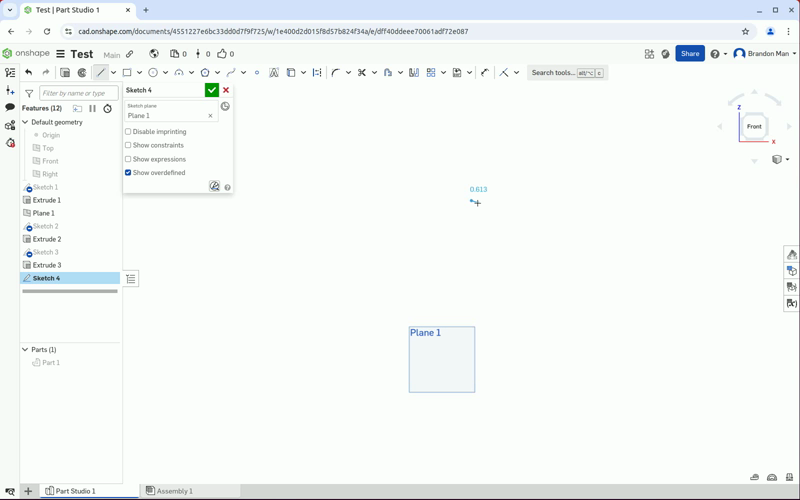
scroll(6)
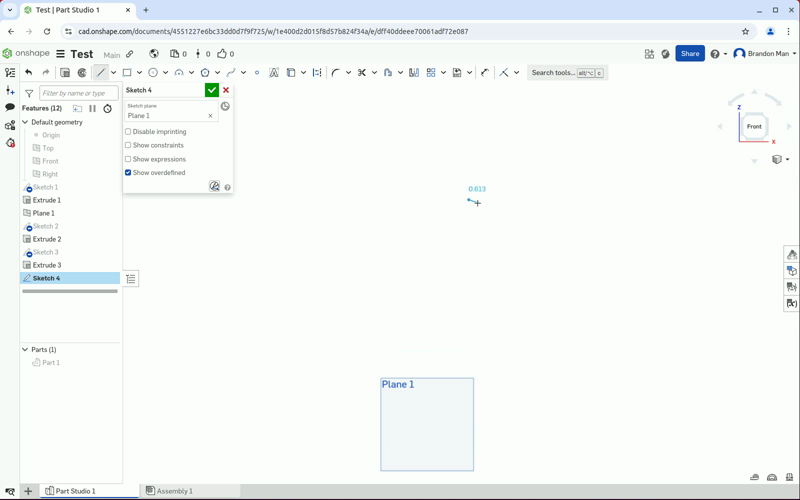
scroll(6)
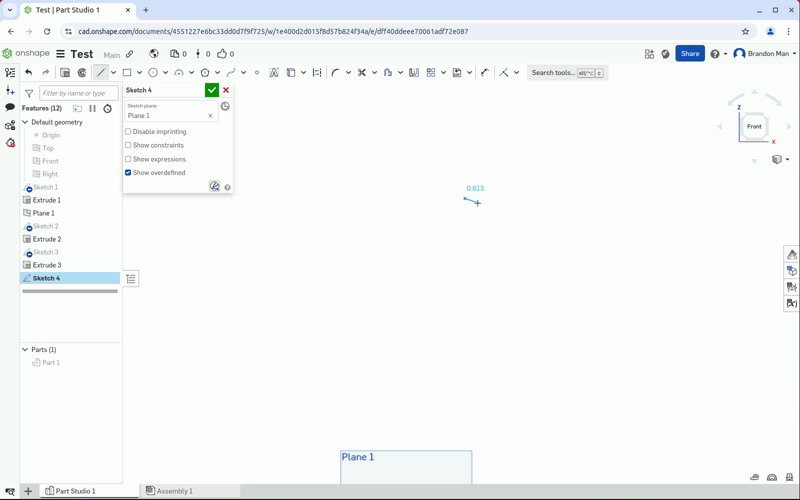
scroll(6)
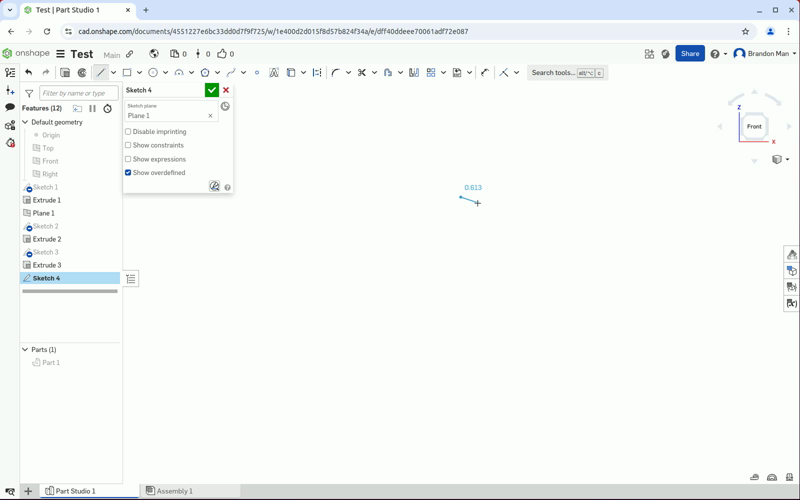
scroll(6)
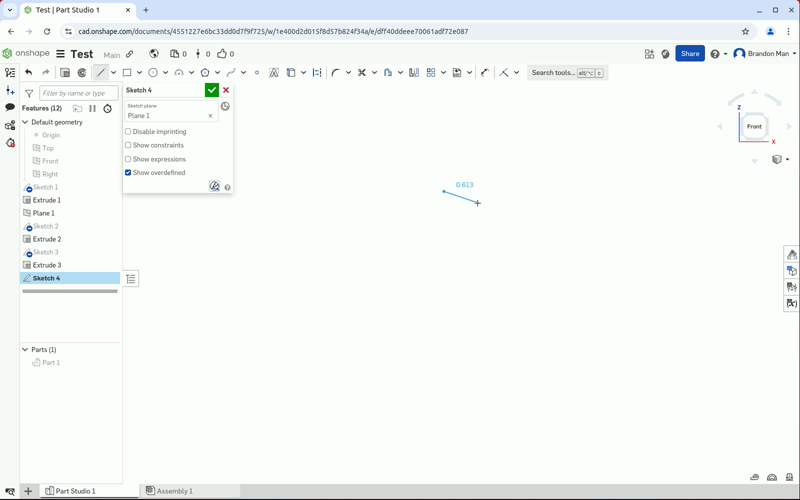
click(477, 202)
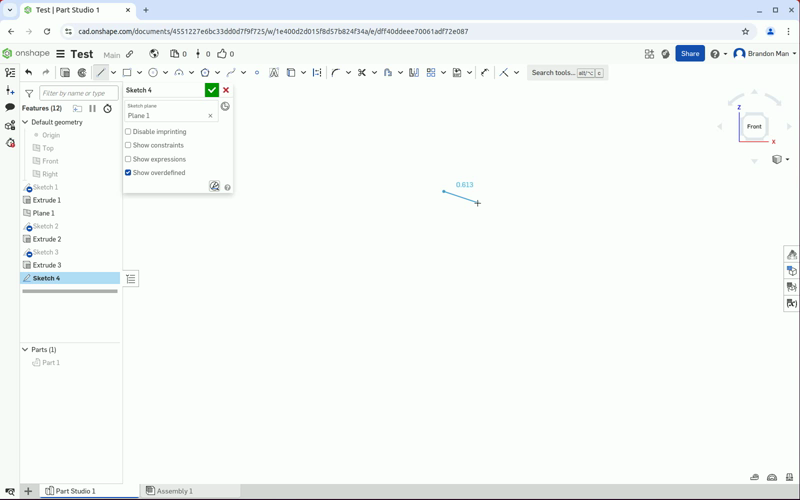
scroll(-6)
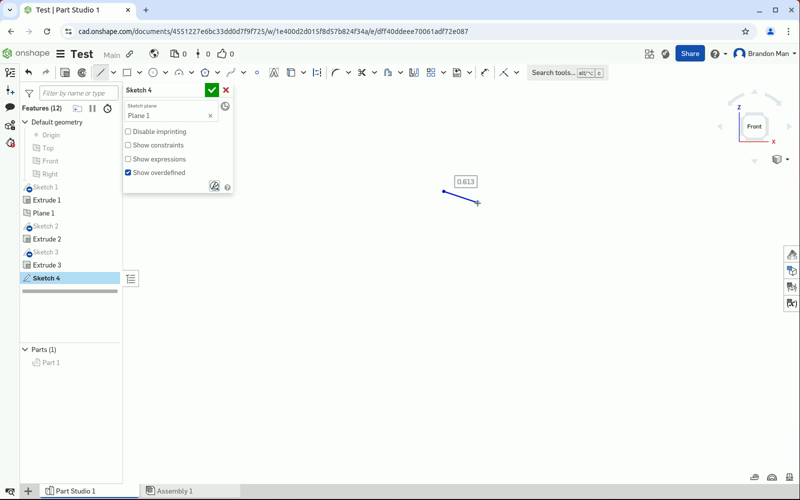
scroll(-6)
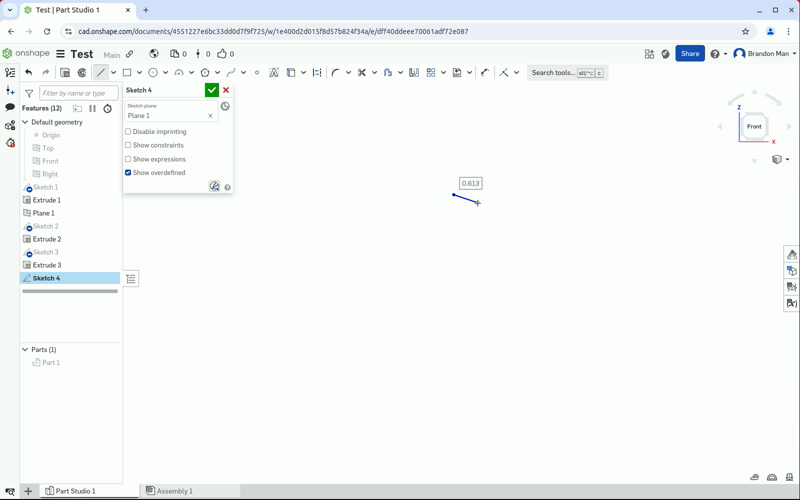
scroll(-6)
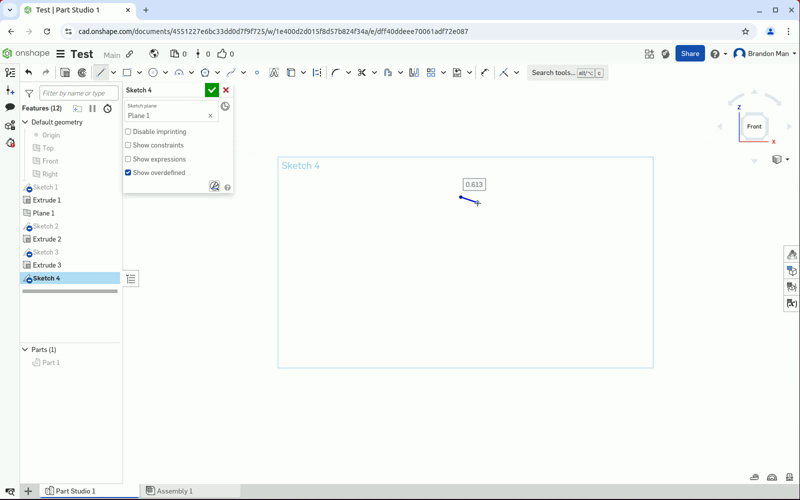
scroll(-6)
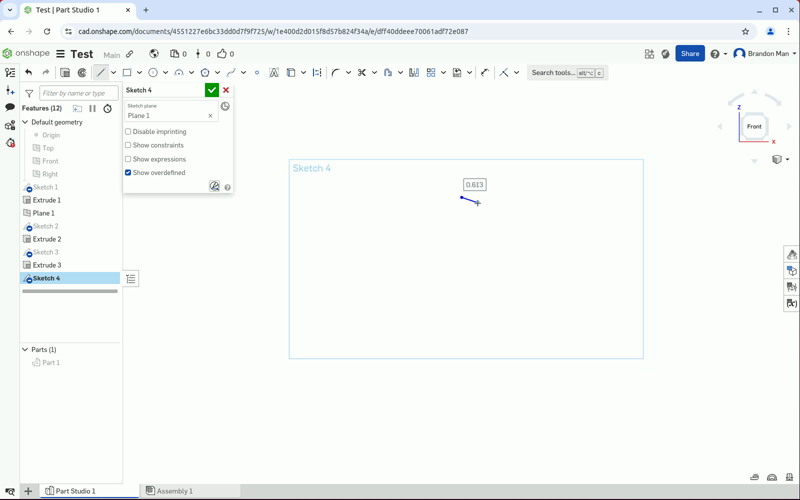
scroll(-6)
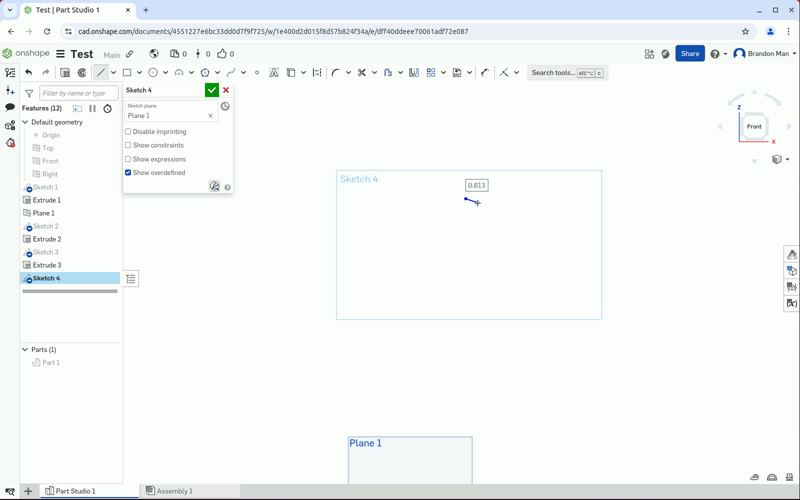
scroll(-6)
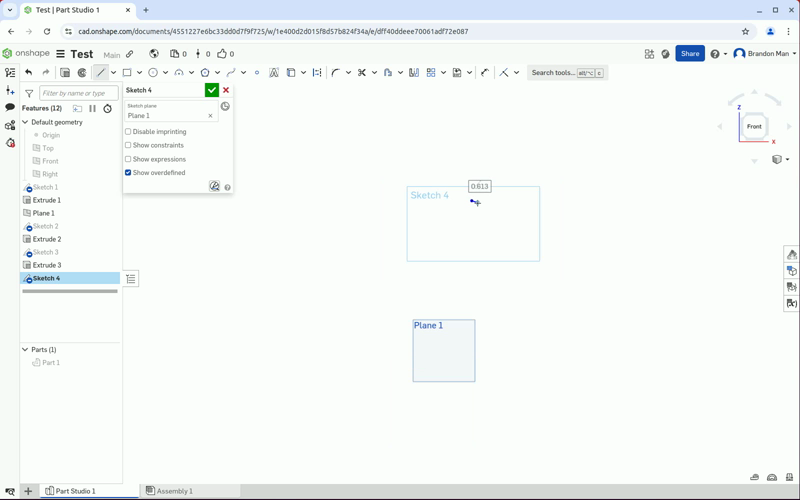
scroll(-6)
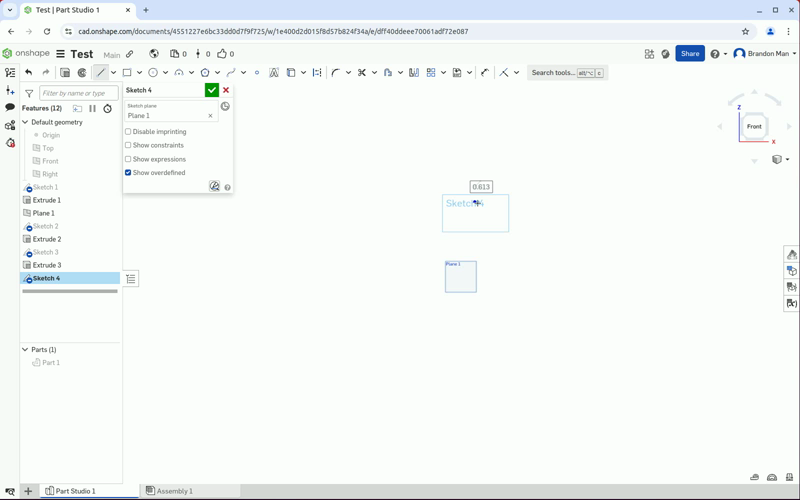
key_up(shift)
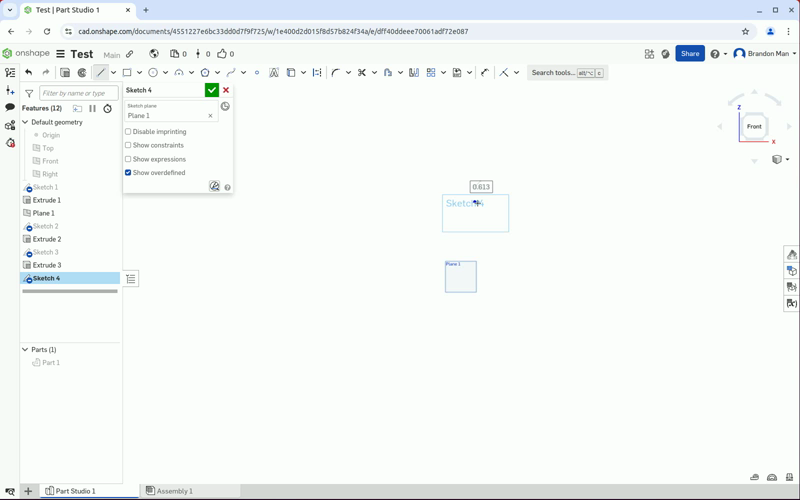
key_down(shift)
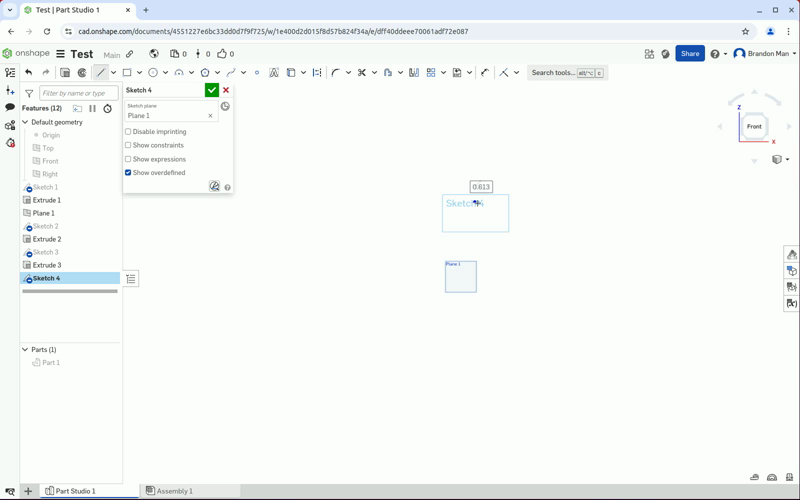
mouse_move(507, 202)
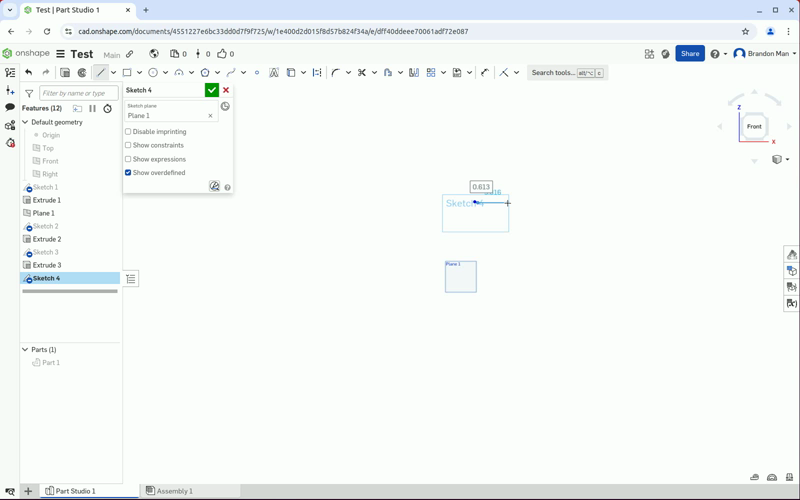
mouse_move(478, 196)
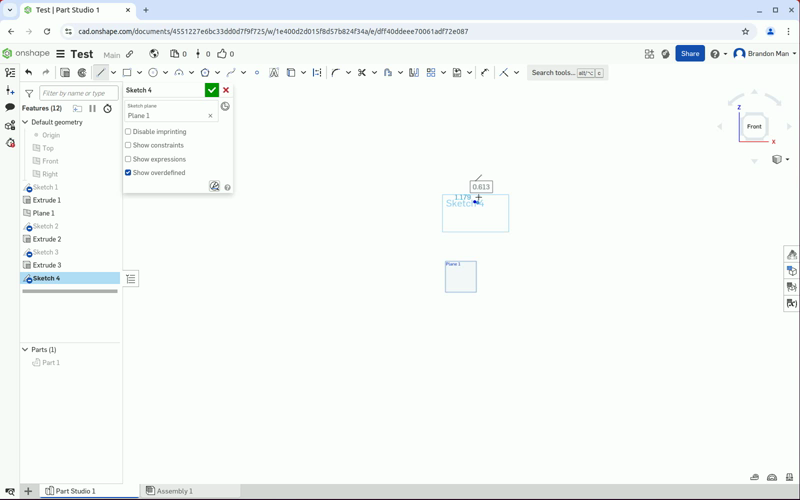
scroll(6)
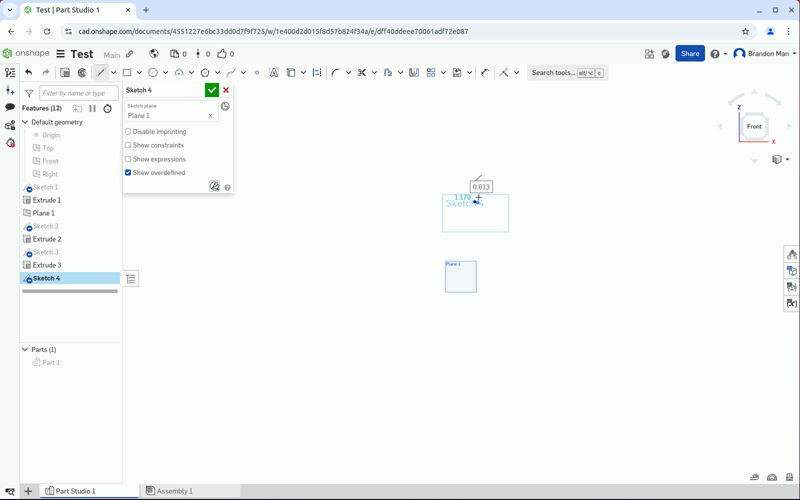
scroll(6)
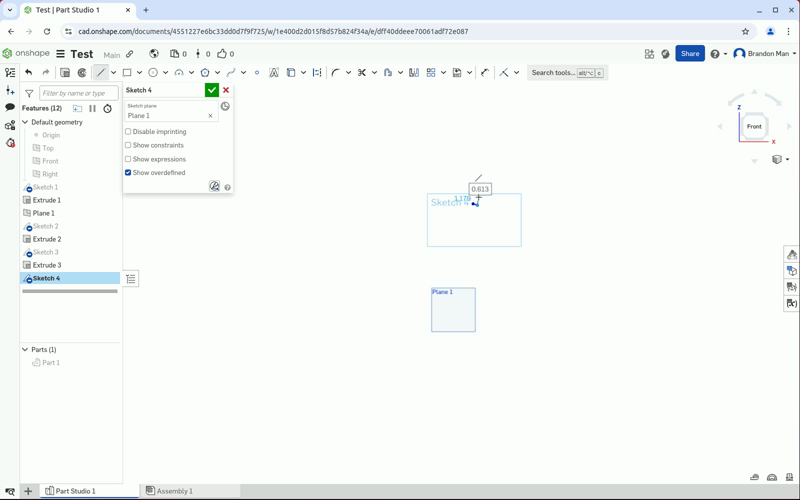
scroll(6)
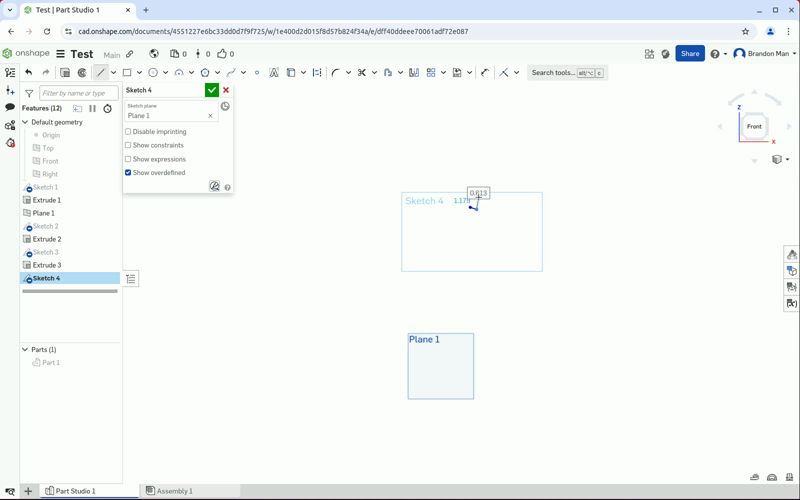
scroll(6)
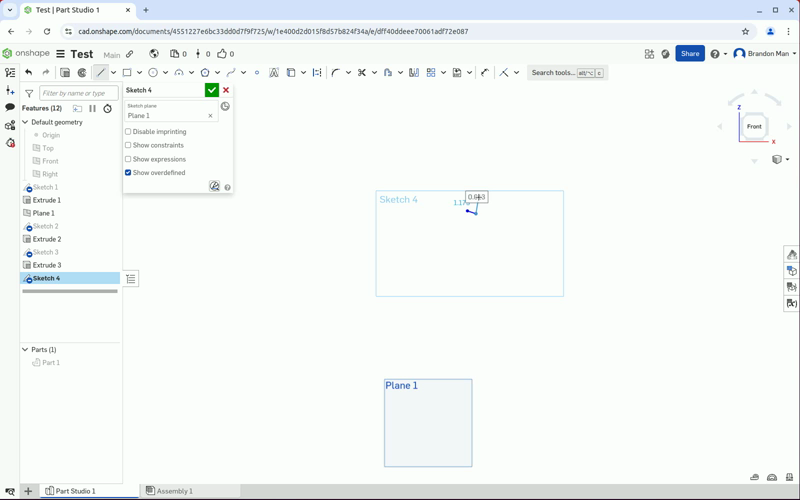
scroll(6)
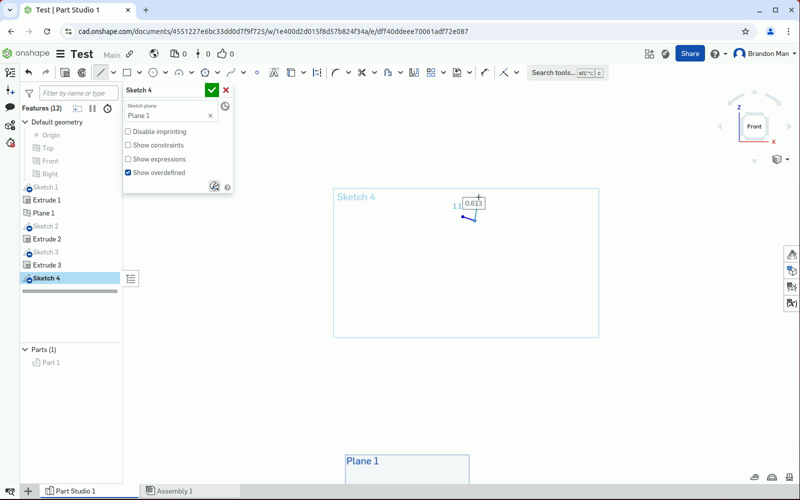
scroll(6)
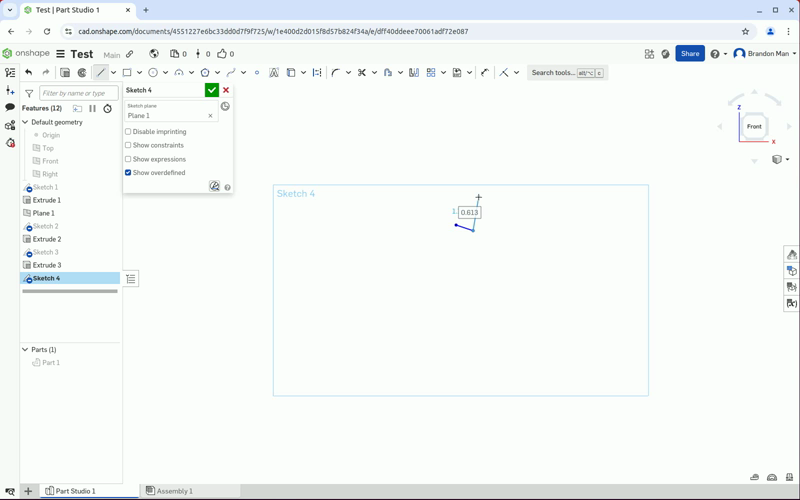
scroll(6)
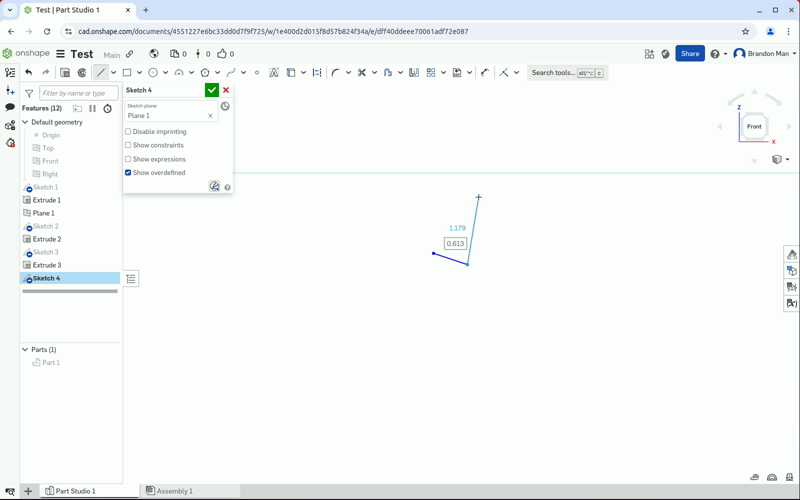
click(478, 196)
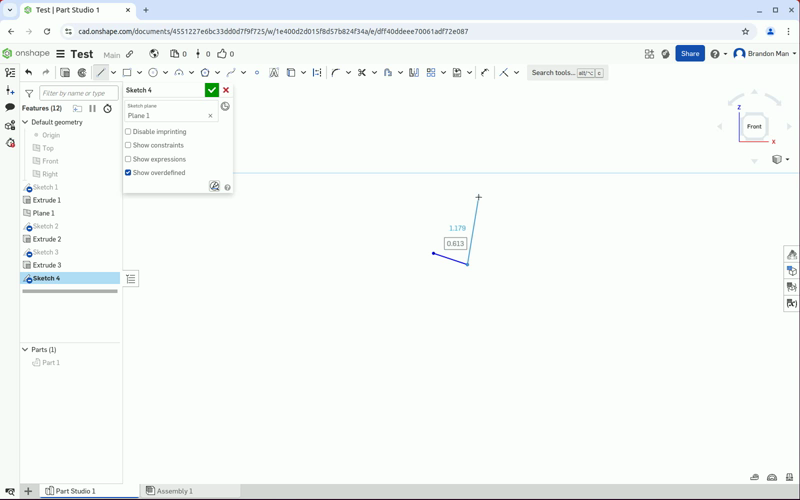
scroll(-6)
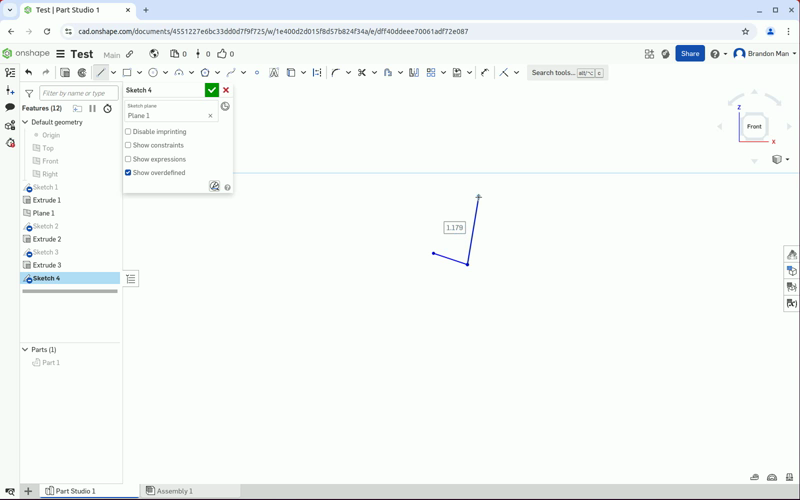
scroll(-6)
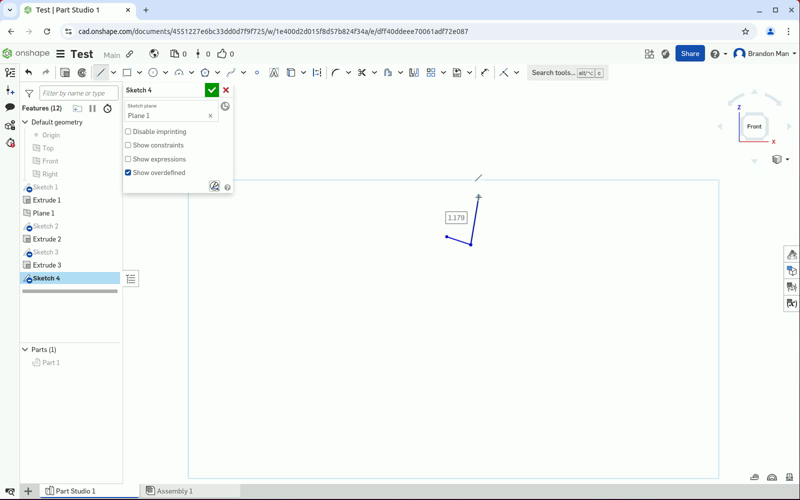
scroll(-6)
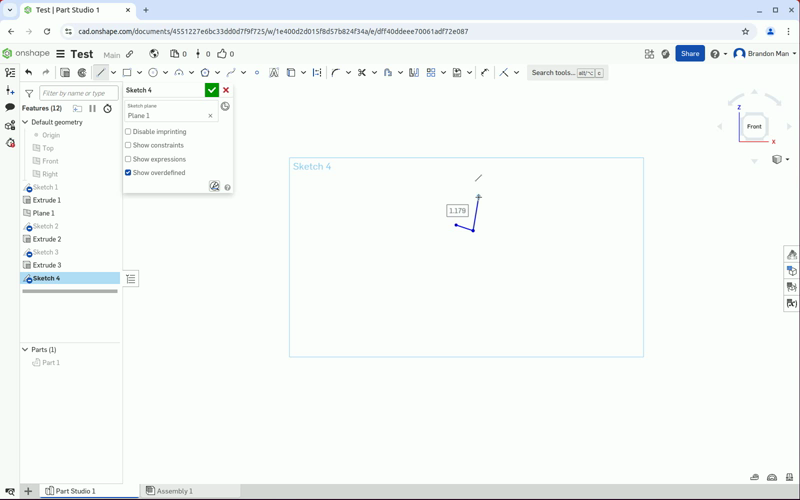
scroll(-6)
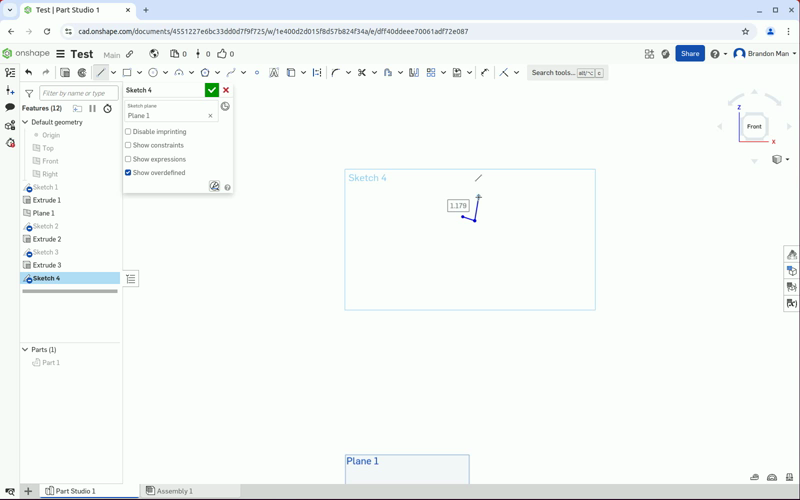
scroll(-6)
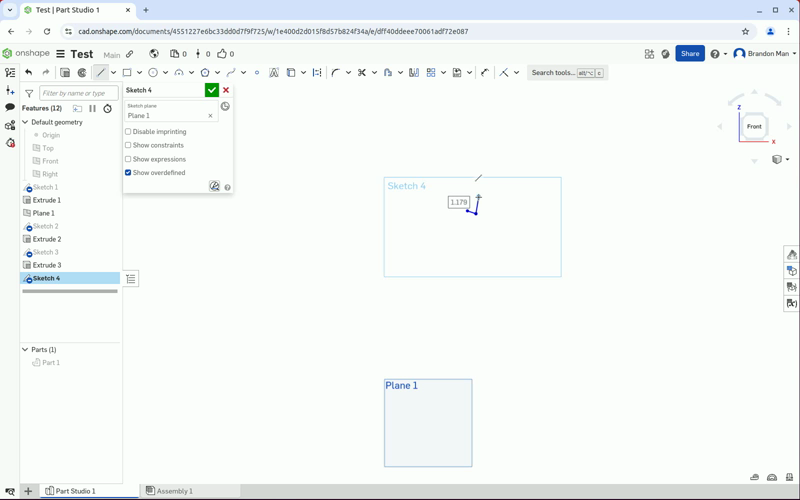
scroll(-6)
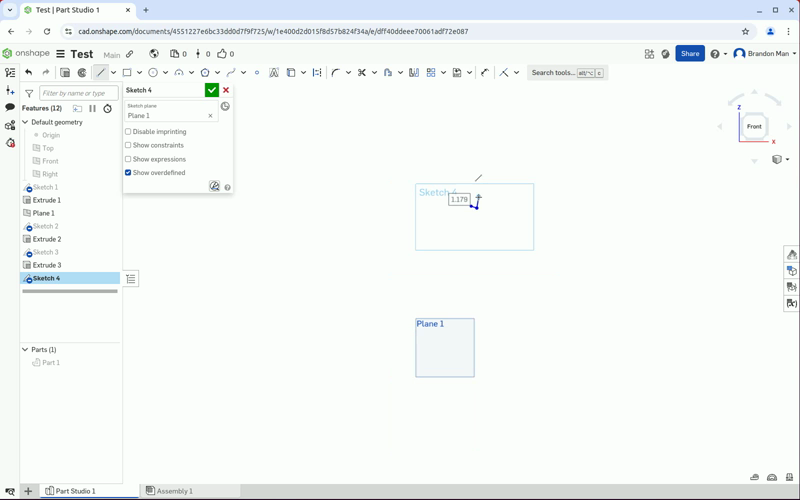
scroll(-6)
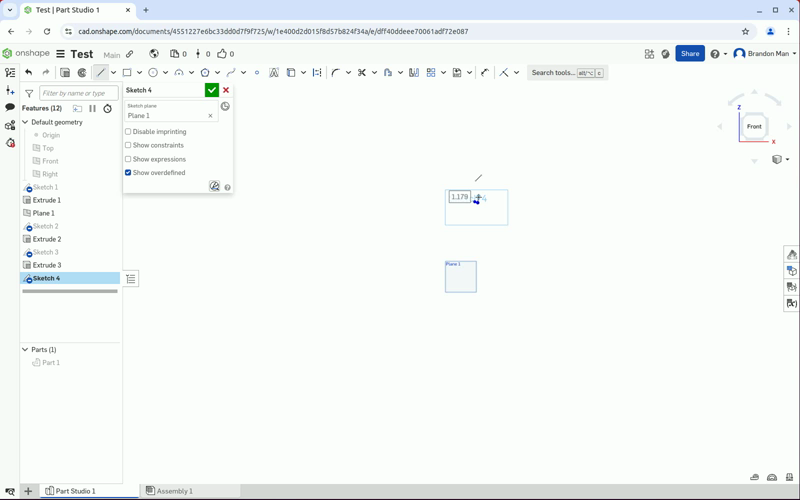
key_up(shift)
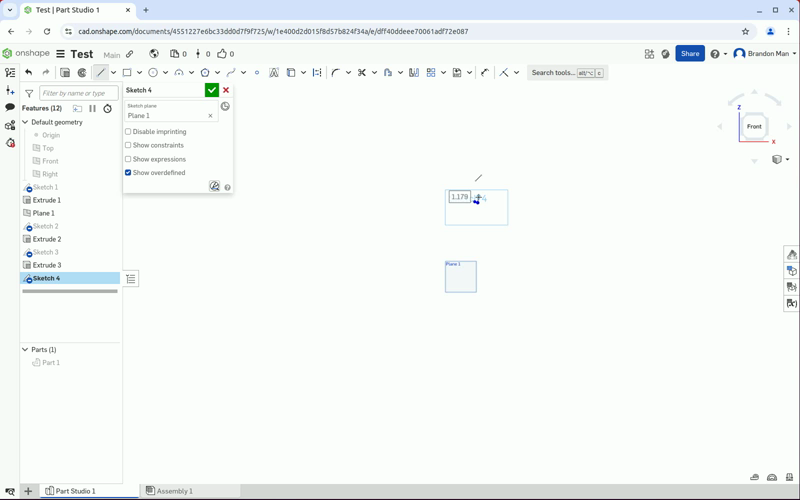
key_down(shift)
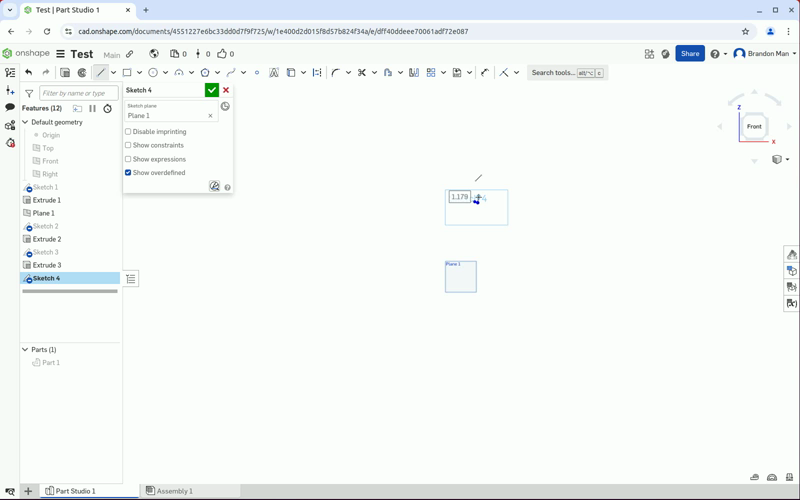
mouse_move(508, 196)
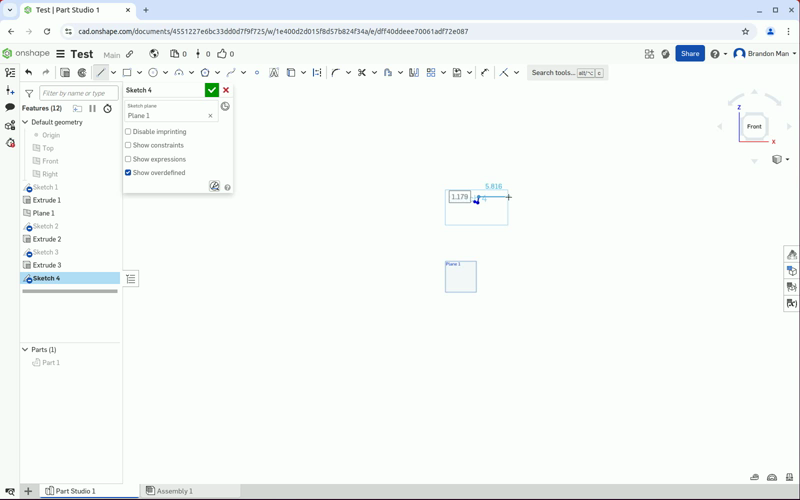
mouse_move(475, 196)
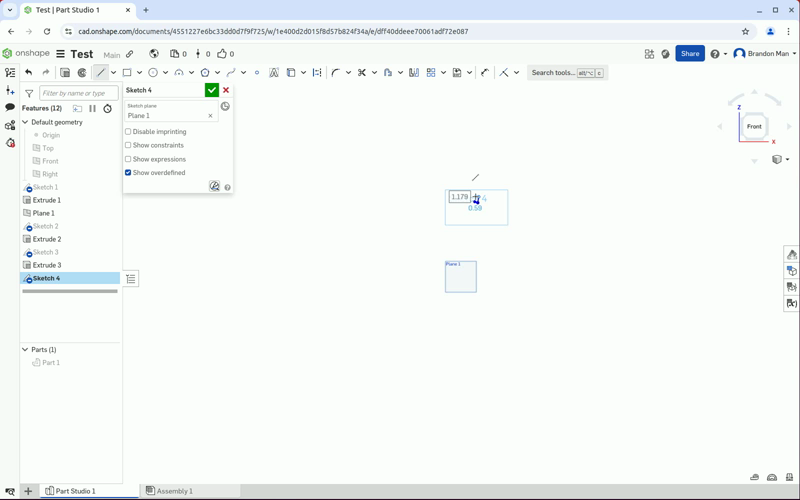
scroll(6)
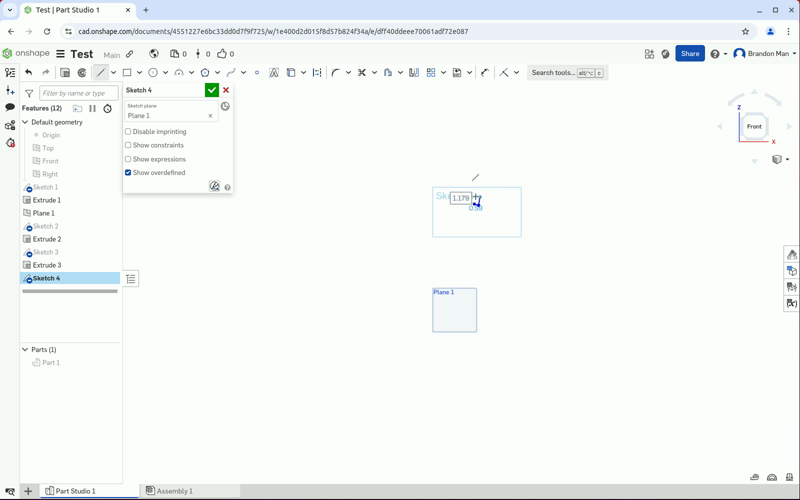
scroll(6)
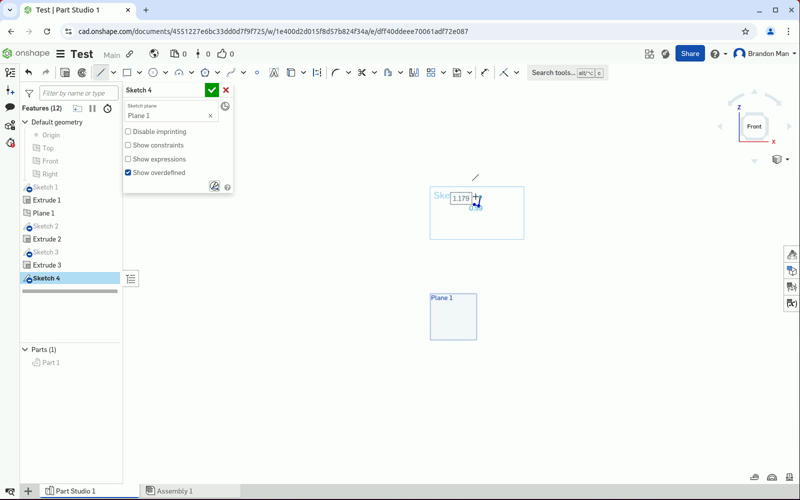
scroll(6)
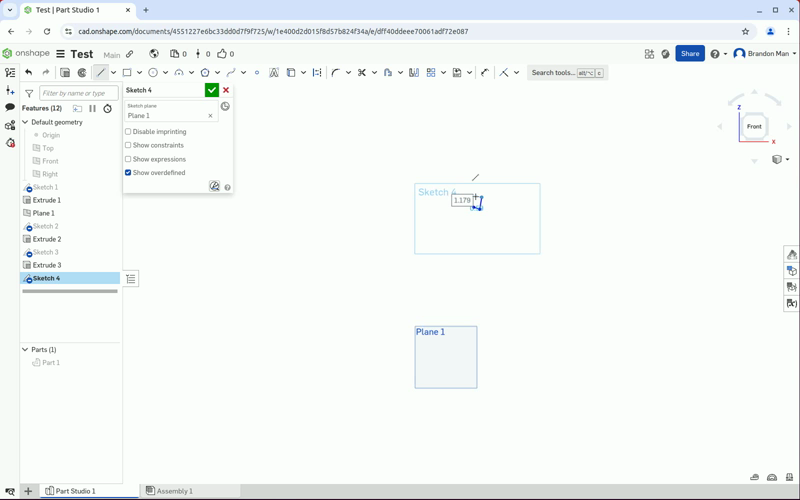
scroll(6)
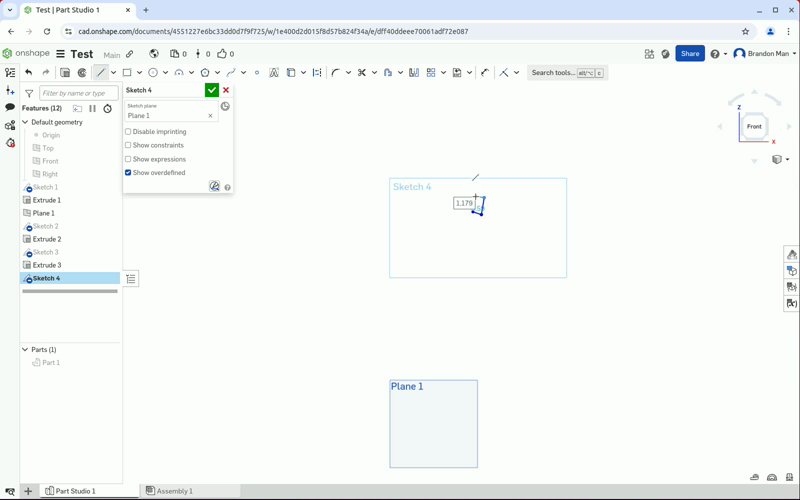
scroll(6)
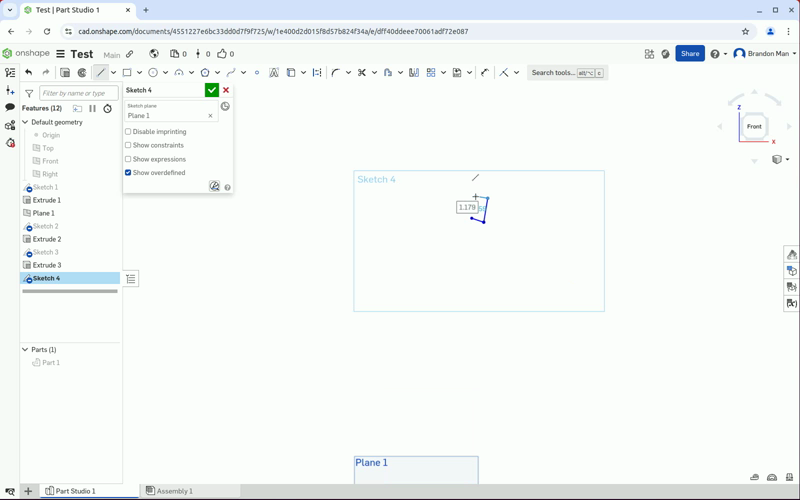
scroll(6)
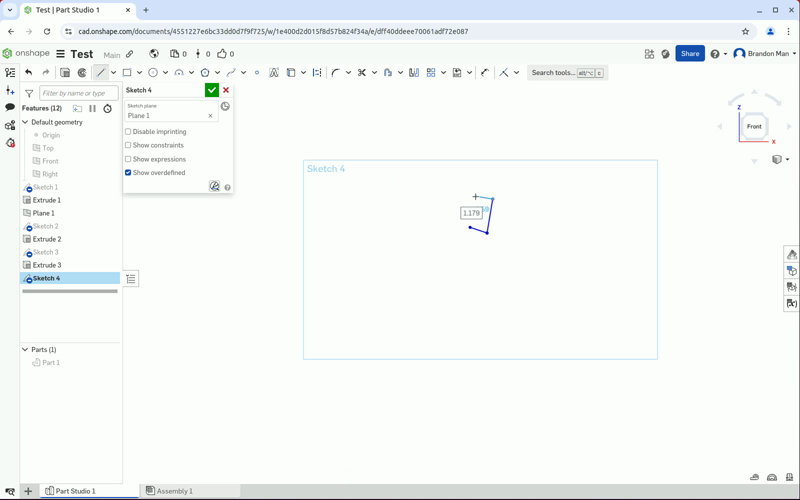
scroll(6)
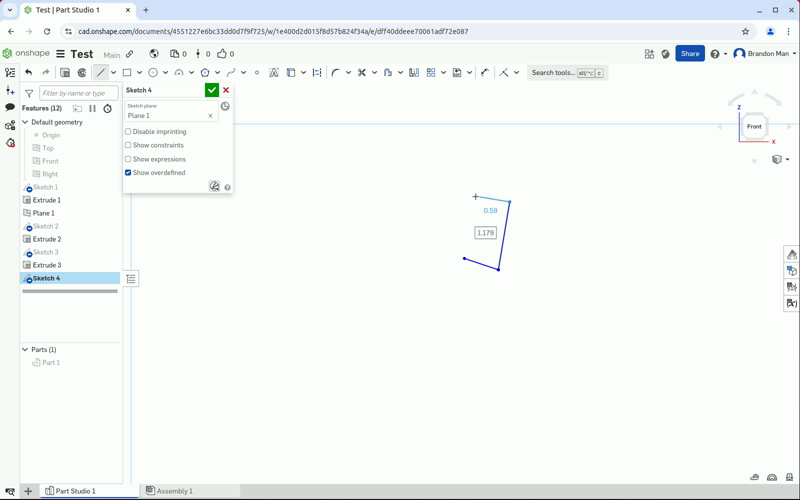
click(475, 196)
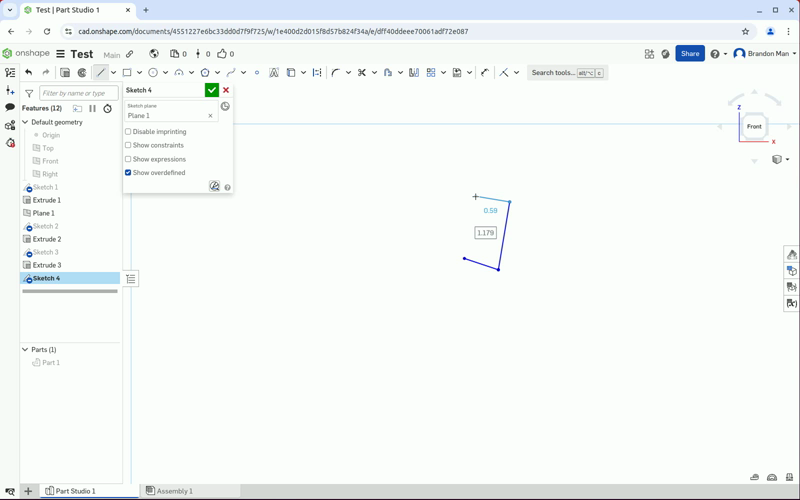
scroll(-6)
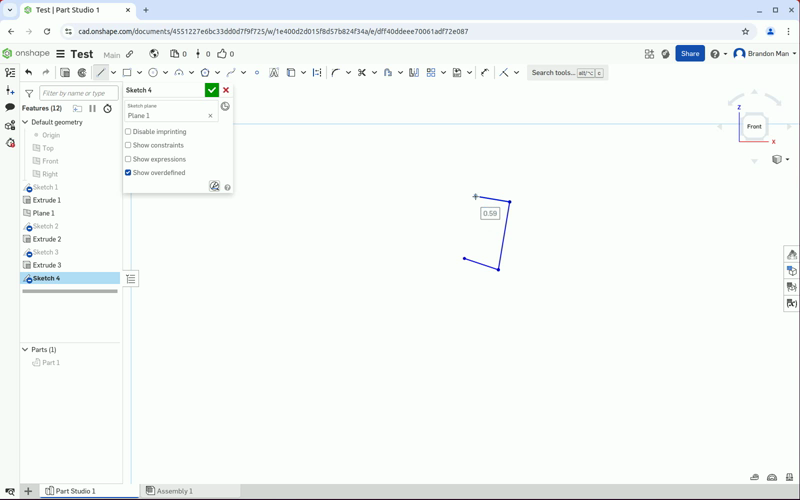
scroll(-6)
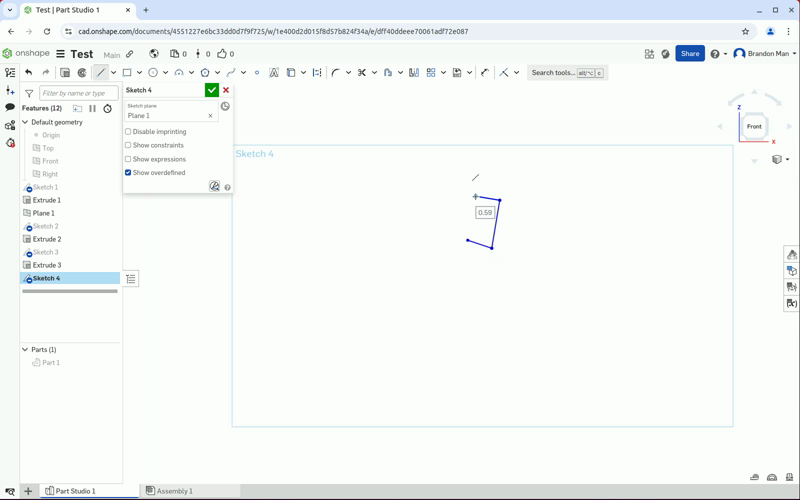
scroll(-6)
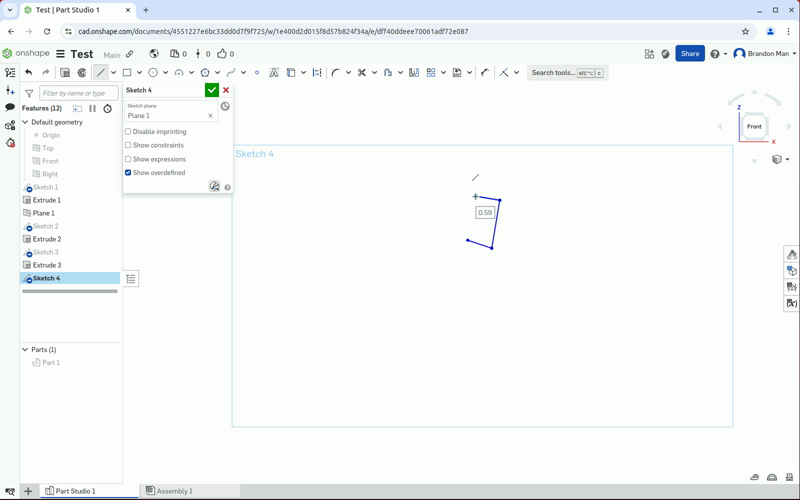
scroll(-6)
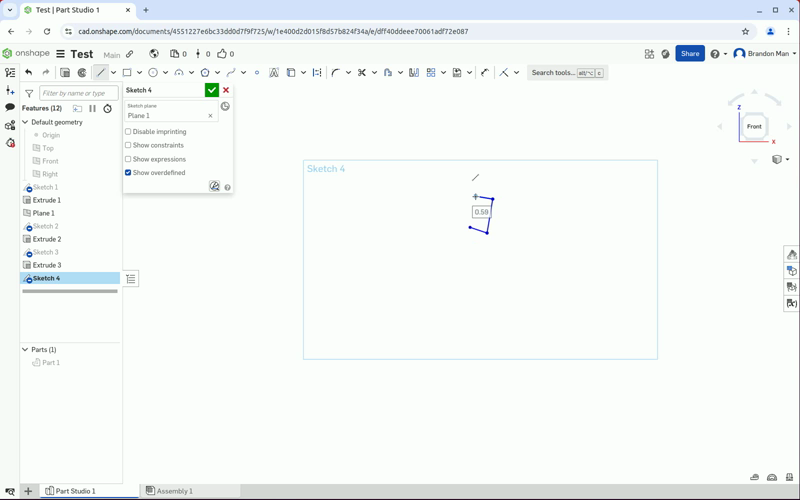
scroll(-6)
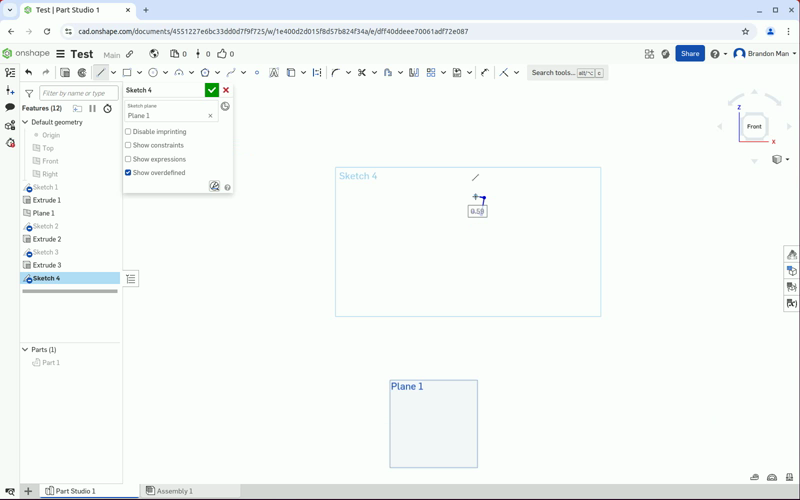
scroll(-6)
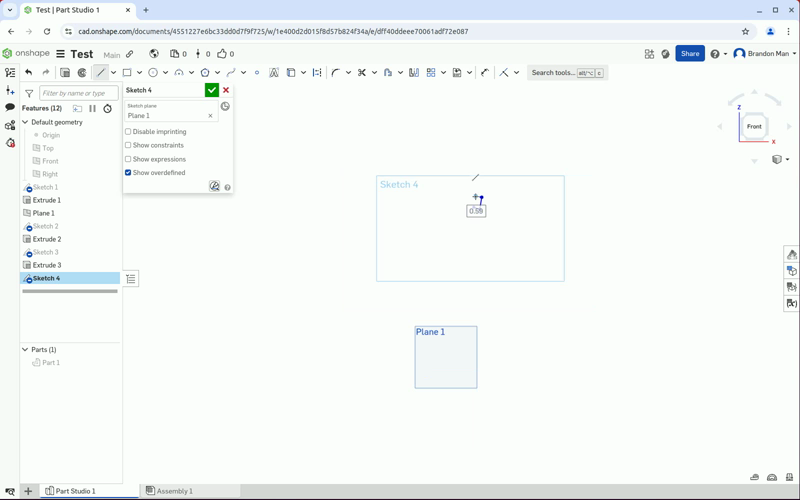
scroll(-6)
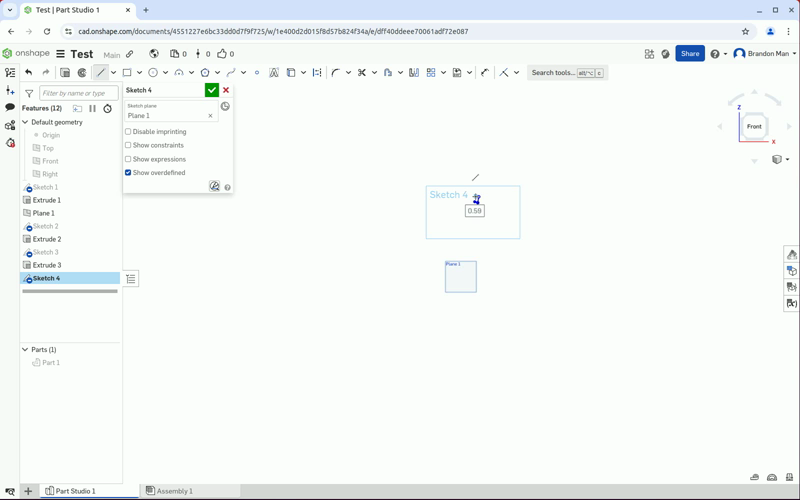
key_up(shift)
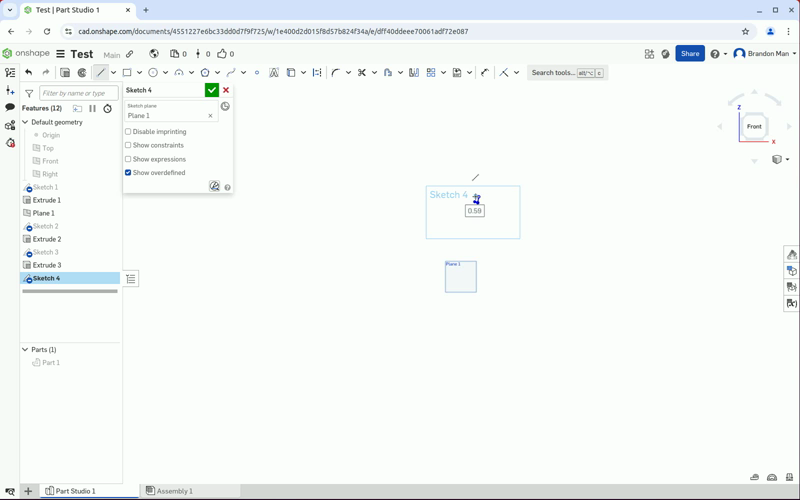
mouse_move(505, 196)
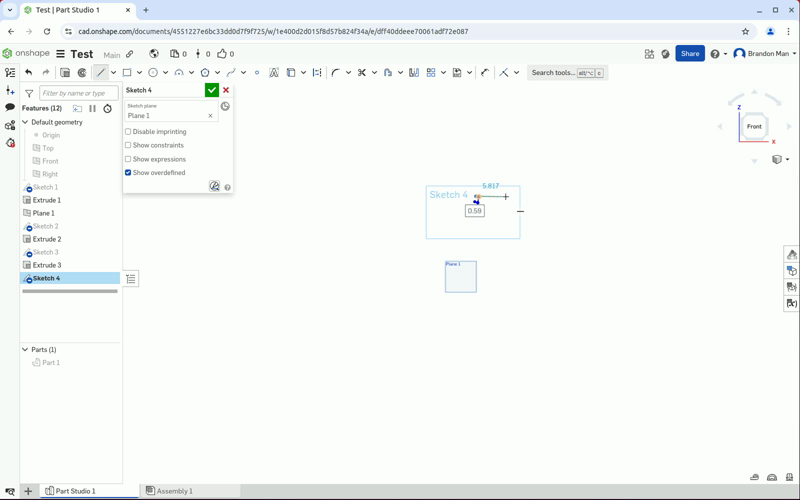
key_down(shift)
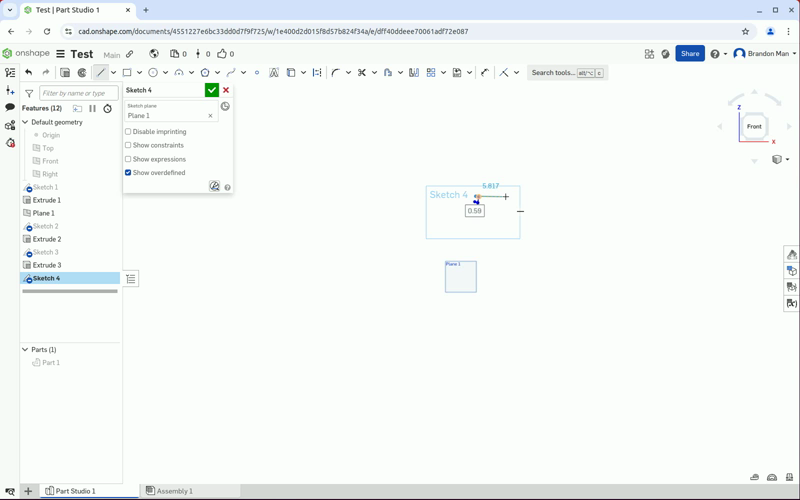
mouse_move(474, 201)
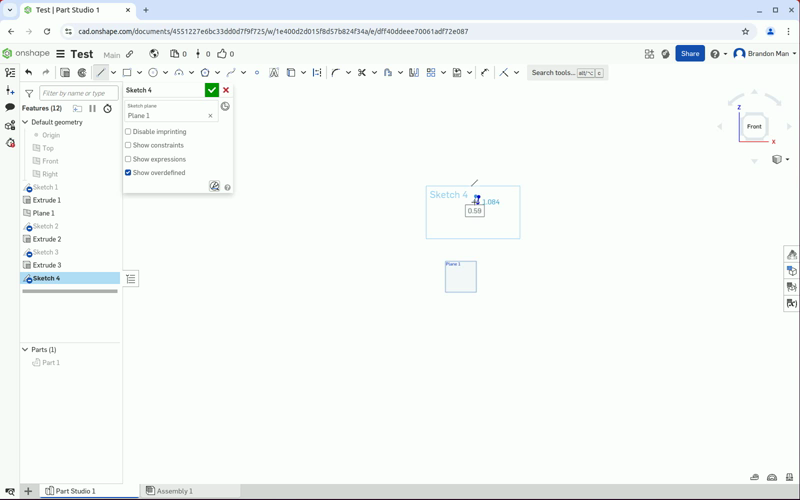
scroll(6)
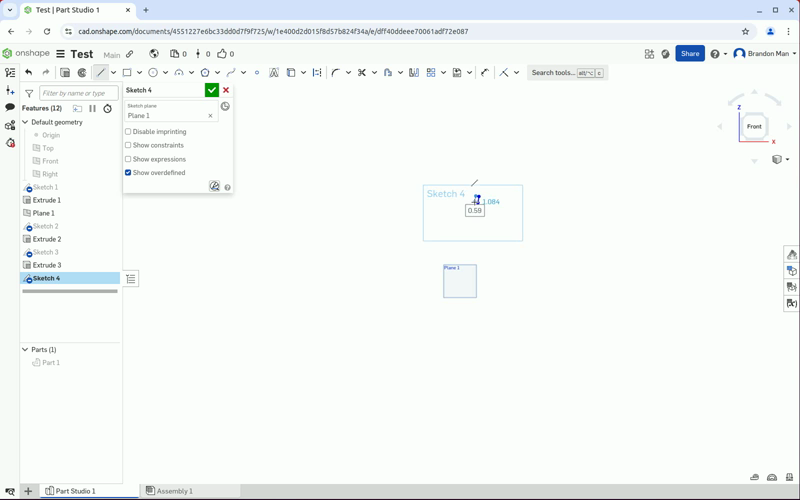
scroll(6)
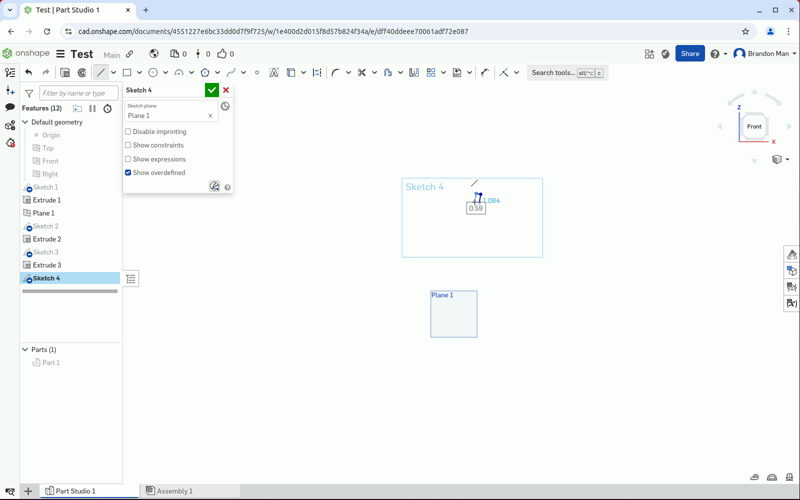
scroll(6)
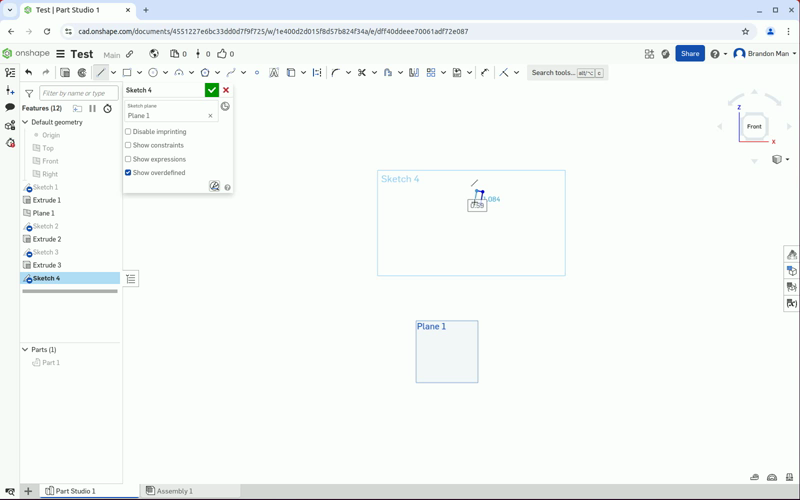
scroll(6)
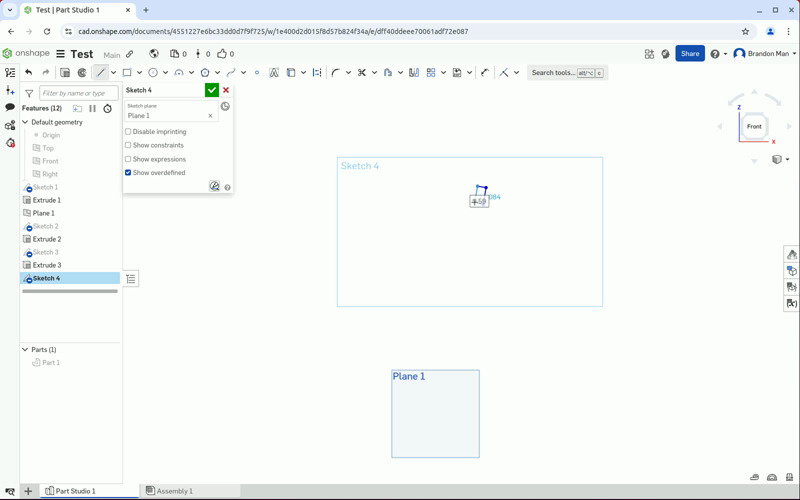
scroll(6)
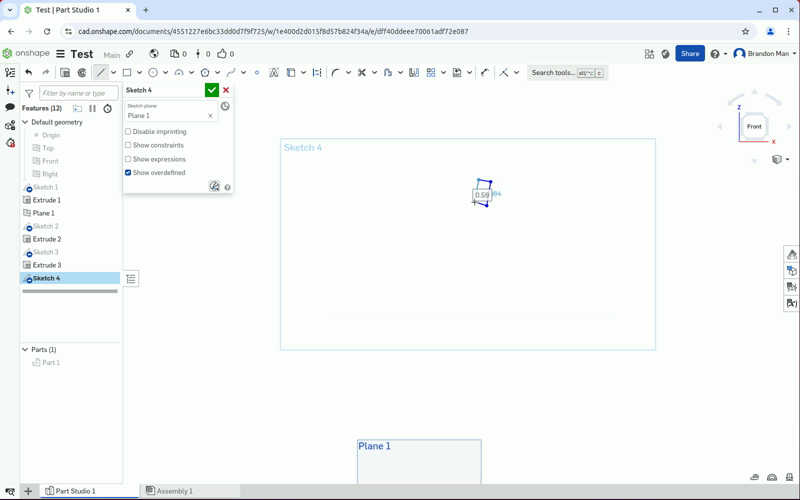
scroll(6)
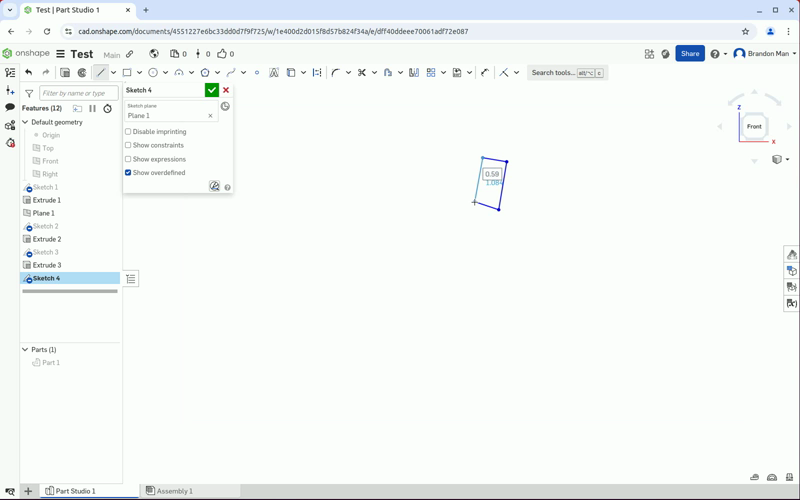
scroll(6)
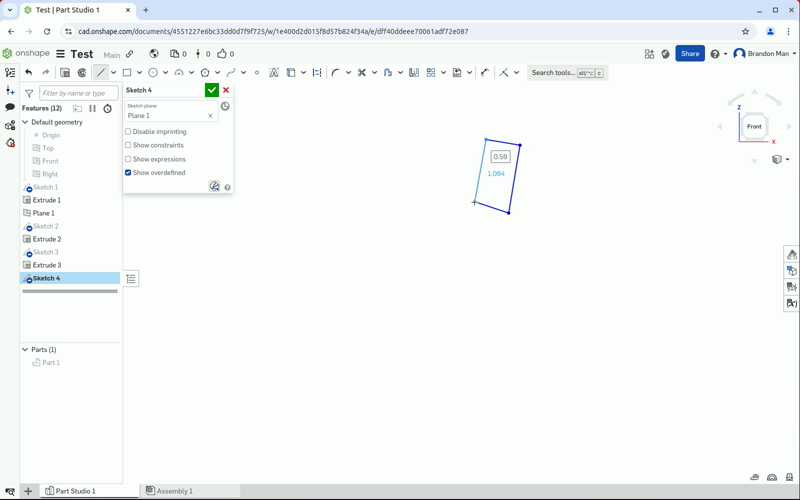
key_up(shift)
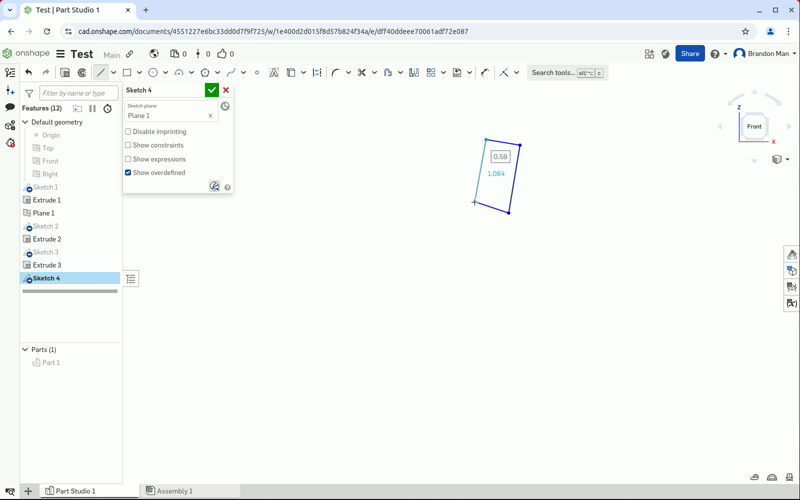
click(474, 201)
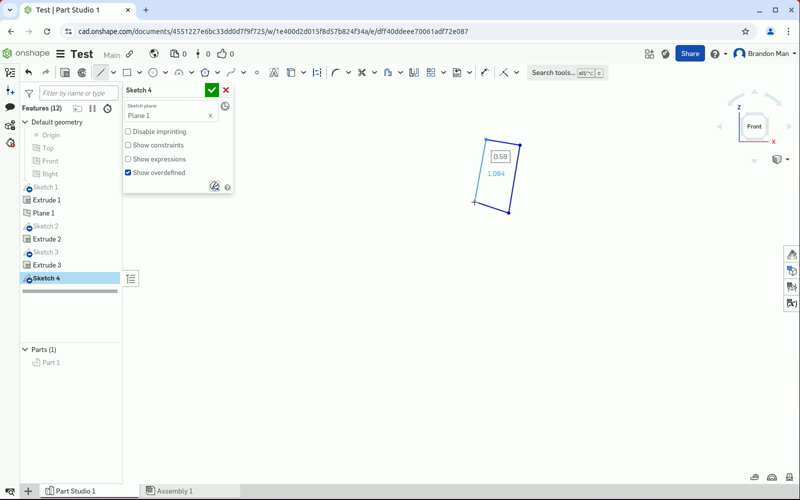
scroll(-6)
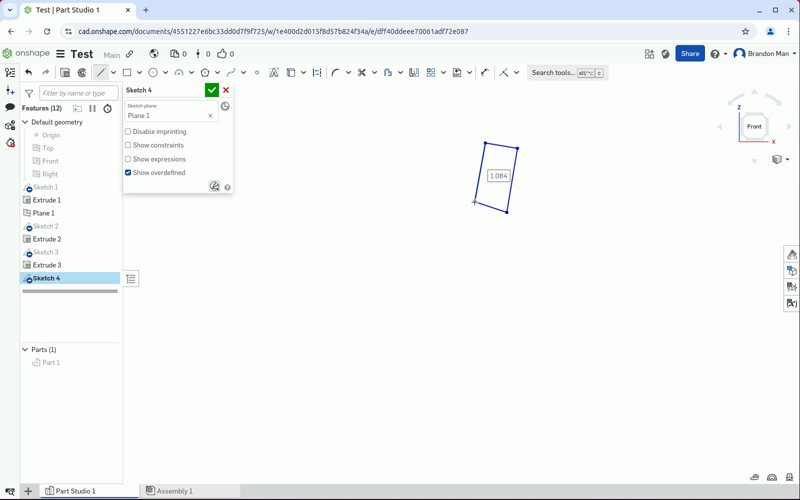
scroll(-6)
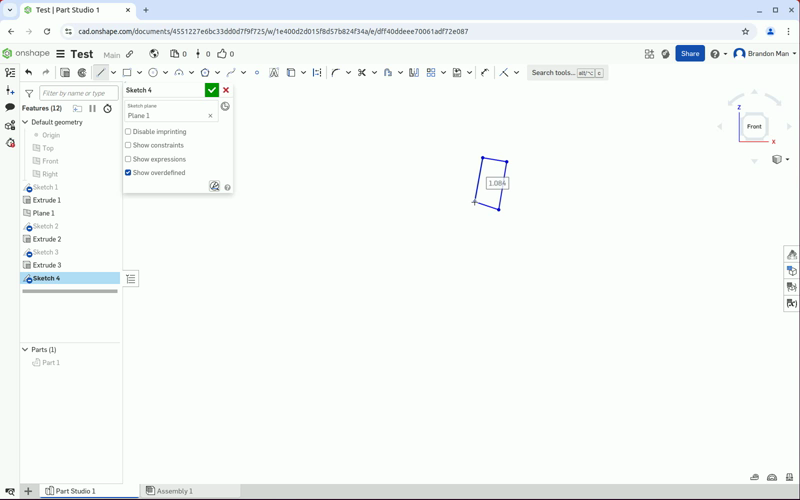
scroll(-6)
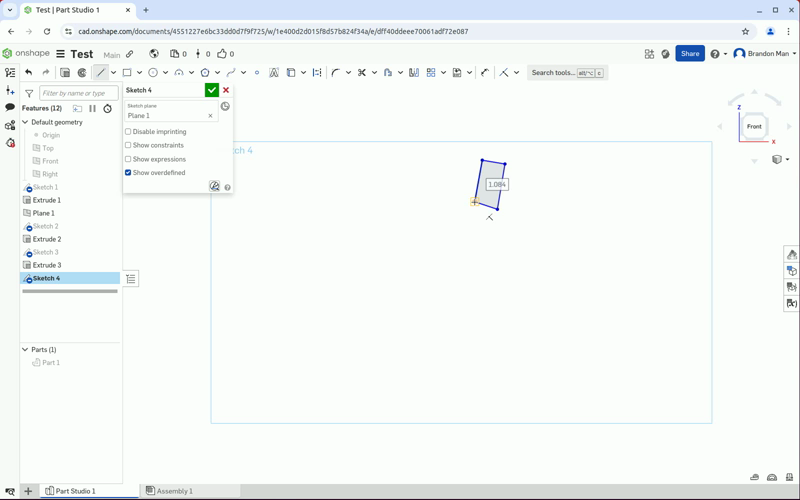
scroll(-6)
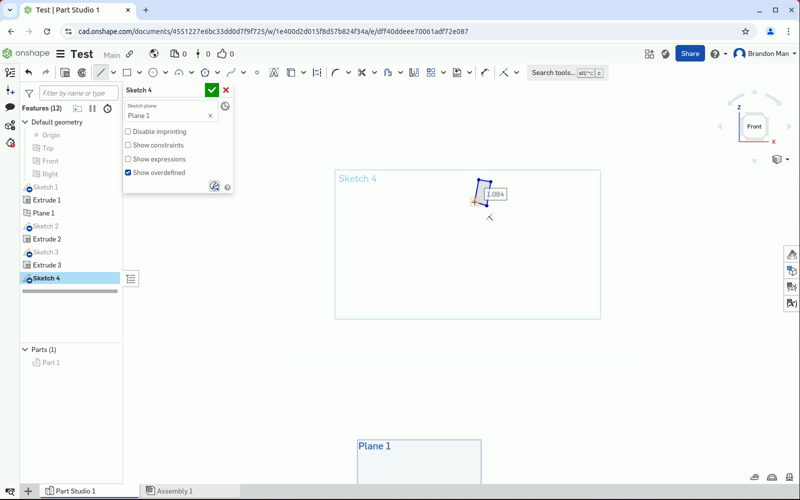
scroll(-6)
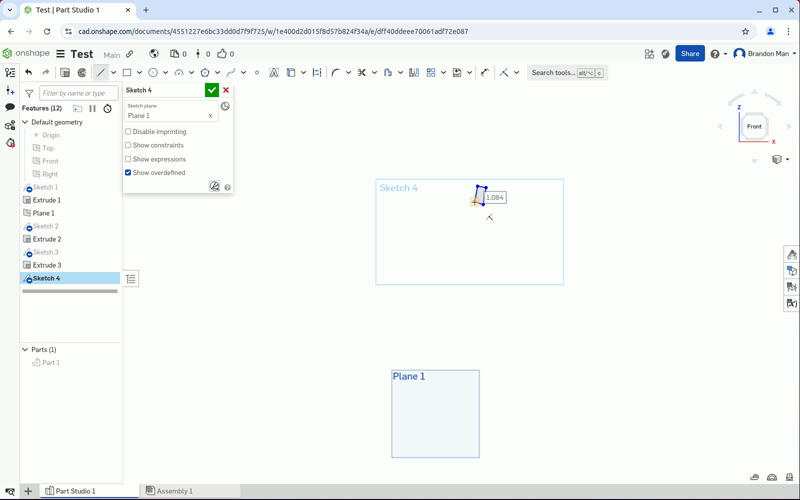
scroll(-6)
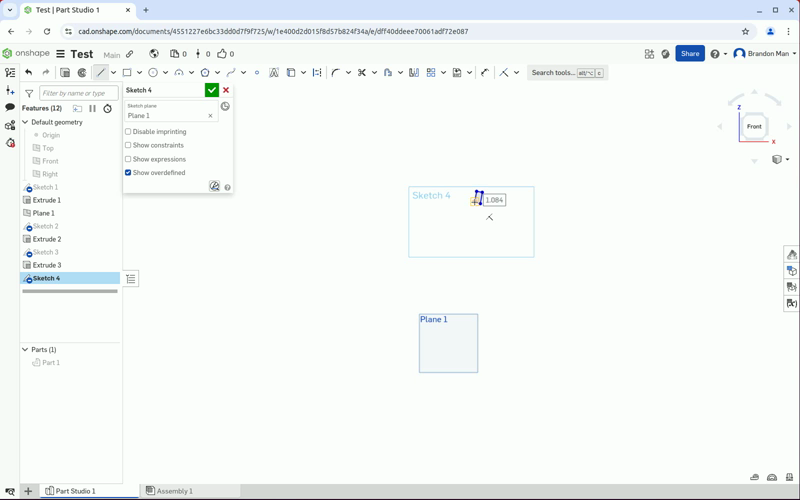
scroll(-6)
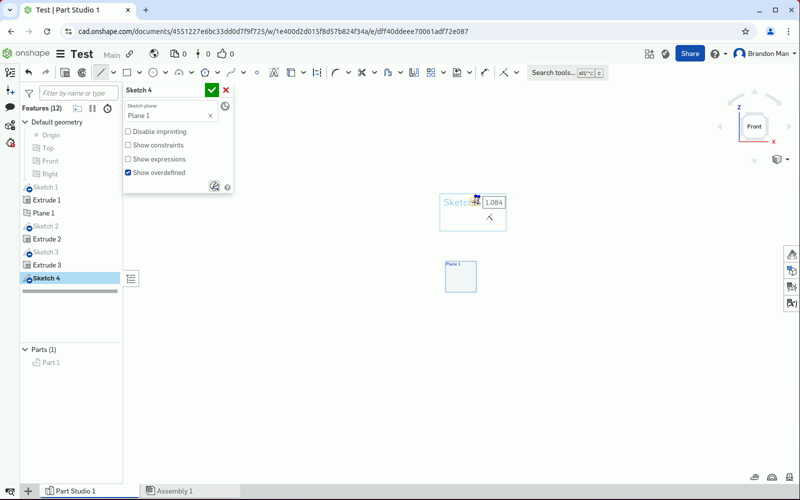
key(esc)
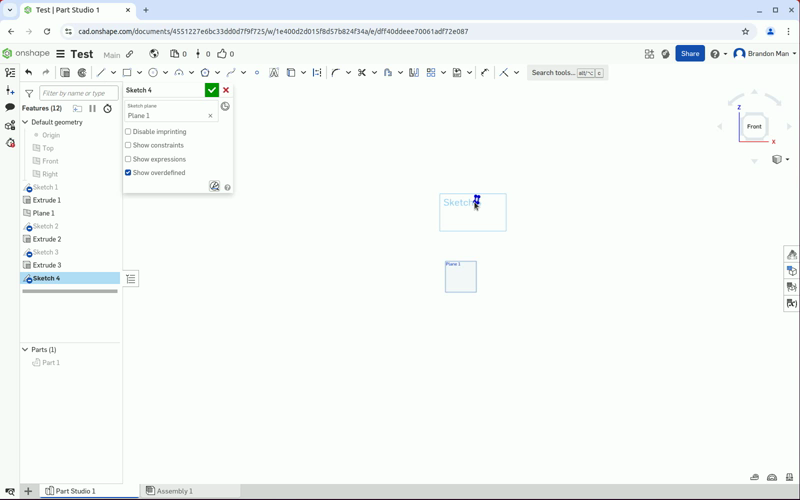
mouse_move(477, 198)
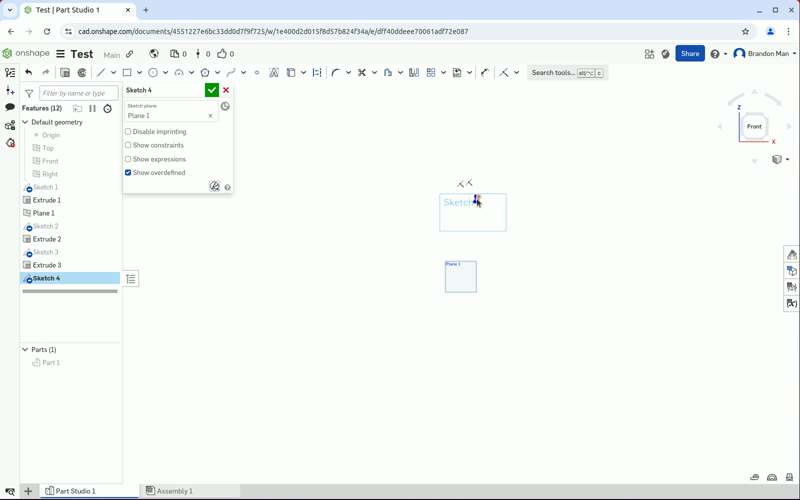
scroll(6)
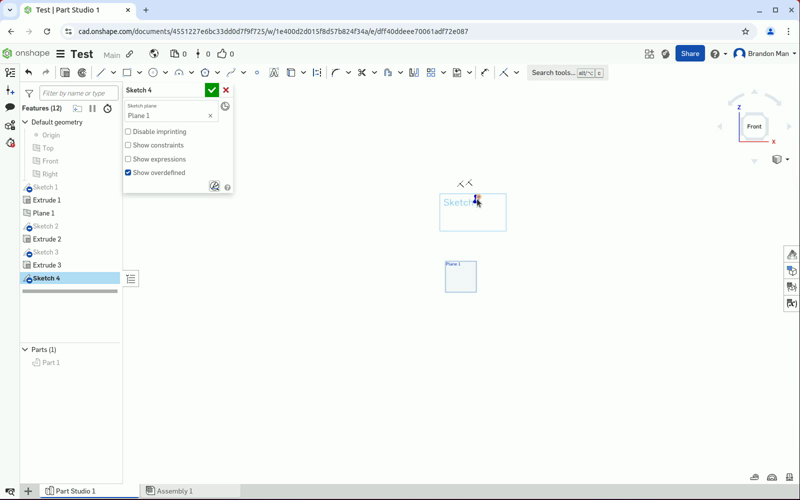
scroll(6)
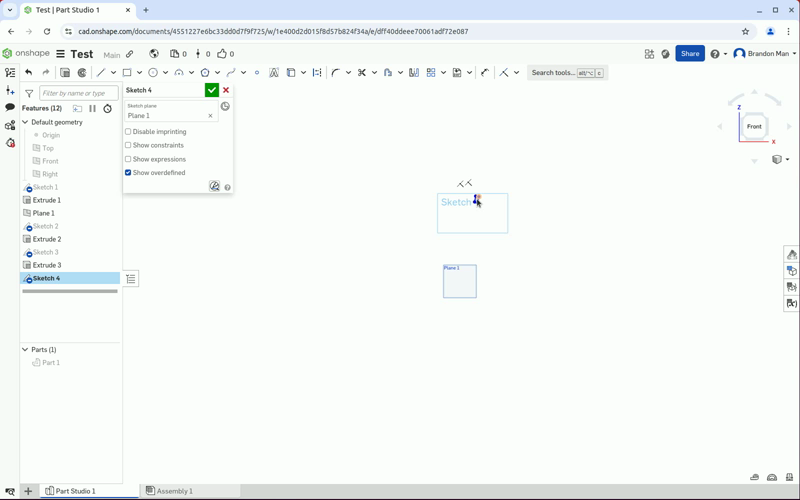
scroll(6)
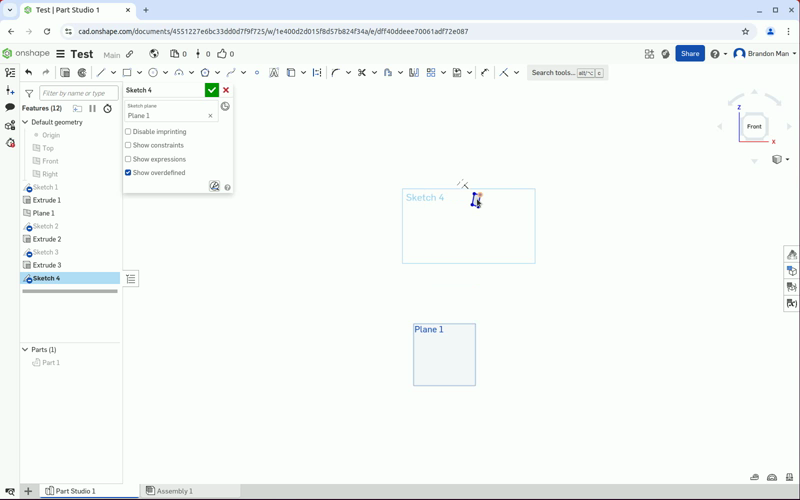
scroll(6)
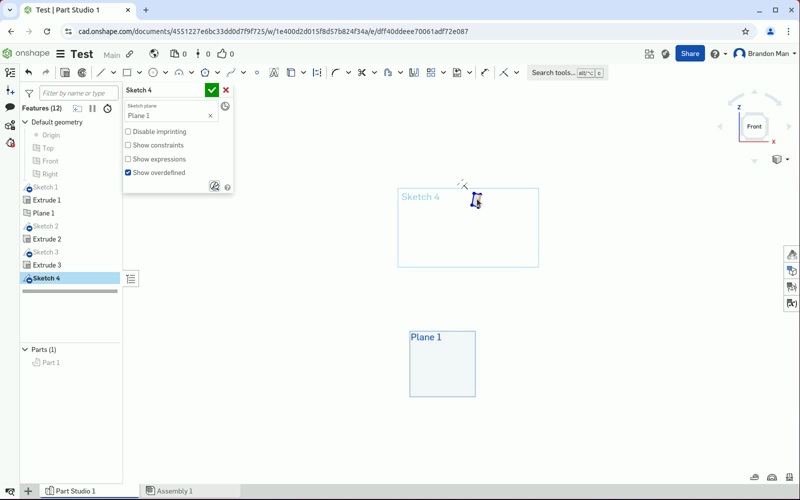
scroll(6)
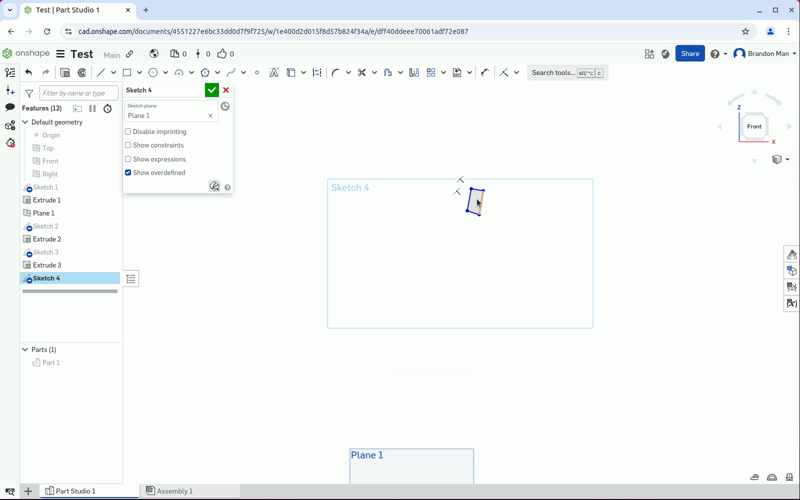
scroll(6)
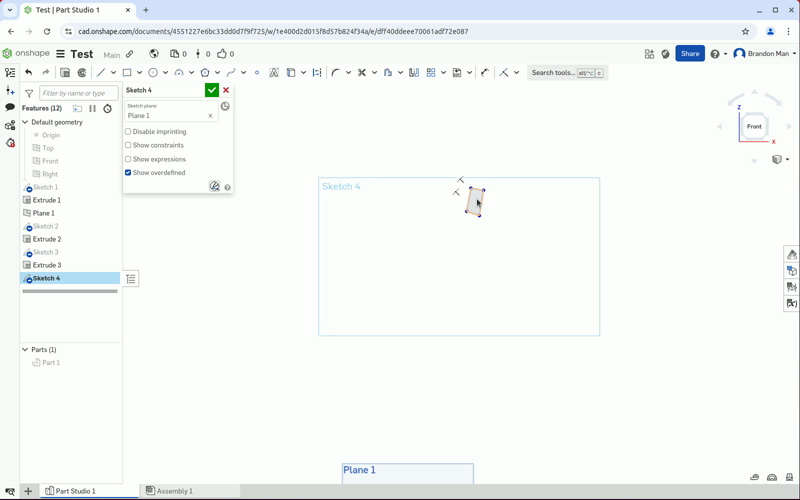
scroll(6)
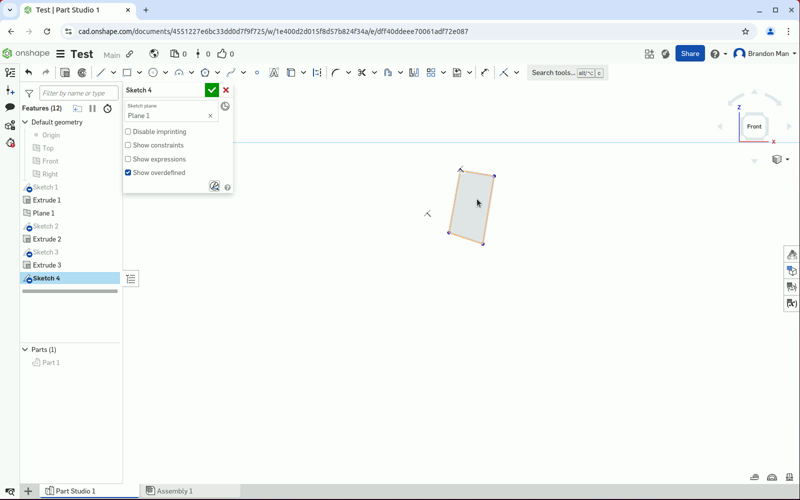
click(477, 198)
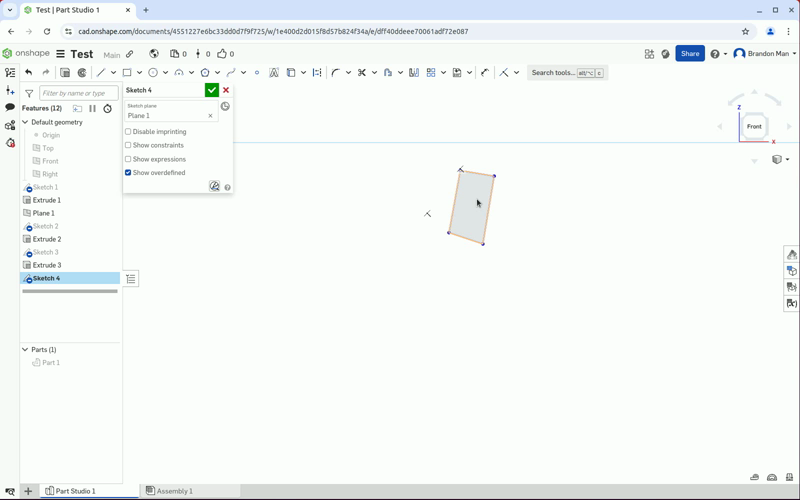
scroll(-6)
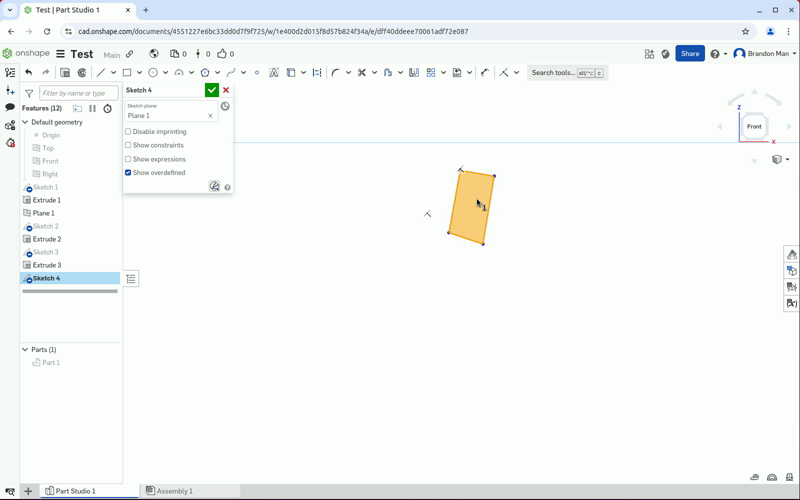
scroll(-6)
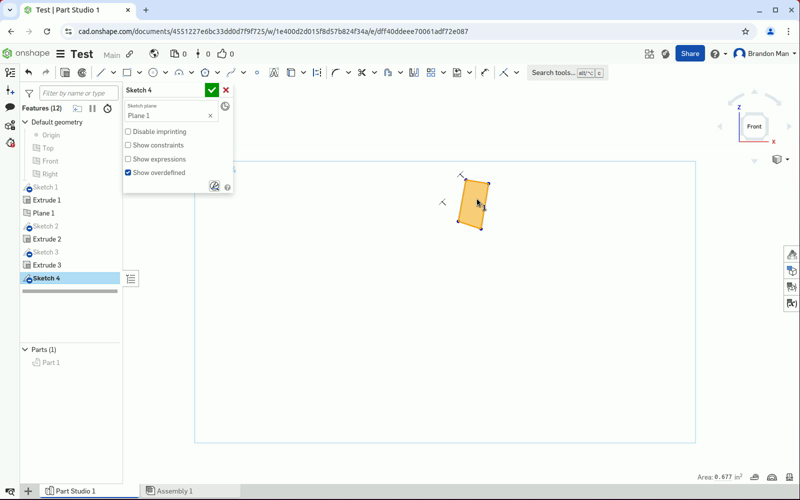
scroll(-6)
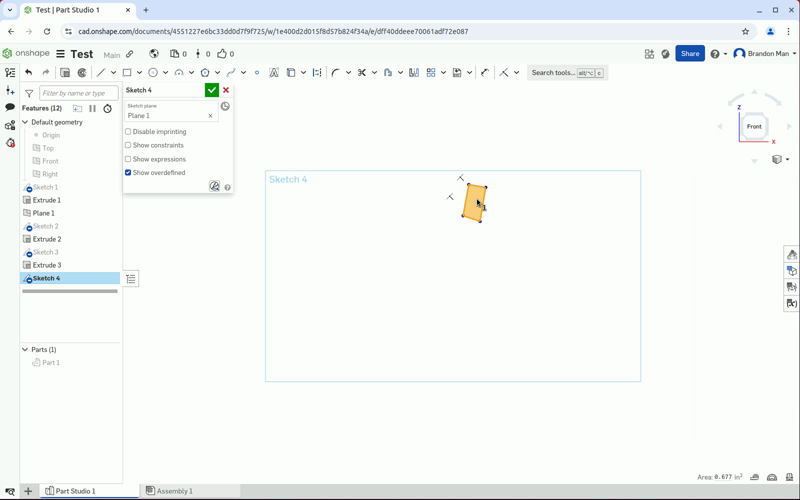
scroll(-6)
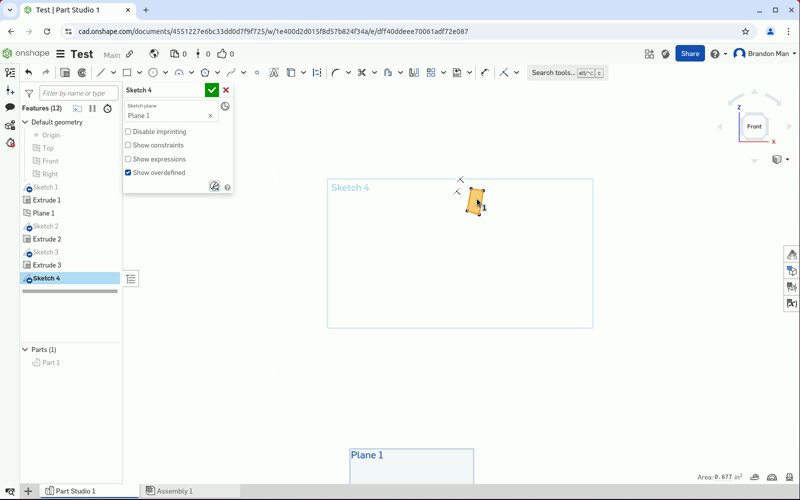
scroll(-6)
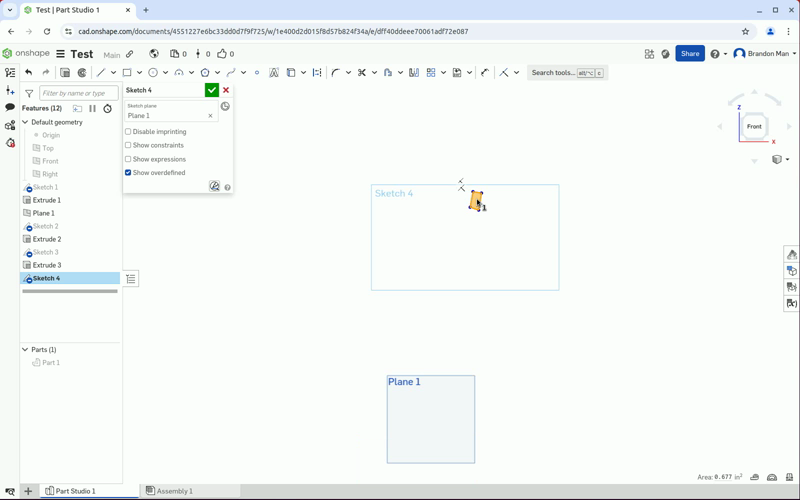
scroll(-6)
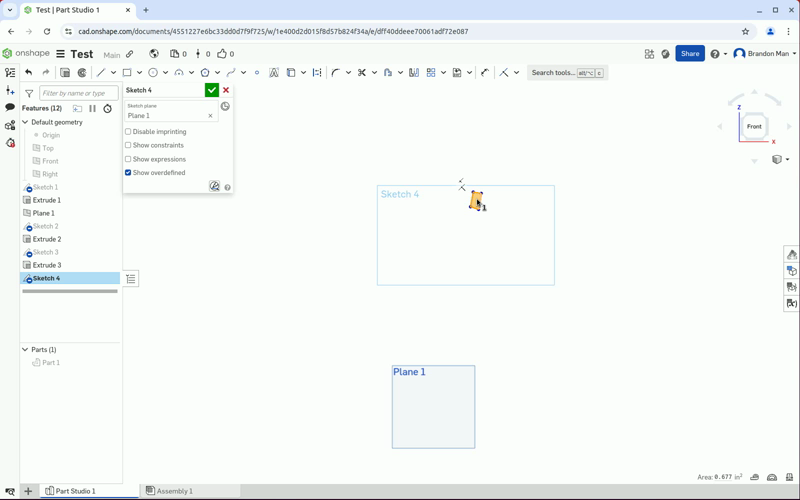
scroll(-6)
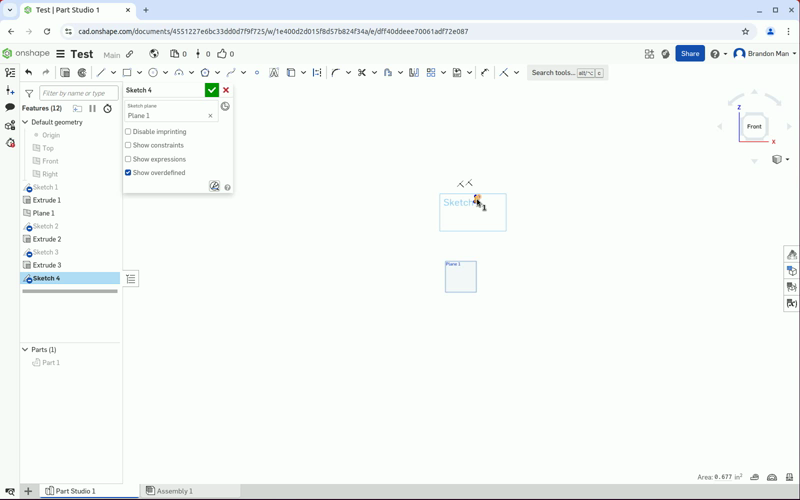
mouse_move(73, 352)
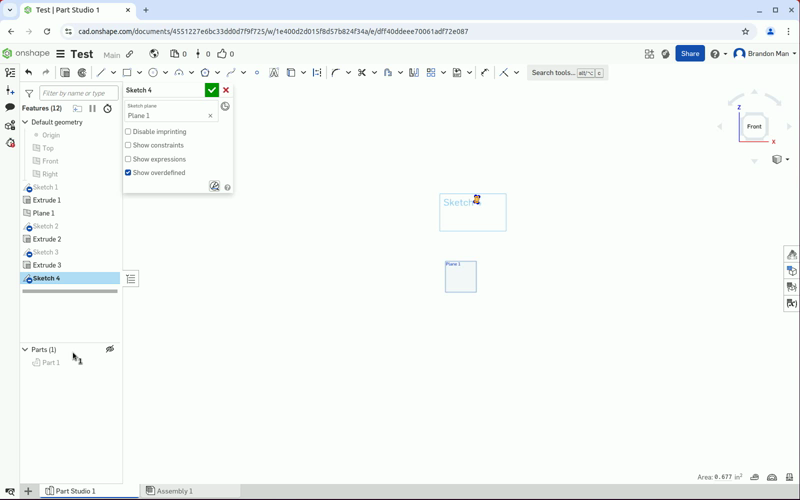
key(shift+y)
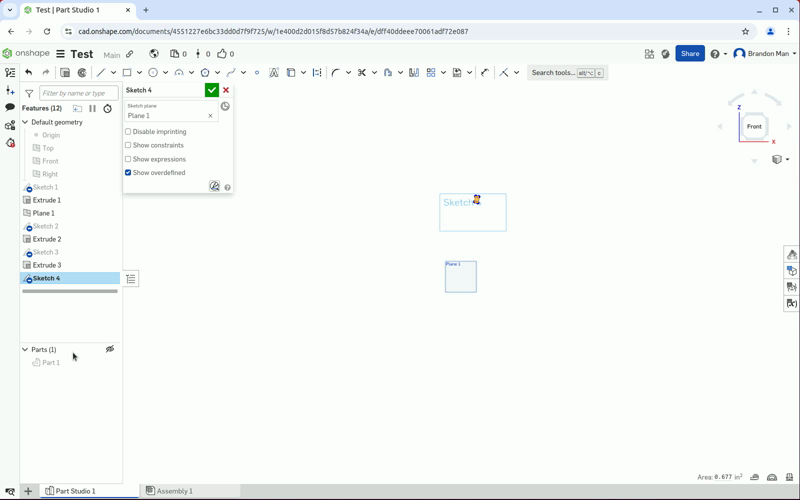
key(shift+e)
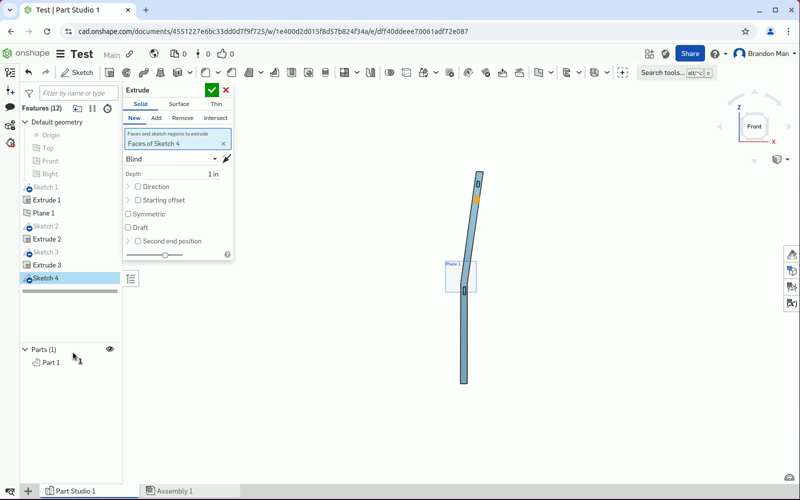
mouse_move(143, 106)
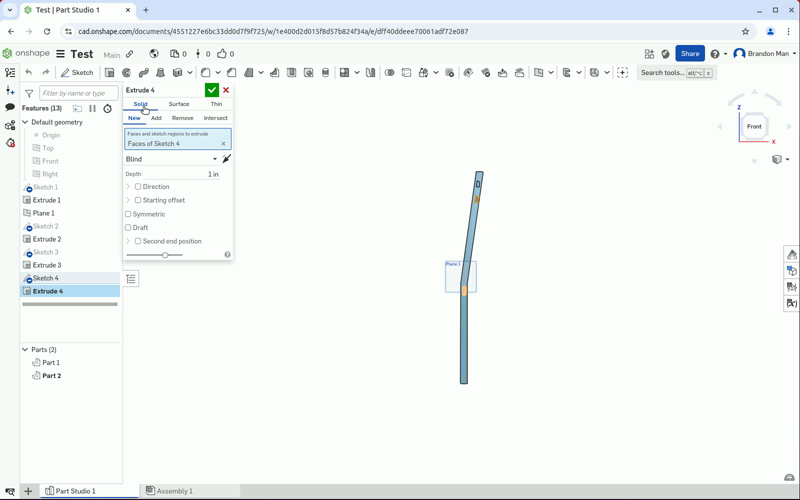
click(143, 106)
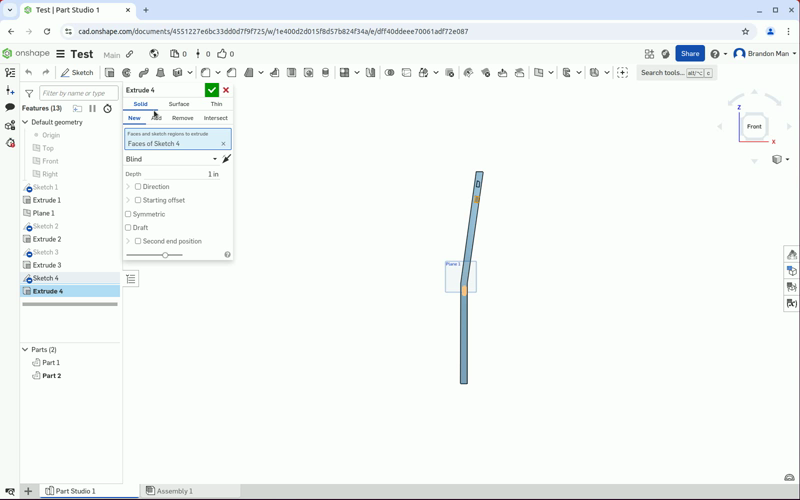
mouse_move(186, 120)
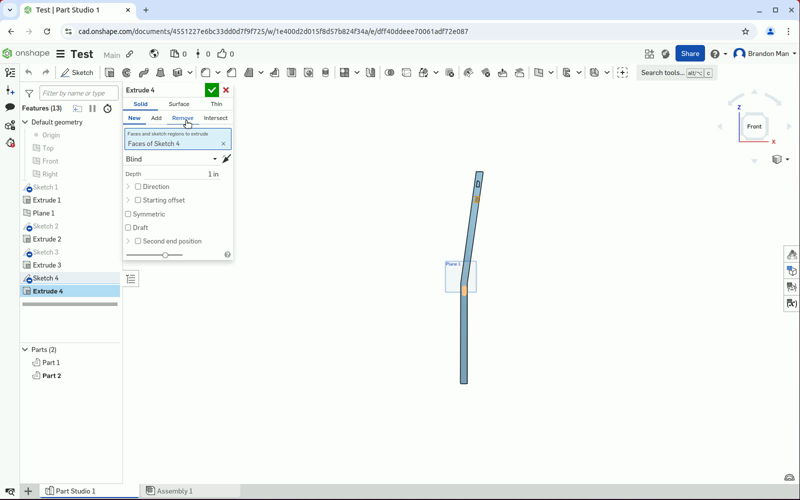
click(186, 120)
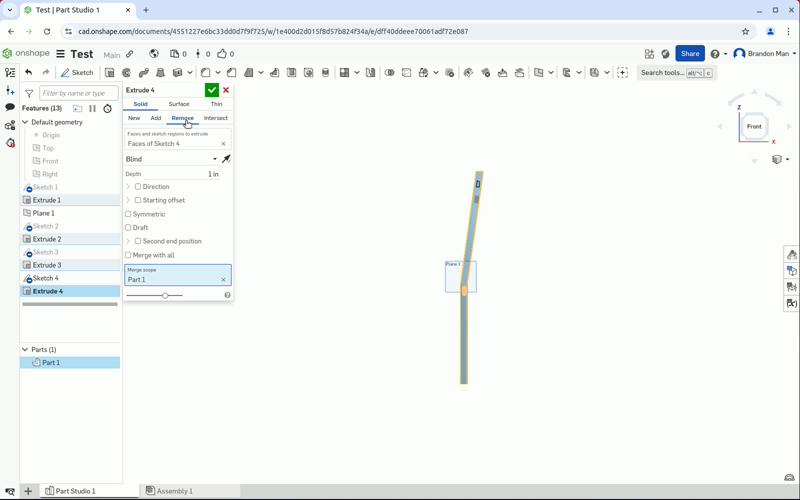
key(tab, 4)
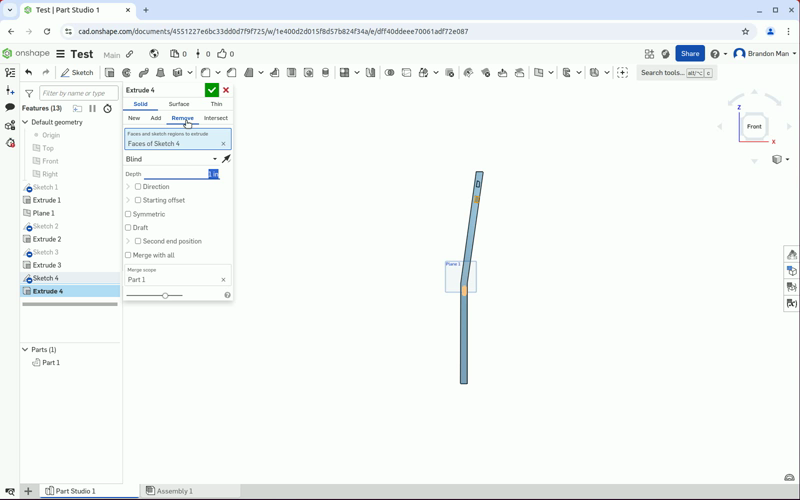
text(0.481)
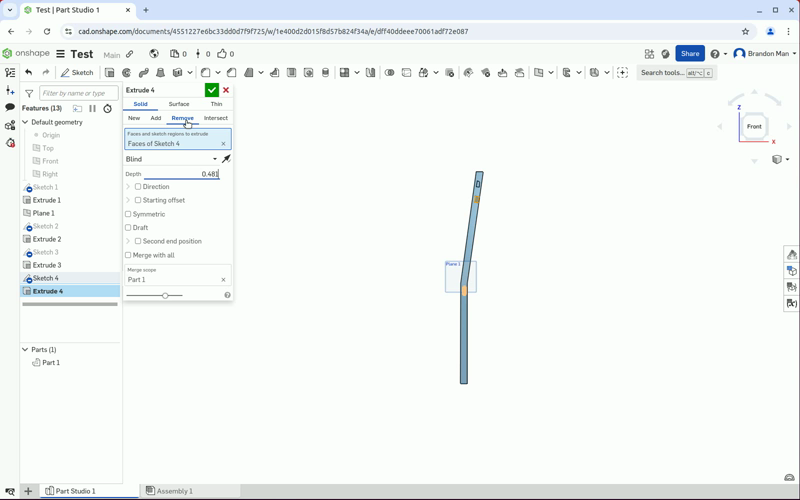
key(tab, 6)
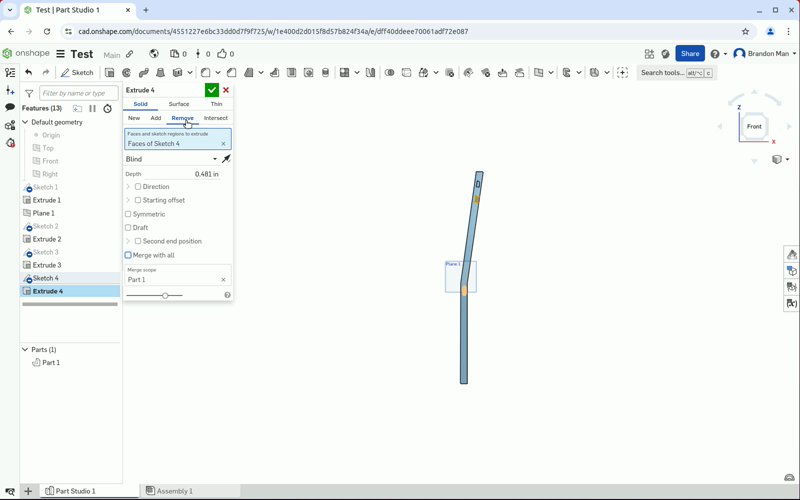
key(space)
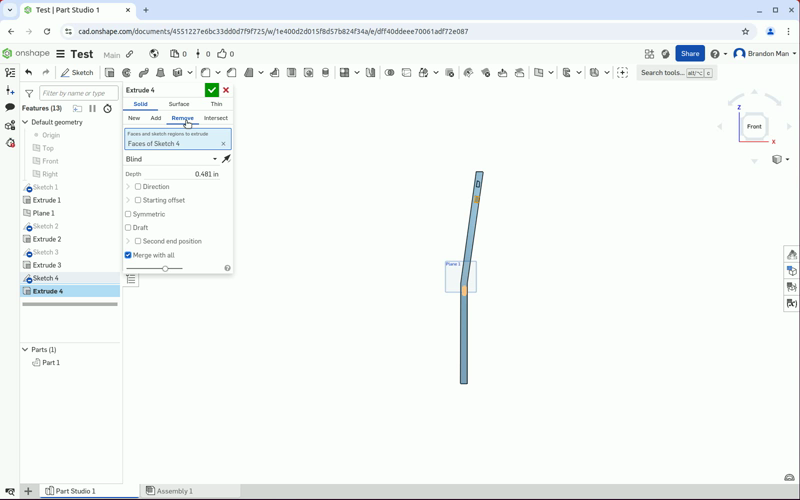
key(enter)
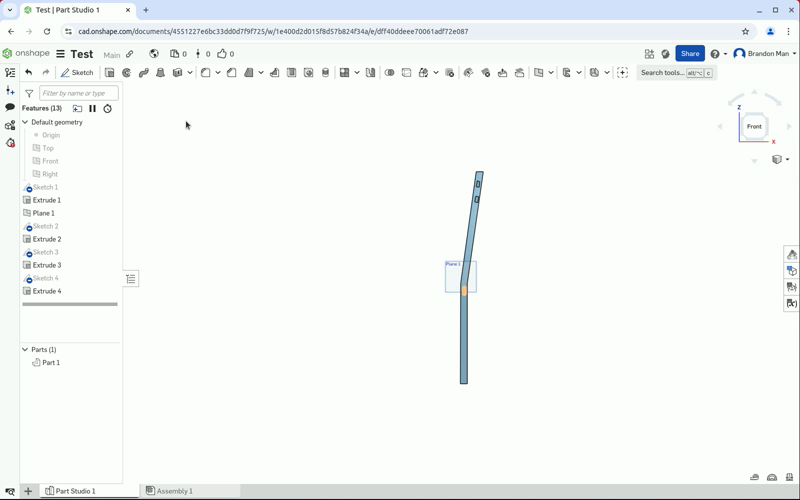
key(shift+h)
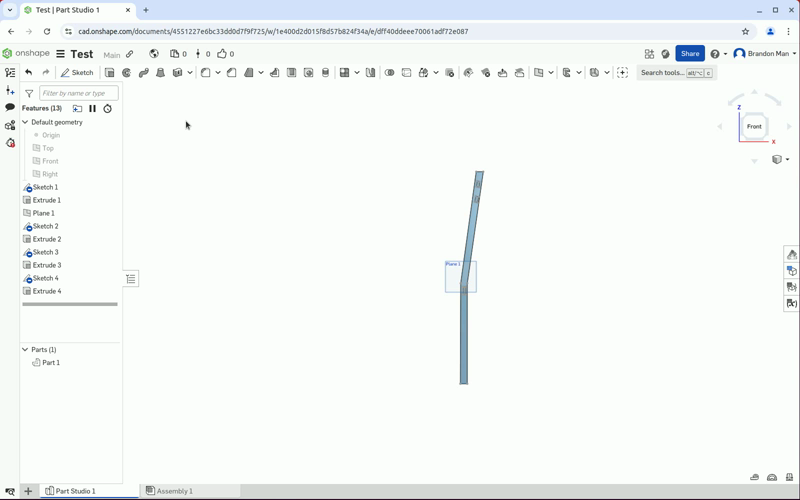
key(shift+h)
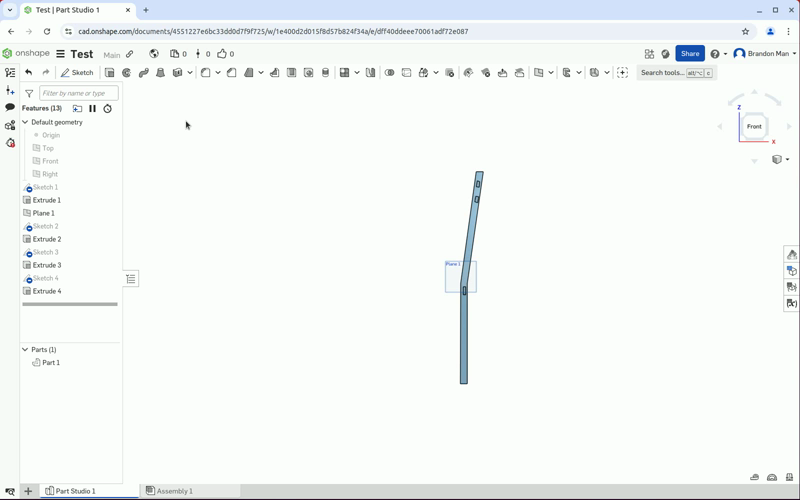
mouse_move(73, 189)
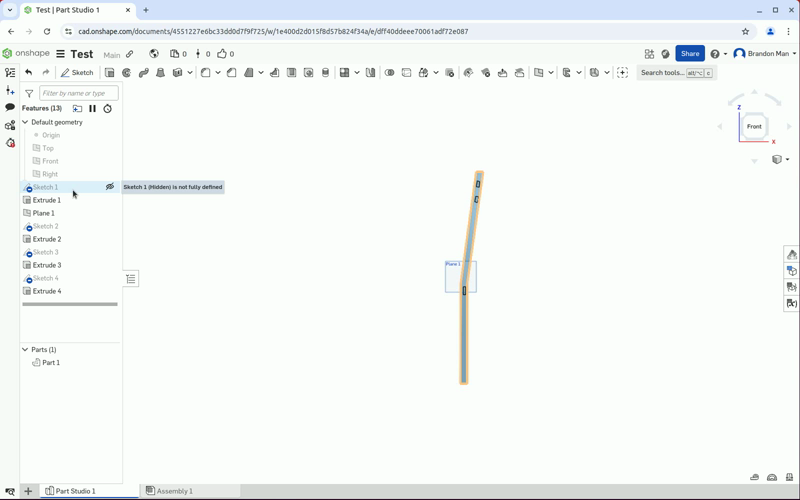
click(73, 189)
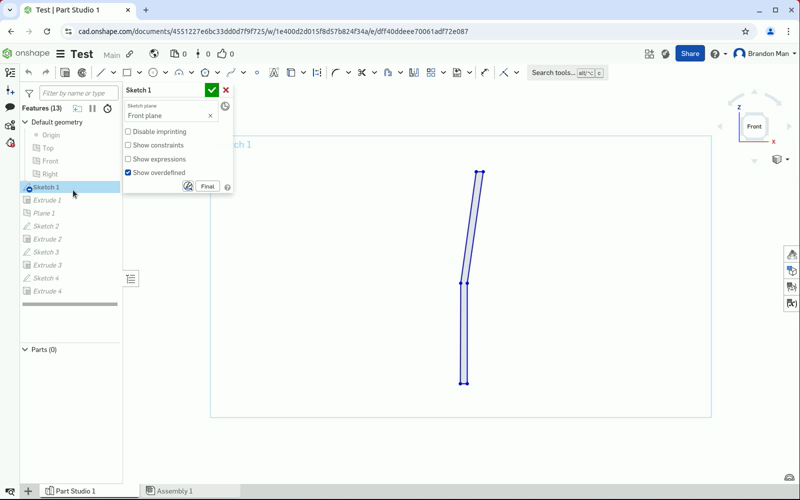
mouse_move(229, 92)
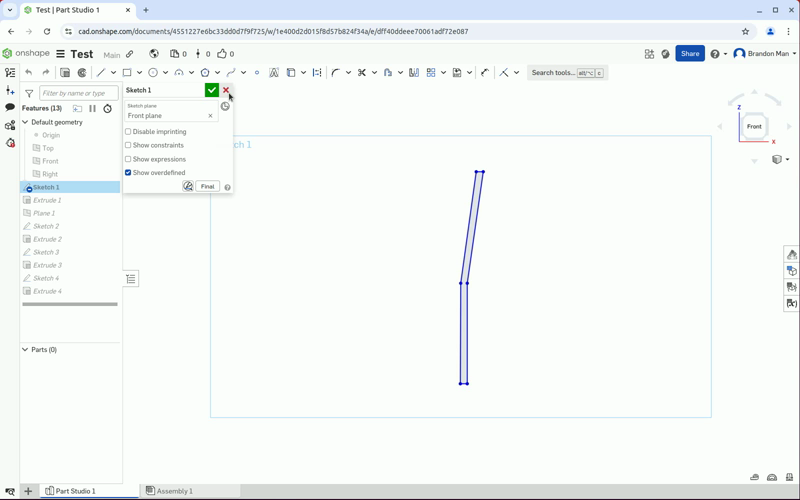
click(229, 92)
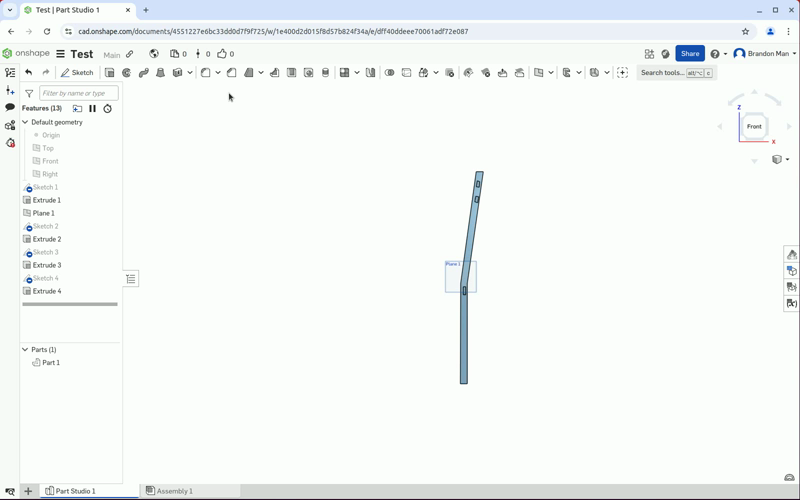
mouse_move(73, 352)
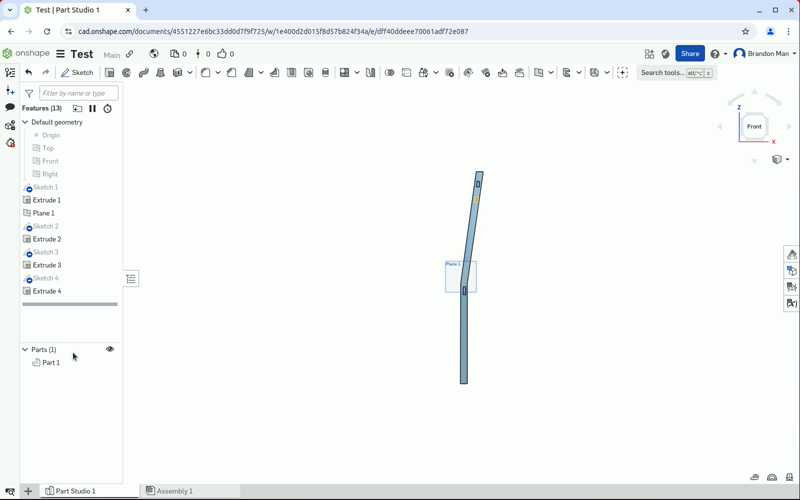
key(y)
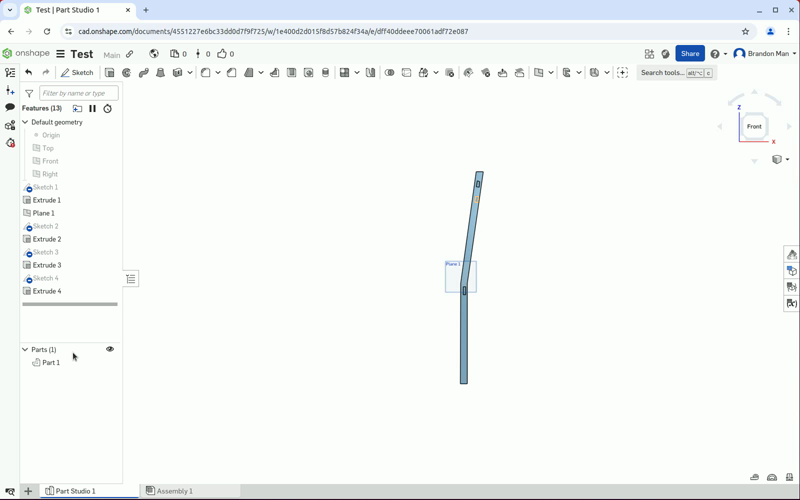
key(shift+p)
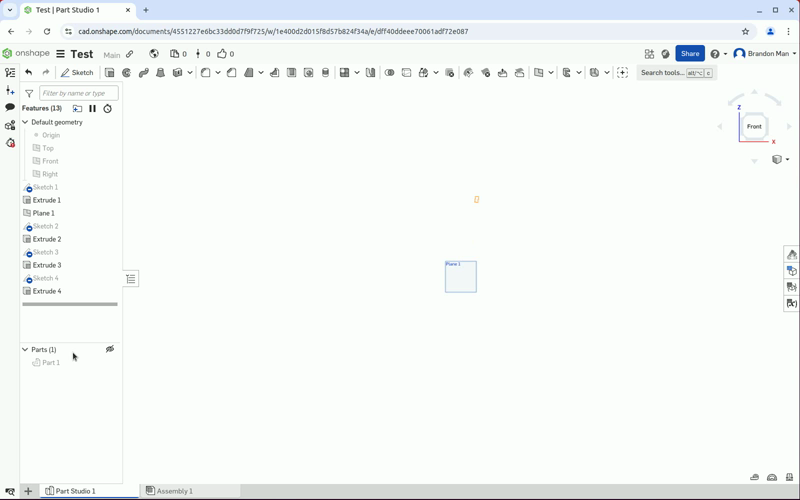
key(space)
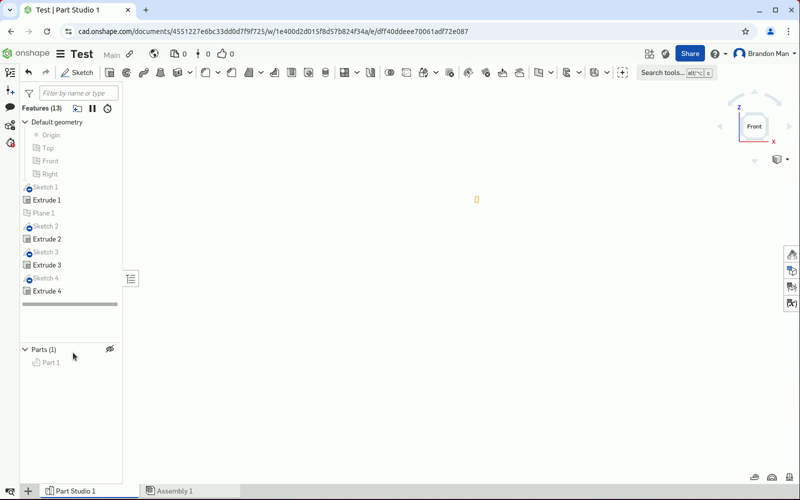
key_down(shift)
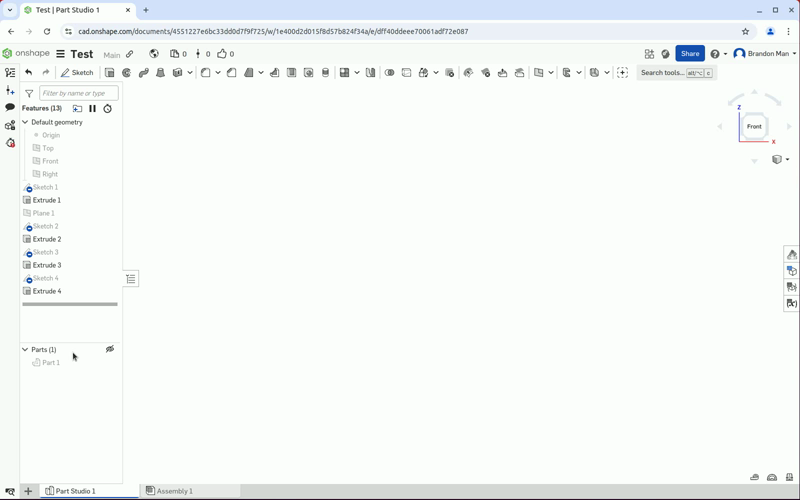
key(left)
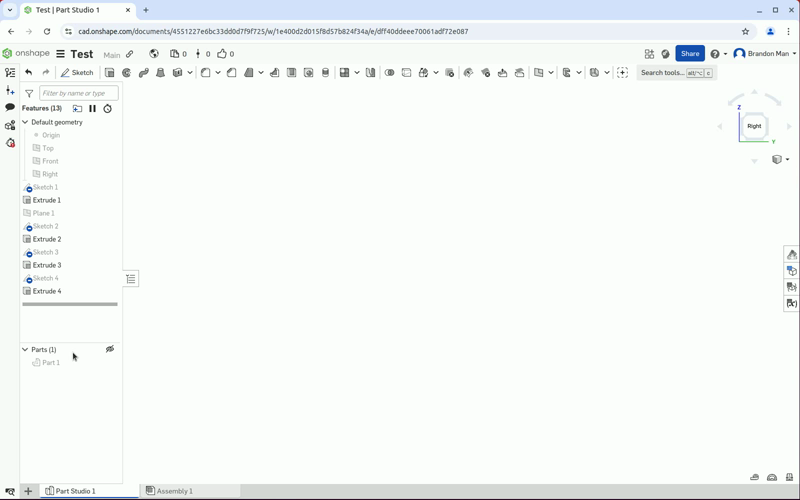
key_up(shift)
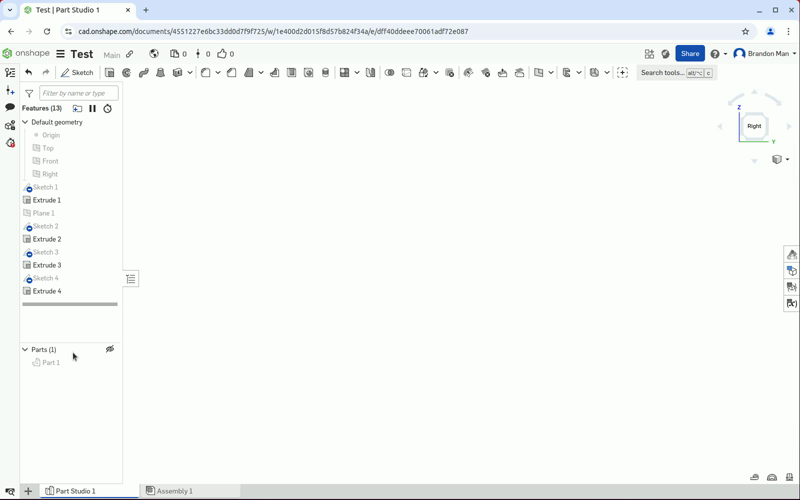
mouse_move(73, 352)
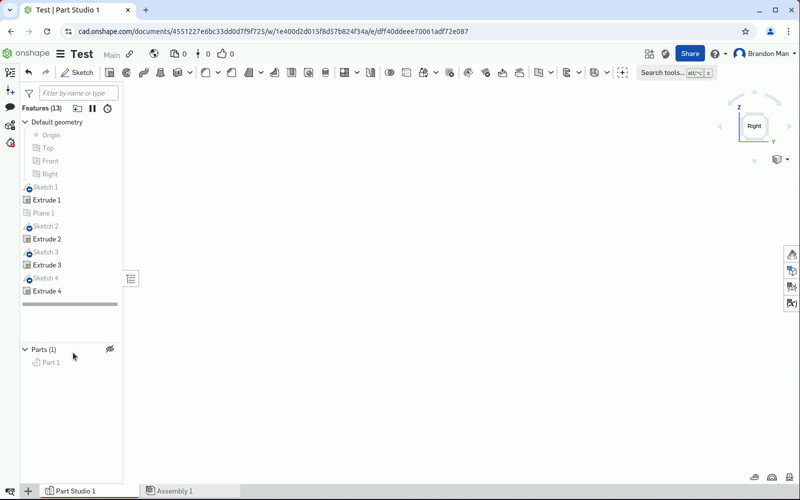
key(shift+y)
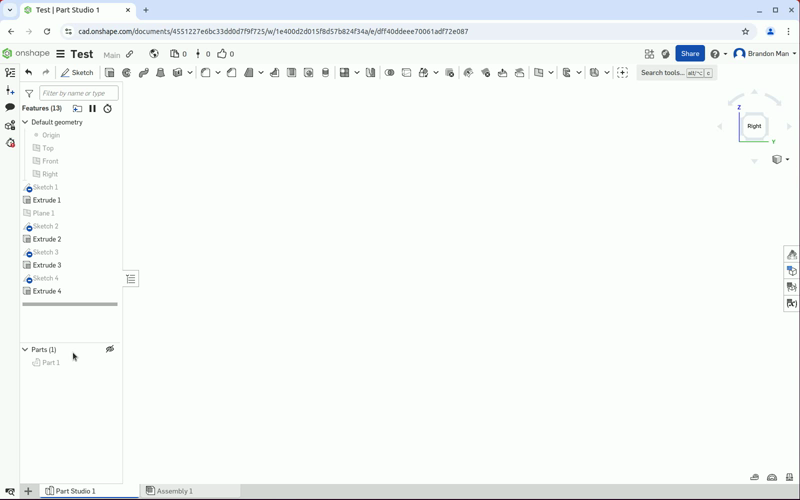
key(shift+s)
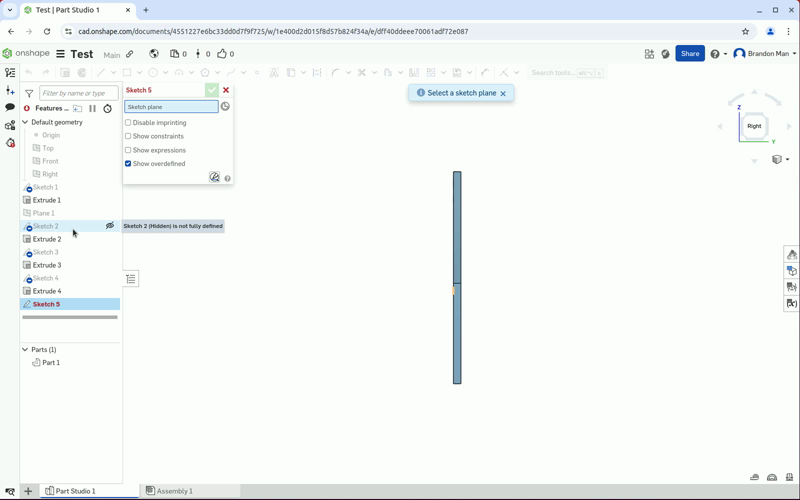
scroll(3)
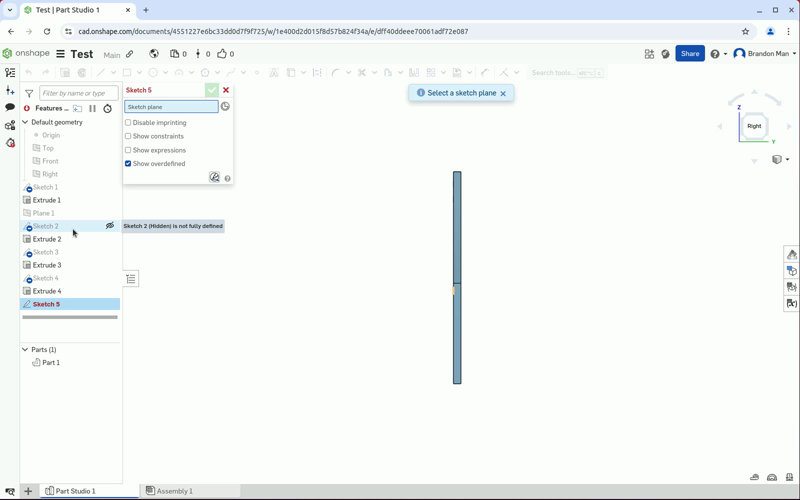
mouse_move(73, 176)
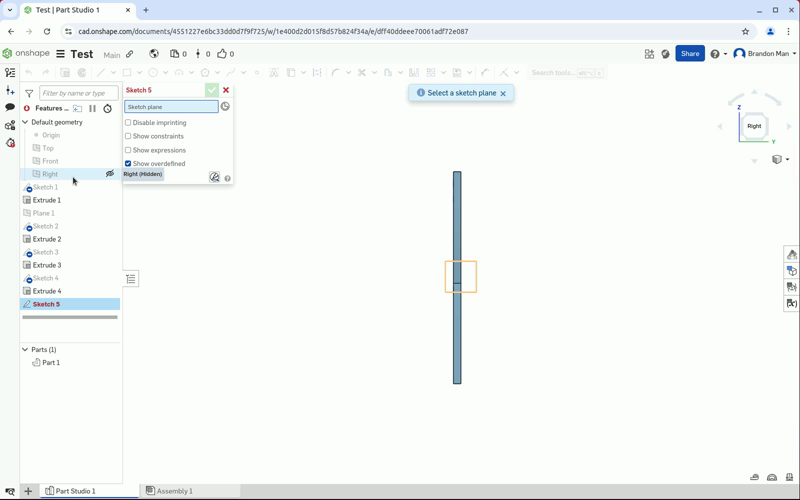
click(73, 176)
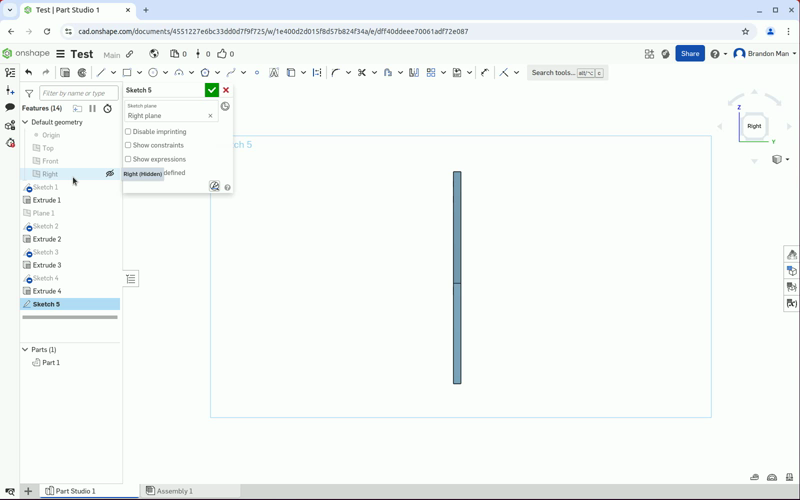
mouse_move(73, 352)
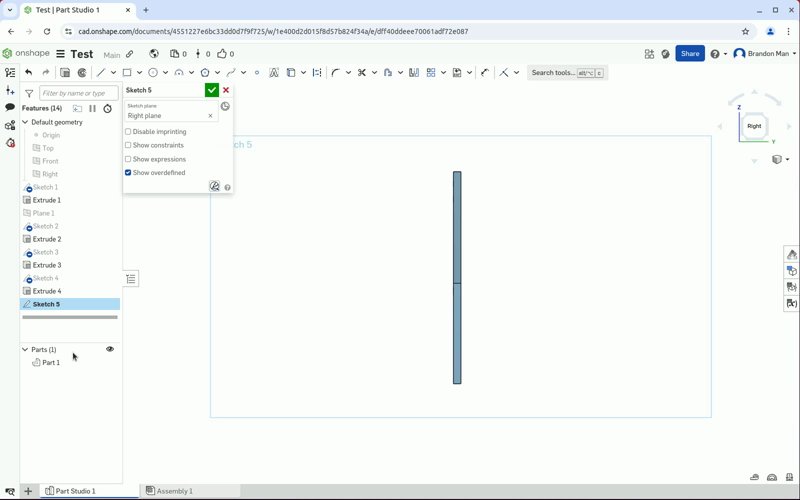
key(y)
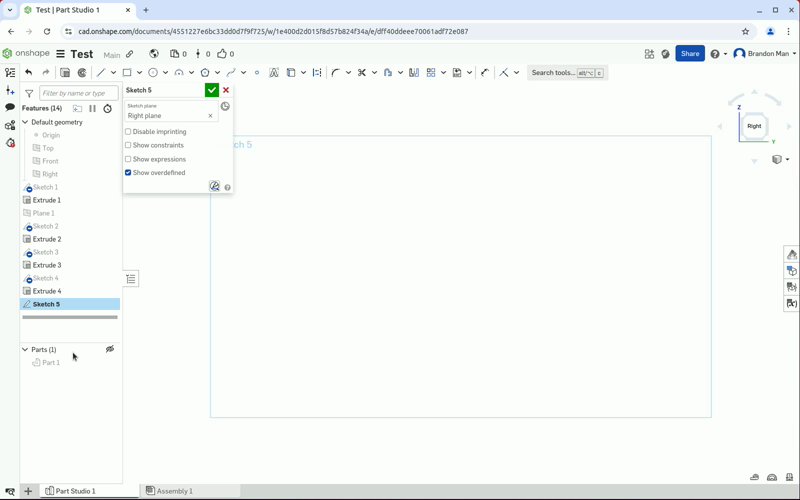
key(l)
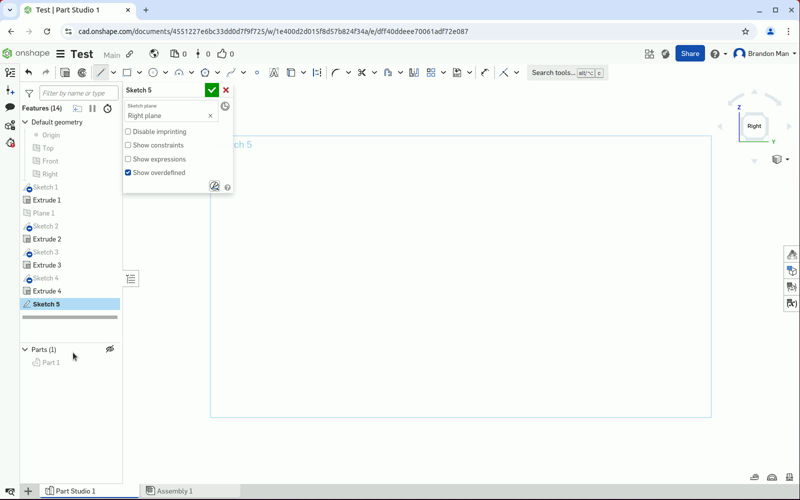
key_down(shift)
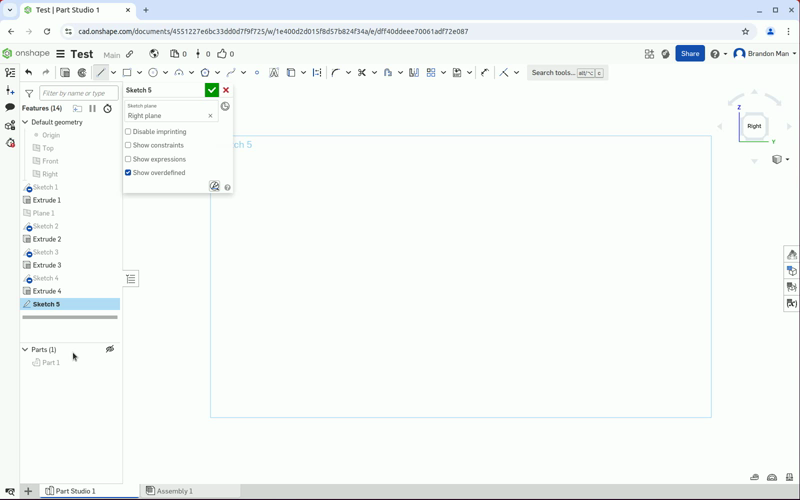
mouse_move(456, 294)
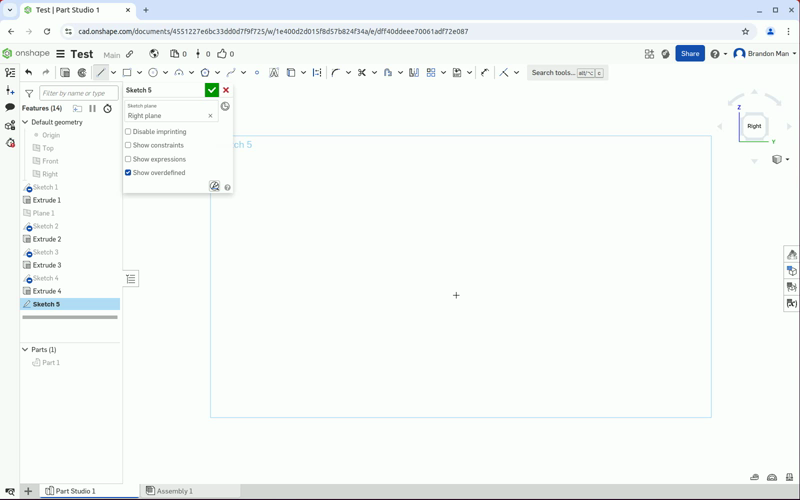
click(456, 294)
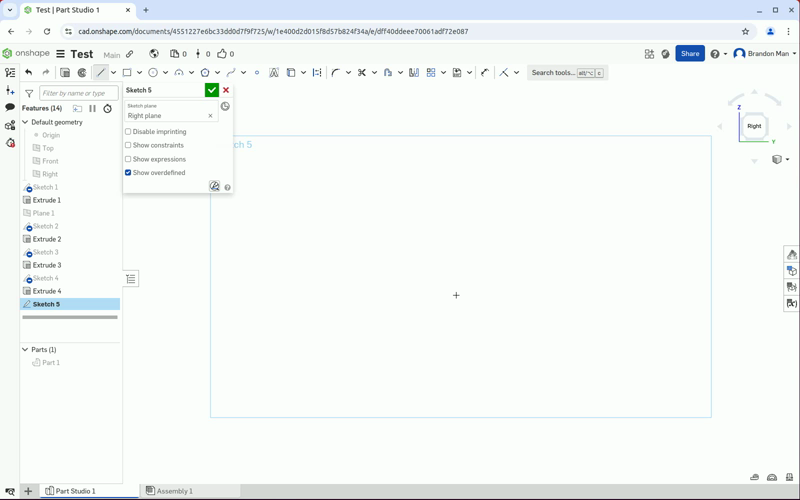
key_up(shift)
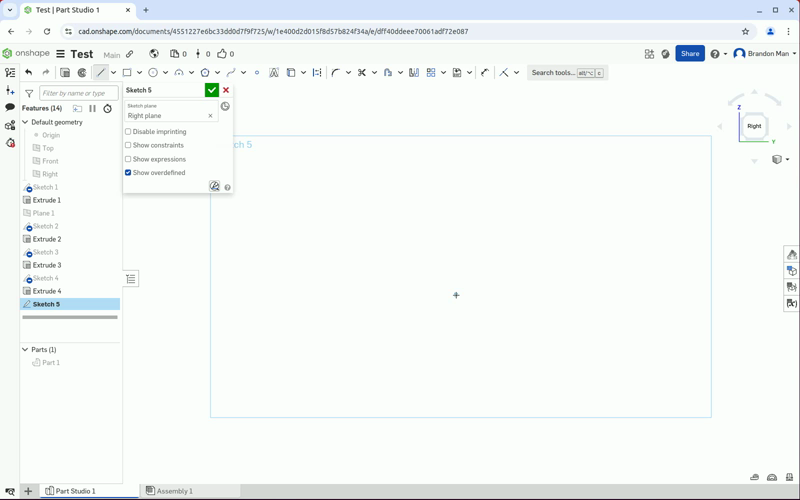
key_down(shift)
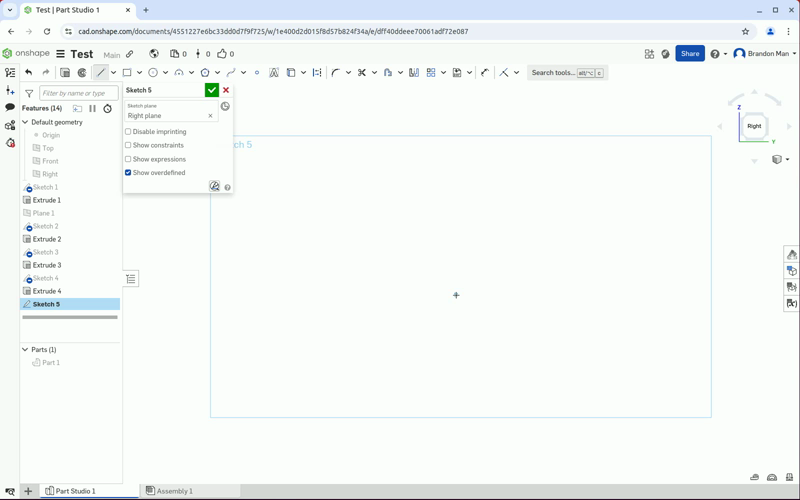
mouse_move(486, 294)
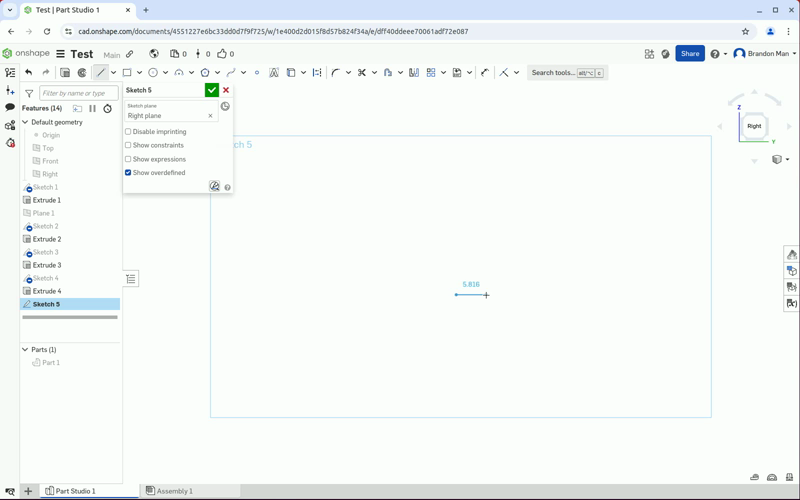
mouse_move(458, 294)
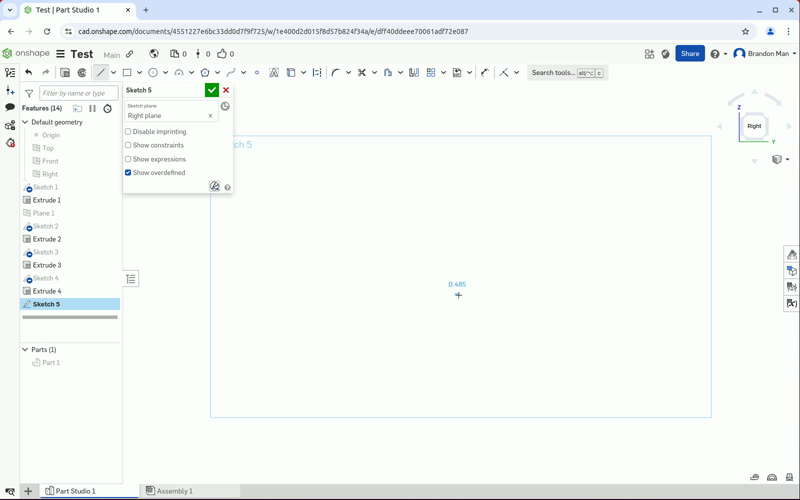
scroll(6)
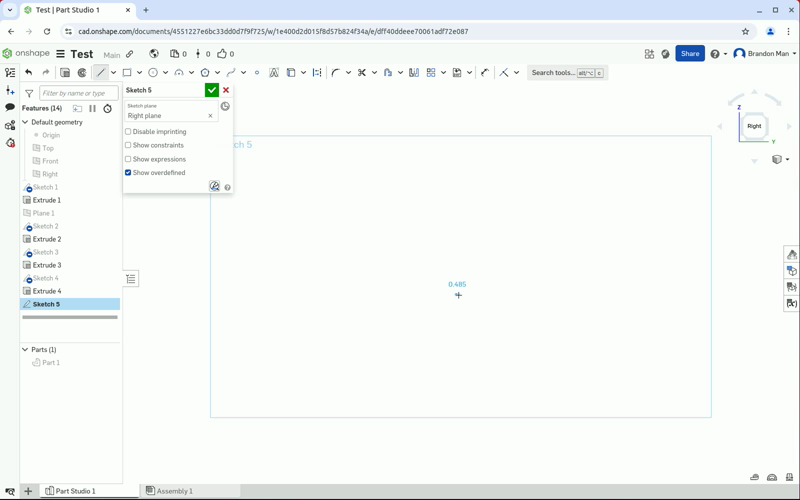
scroll(6)
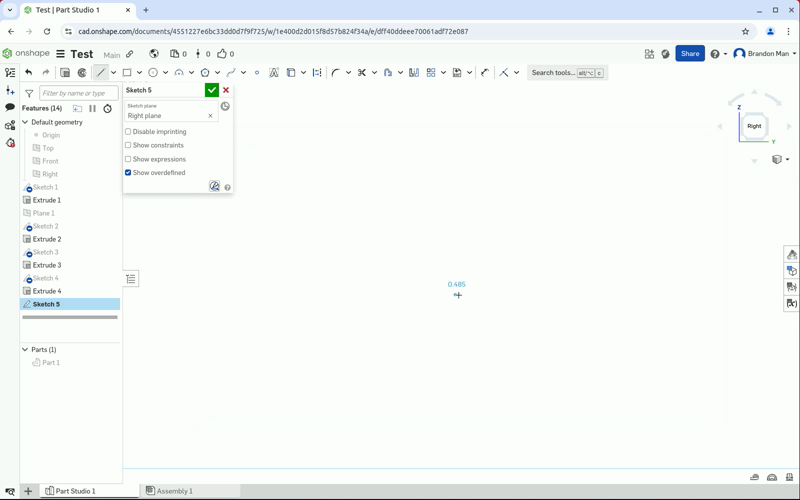
scroll(6)
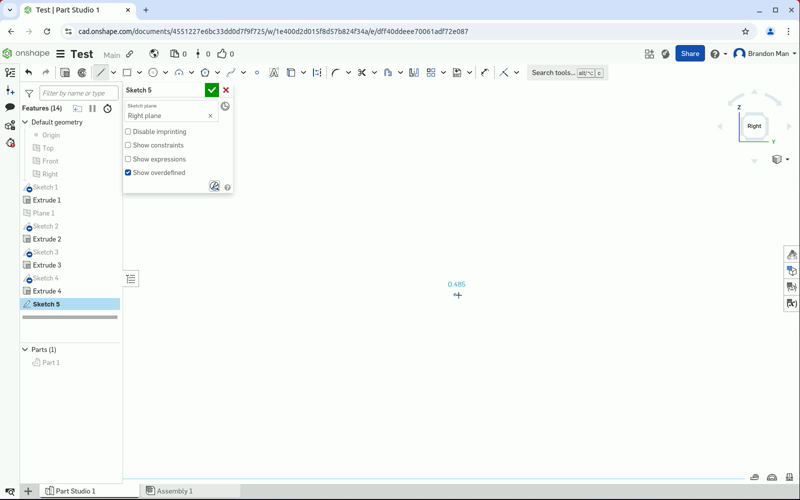
scroll(6)
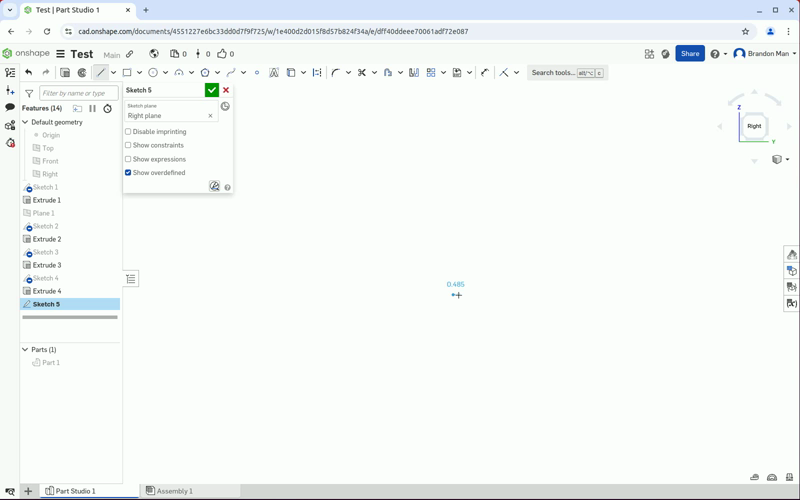
scroll(6)
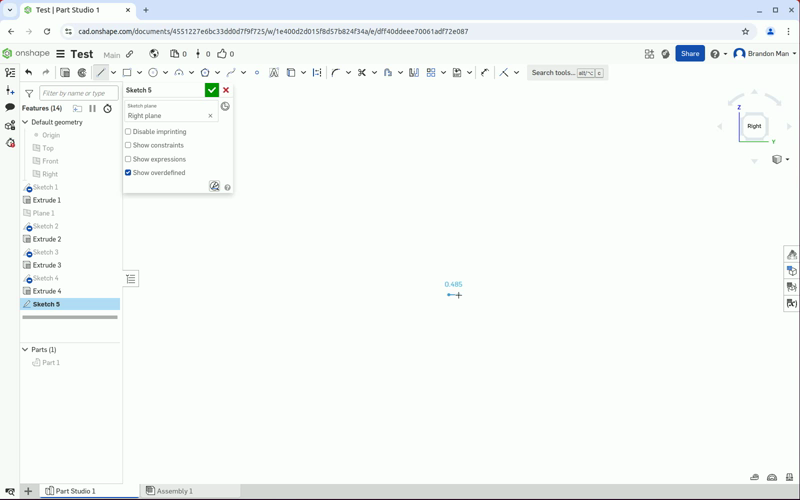
scroll(6)
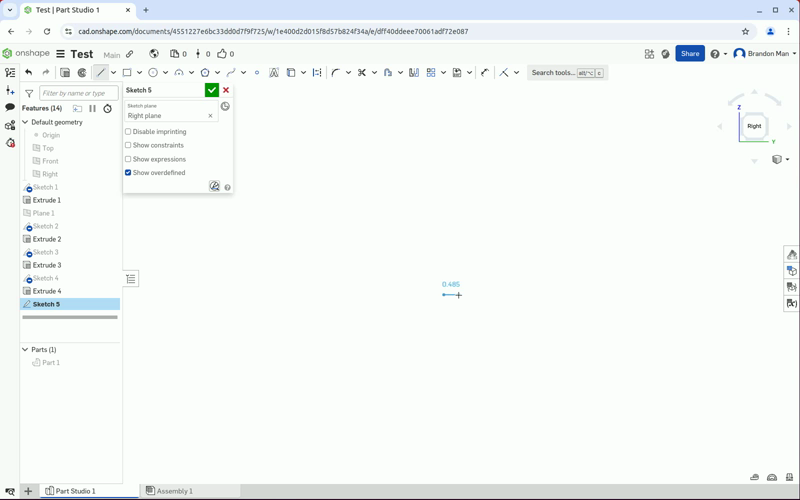
scroll(6)
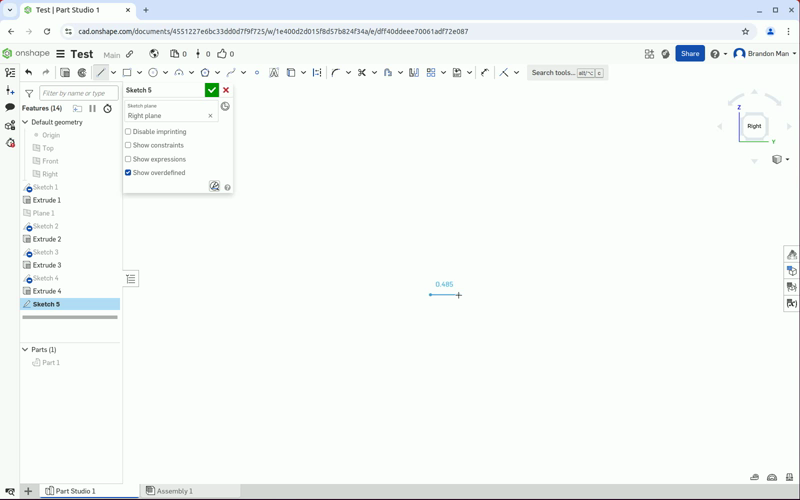
click(458, 294)
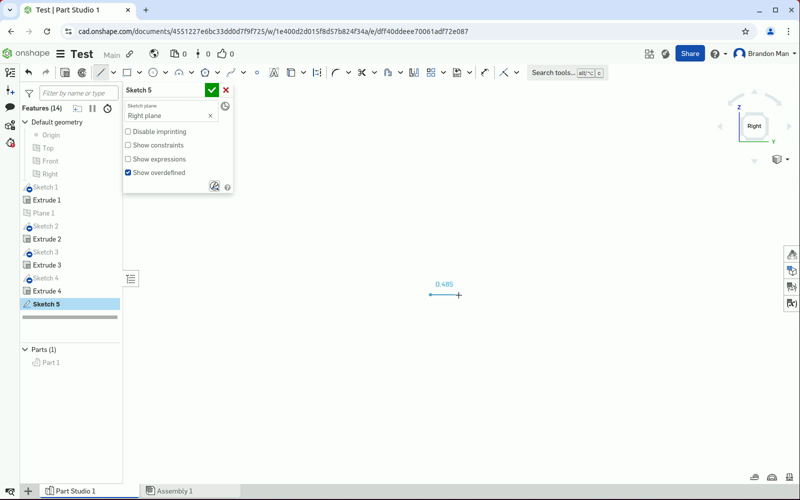
scroll(-6)
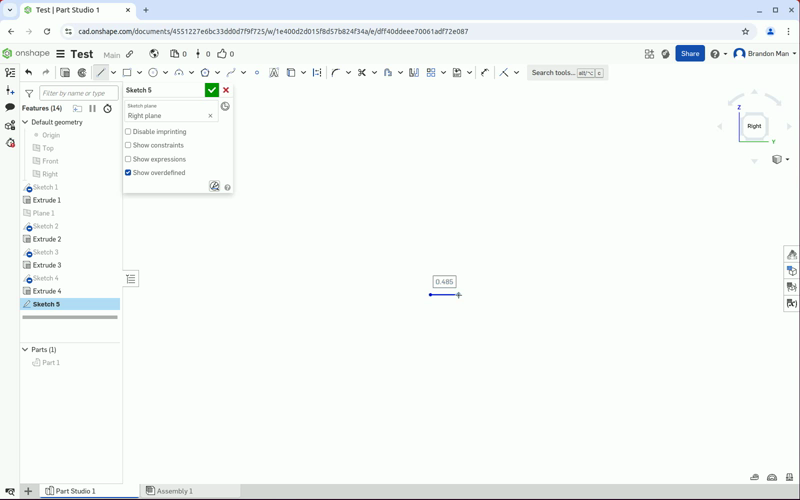
scroll(-6)
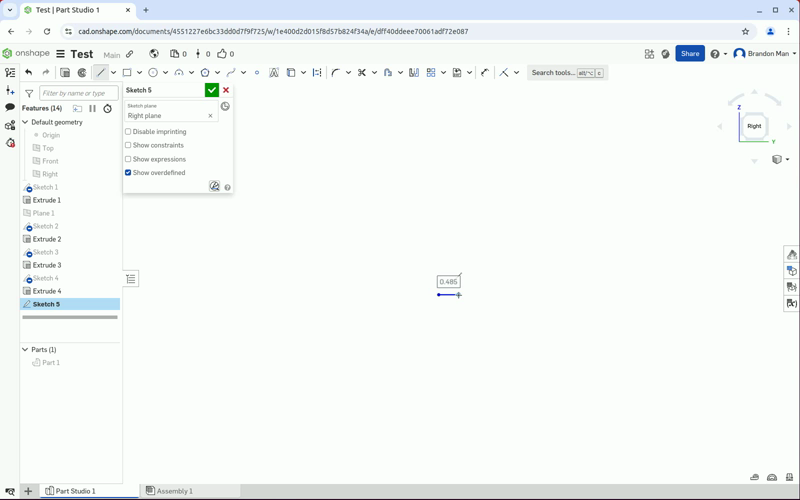
scroll(-6)
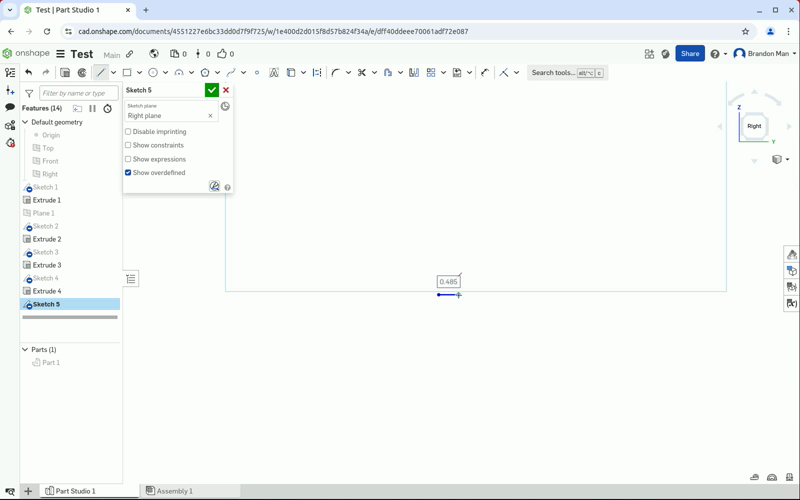
scroll(-6)
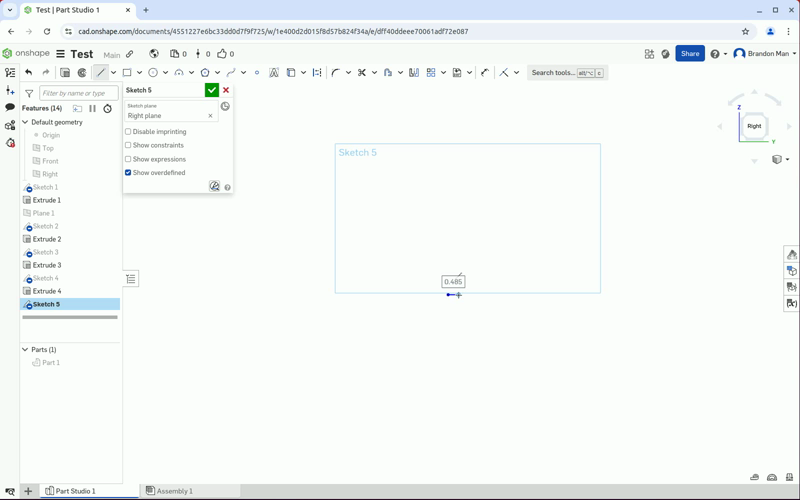
scroll(-6)
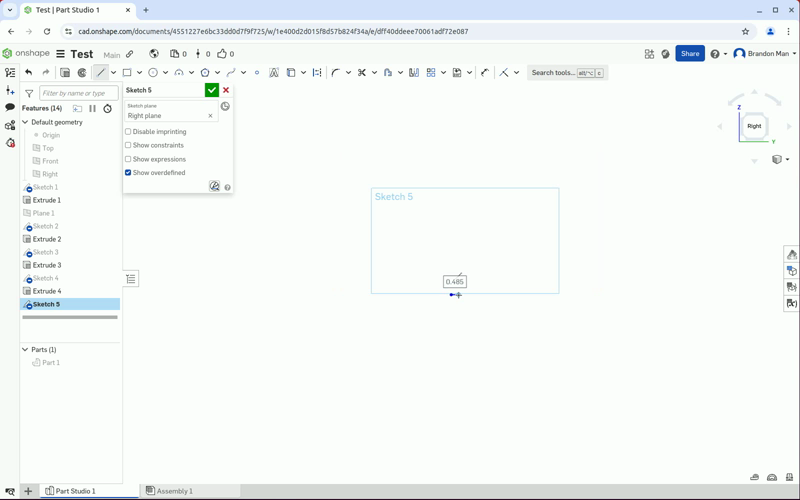
scroll(-6)
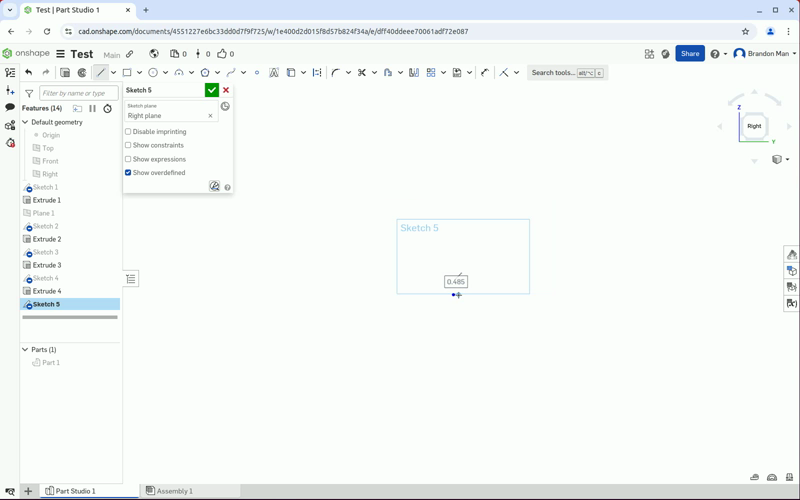
scroll(-6)
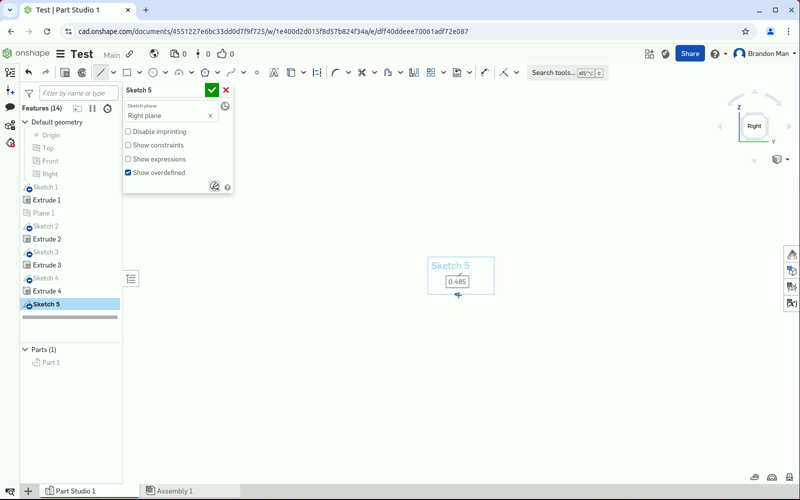
key_up(shift)
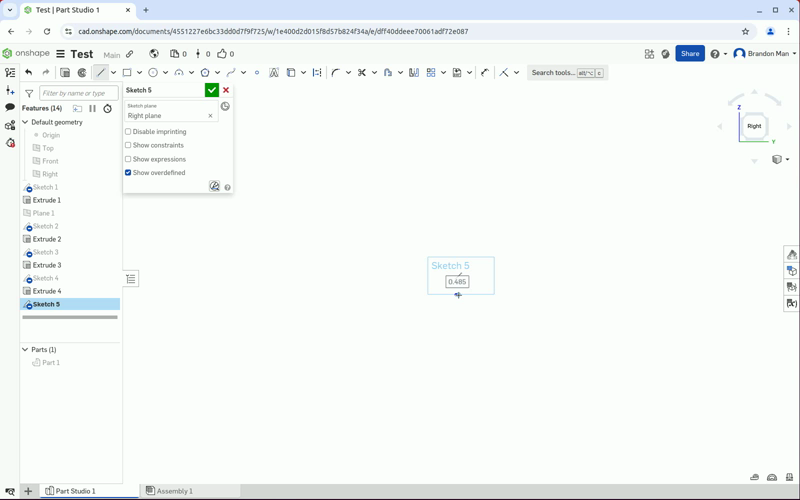
key_down(shift)
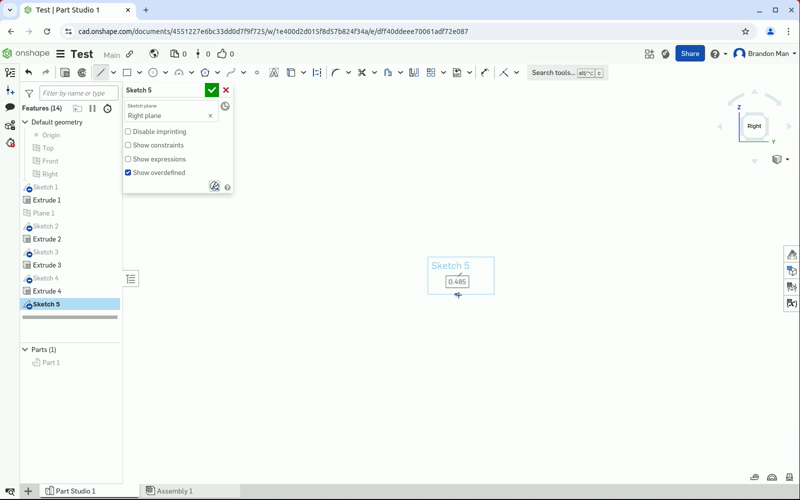
mouse_move(489, 294)
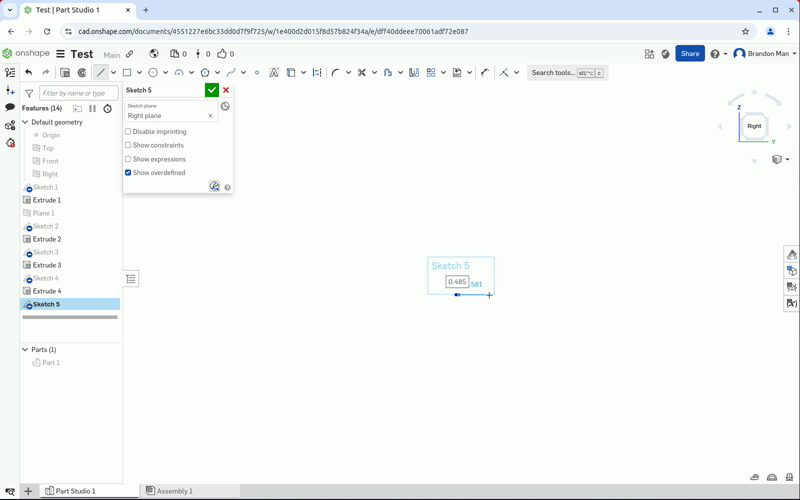
mouse_move(458, 286)
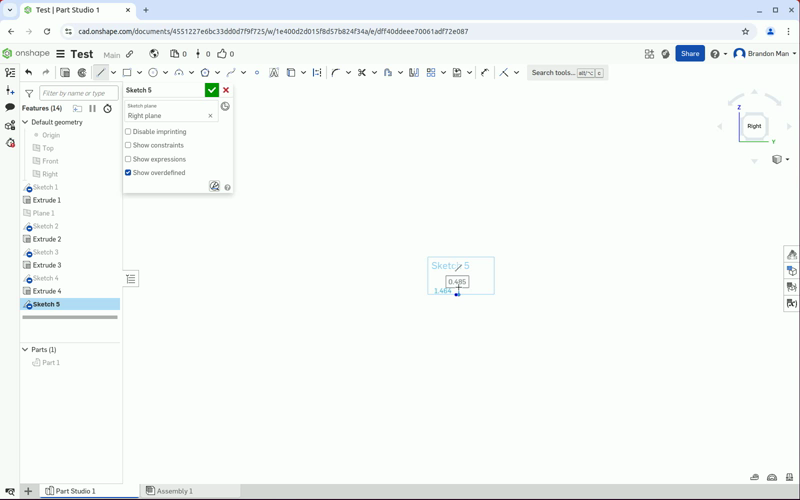
click(458, 286)
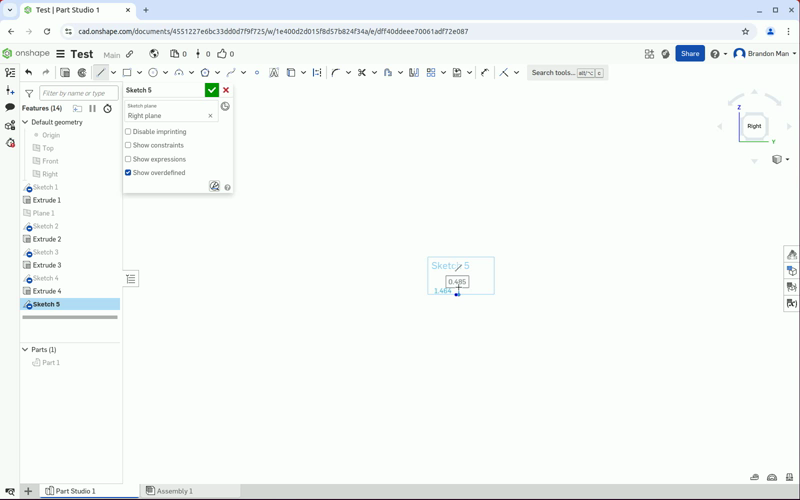
key_up(shift)
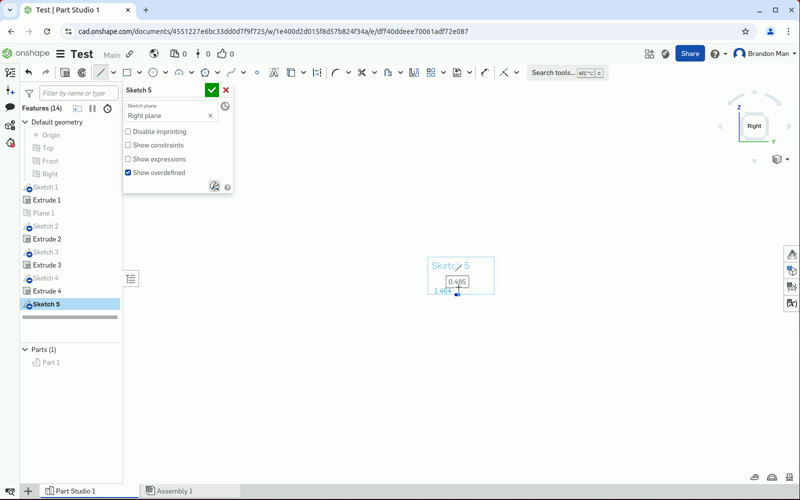
key_down(shift)
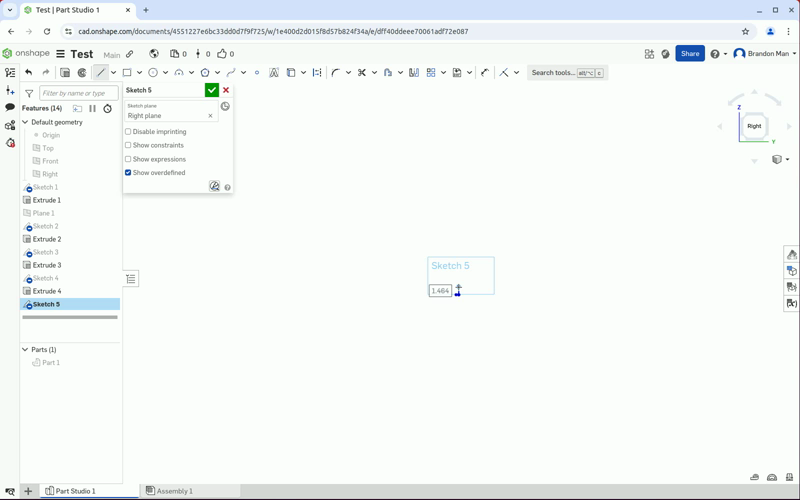
mouse_move(489, 286)
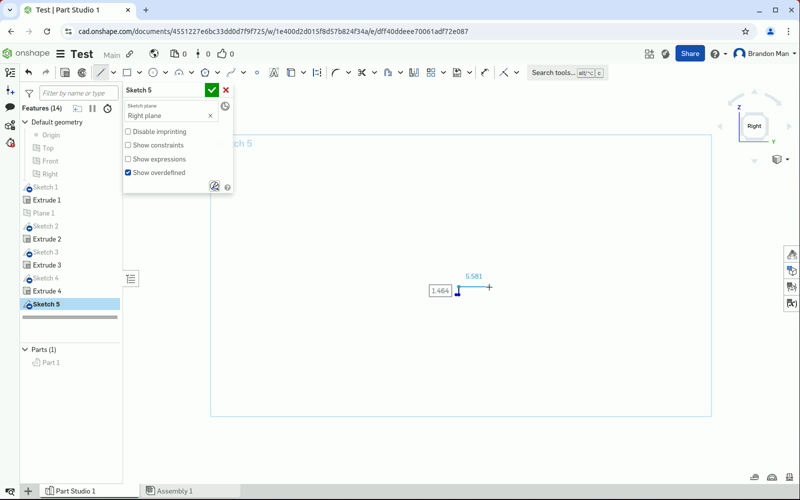
mouse_move(456, 286)
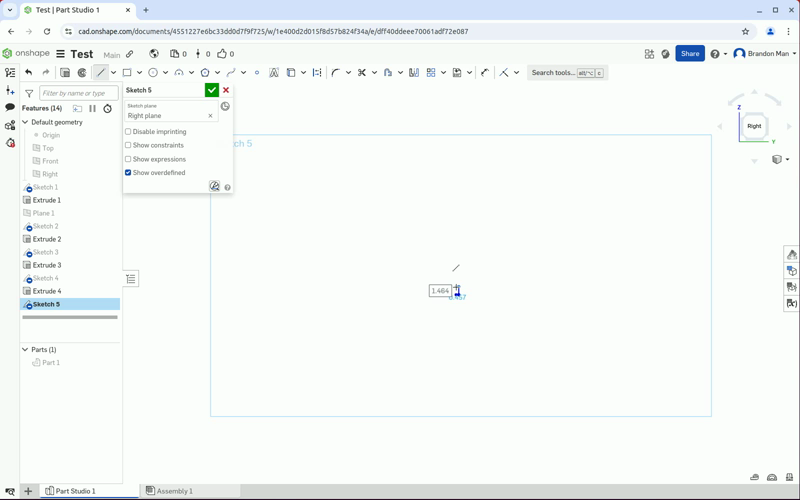
scroll(6)
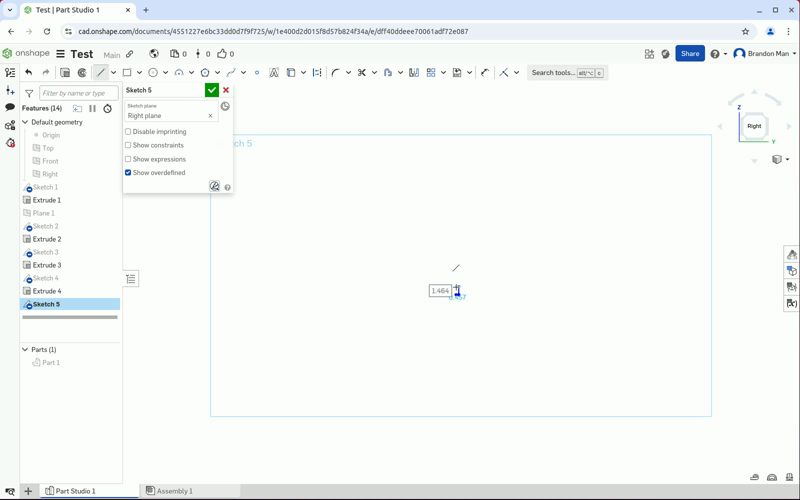
scroll(6)
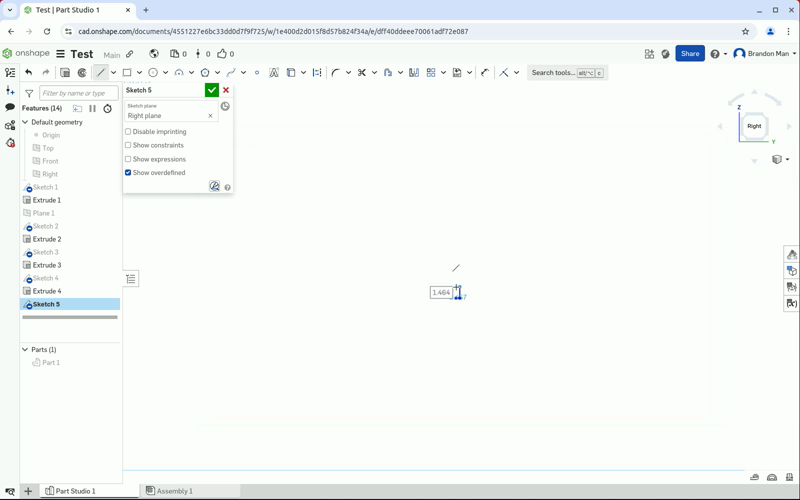
scroll(6)
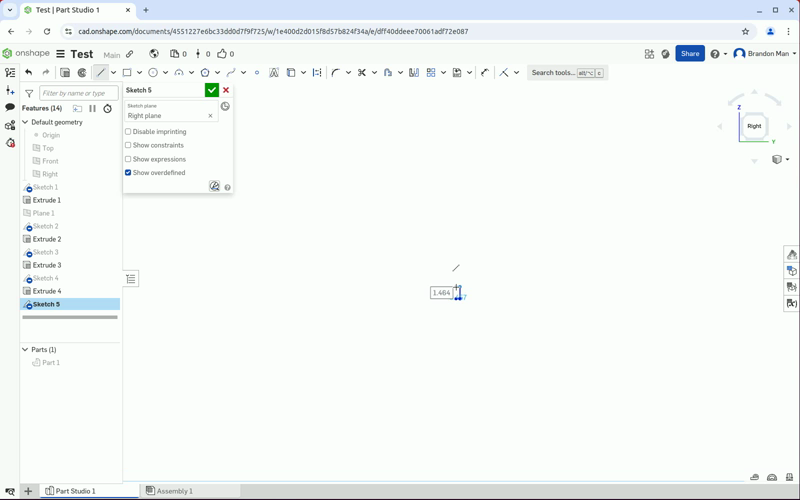
scroll(6)
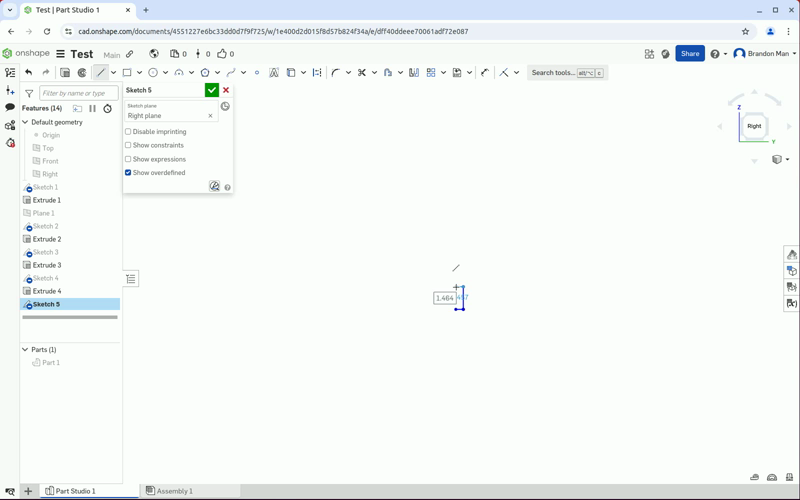
scroll(6)
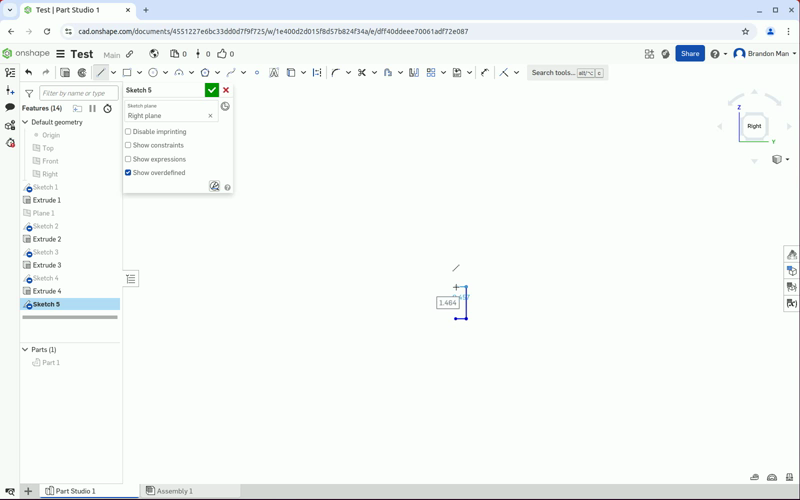
scroll(6)
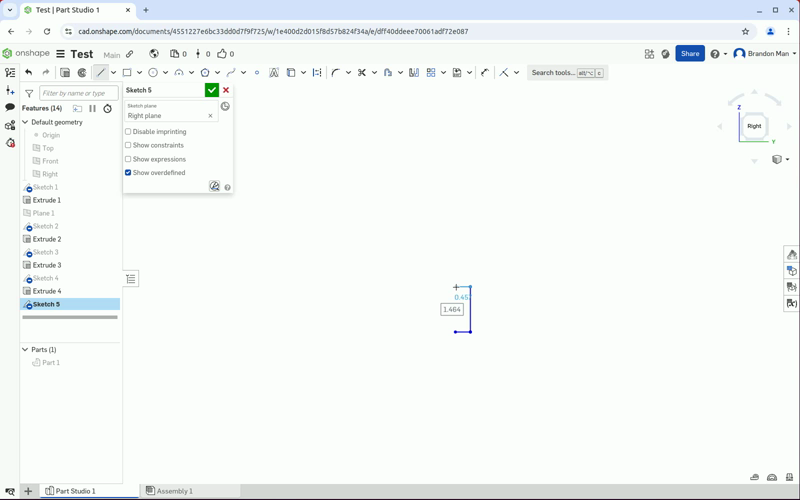
scroll(6)
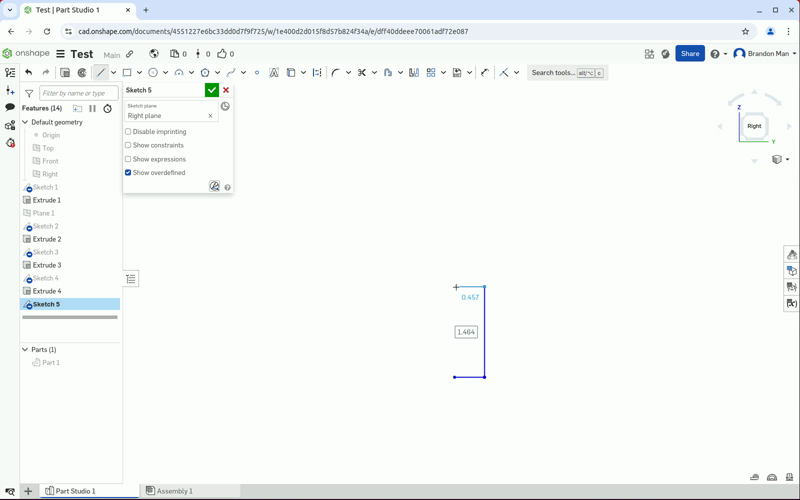
click(456, 286)
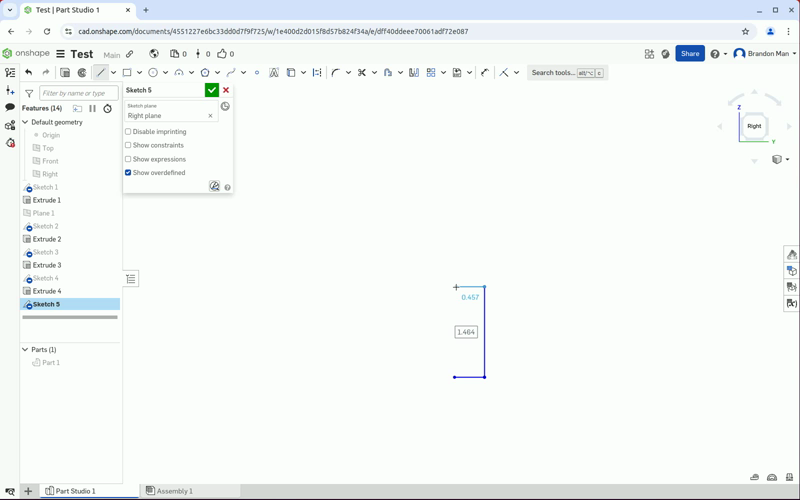
scroll(-6)
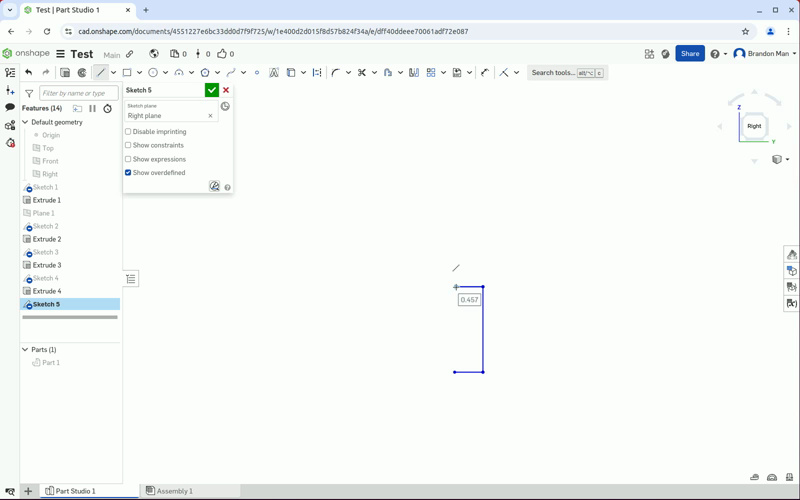
scroll(-6)
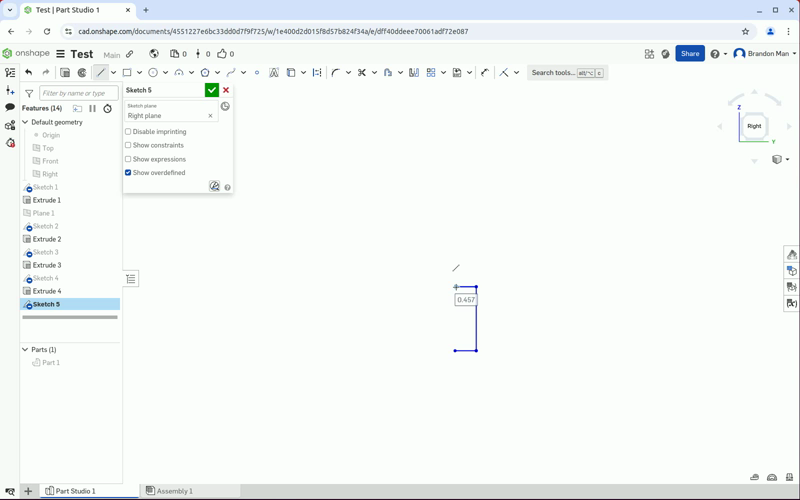
scroll(-6)
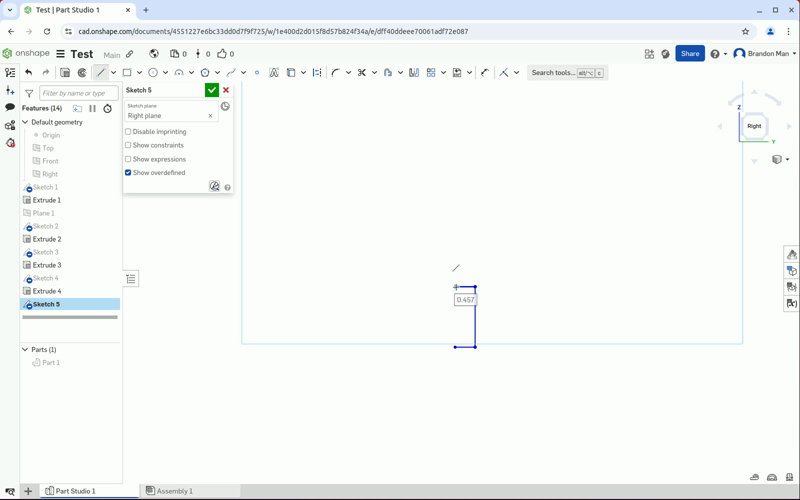
scroll(-6)
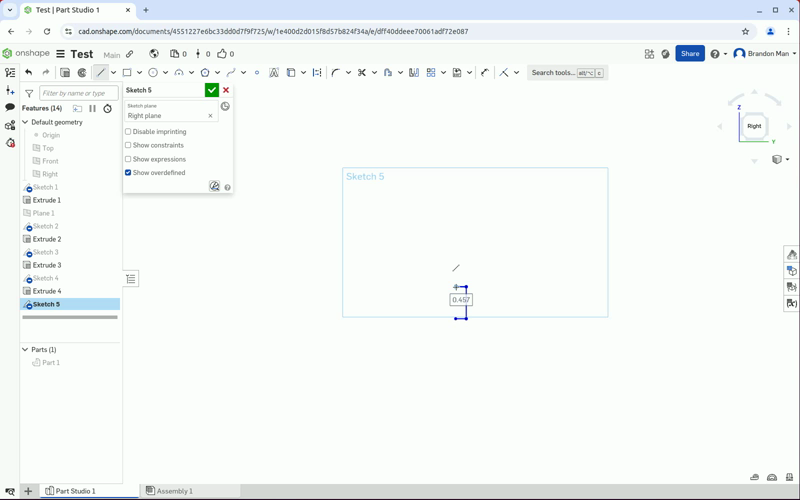
scroll(-6)
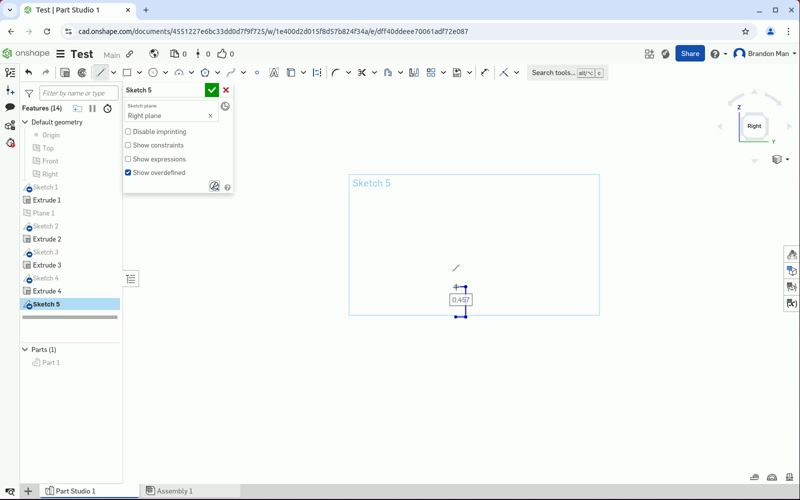
scroll(-6)
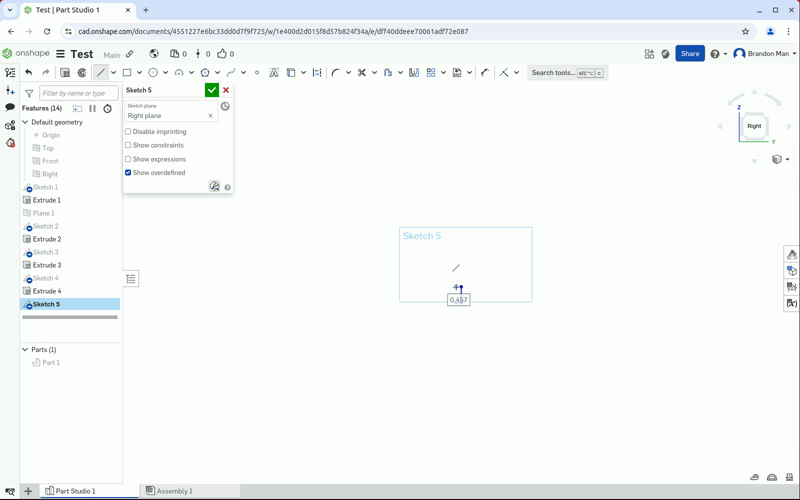
scroll(-6)
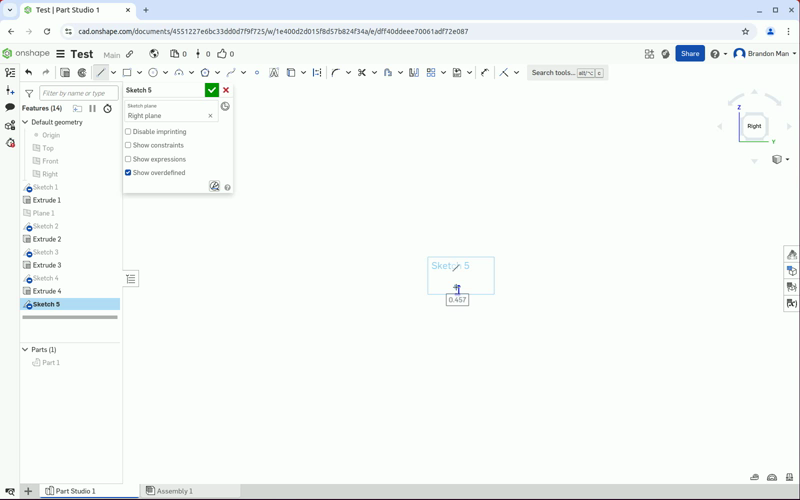
key_up(shift)
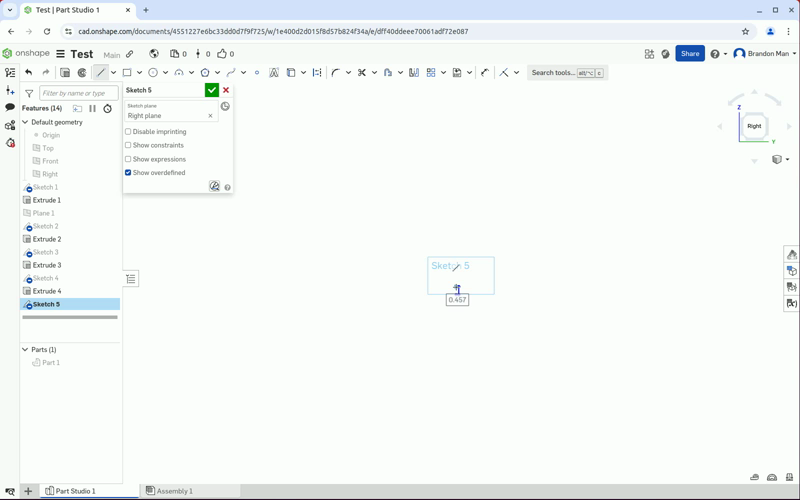
mouse_move(486, 286)
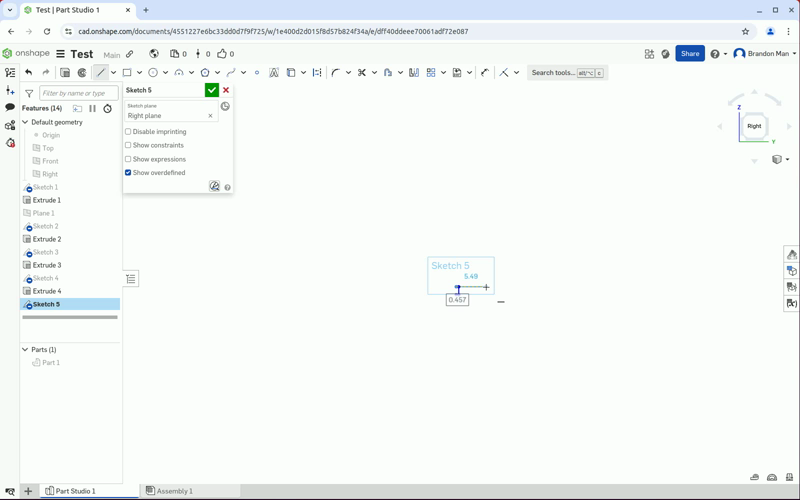
key_down(shift)
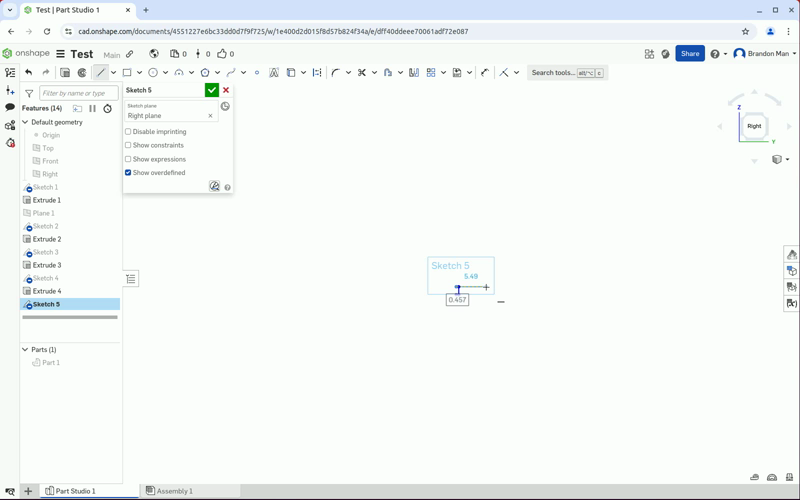
mouse_move(456, 294)
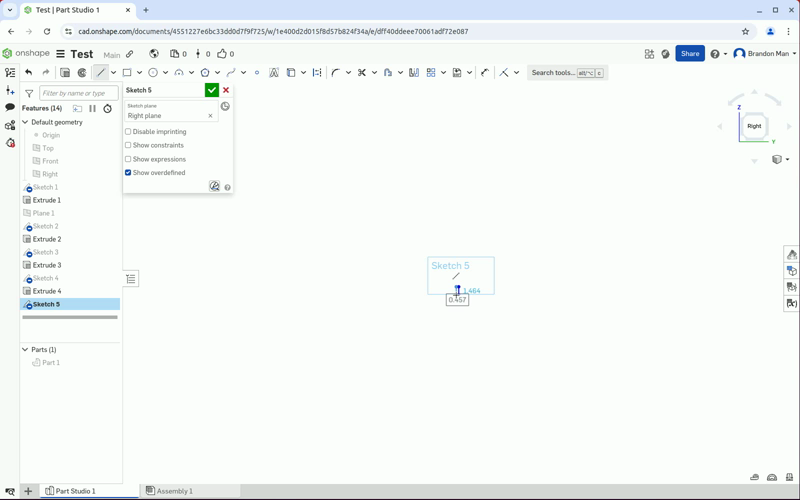
scroll(6)
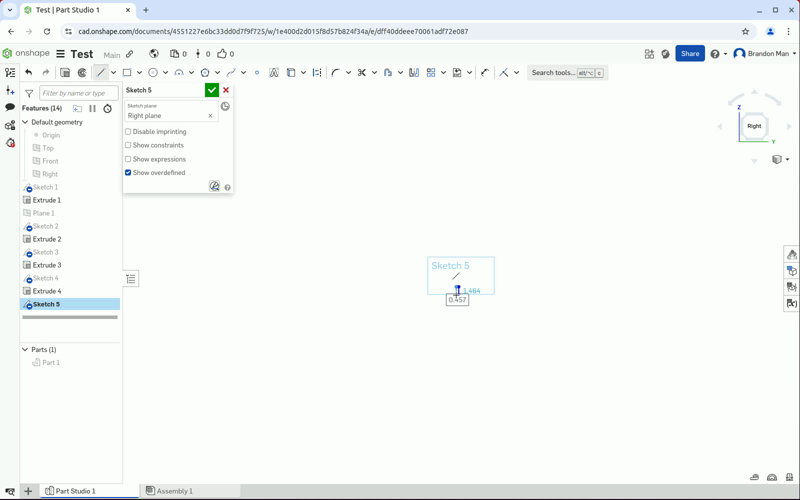
scroll(6)
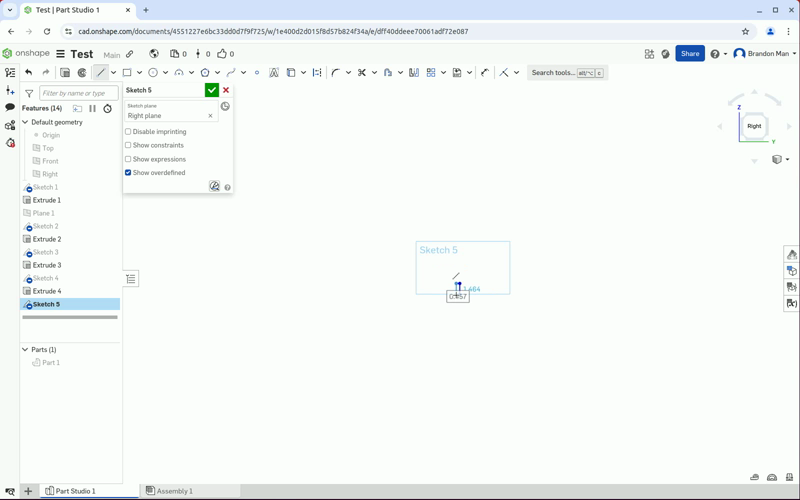
scroll(6)
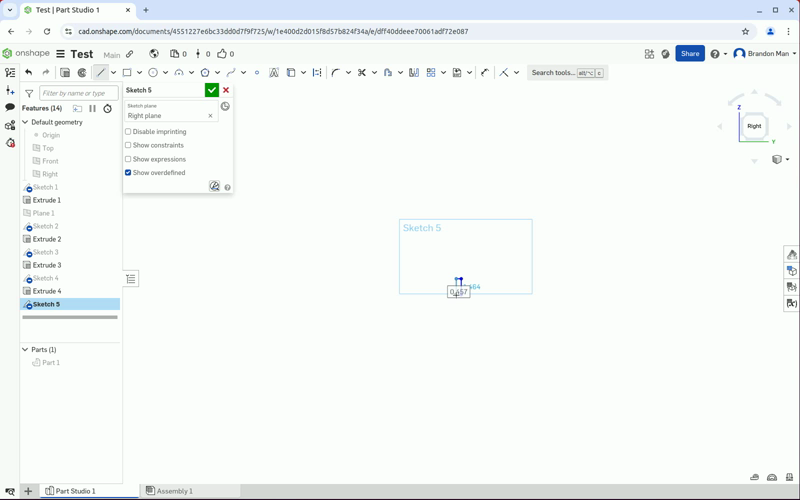
scroll(6)
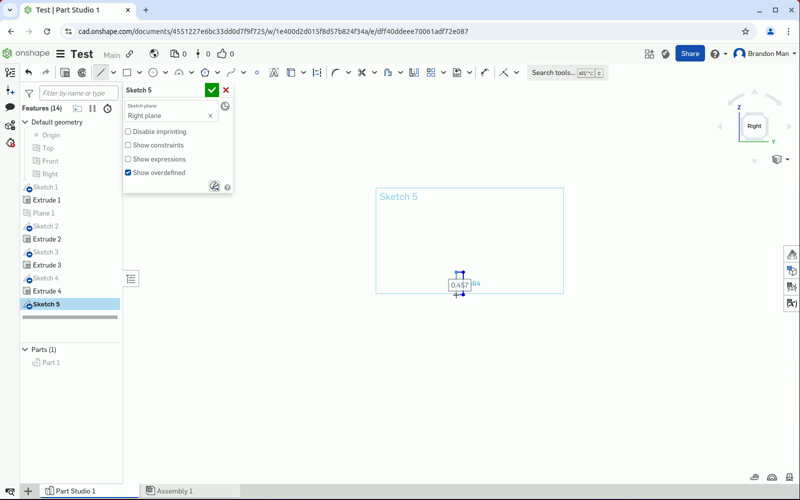
scroll(6)
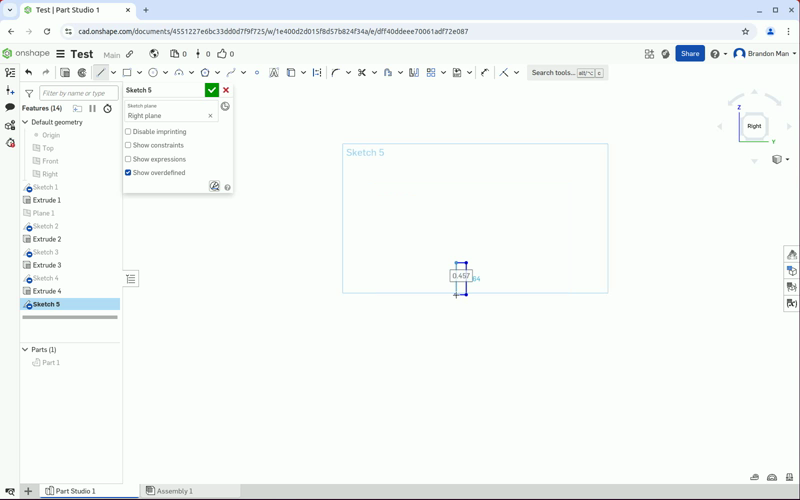
scroll(6)
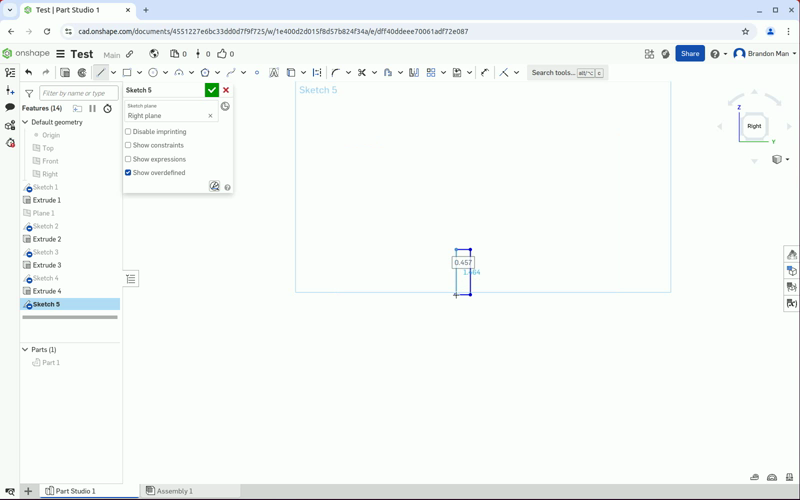
scroll(6)
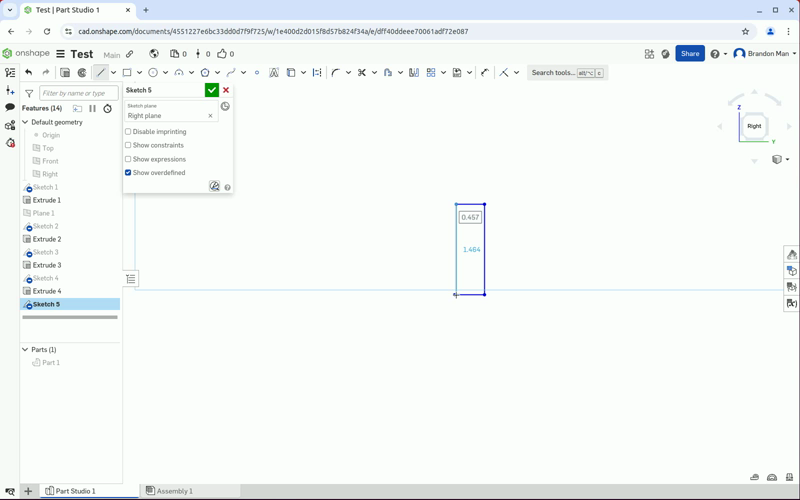
key_up(shift)
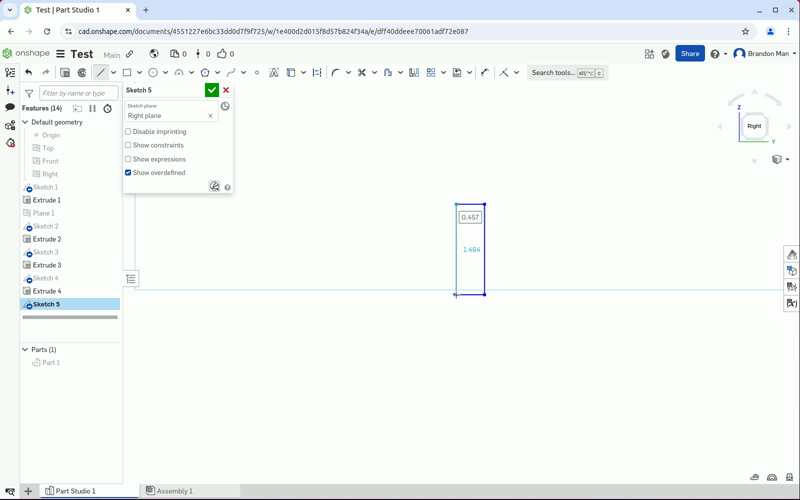
click(456, 294)
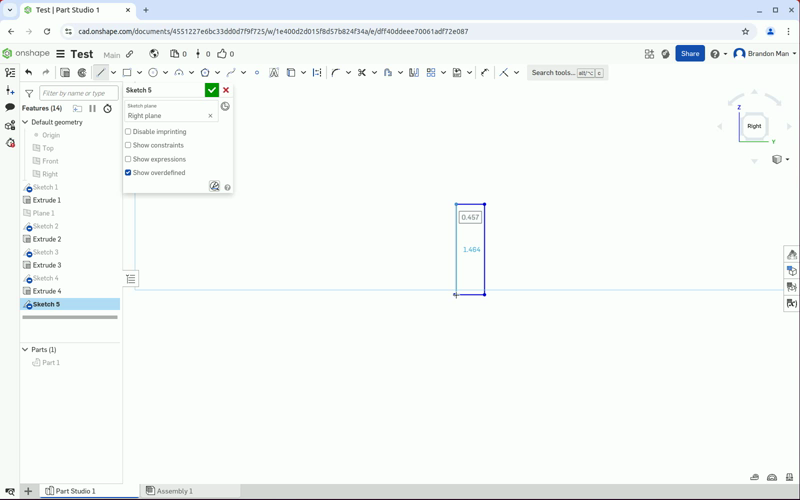
scroll(-6)
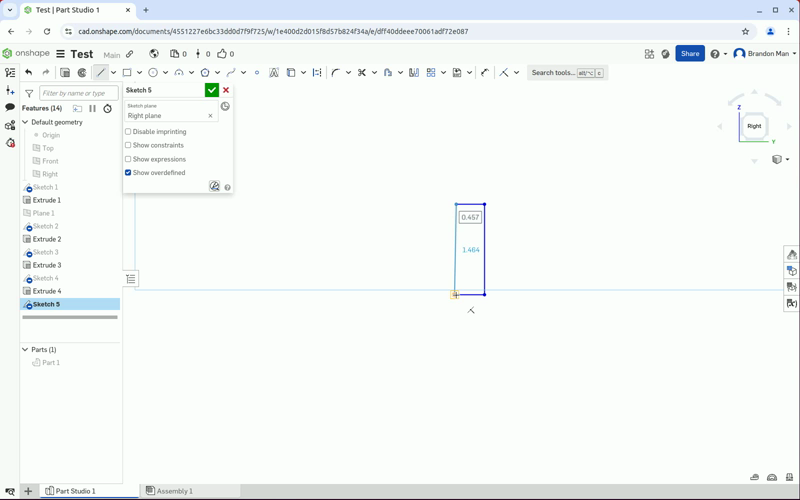
scroll(-6)
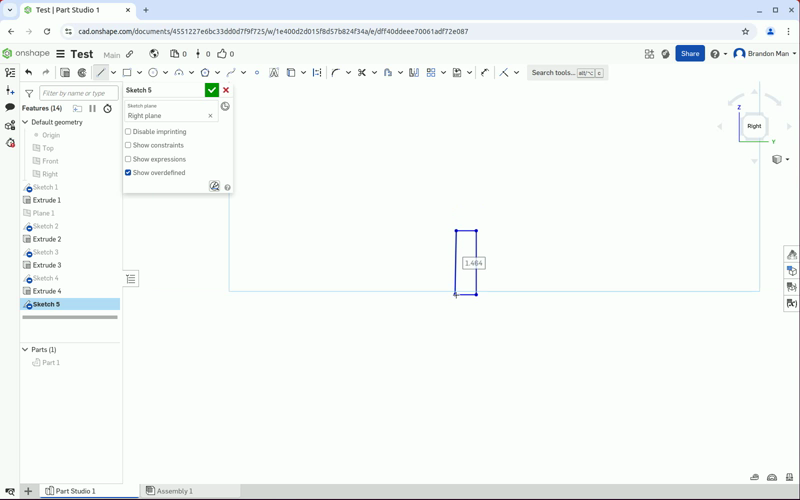
scroll(-6)
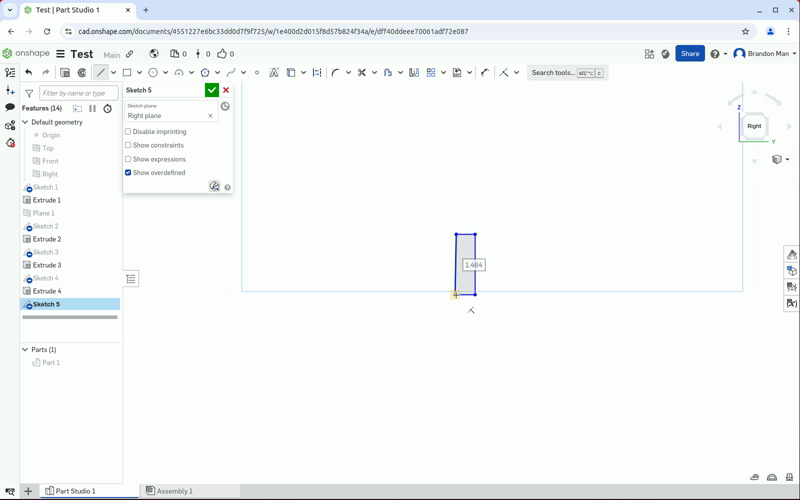
scroll(-6)
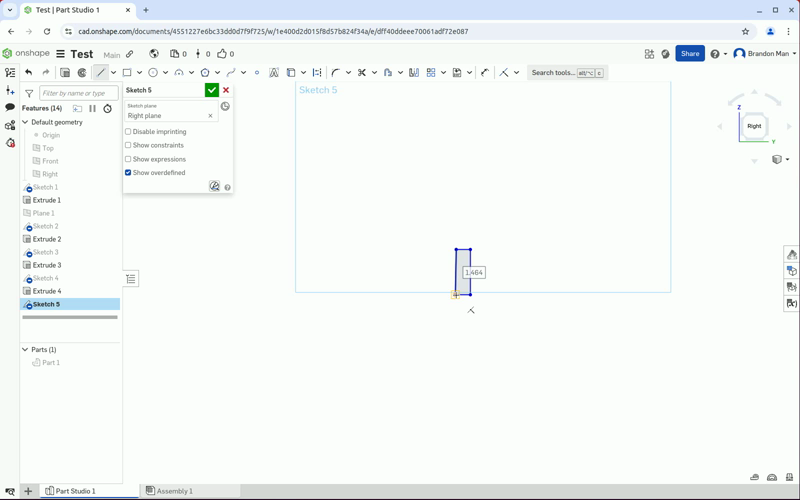
scroll(-6)
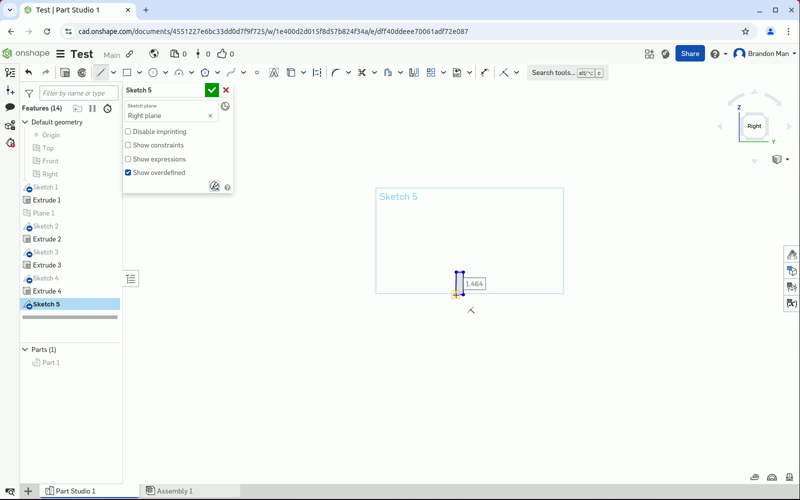
scroll(-6)
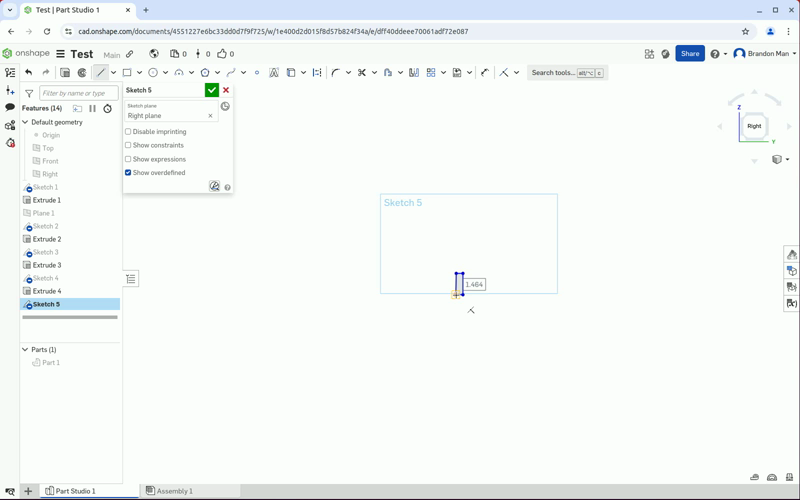
scroll(-6)
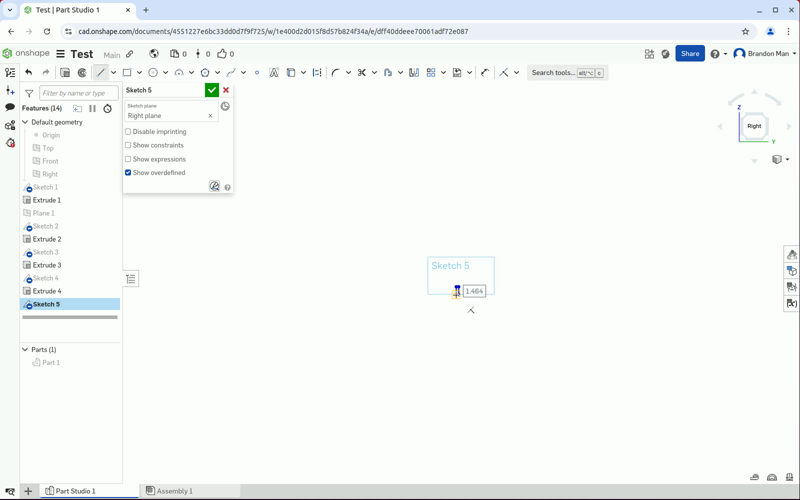
key(esc)
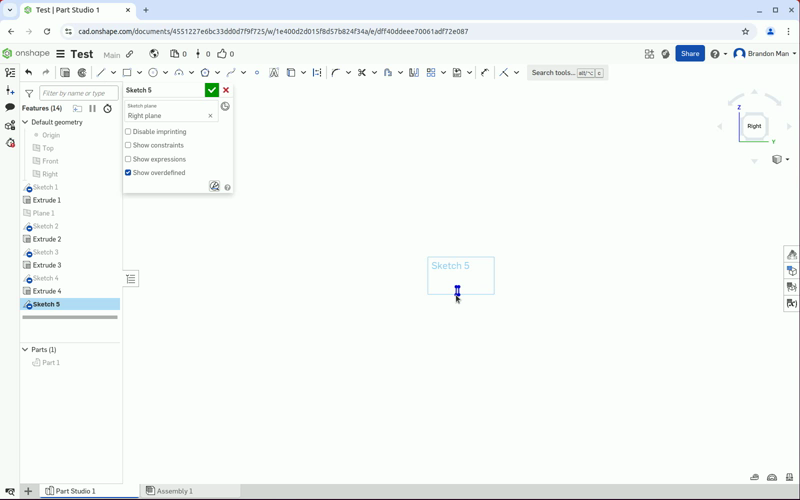
mouse_move(458, 294)
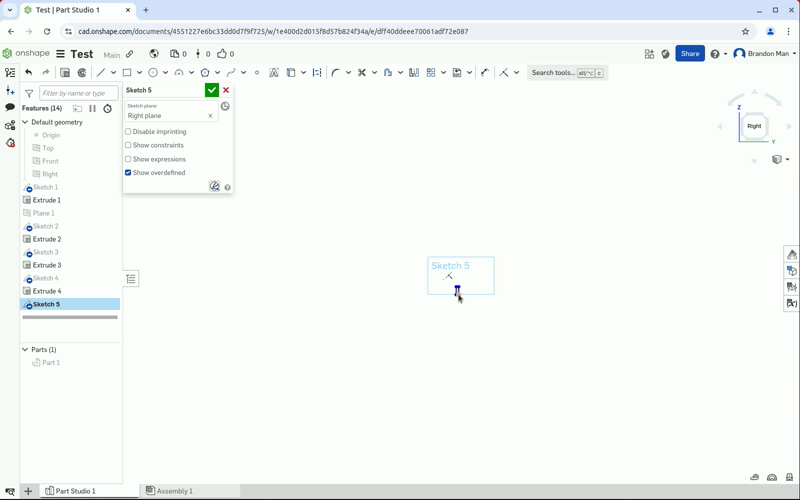
scroll(6)
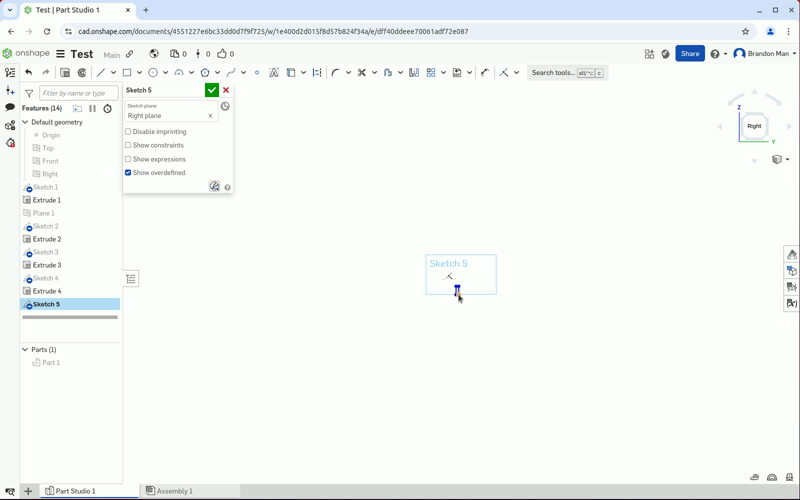
scroll(6)
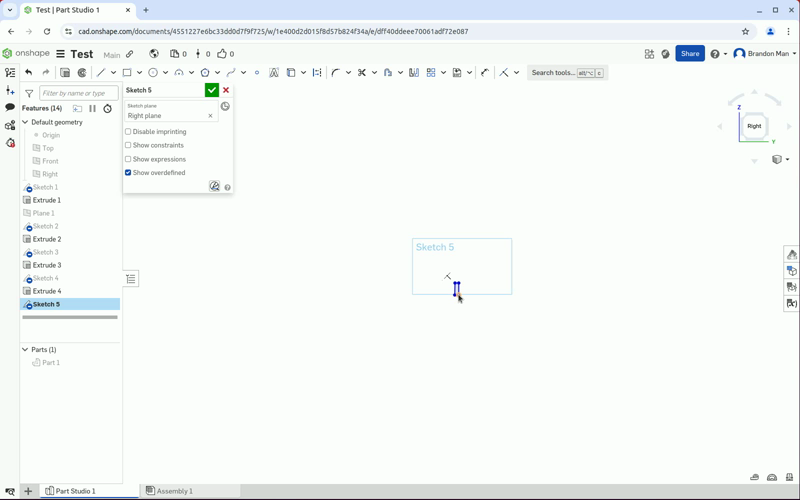
scroll(6)
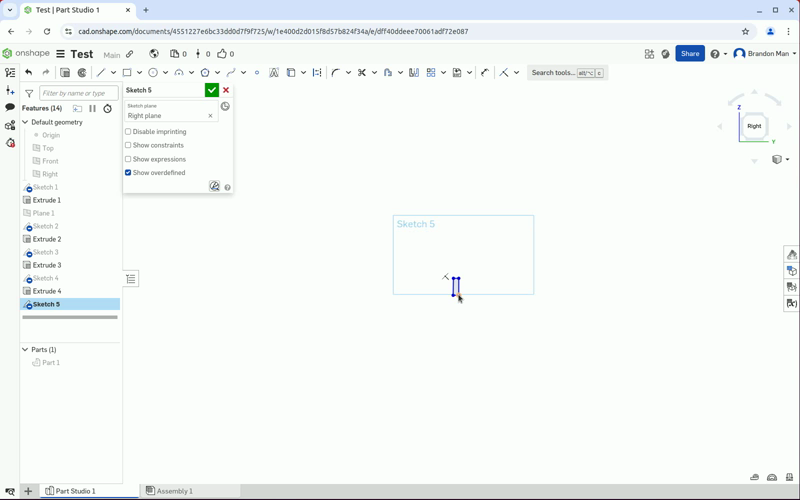
scroll(6)
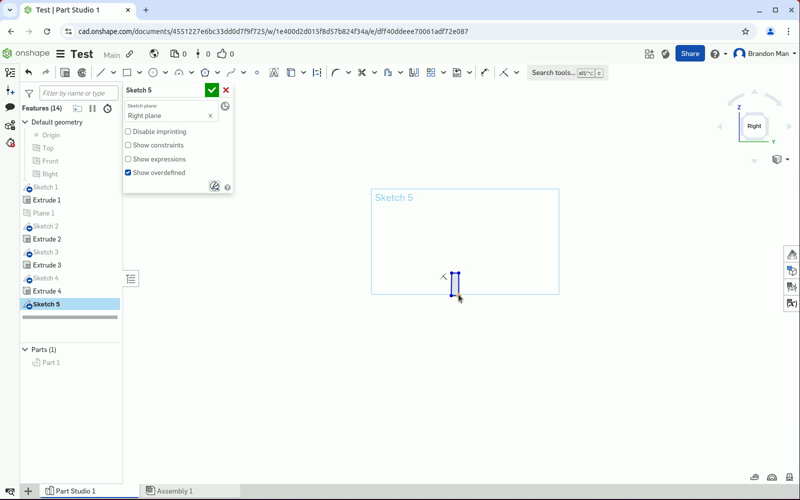
scroll(6)
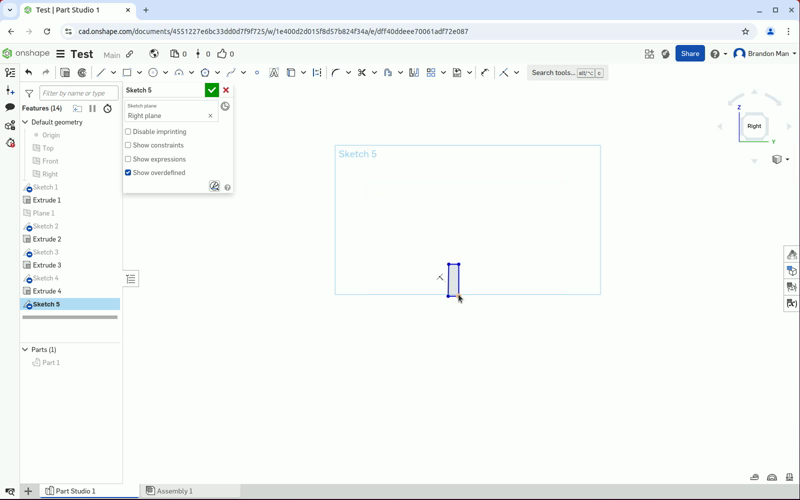
scroll(6)
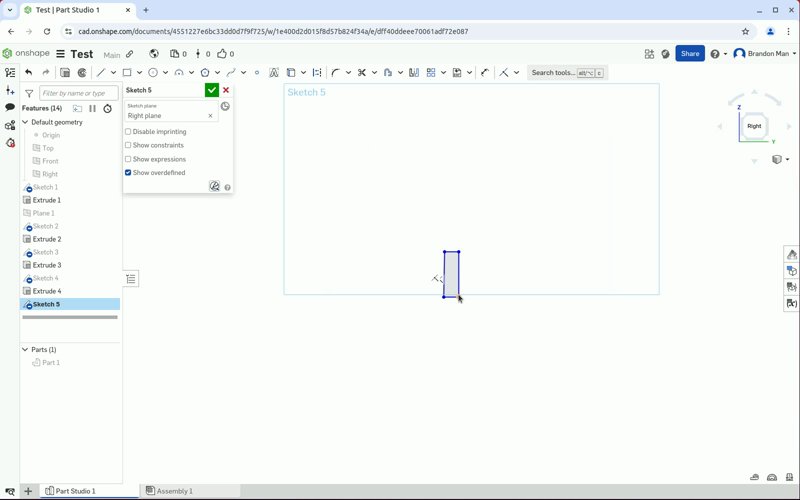
scroll(6)
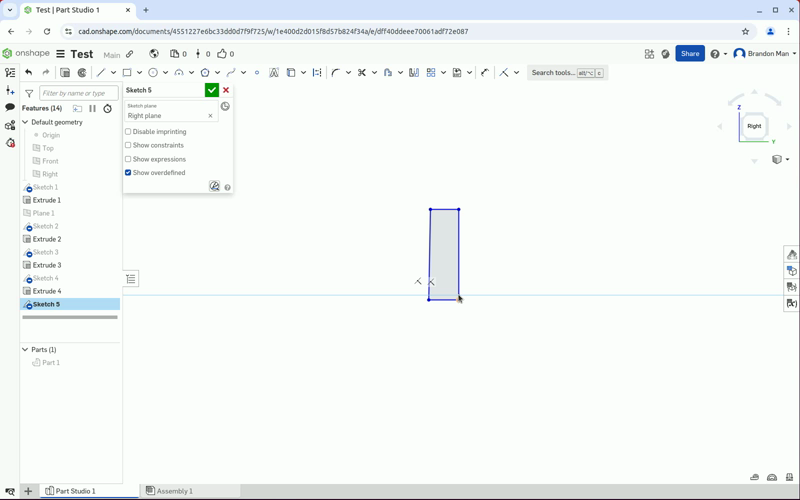
click(458, 294)
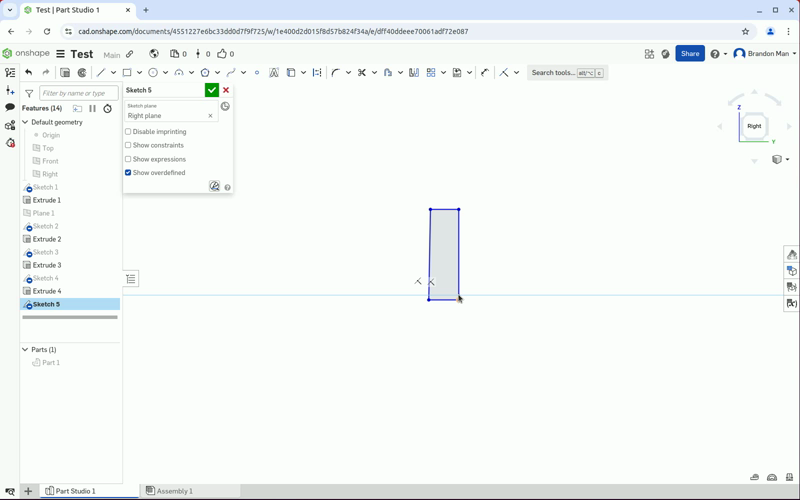
scroll(-6)
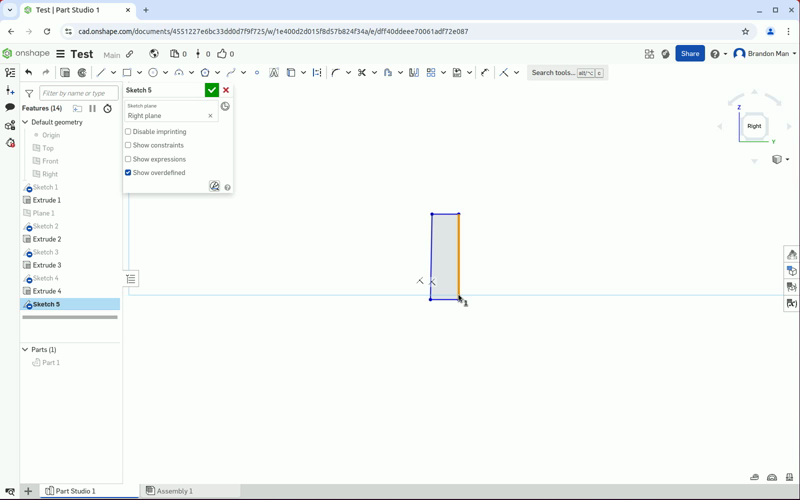
scroll(-6)
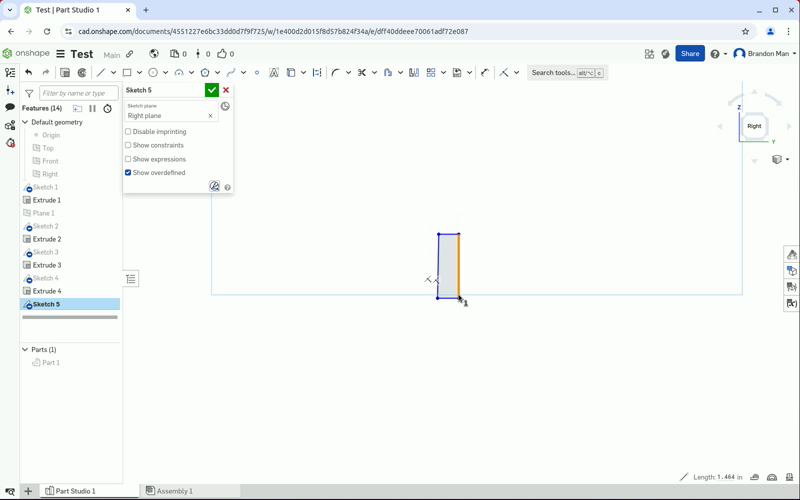
scroll(-6)
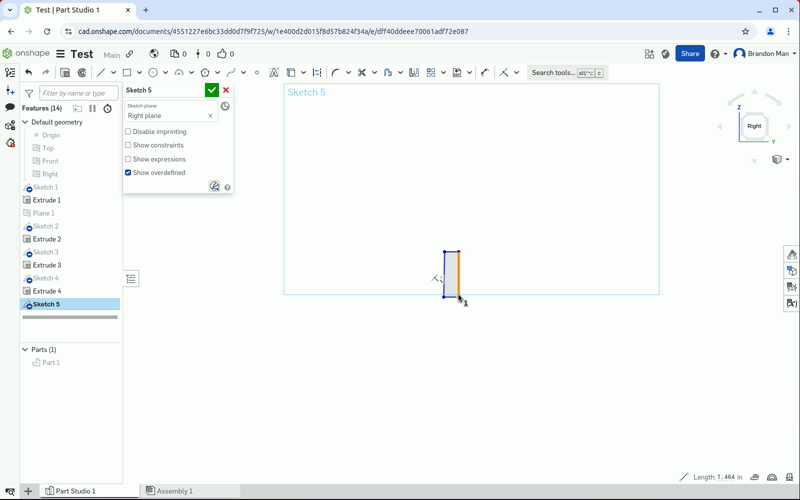
scroll(-6)
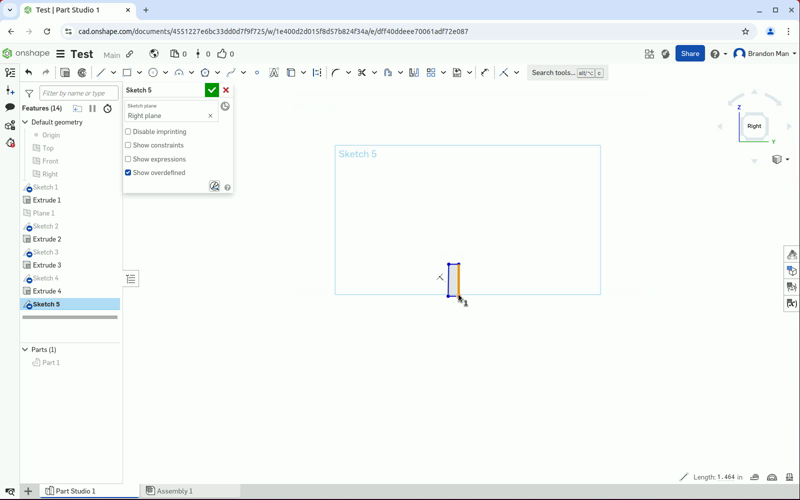
scroll(-6)
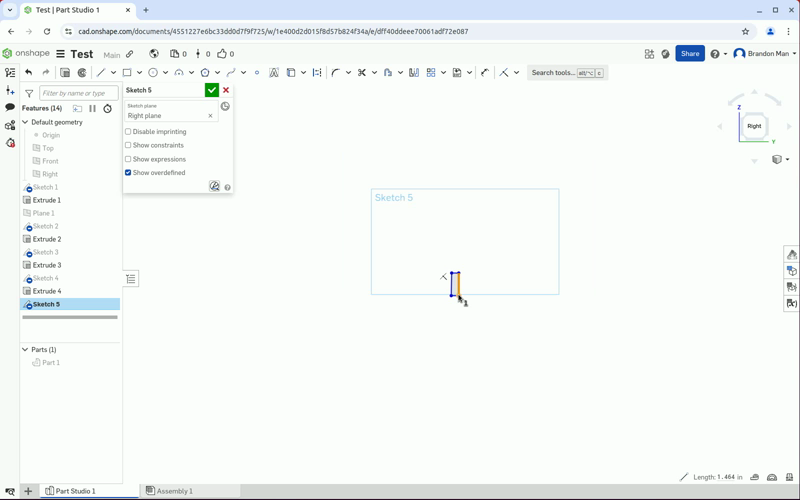
scroll(-6)
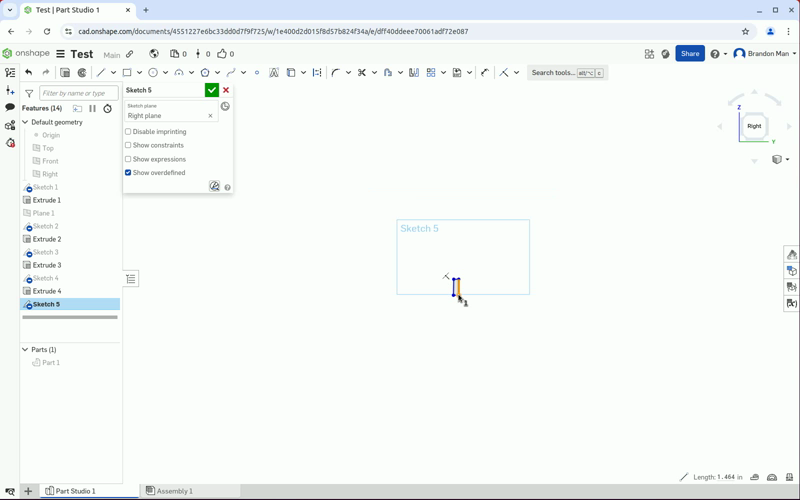
scroll(-6)
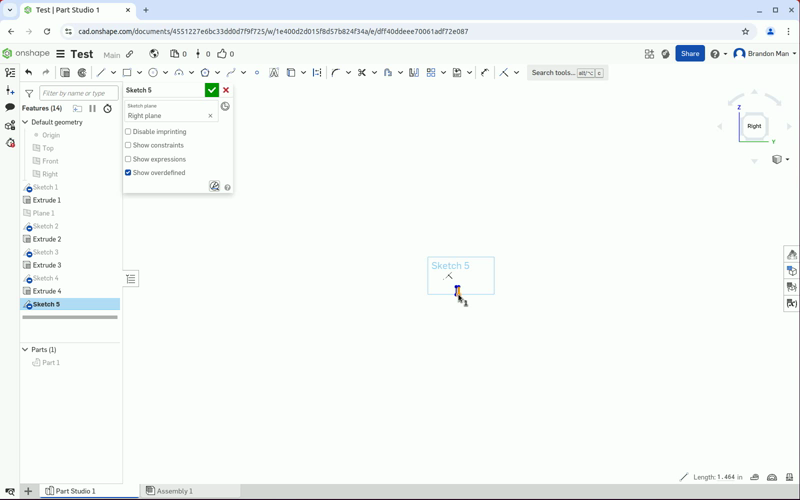
mouse_move(73, 352)
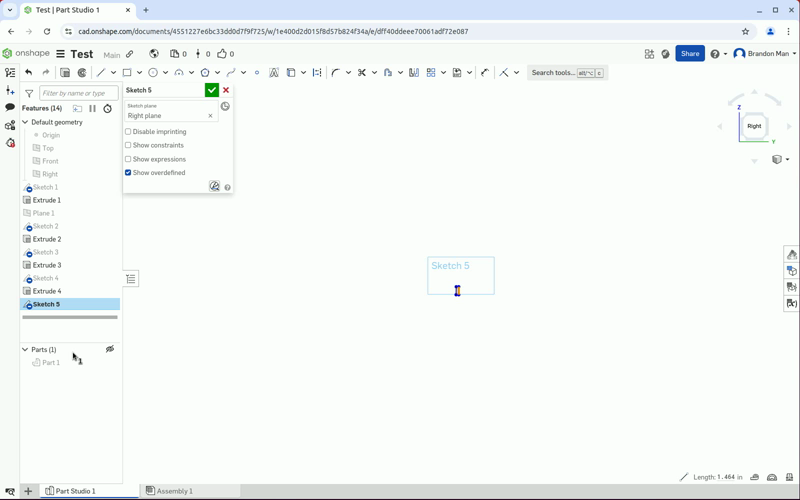
key(shift+y)
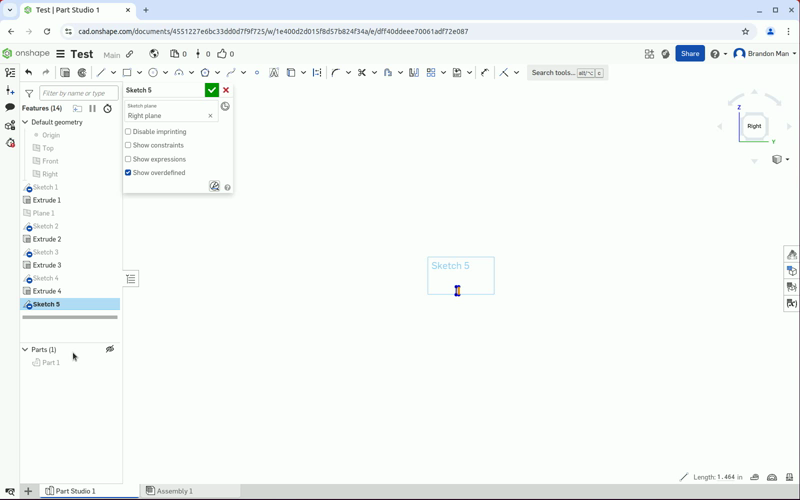
key(shift+e)
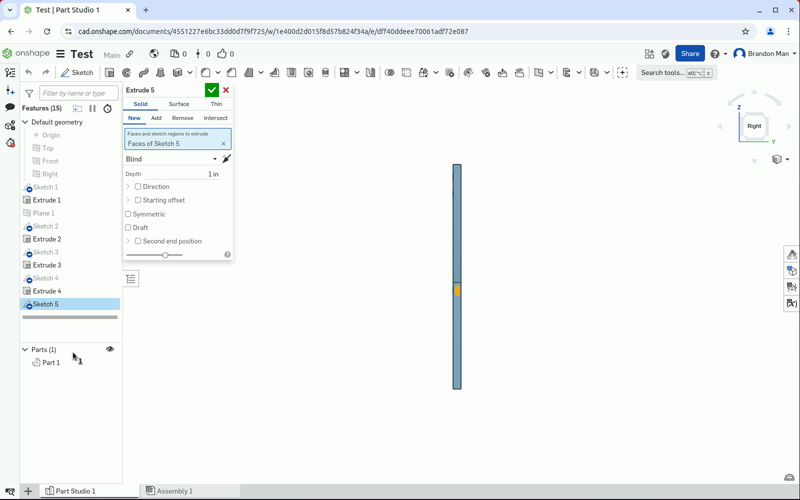
mouse_move(143, 106)
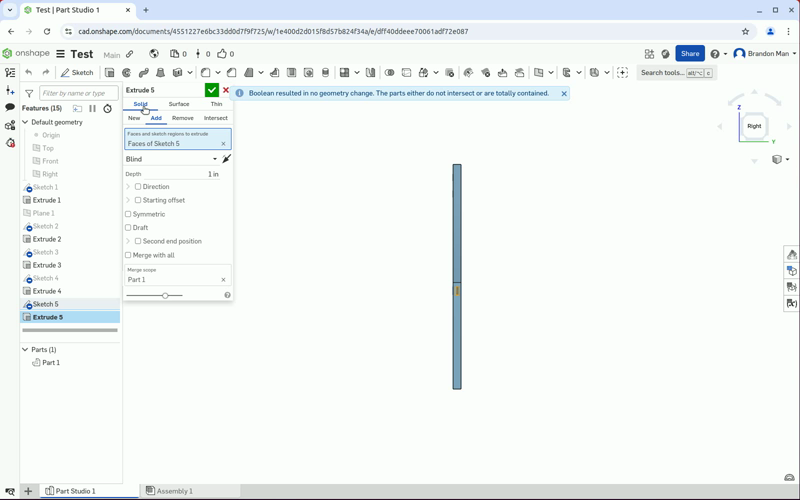
click(143, 106)
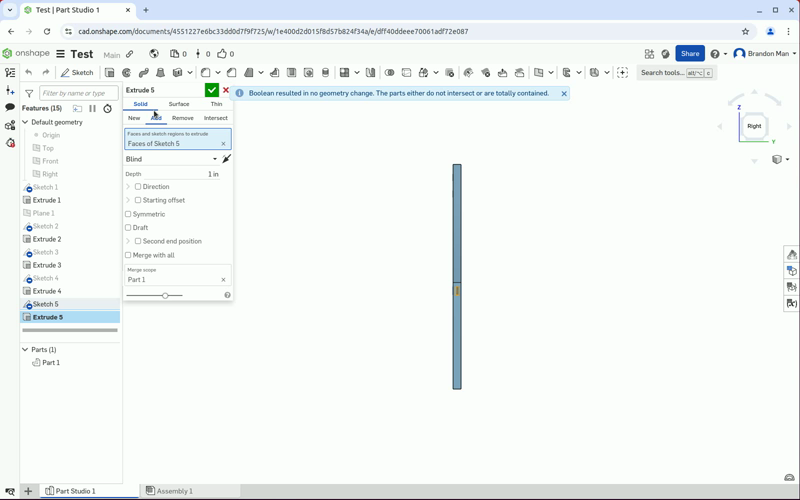
mouse_move(186, 120)
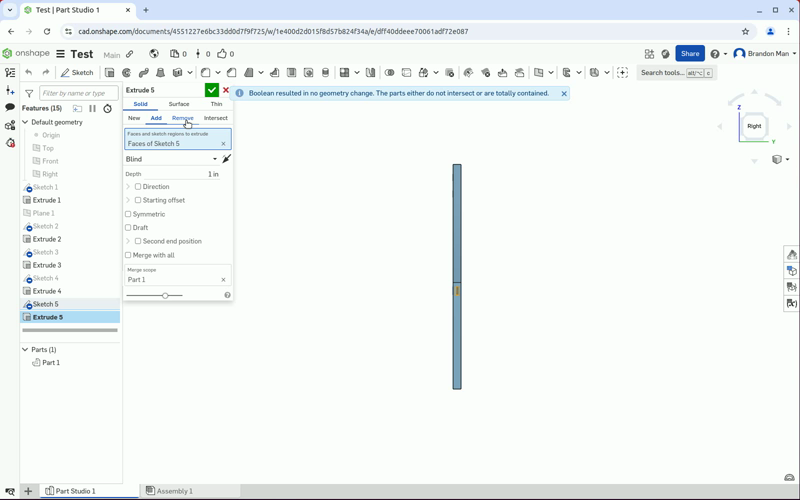
click(186, 120)
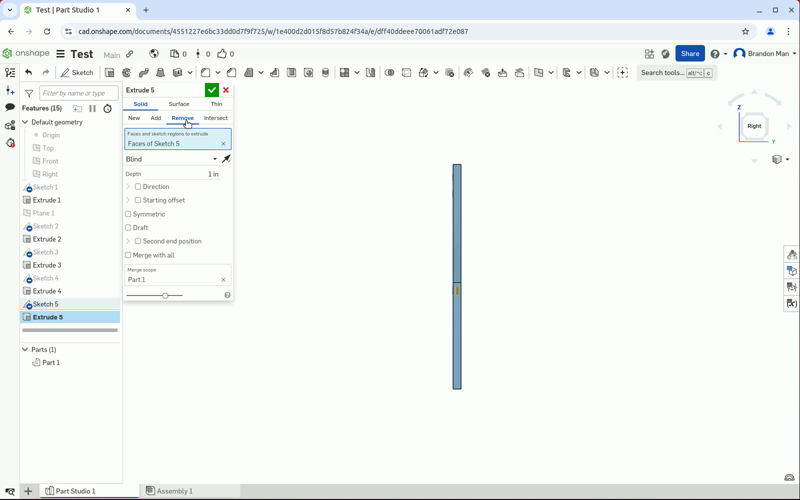
key(tab, 4)
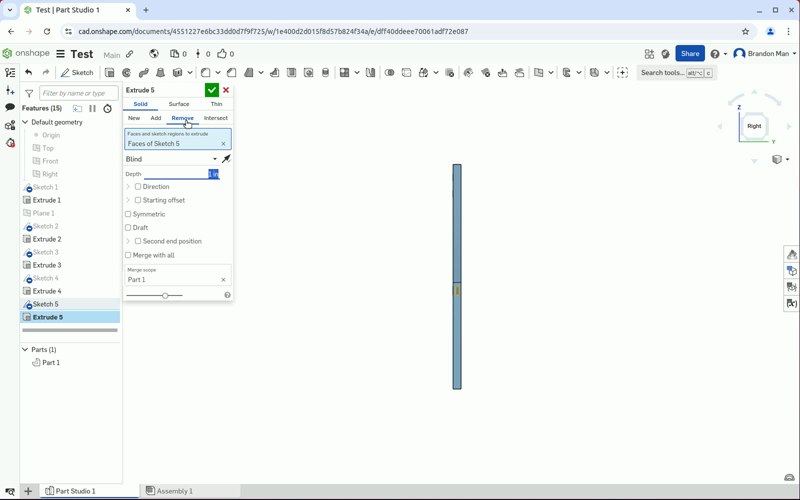
text(0.481)
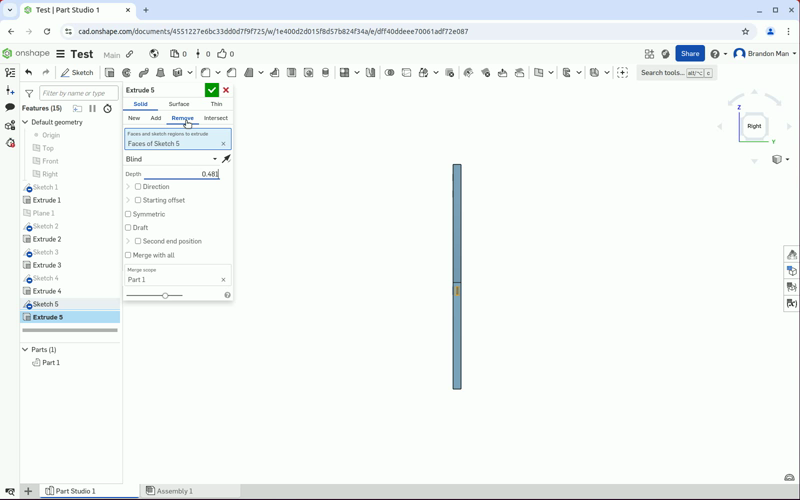
key(tab, 6)
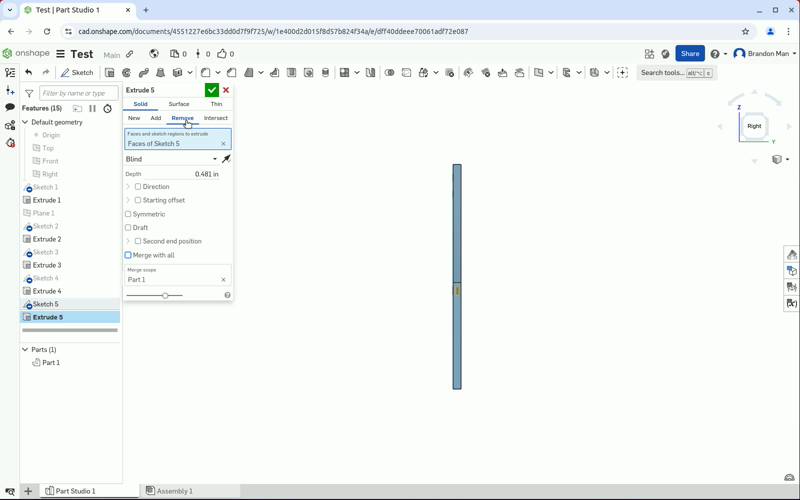
key(space)
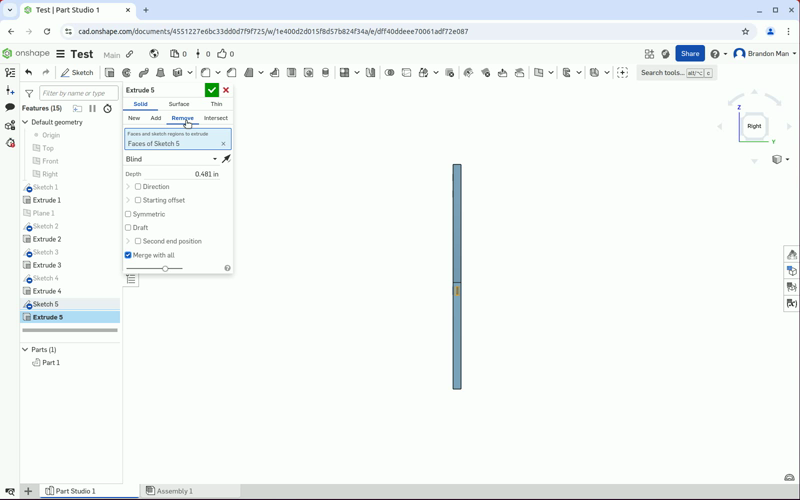
key(enter)
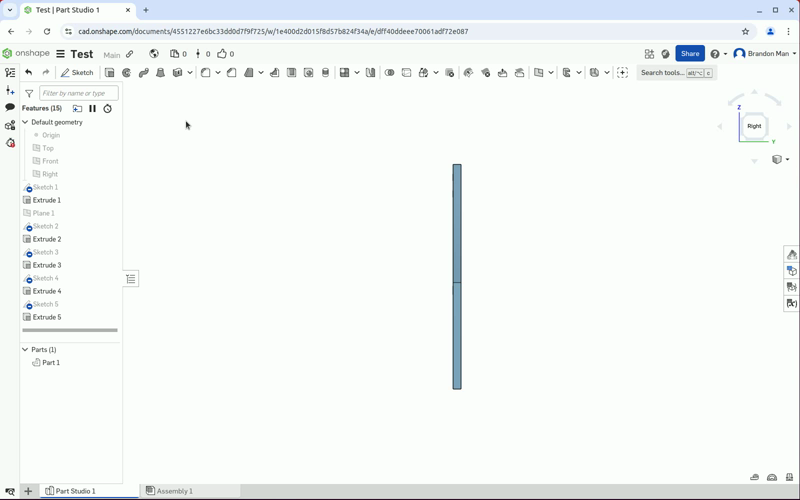
key(shift+h)
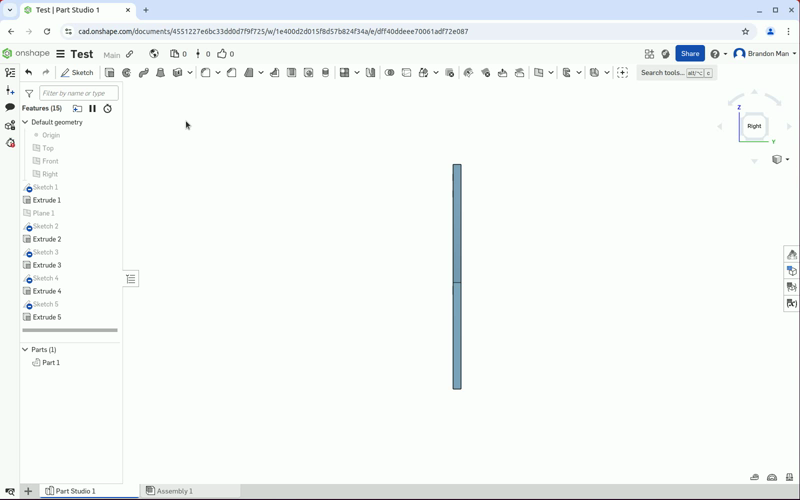
key(shift+h)
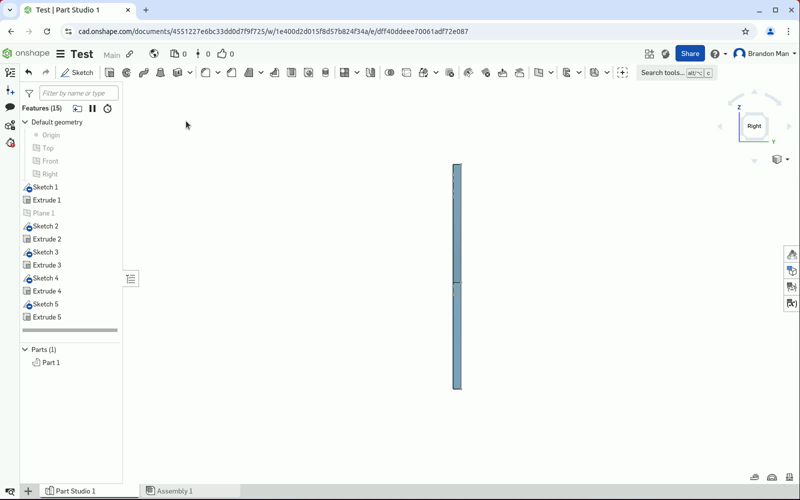
key(shift+7)
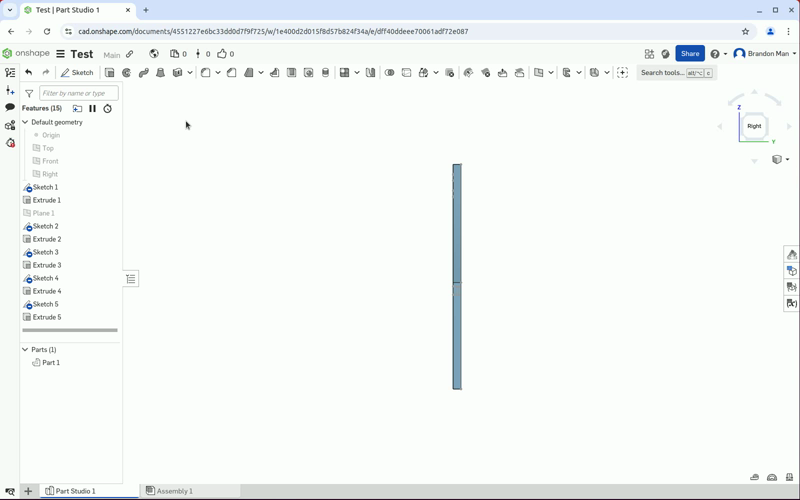
key(right, 2)
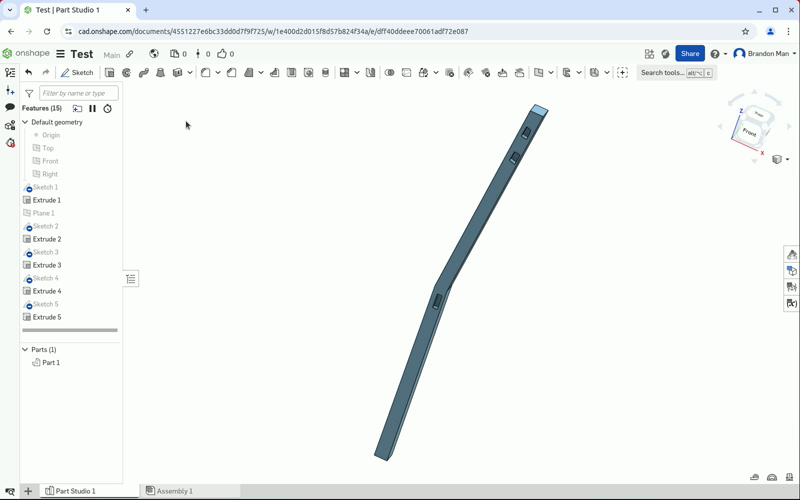
key(down, 2)
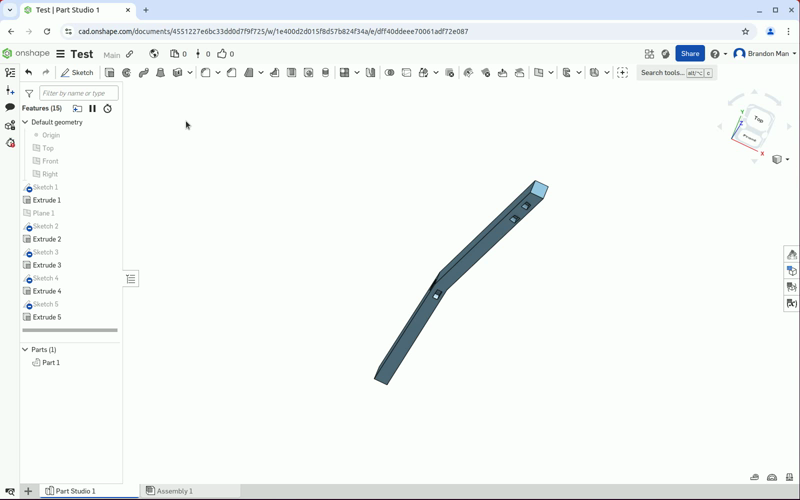
key(up, 2)
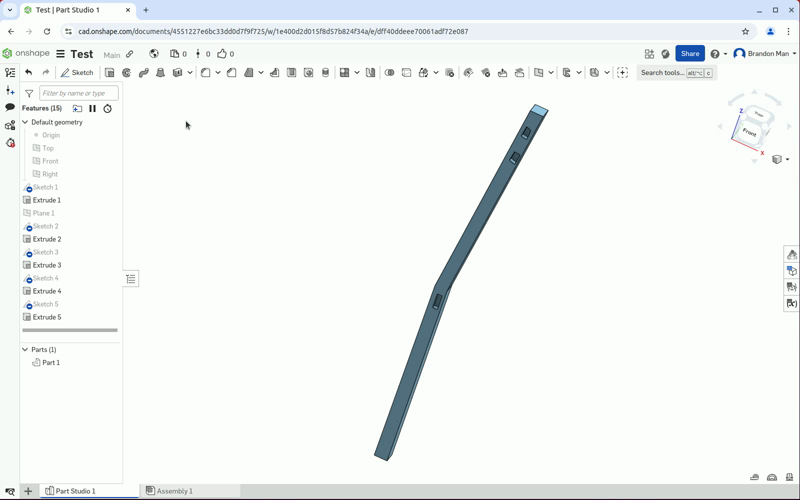
key(left, 2)
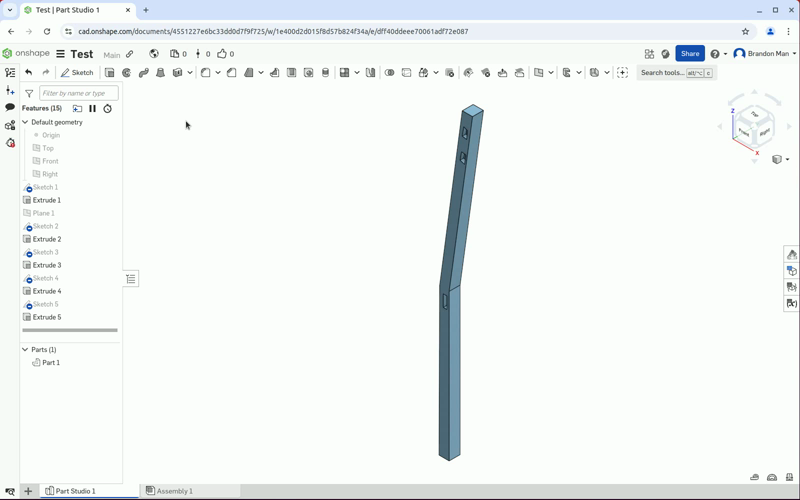
mouse_move(73, 189)
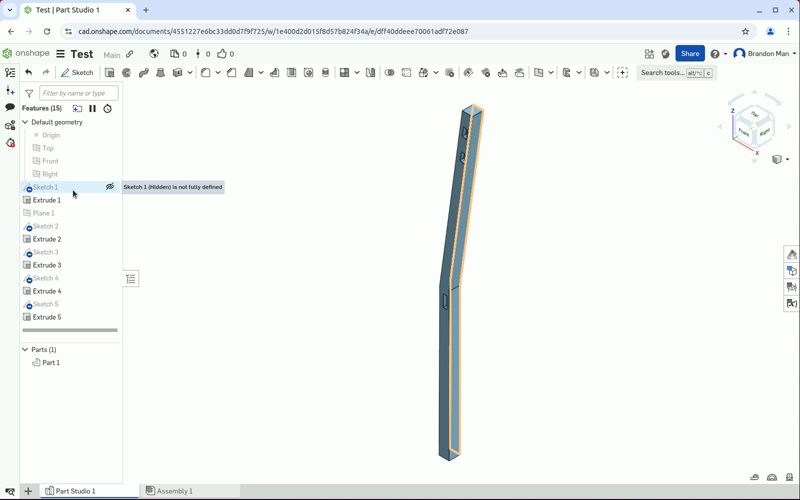
click(73, 189)